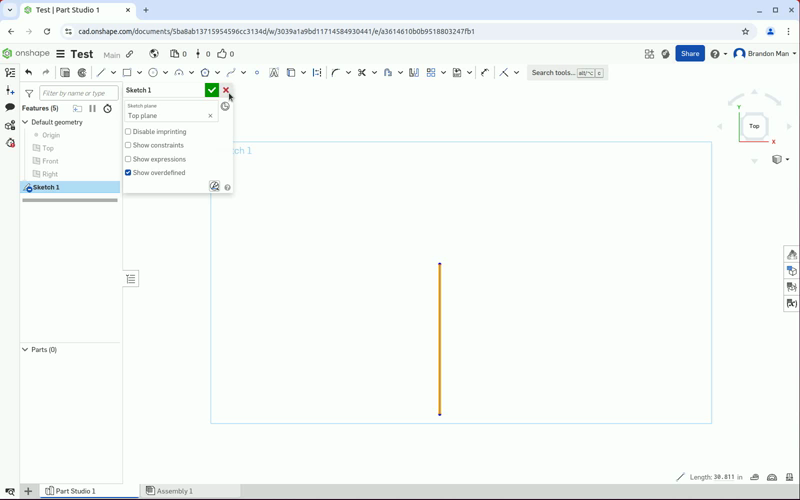
key(shift+h)
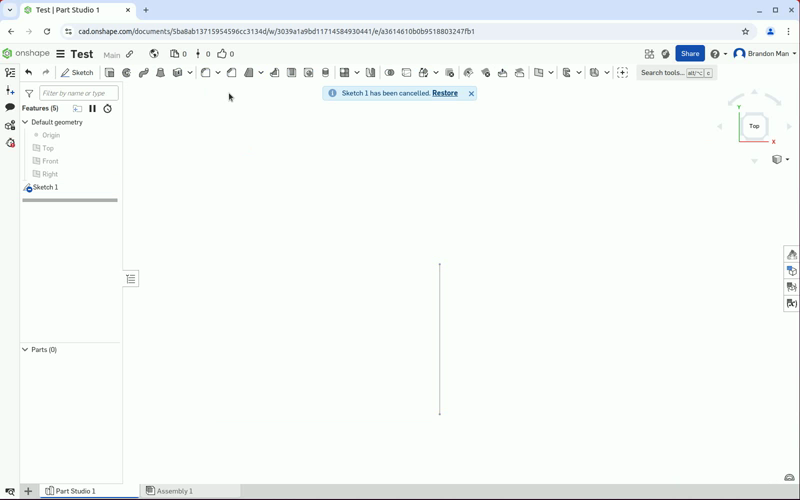
key(shift+s)
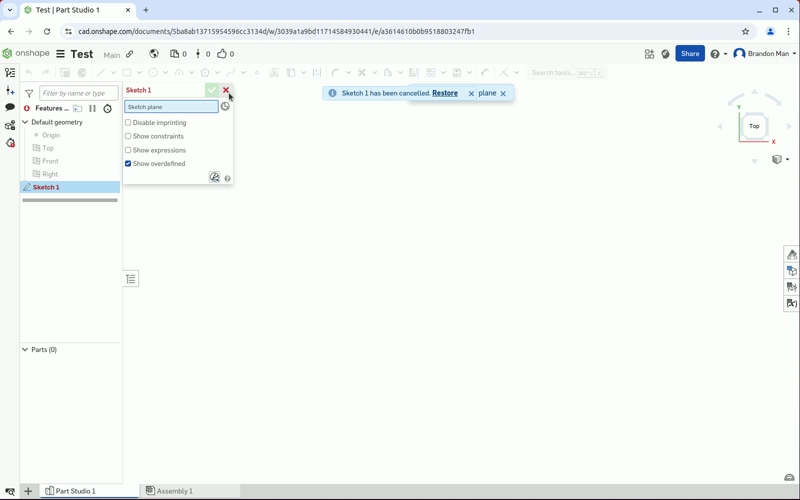
mouse_move(73, 150)
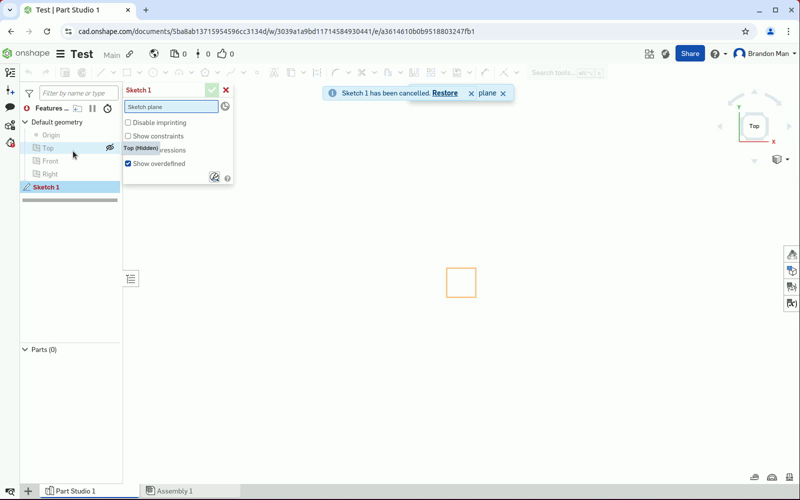
click(73, 150)
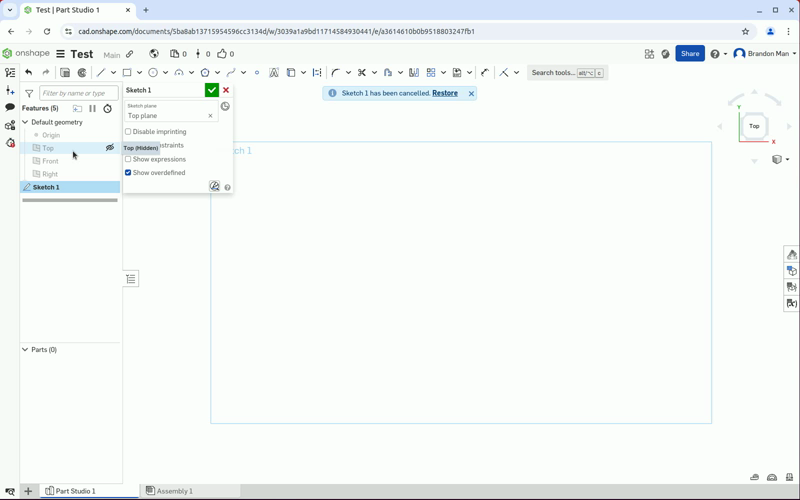
mouse_move(73, 352)
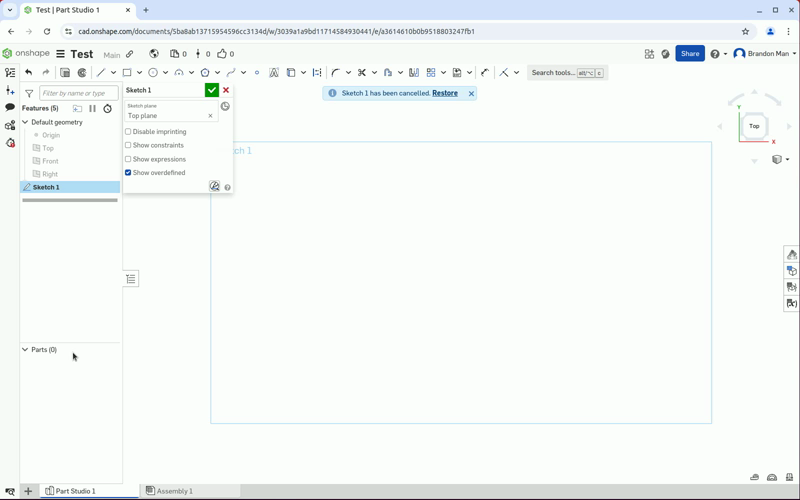
key(y)
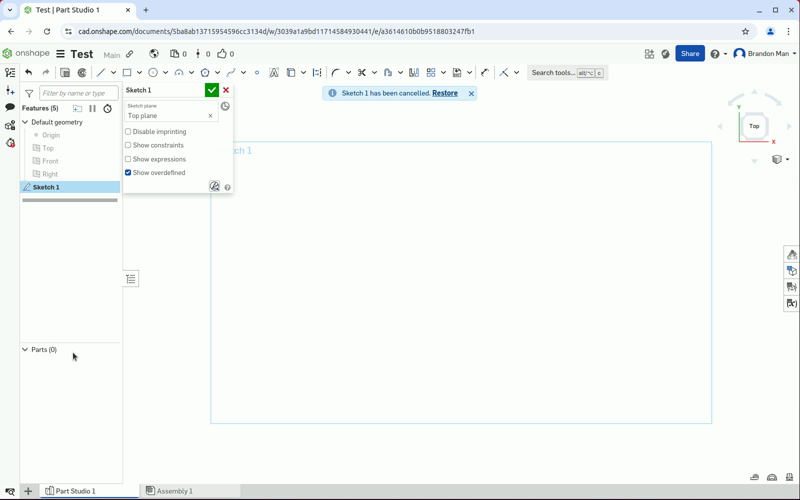
key(l)
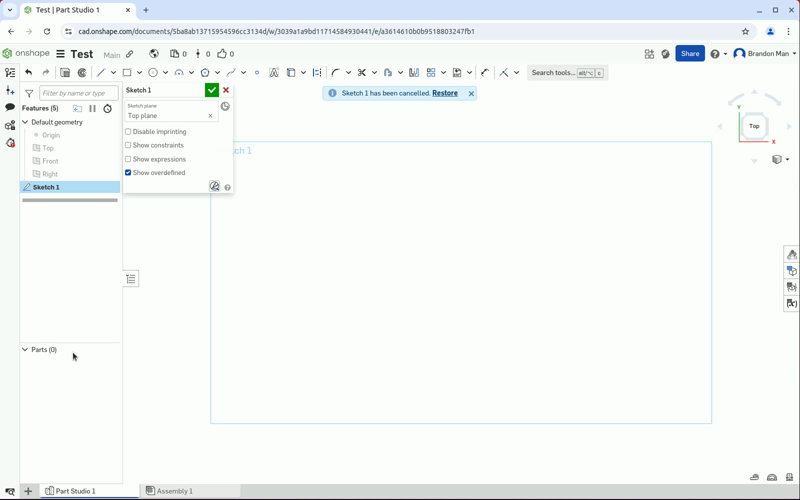
key_down(shift)
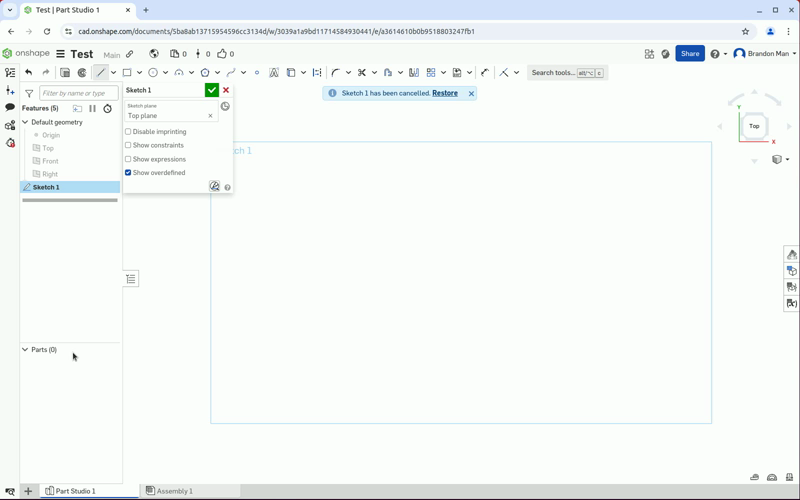
mouse_move(368, 325)
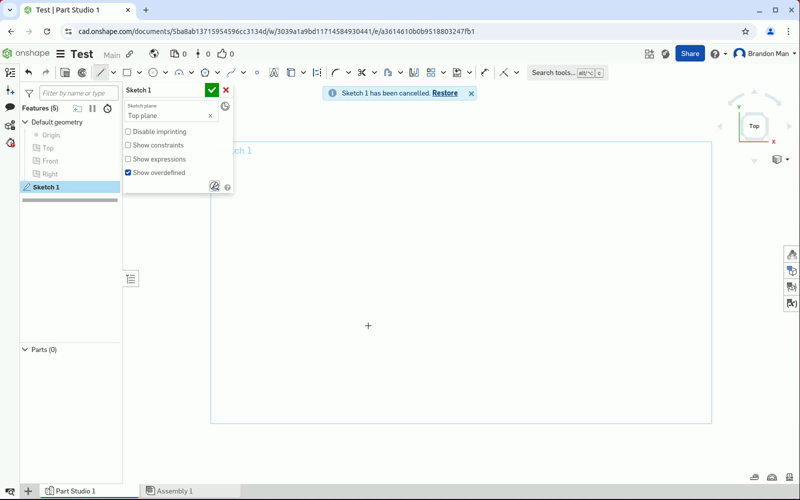
click(368, 325)
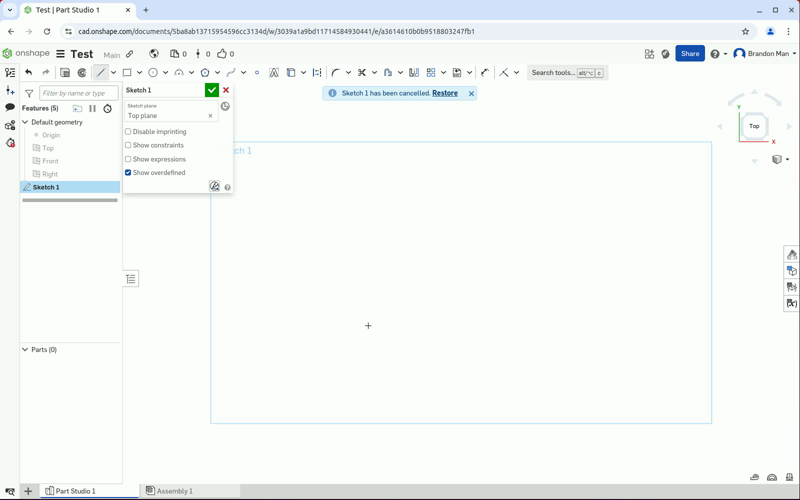
key_up(shift)
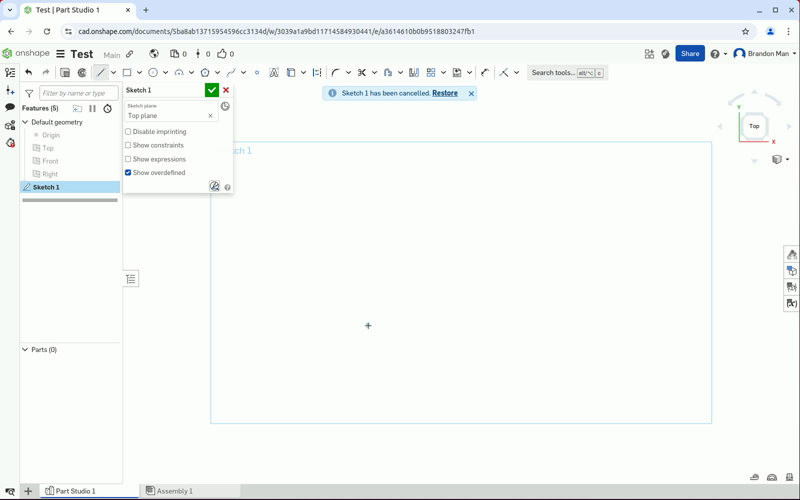
key_down(shift)
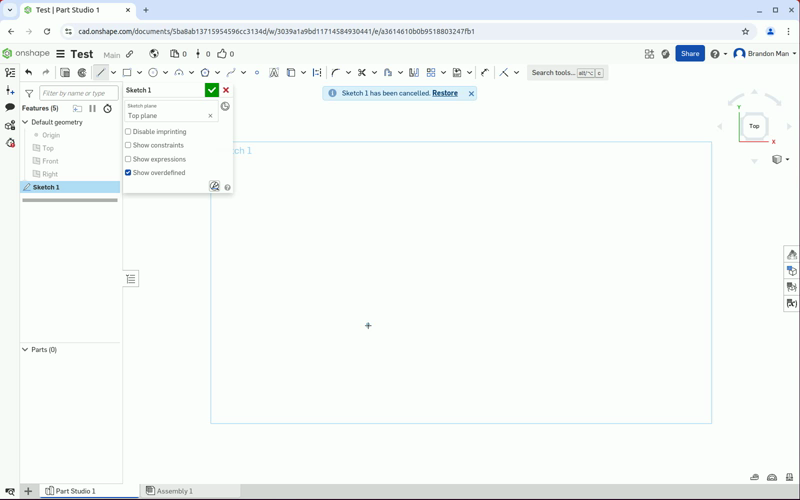
mouse_move(398, 325)
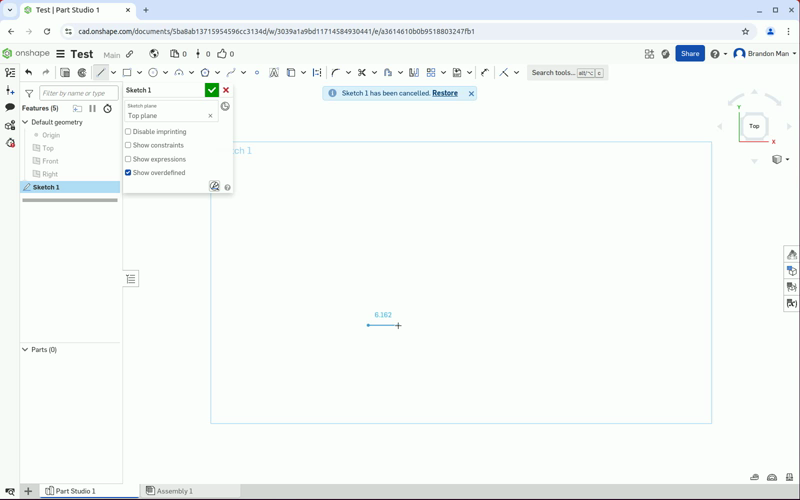
mouse_move(385, 325)
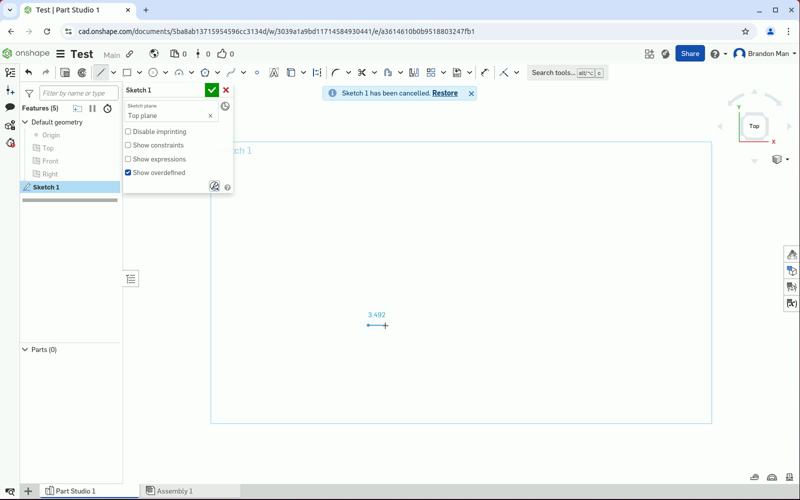
click(385, 325)
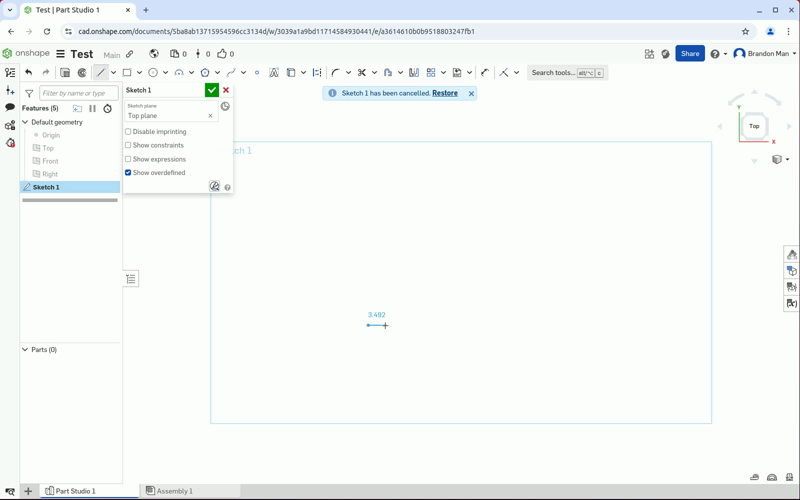
key_up(shift)
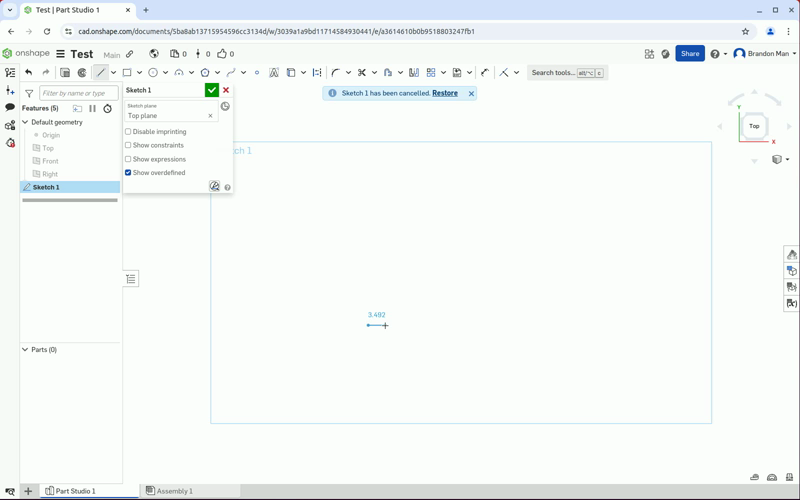
key(esc)
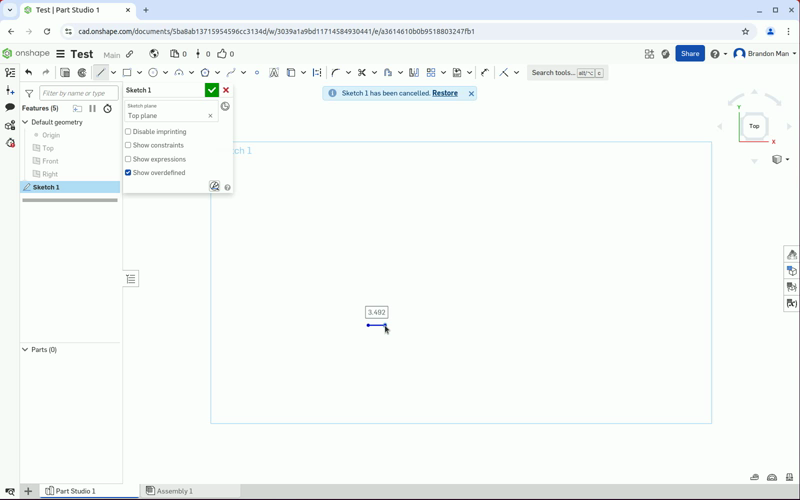
key(a)
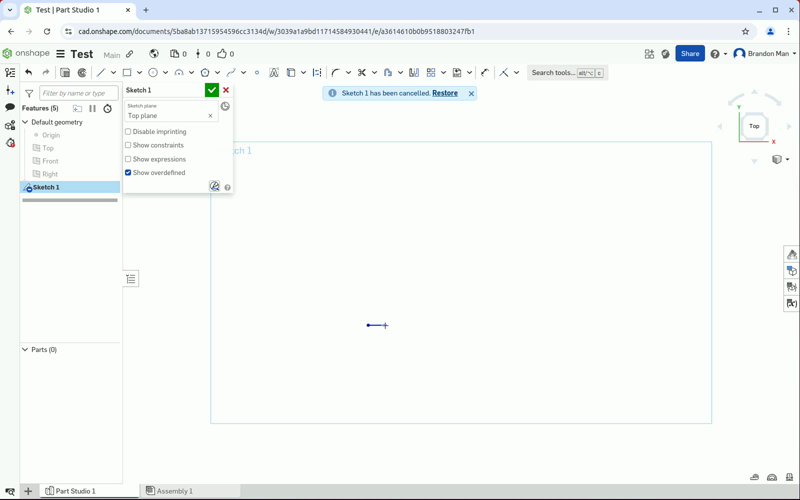
mouse_move(385, 325)
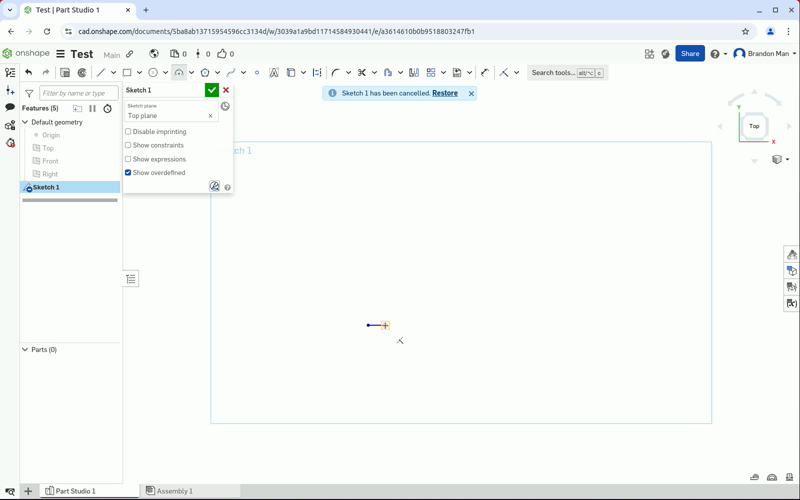
click(385, 325)
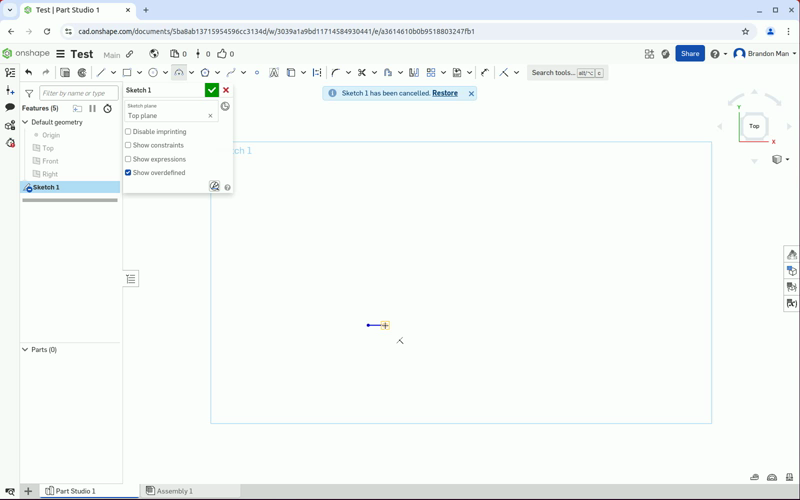
key_down(shift)
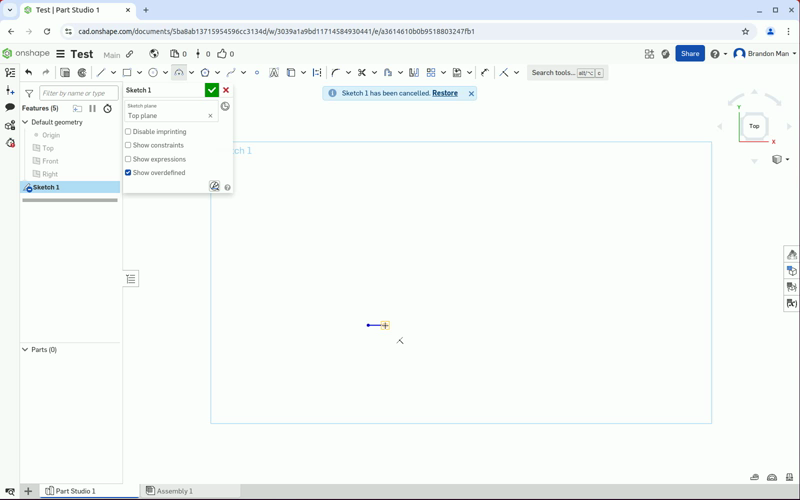
mouse_move(409, 325)
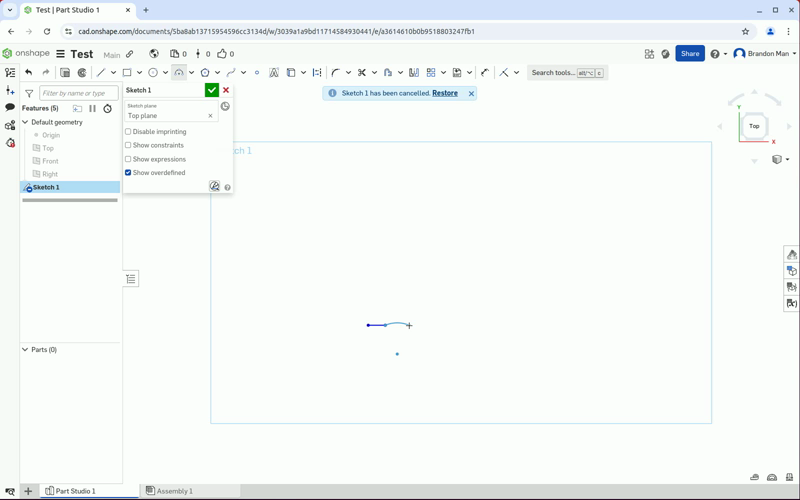
click(409, 325)
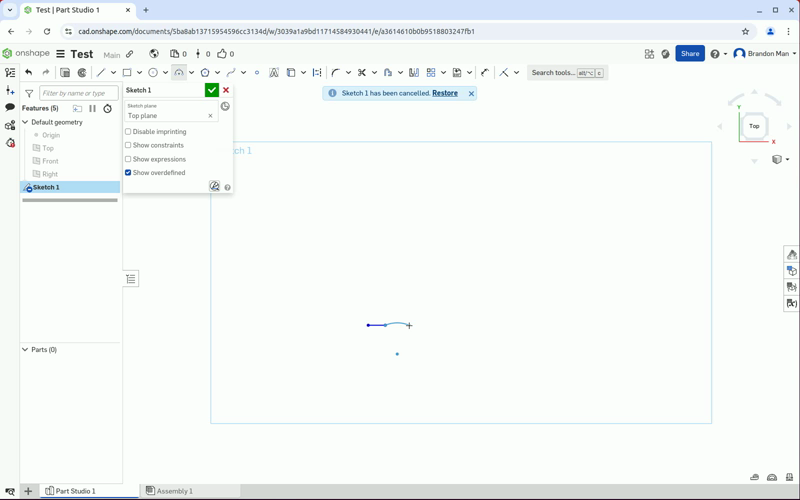
mouse_move(397, 336)
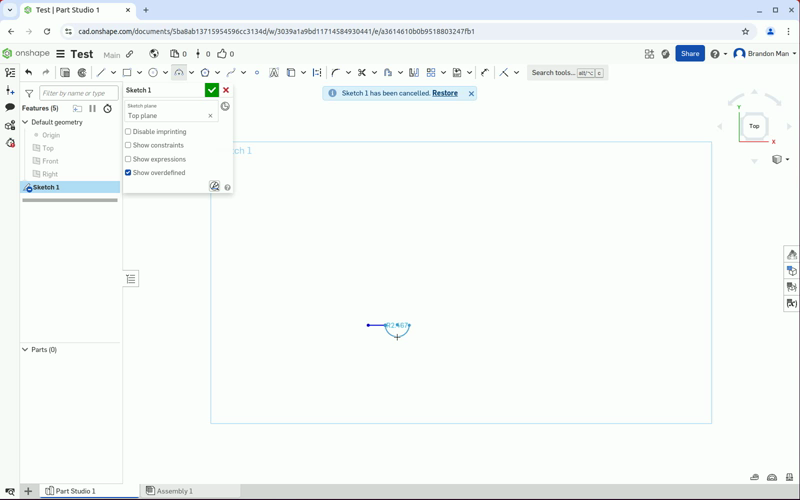
click(397, 336)
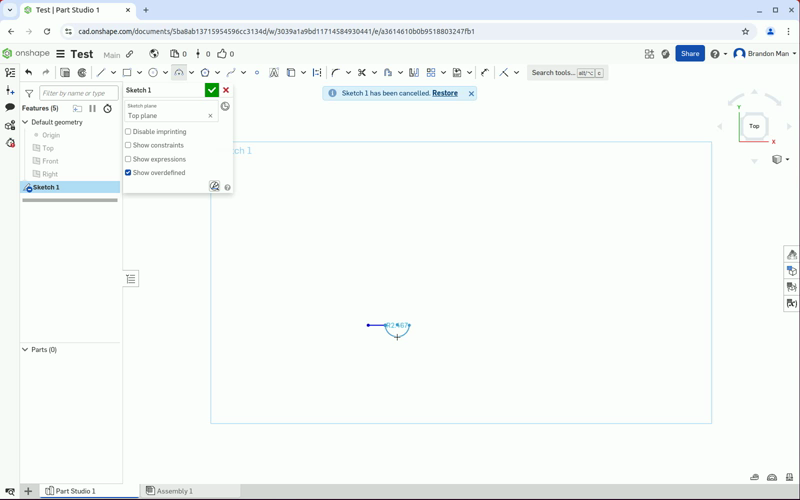
key_up(shift)
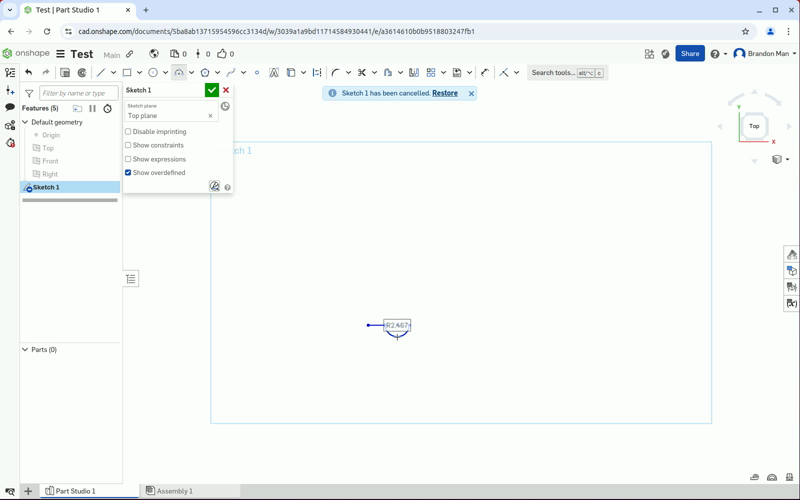
key(esc)
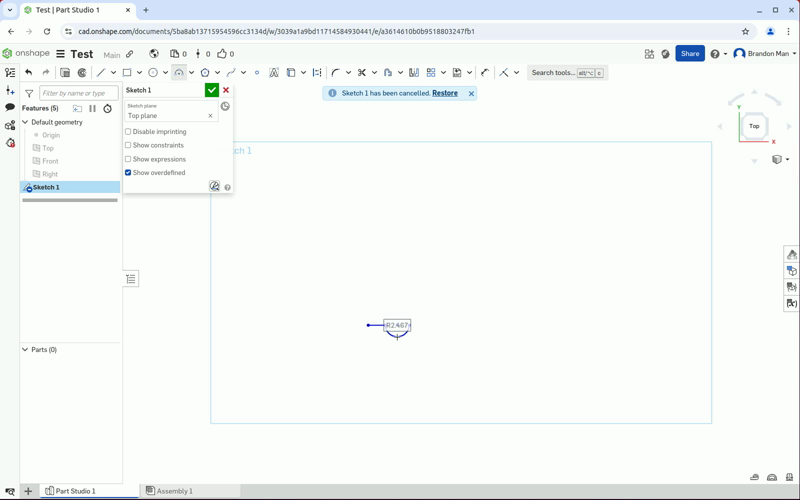
key(l)
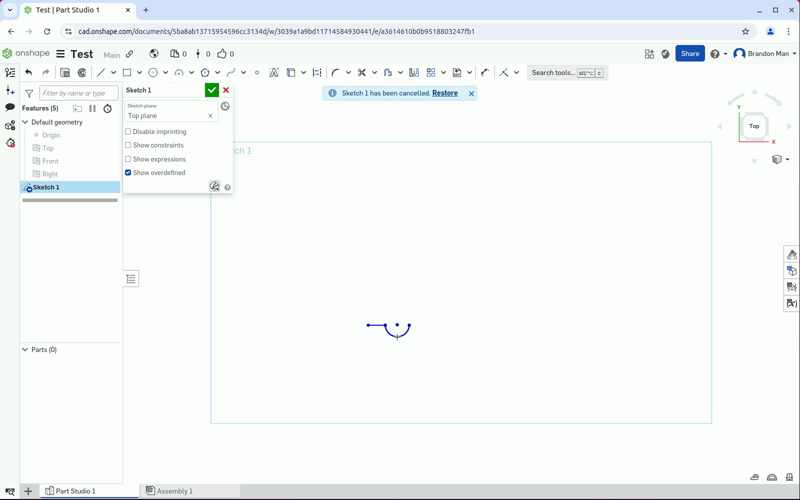
mouse_move(409, 325)
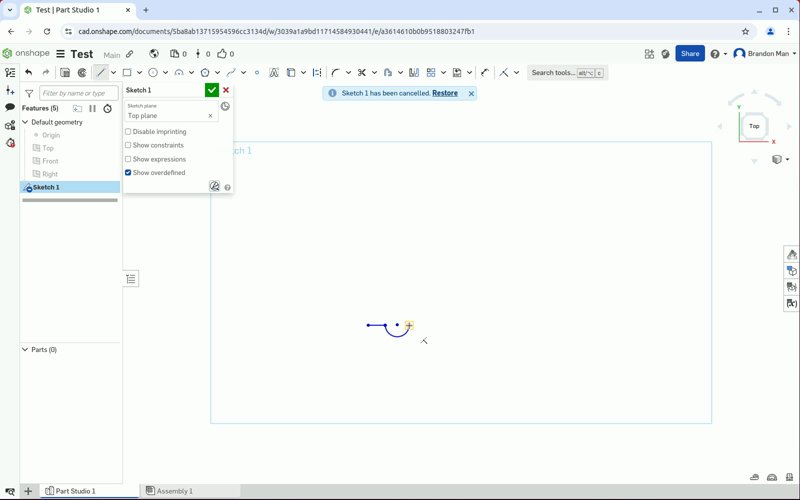
click(409, 325)
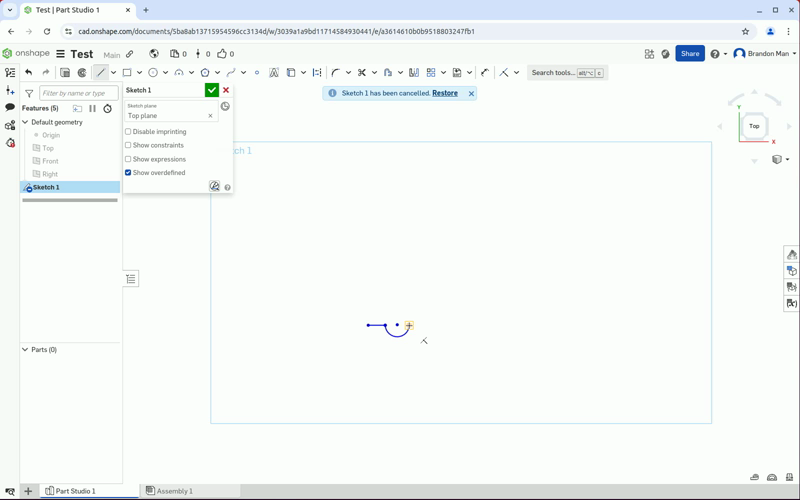
key_down(shift)
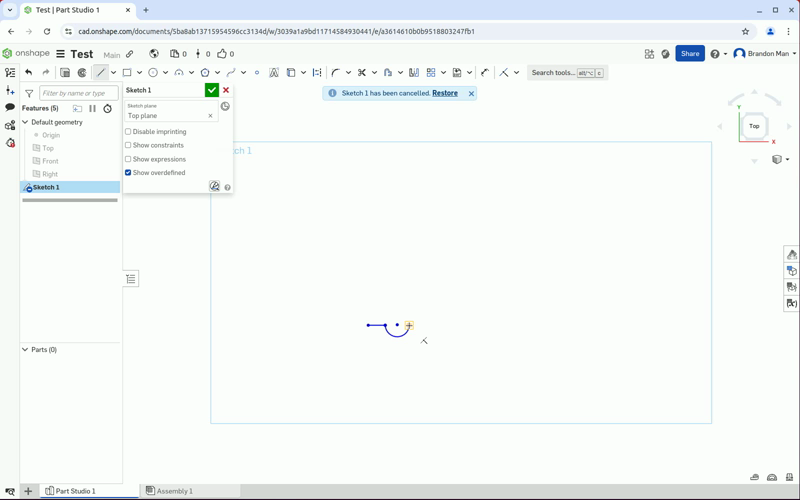
mouse_move(572, 325)
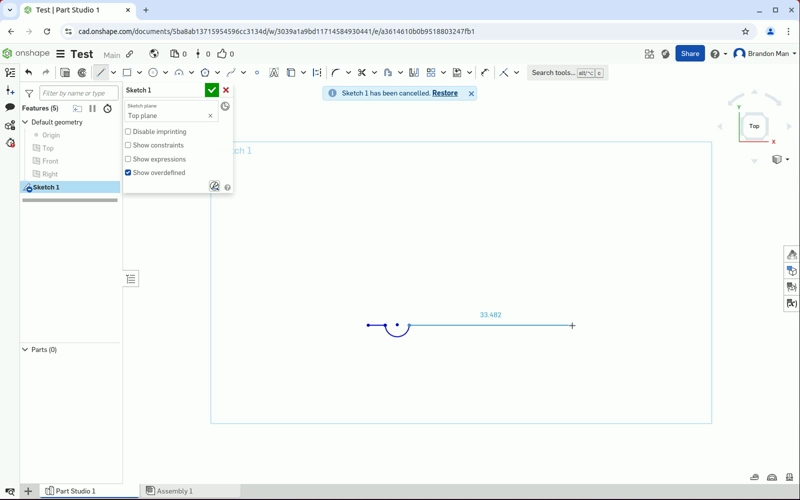
click(572, 325)
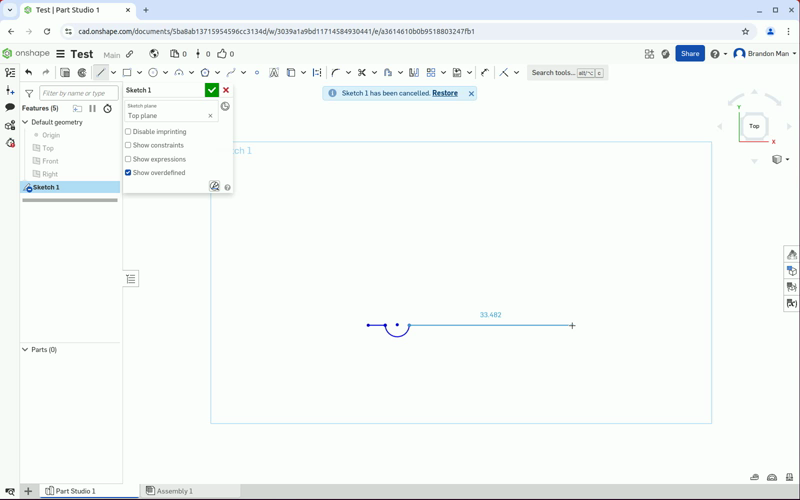
key_up(shift)
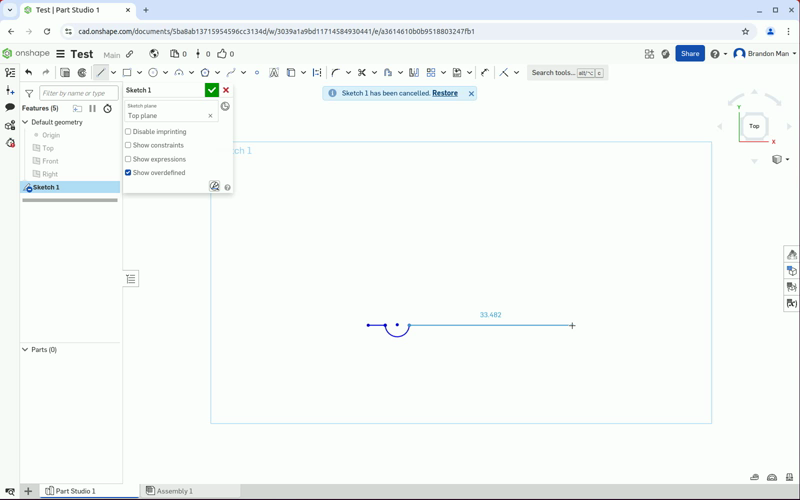
key_down(shift)
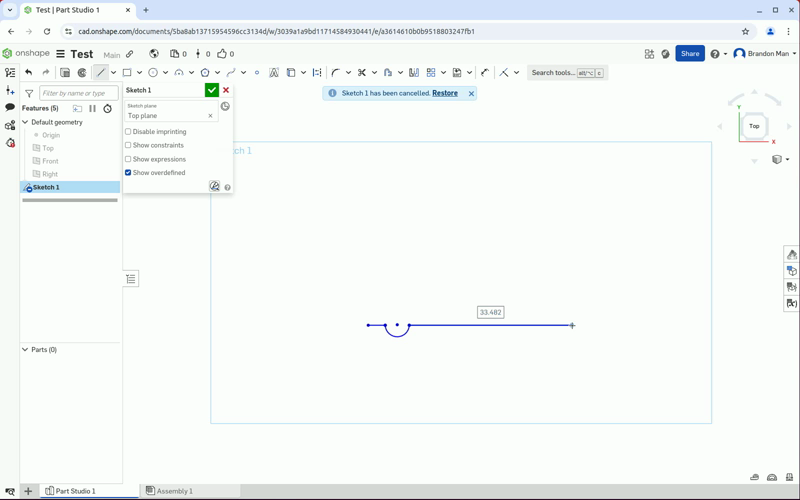
mouse_move(589, 325)
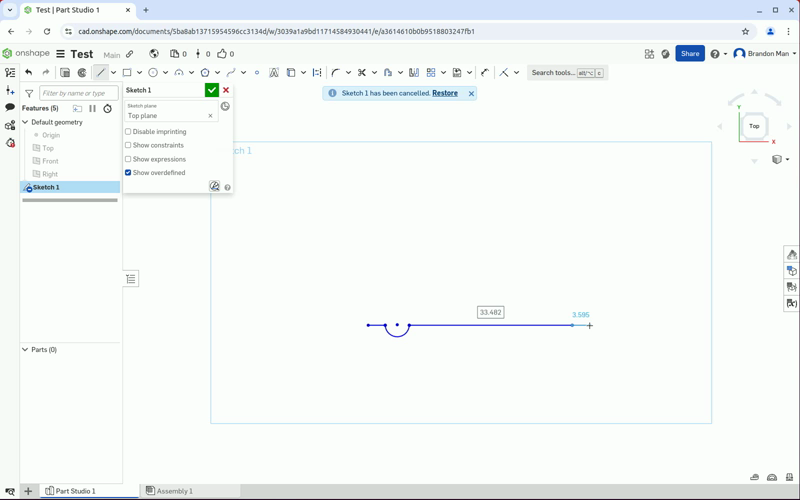
mouse_move(572, 301)
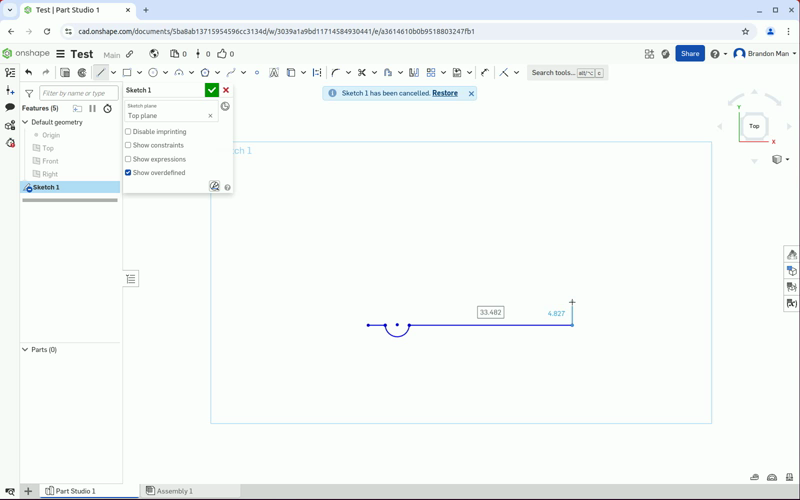
click(572, 301)
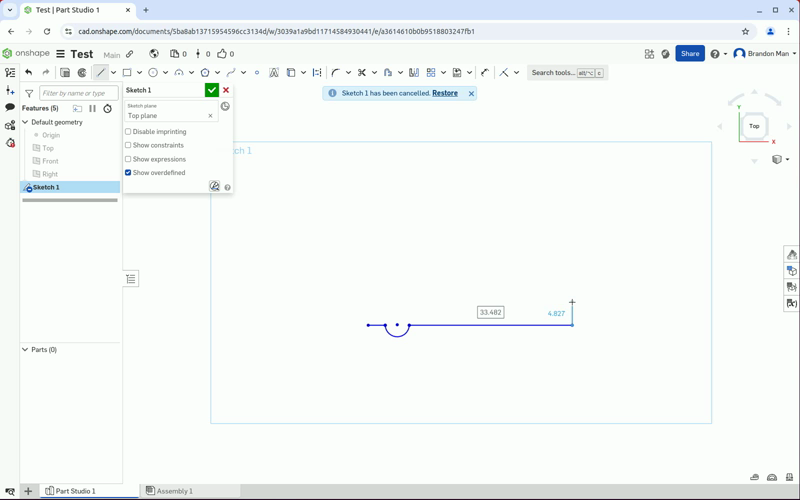
key_up(shift)
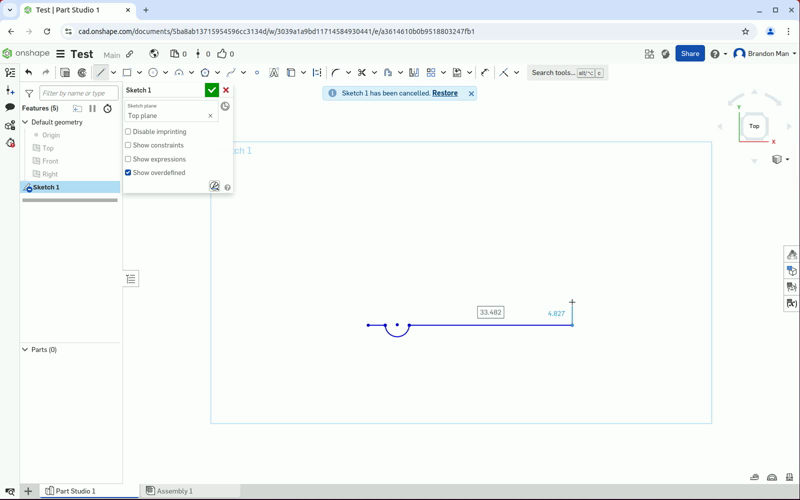
key_down(shift)
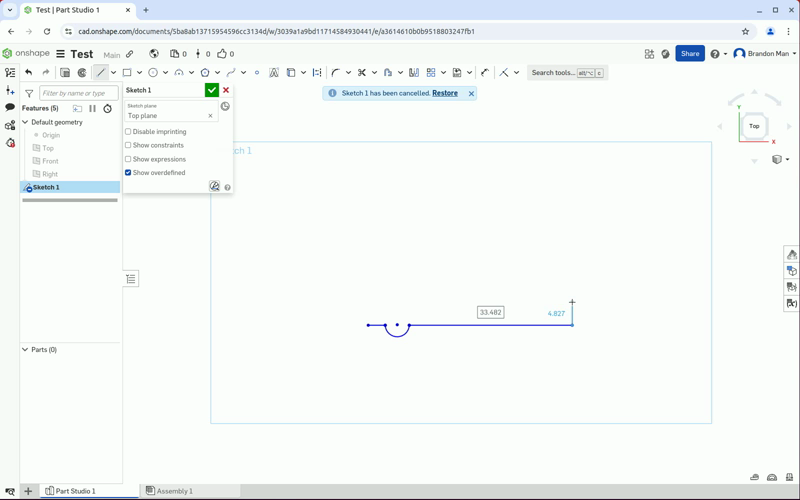
mouse_move(572, 204)
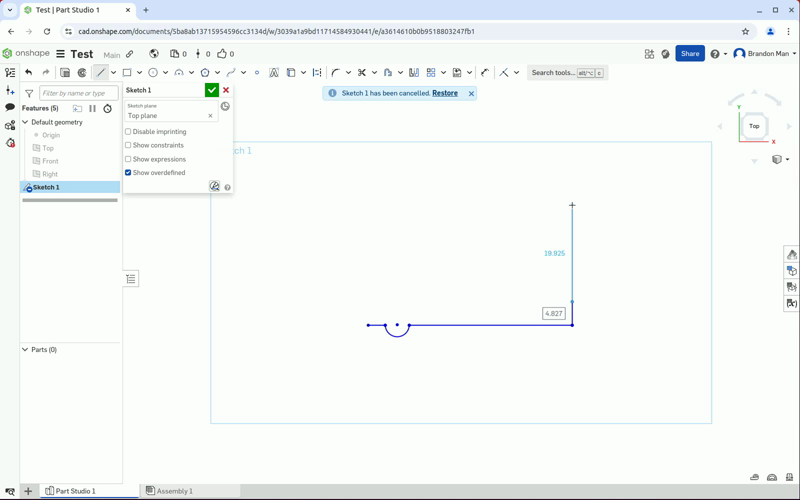
click(572, 204)
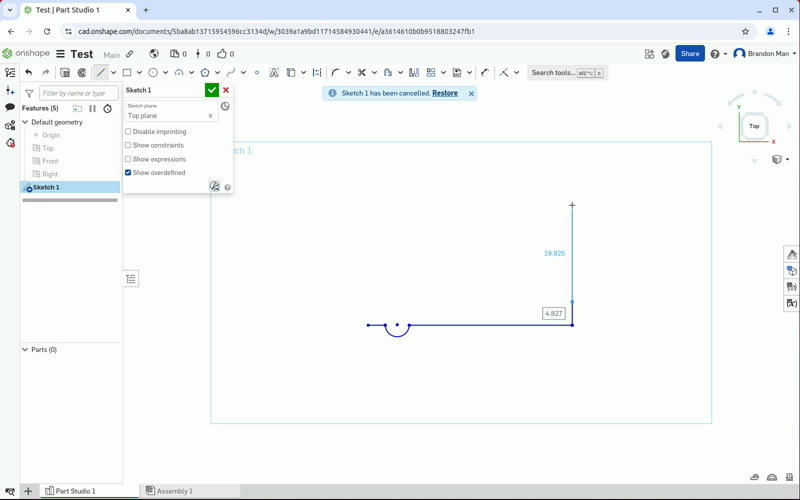
key_up(shift)
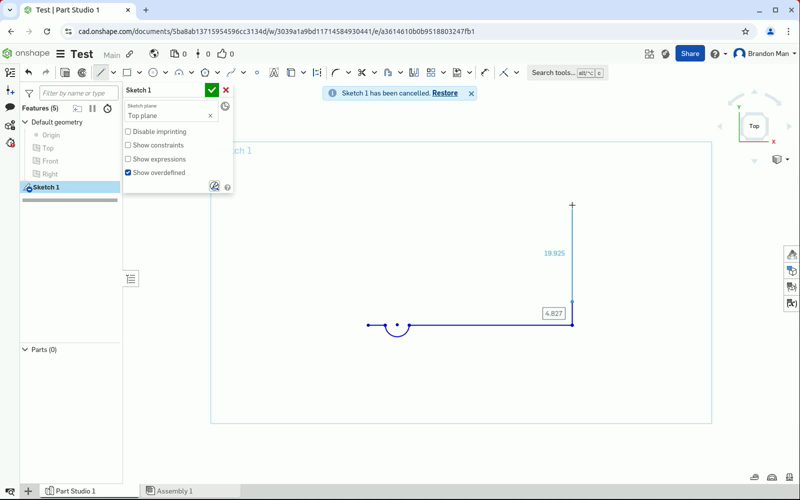
key_down(shift)
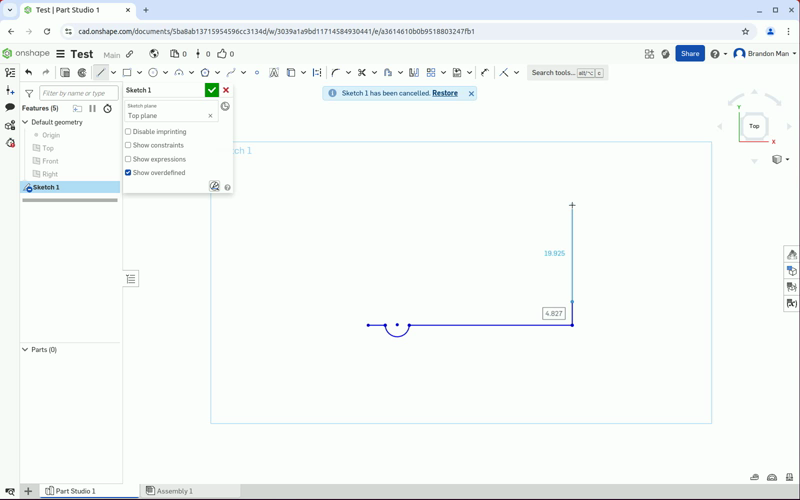
mouse_move(368, 204)
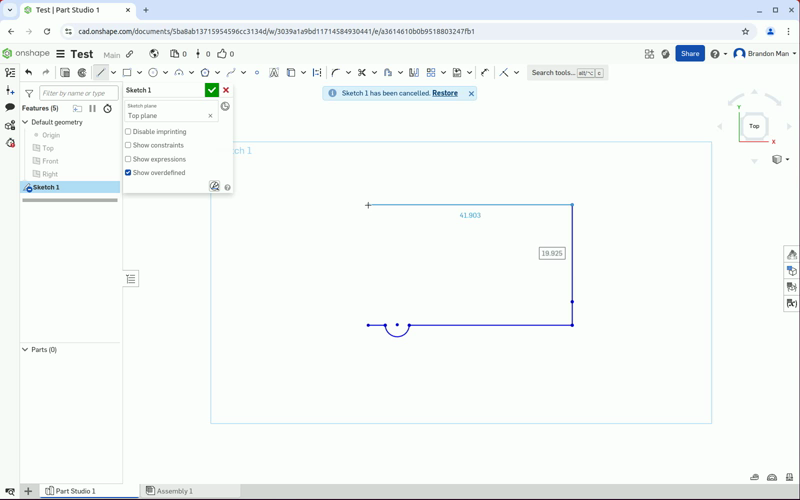
click(368, 204)
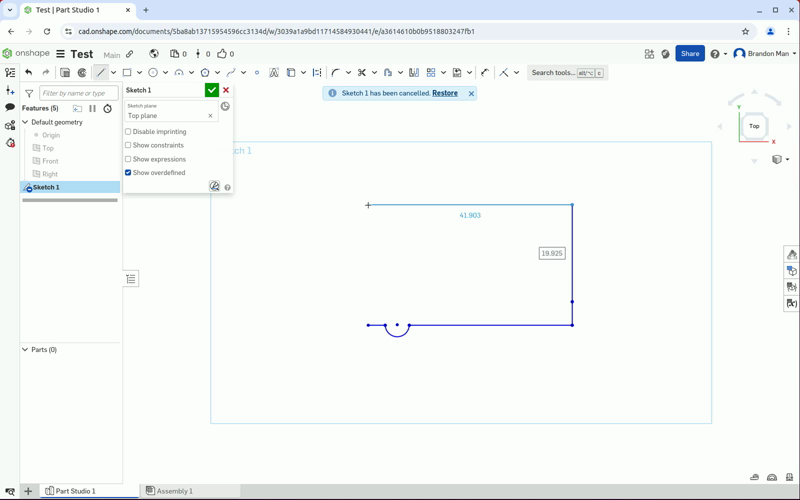
key_up(shift)
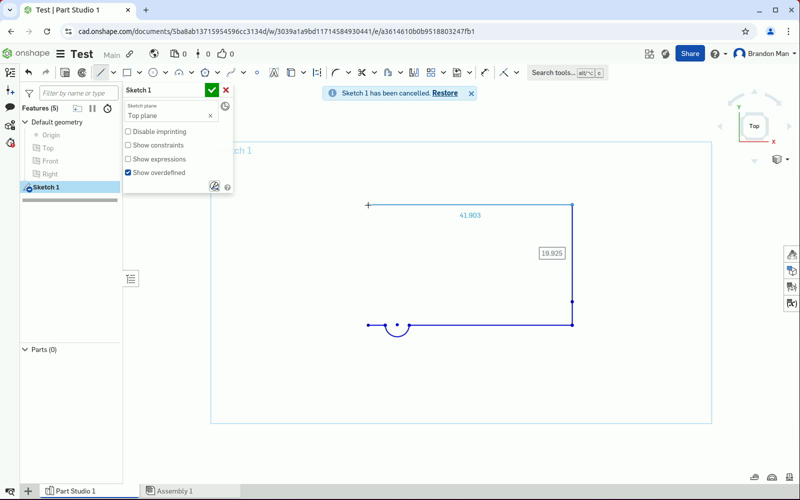
key_down(shift)
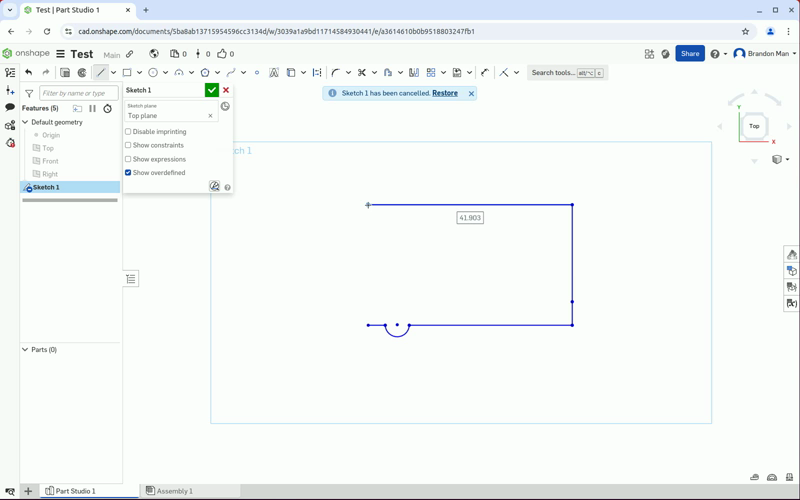
mouse_move(368, 325)
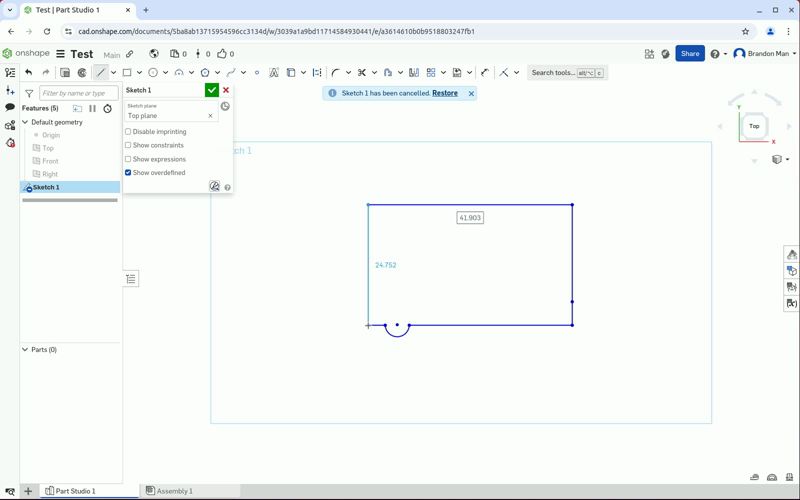
key_up(shift)
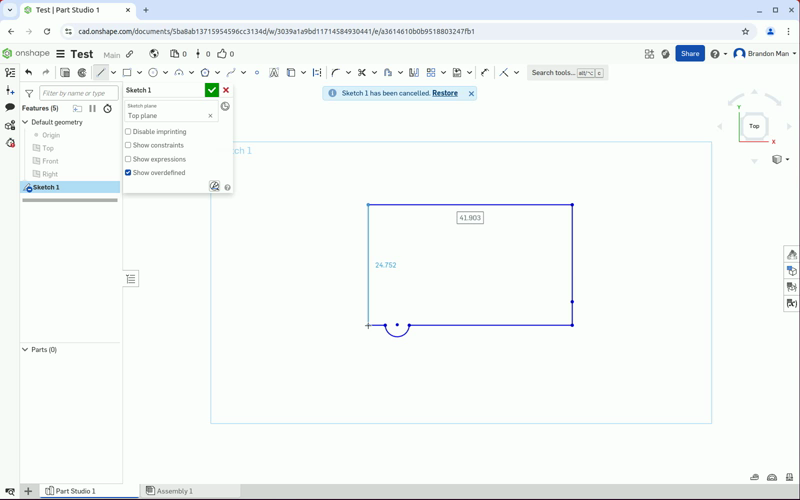
click(368, 325)
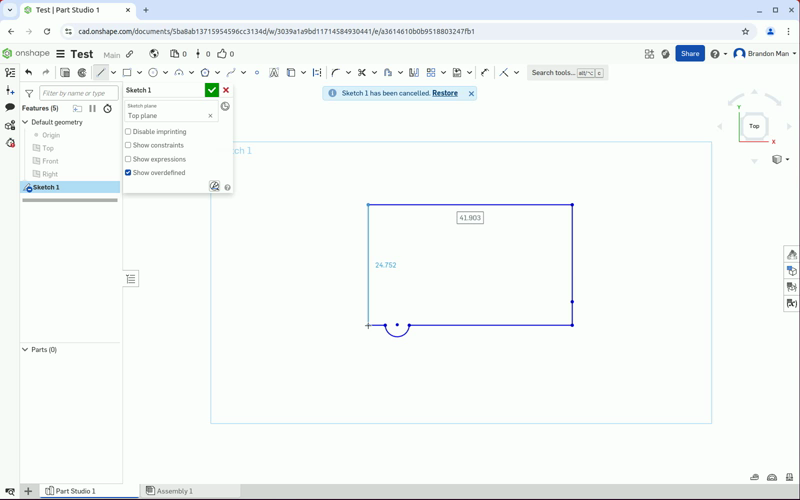
key(esc)
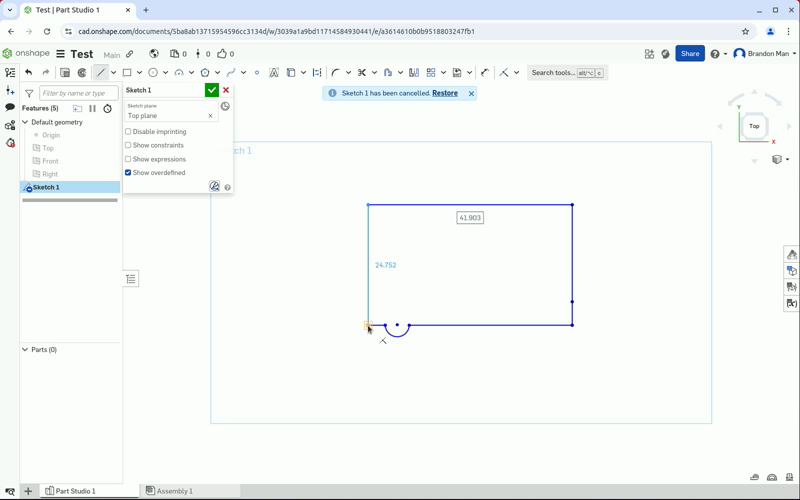
key(l)
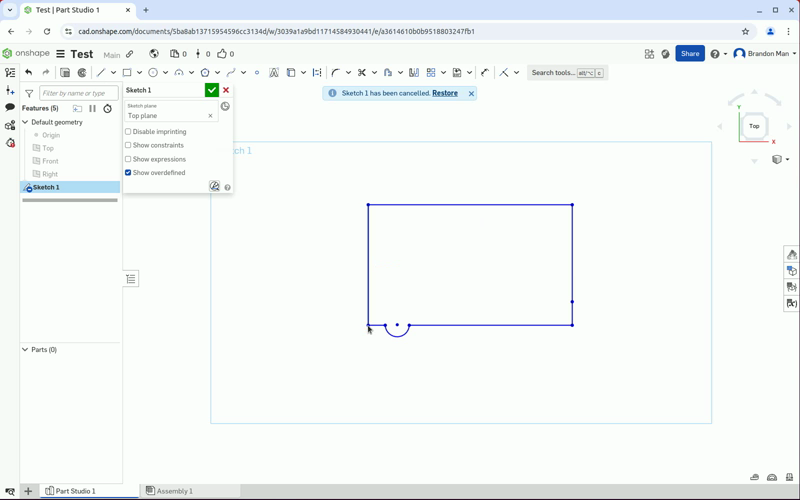
key_down(shift)
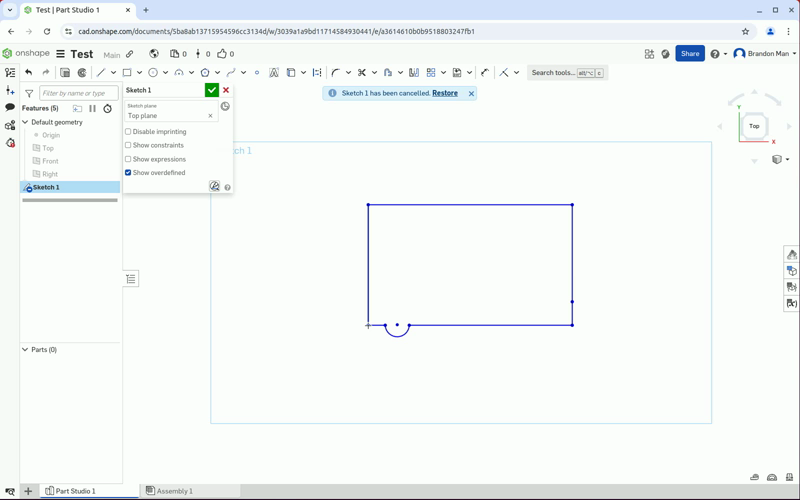
mouse_move(383, 299)
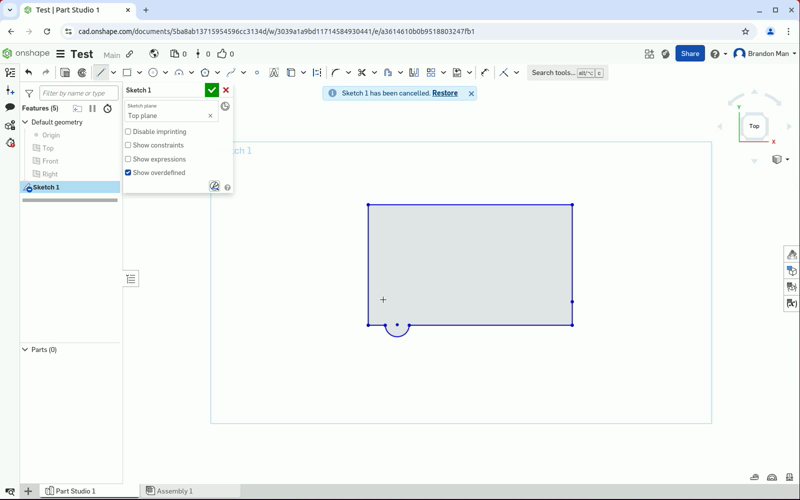
click(383, 299)
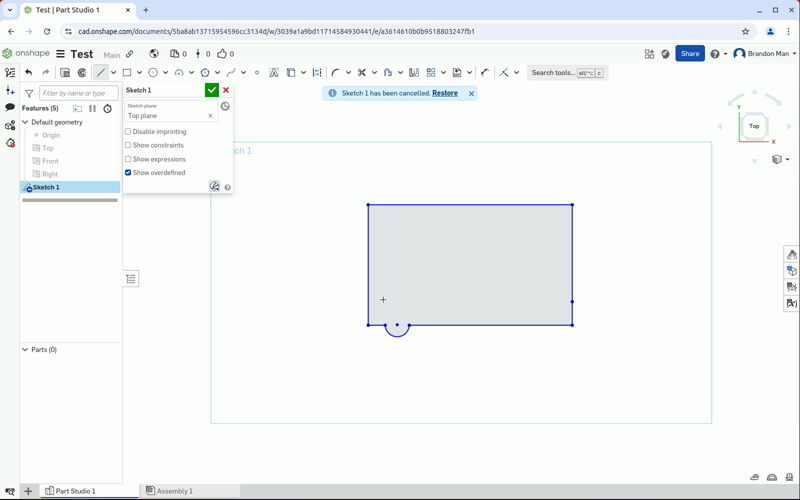
key_up(shift)
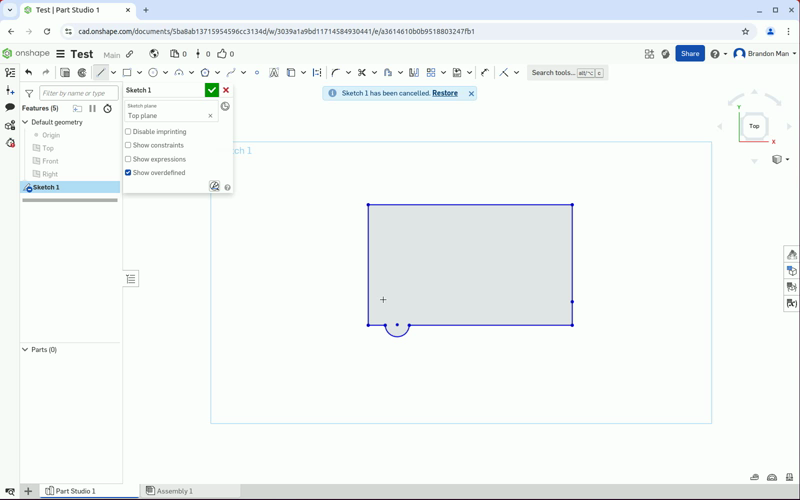
key_down(shift)
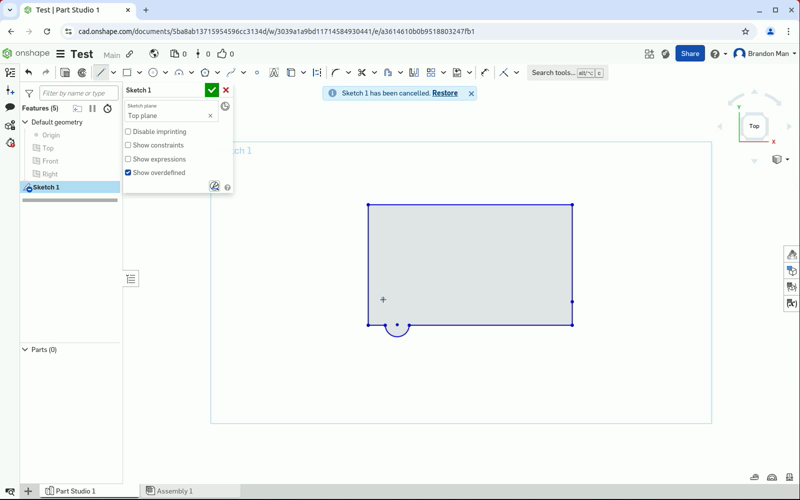
mouse_move(413, 299)
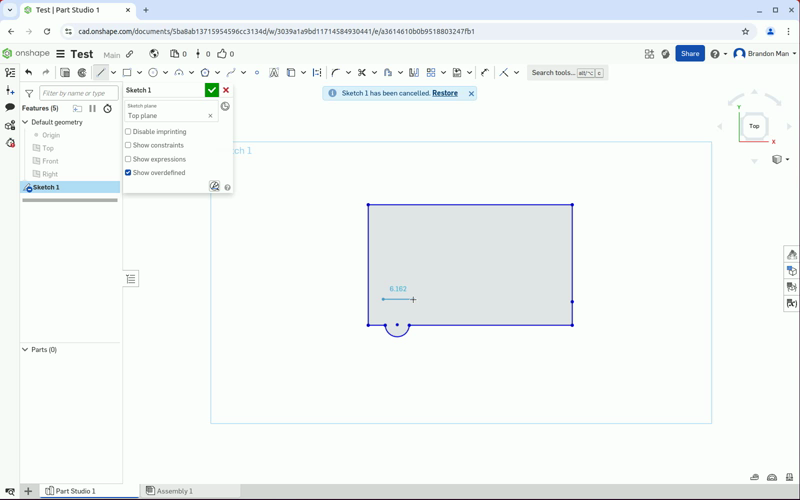
mouse_move(389, 299)
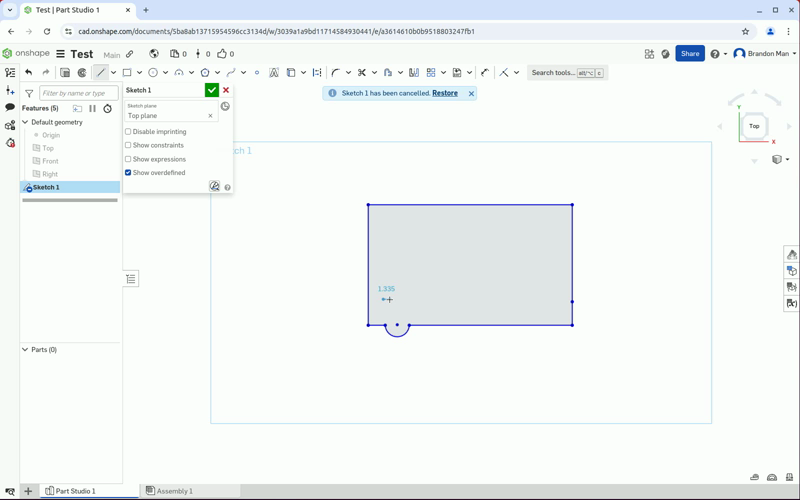
scroll(6)
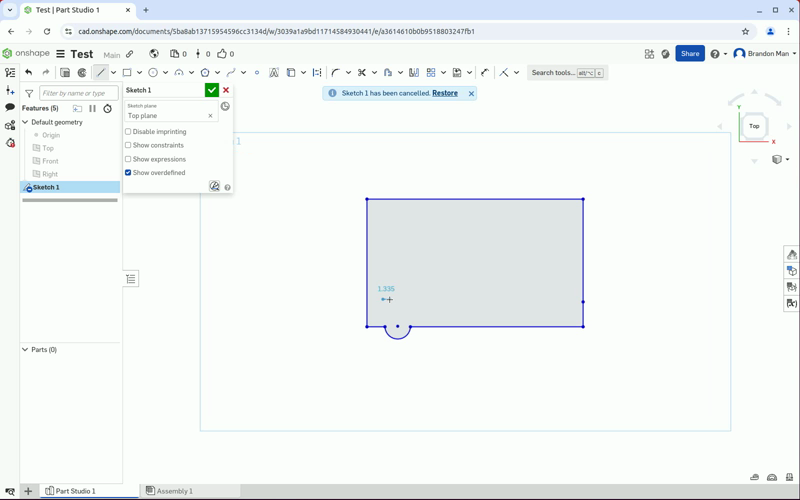
scroll(6)
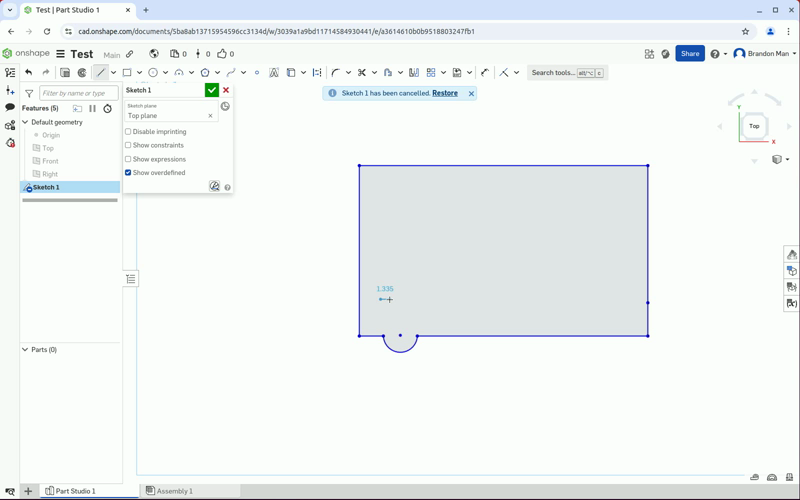
scroll(6)
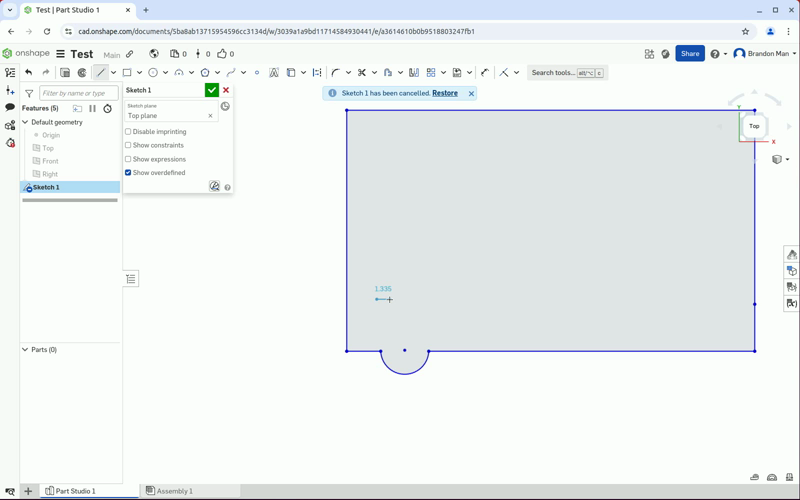
scroll(6)
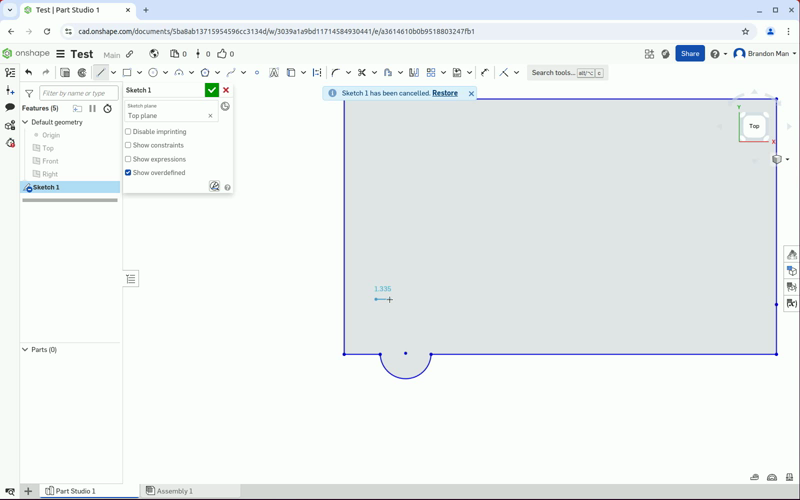
scroll(6)
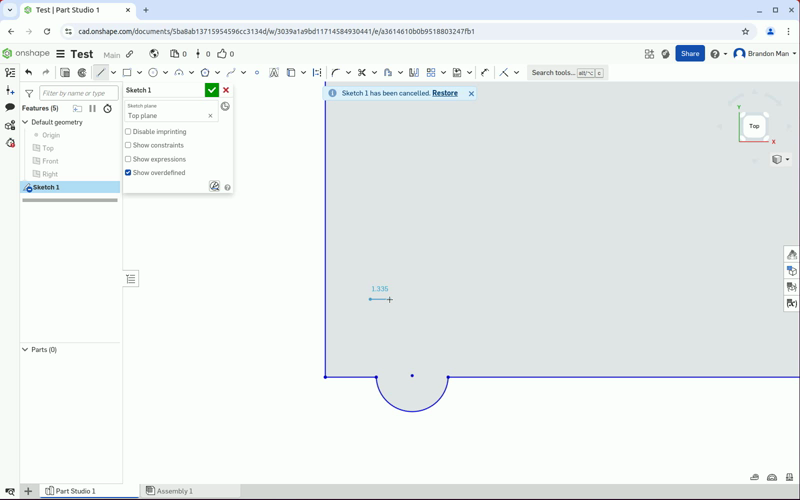
scroll(6)
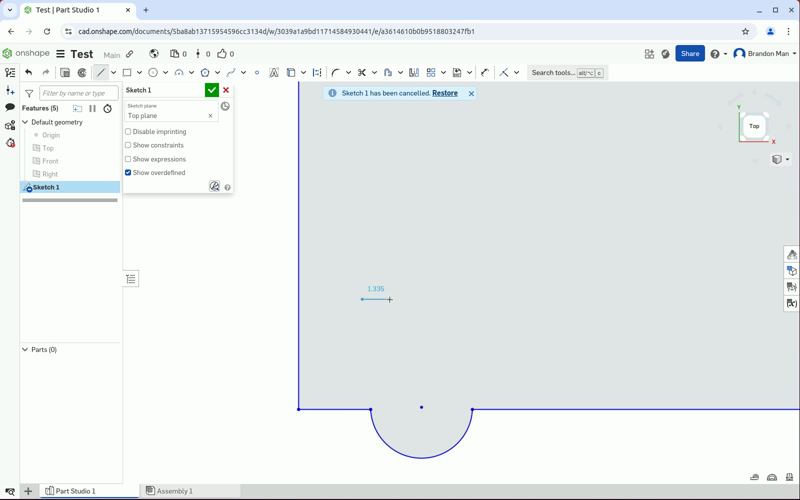
scroll(6)
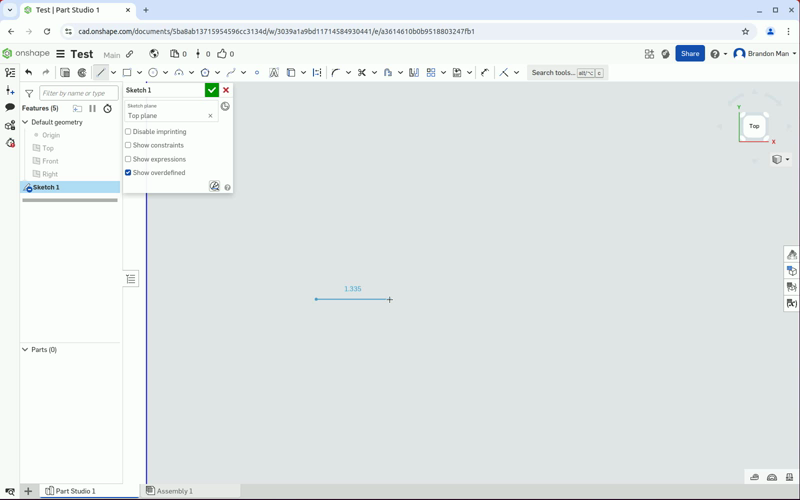
click(389, 299)
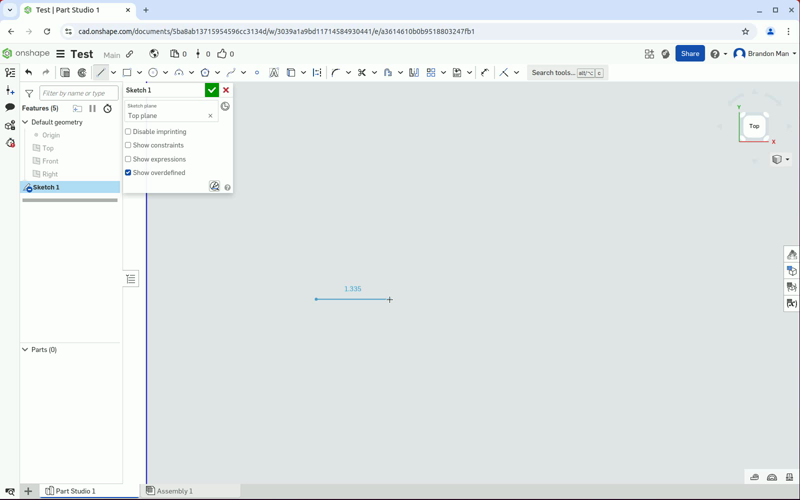
scroll(-6)
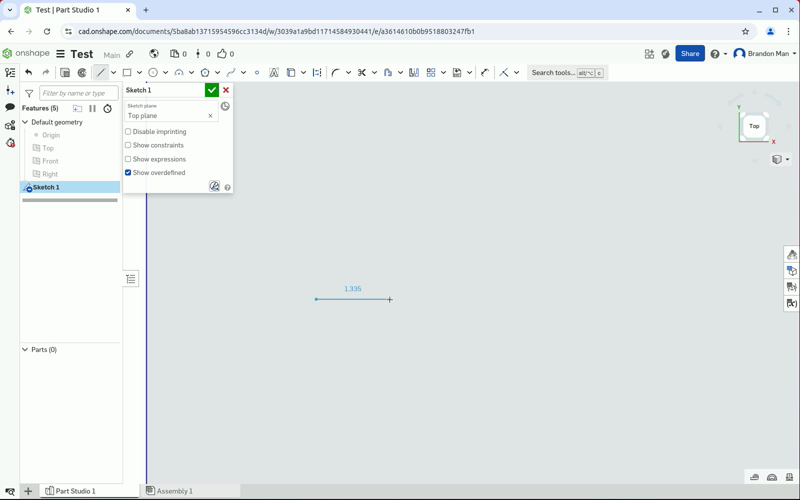
scroll(-6)
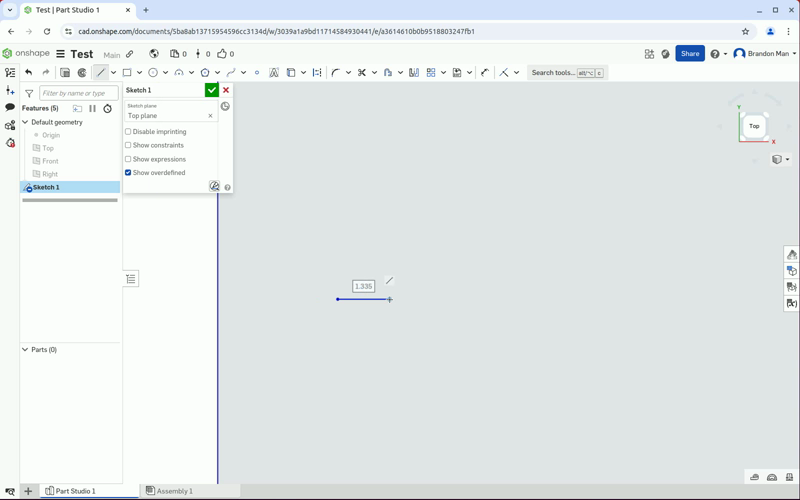
scroll(-6)
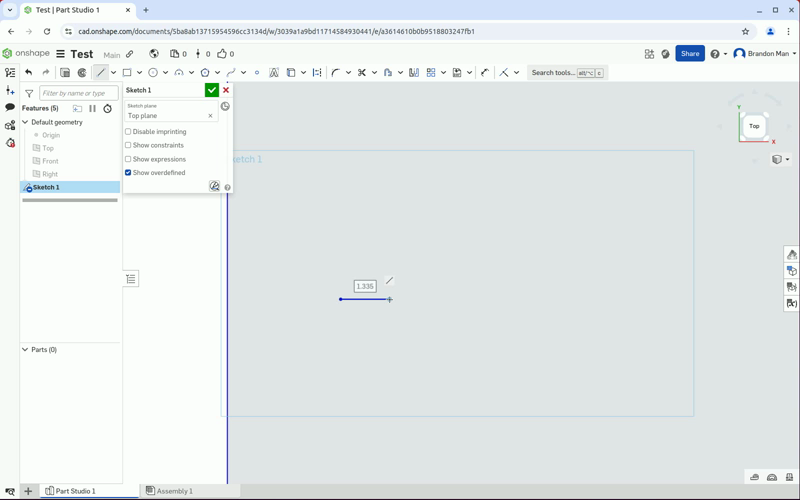
scroll(-6)
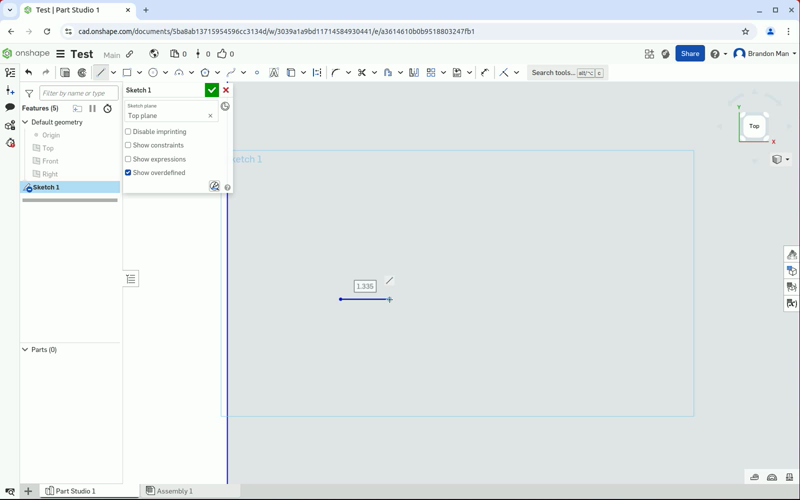
scroll(-6)
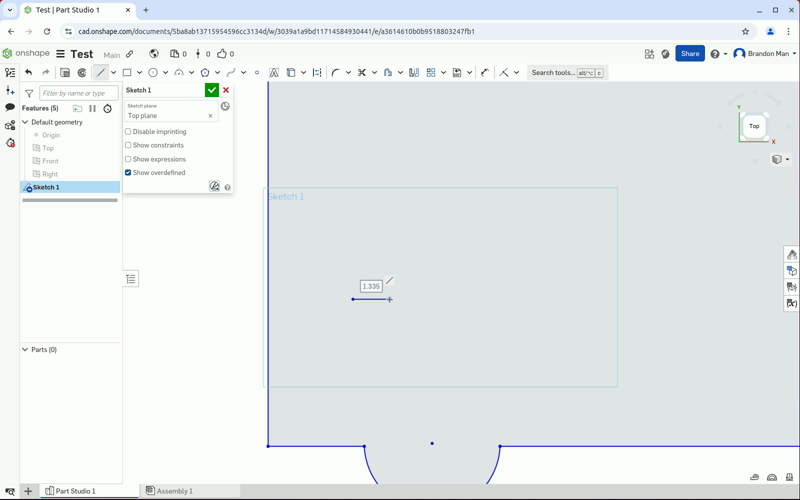
scroll(-6)
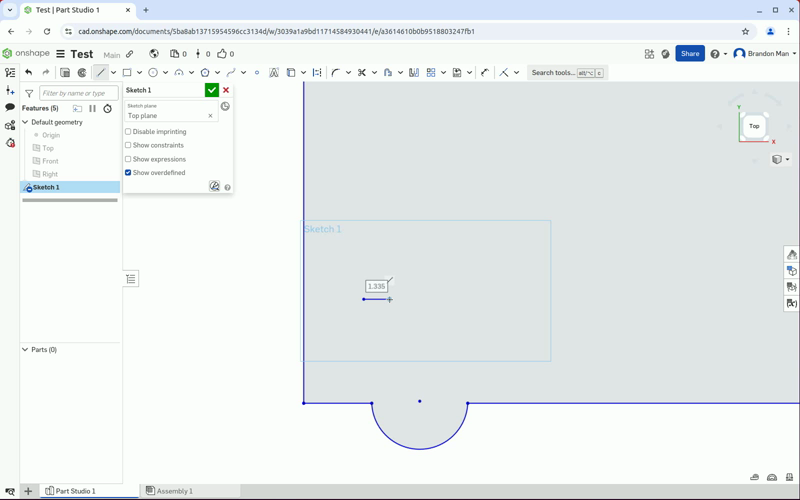
scroll(-6)
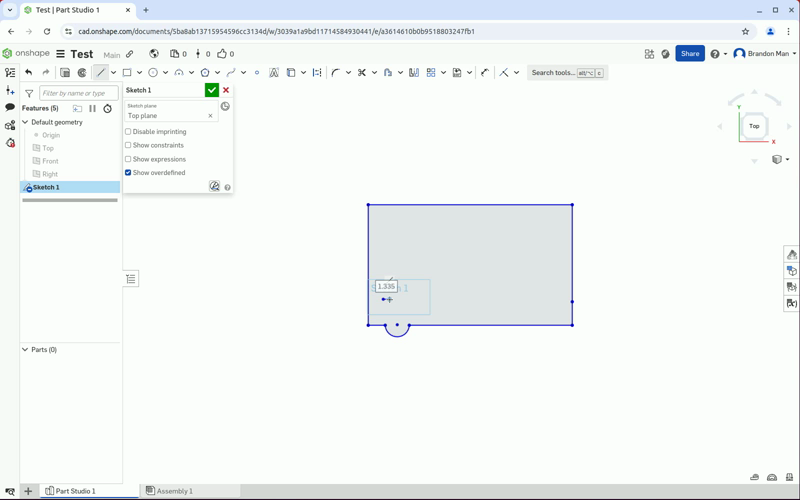
key_up(shift)
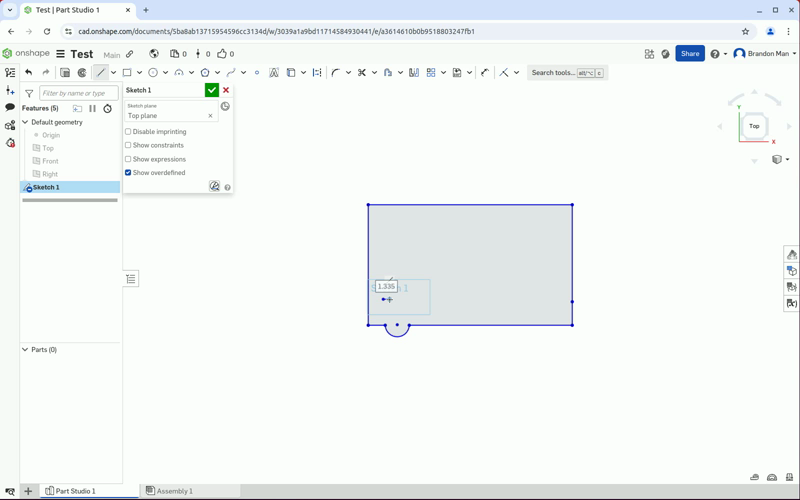
key_down(shift)
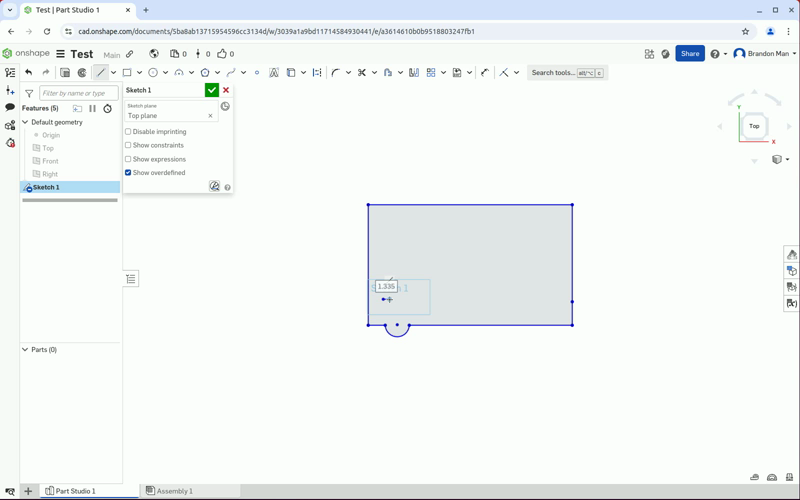
mouse_move(419, 299)
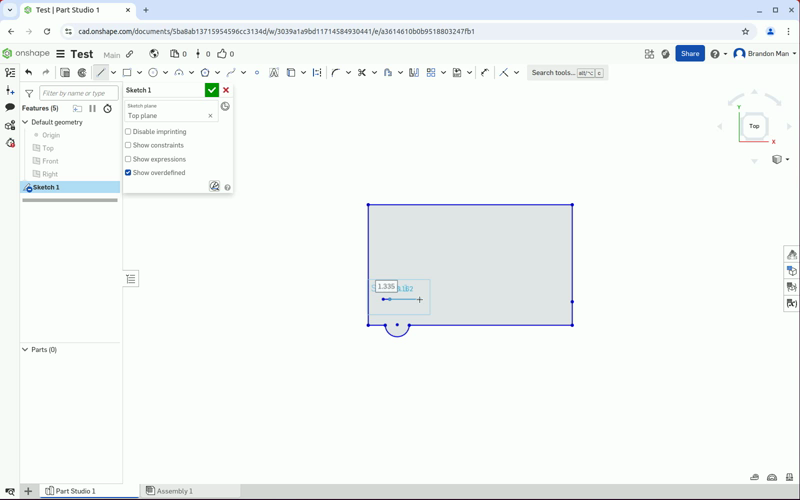
mouse_move(389, 297)
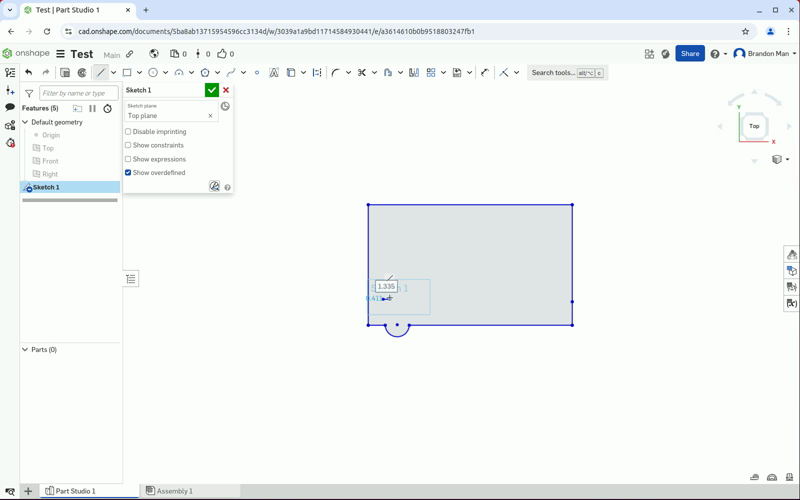
scroll(6)
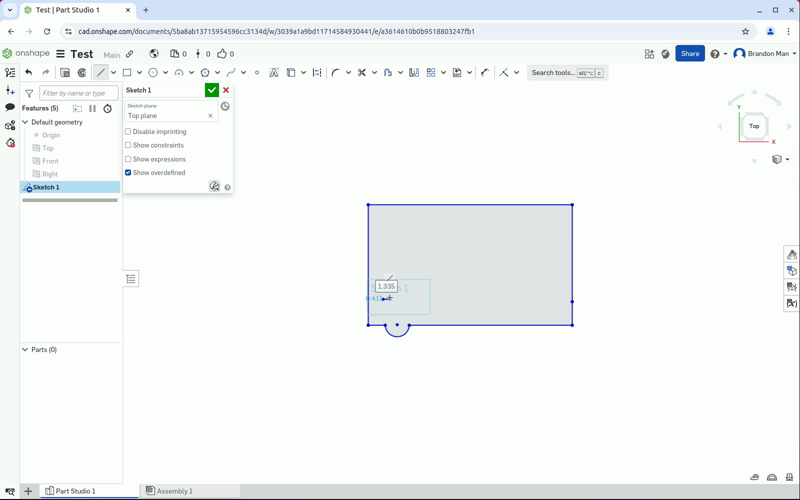
scroll(6)
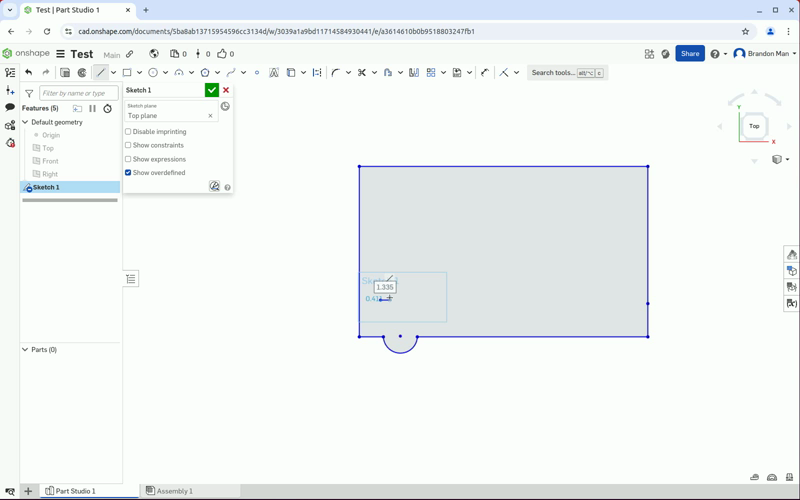
scroll(6)
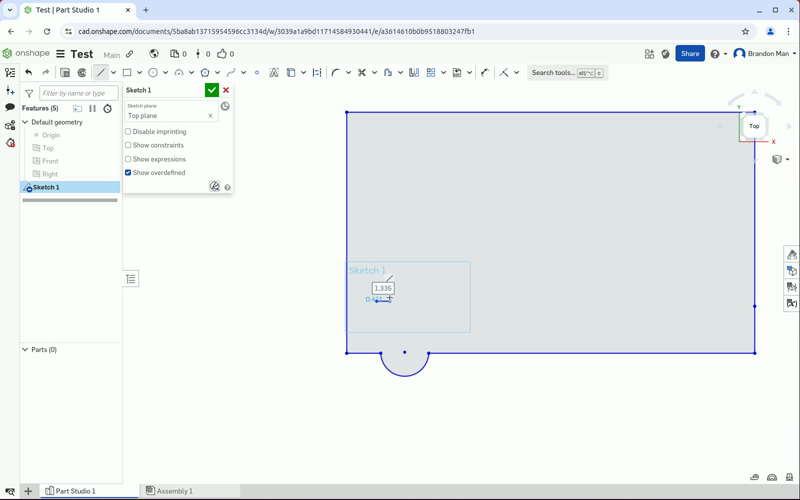
scroll(6)
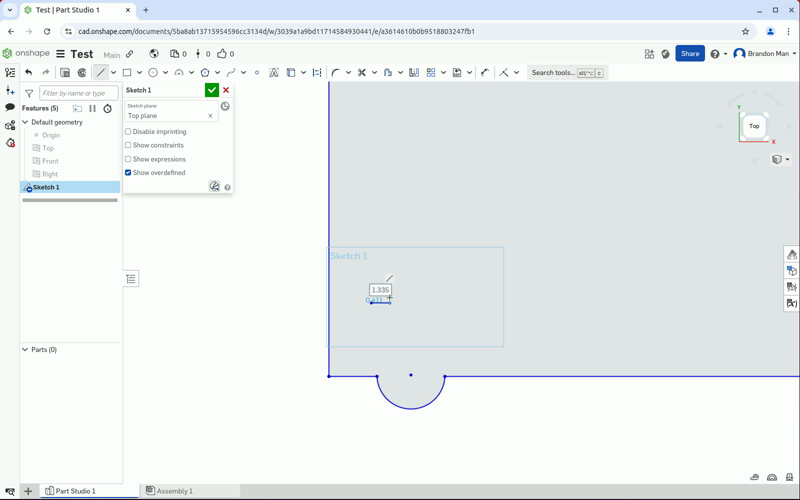
scroll(6)
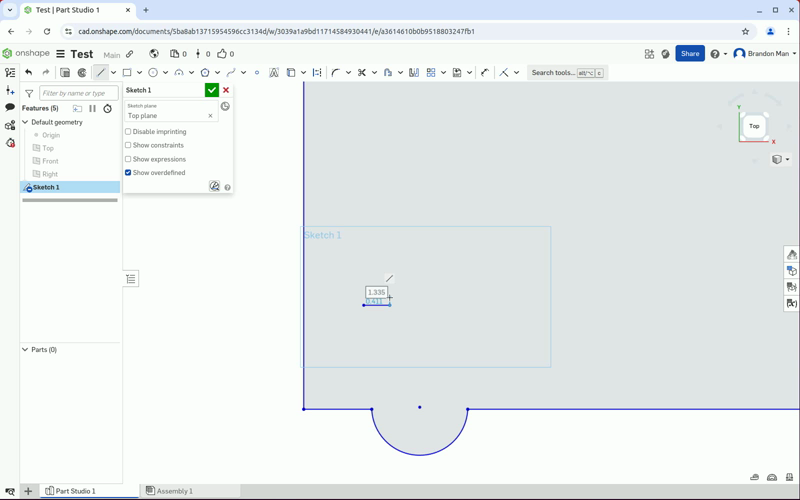
scroll(6)
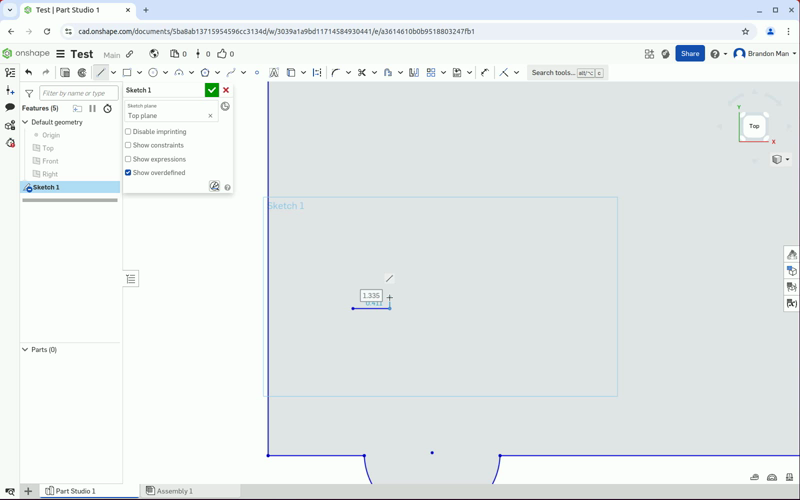
scroll(6)
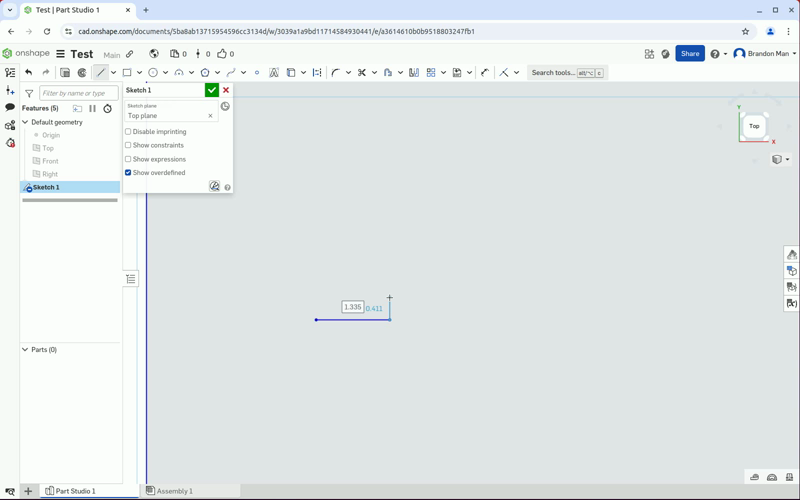
click(389, 297)
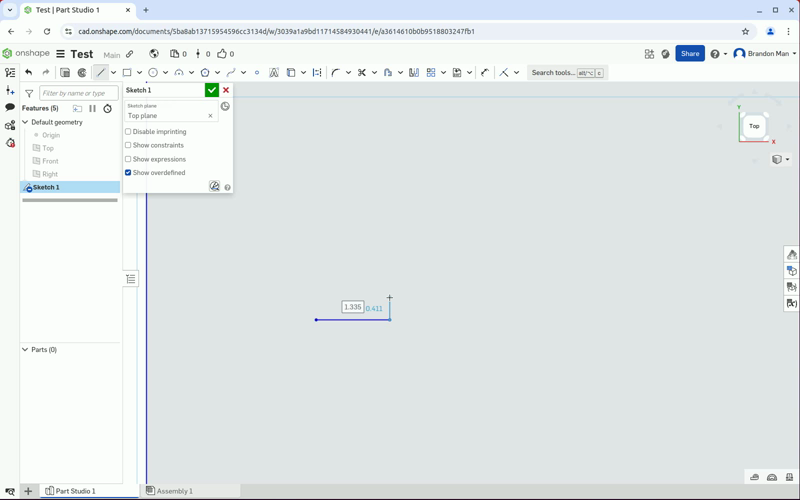
scroll(-6)
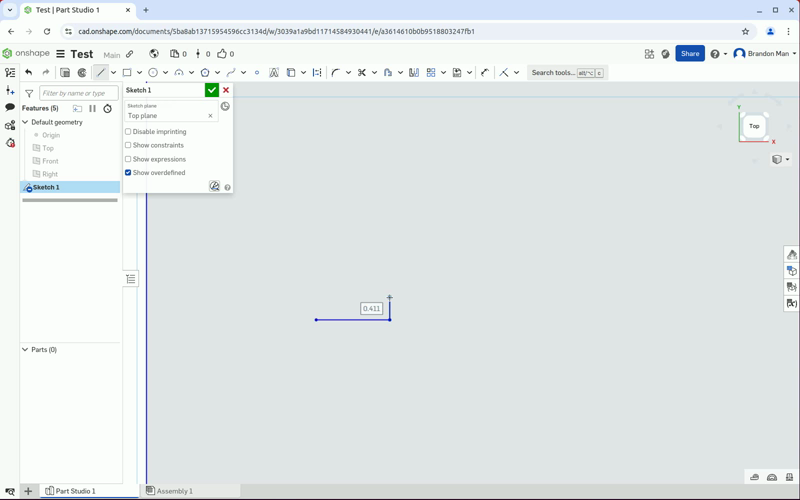
scroll(-6)
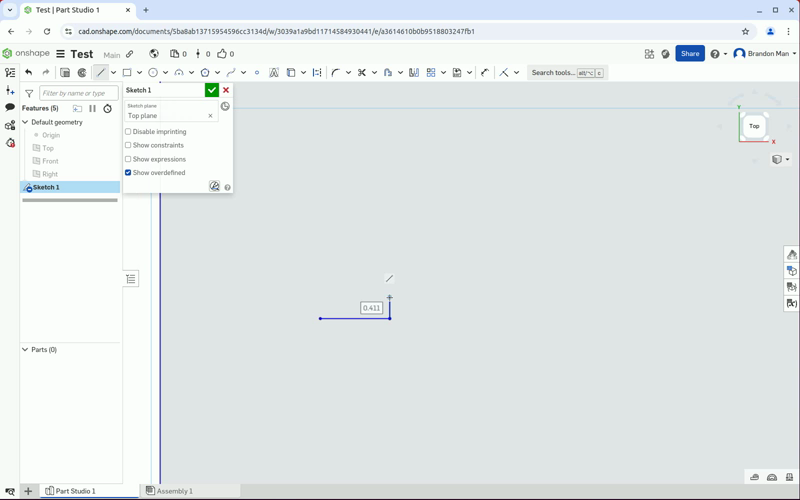
scroll(-6)
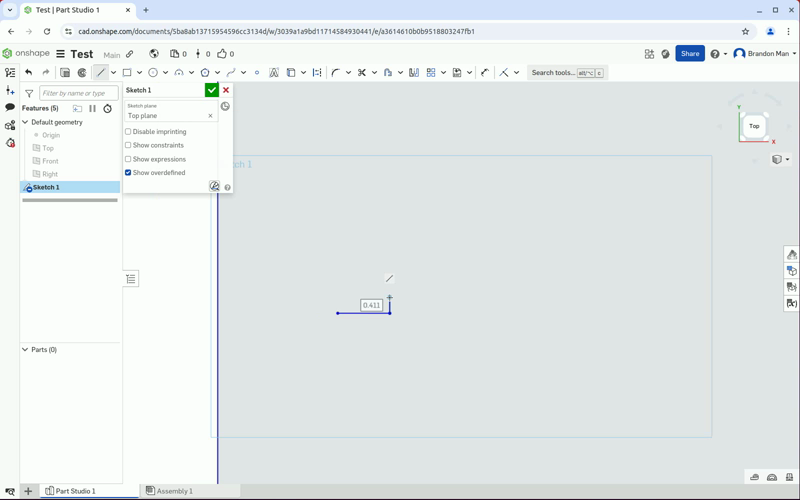
scroll(-6)
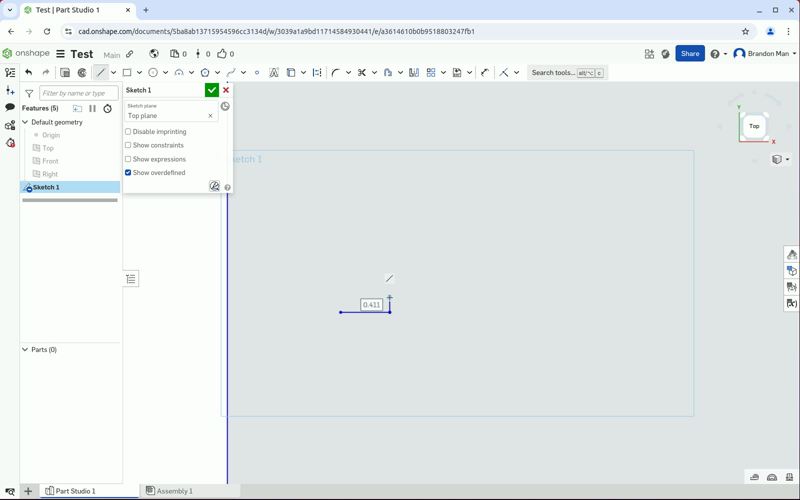
scroll(-6)
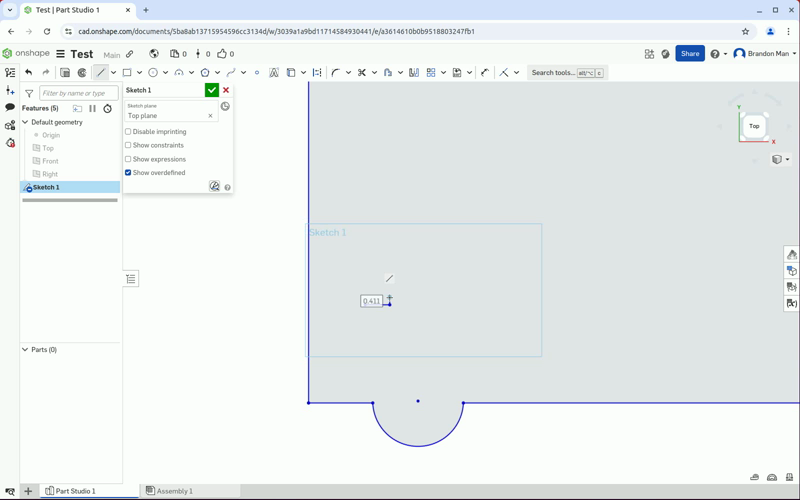
scroll(-6)
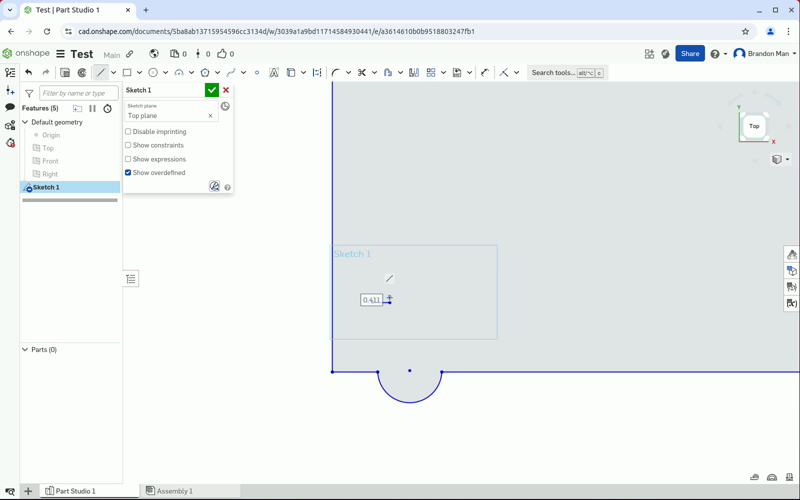
scroll(-6)
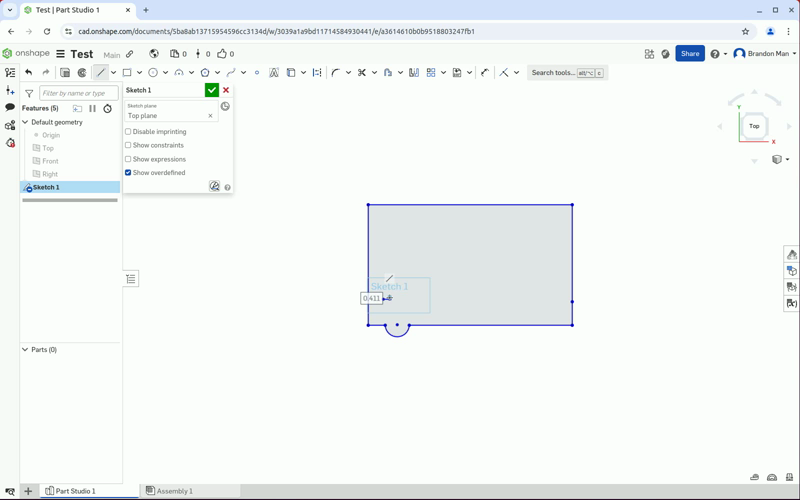
key_up(shift)
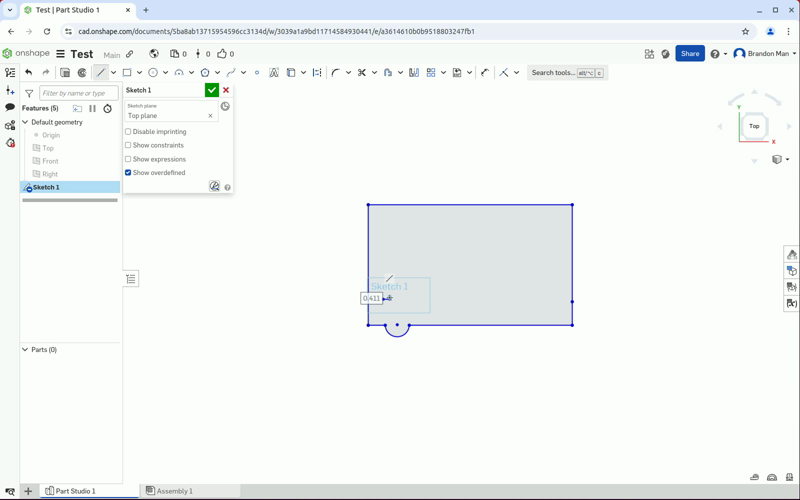
key_down(shift)
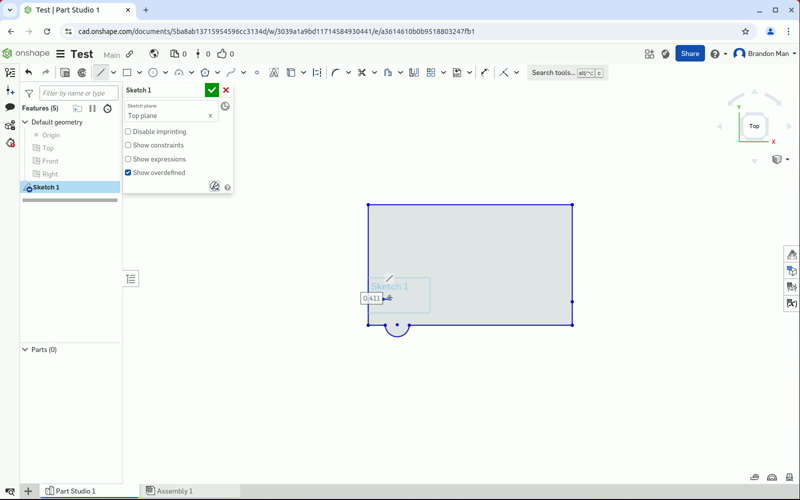
mouse_move(419, 297)
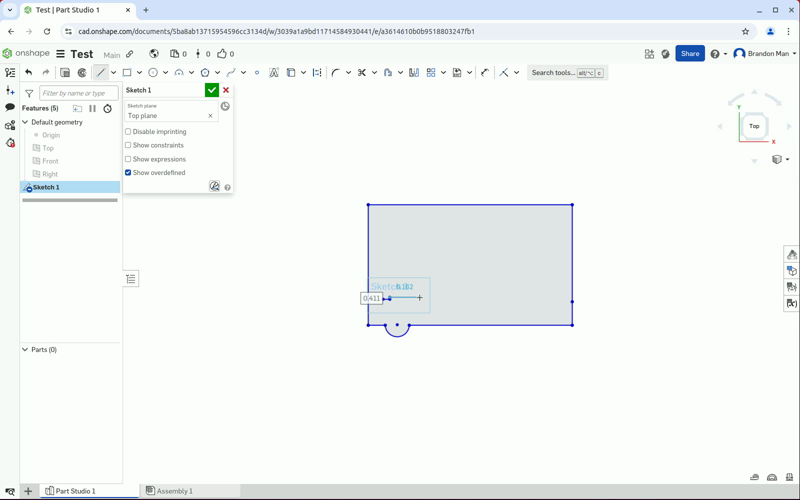
mouse_move(383, 297)
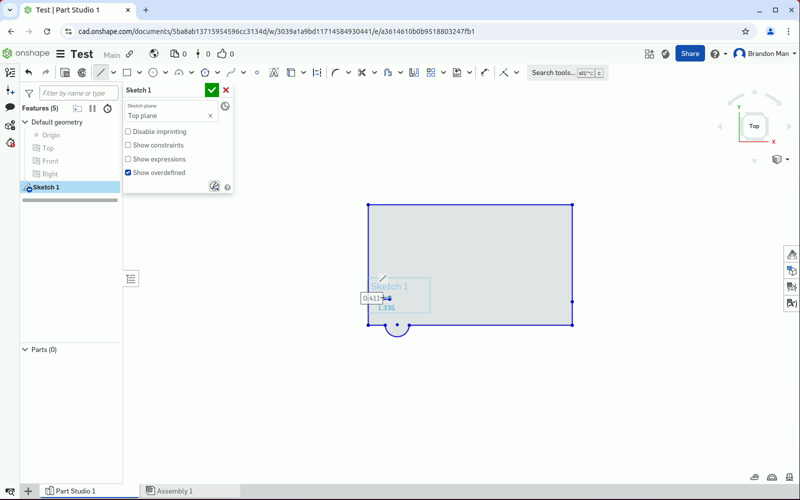
scroll(6)
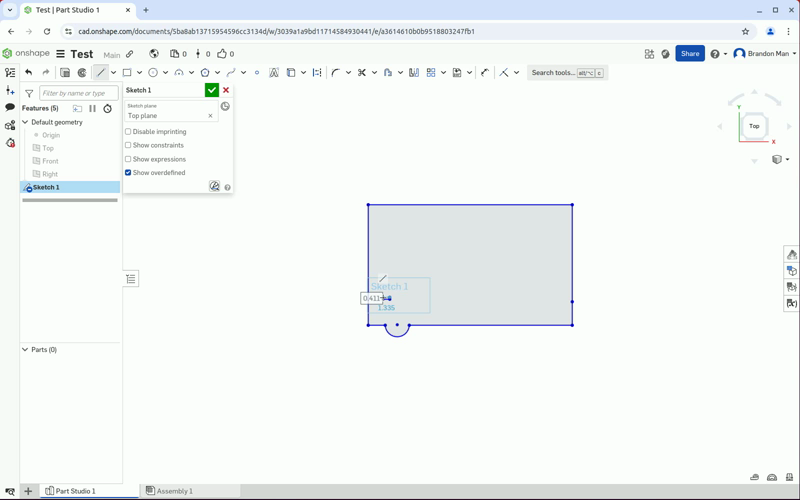
scroll(6)
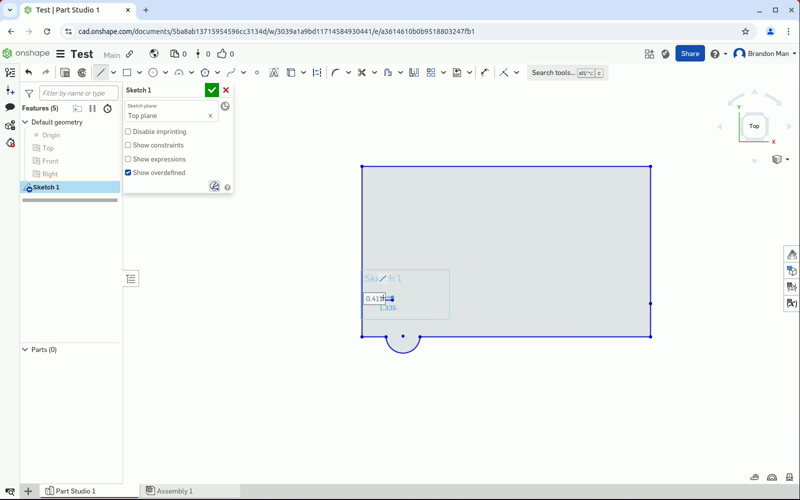
scroll(6)
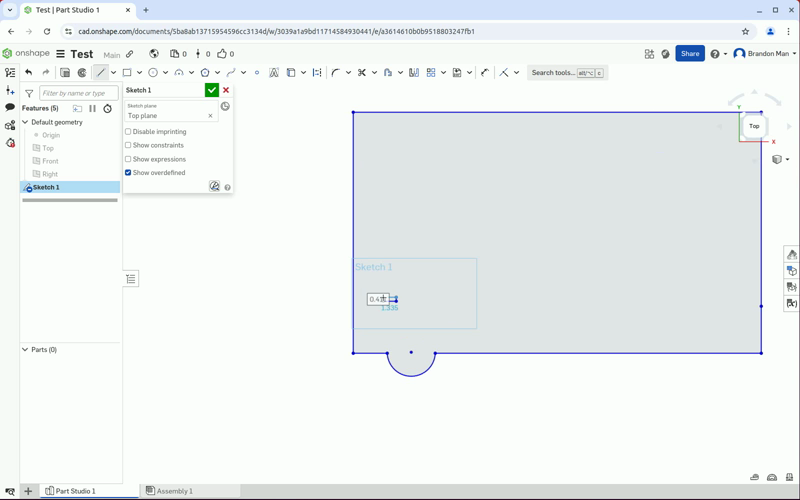
scroll(6)
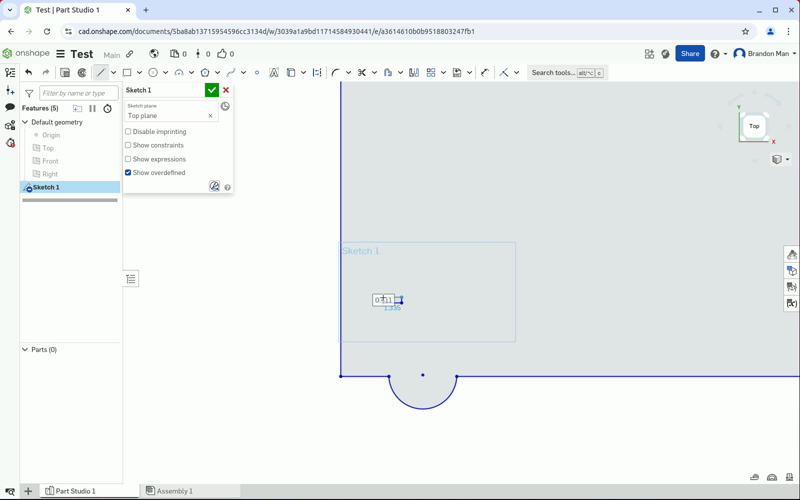
scroll(6)
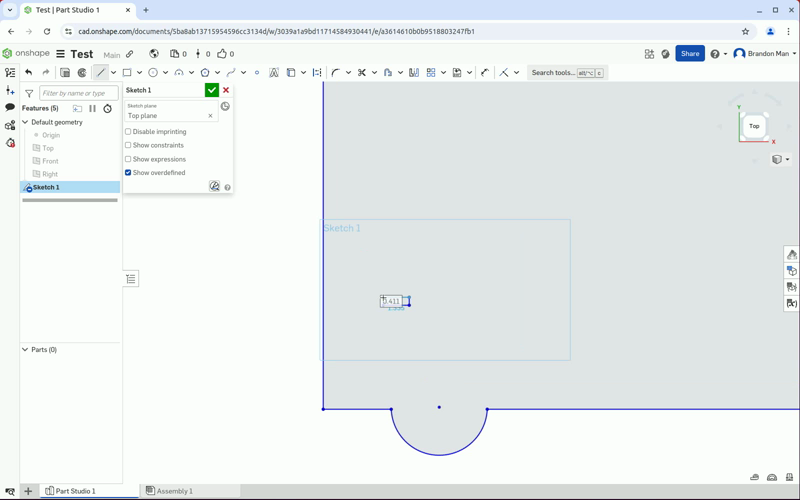
scroll(6)
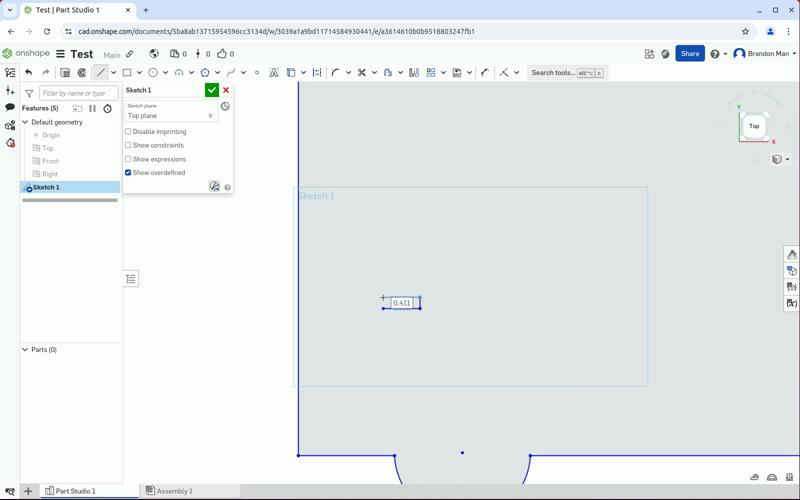
scroll(6)
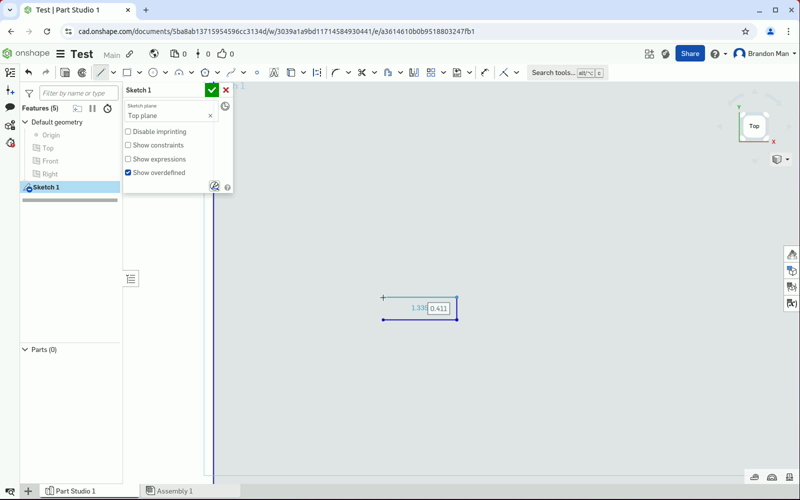
click(383, 297)
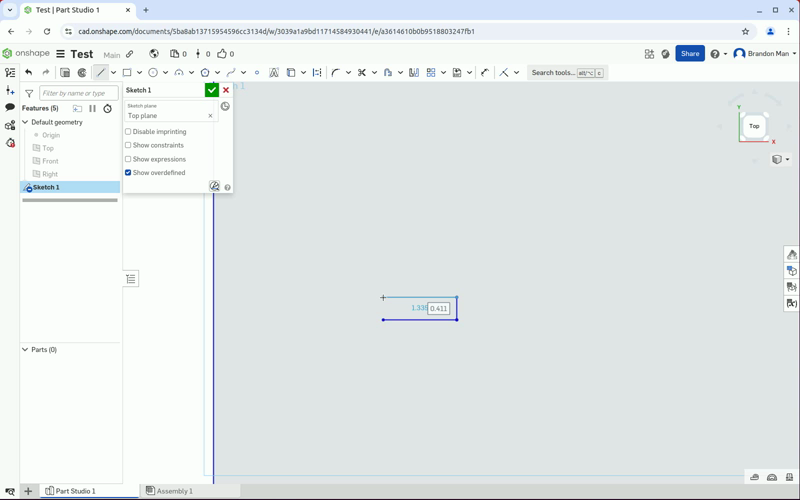
scroll(-6)
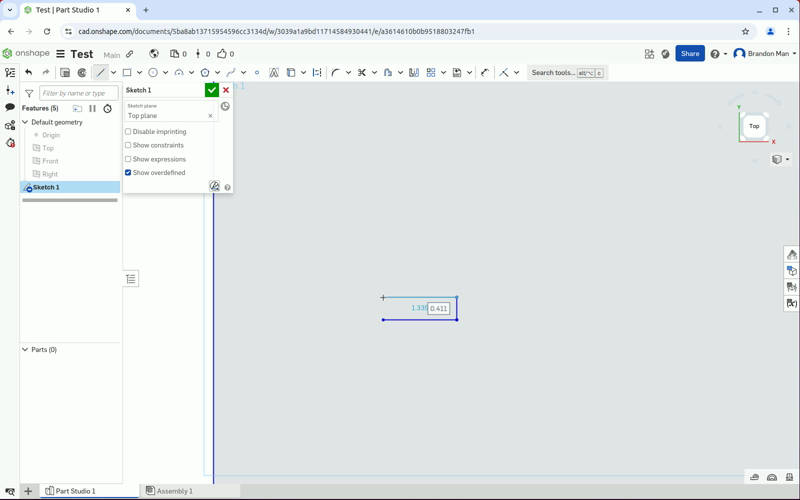
scroll(-6)
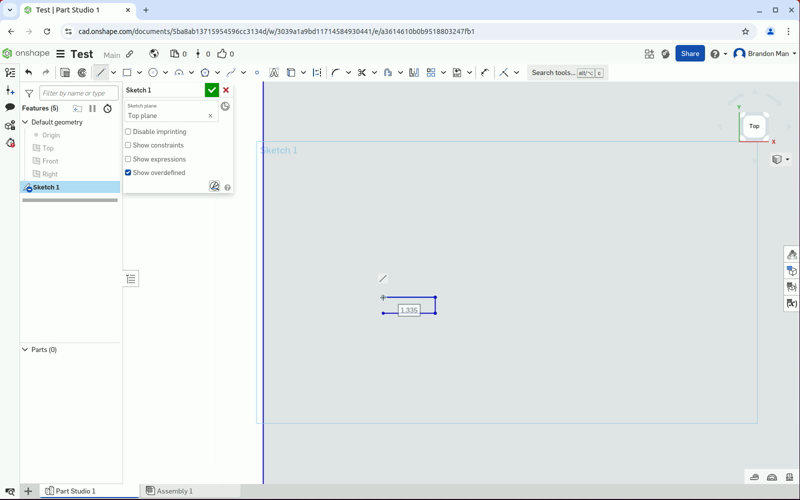
scroll(-6)
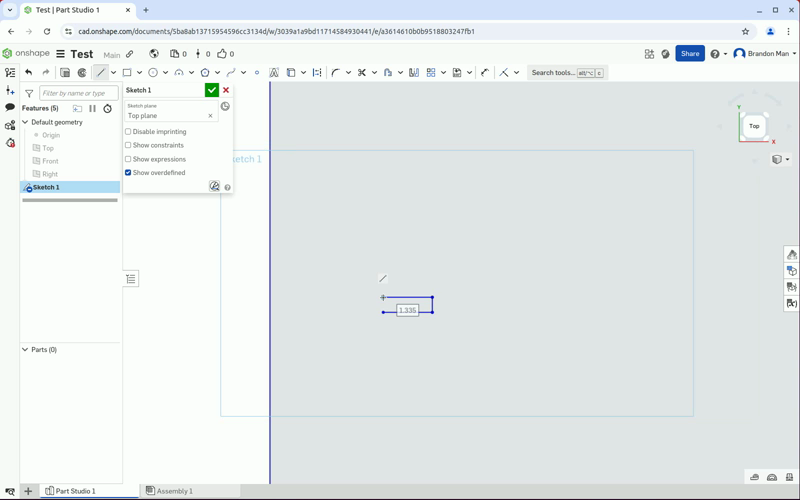
scroll(-6)
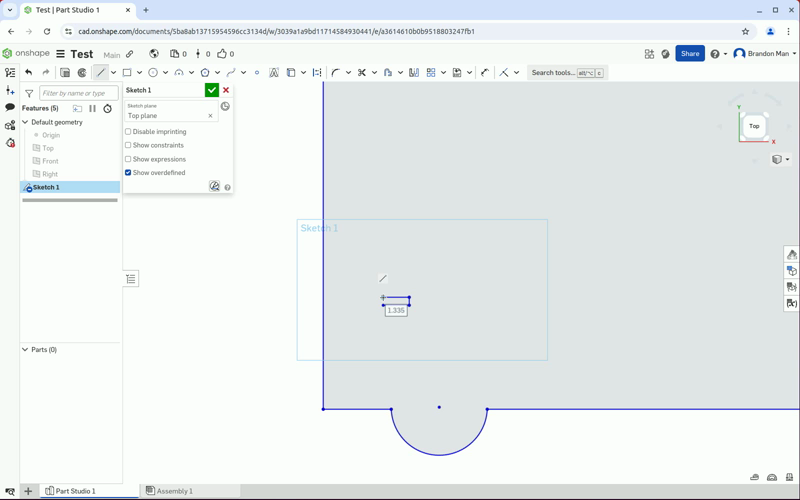
scroll(-6)
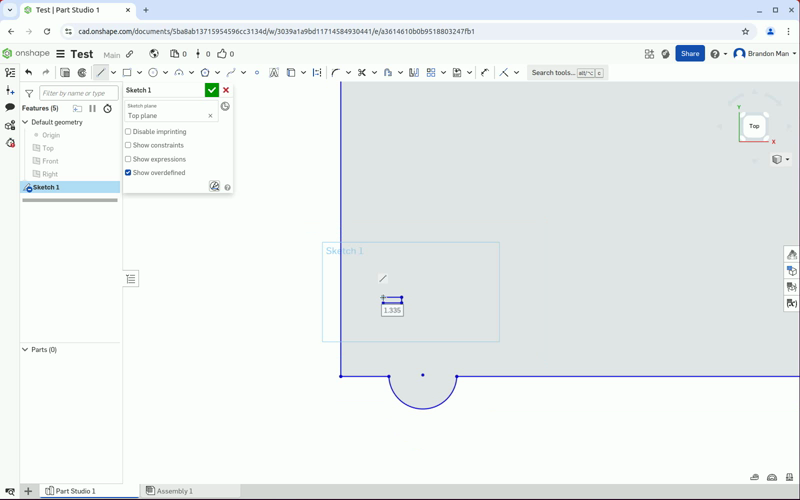
scroll(-6)
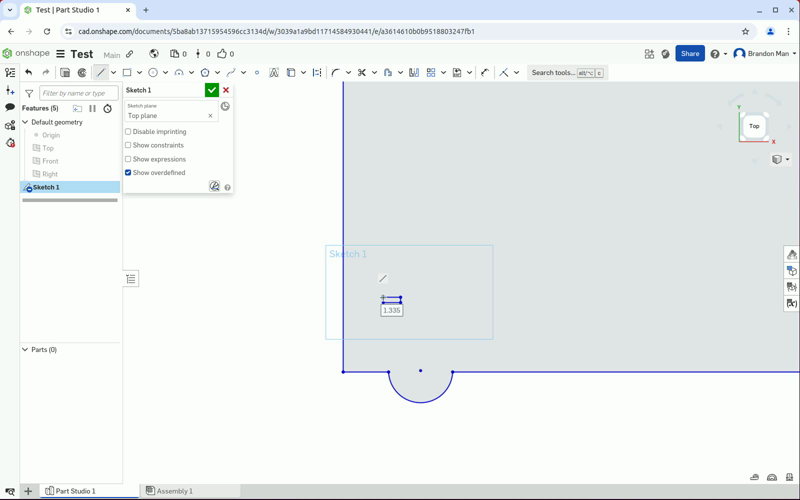
scroll(-6)
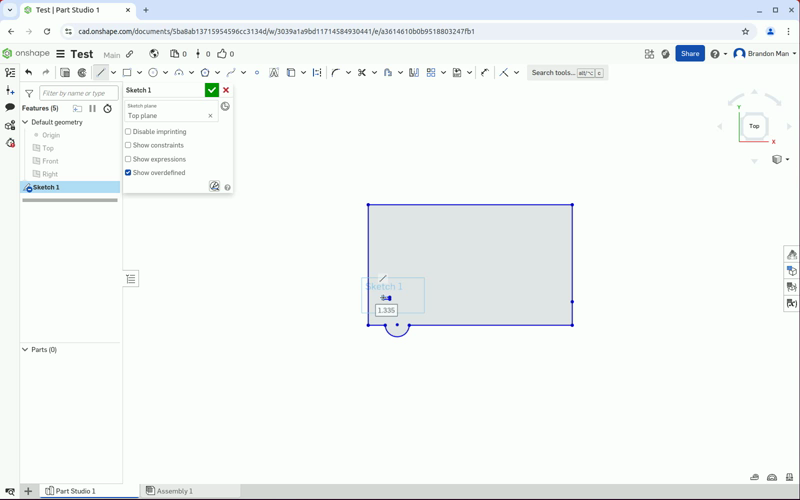
key_up(shift)
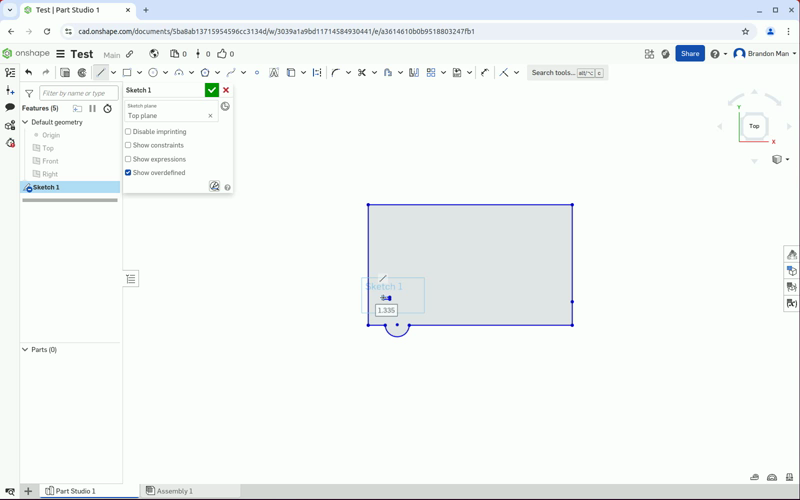
mouse_move(413, 297)
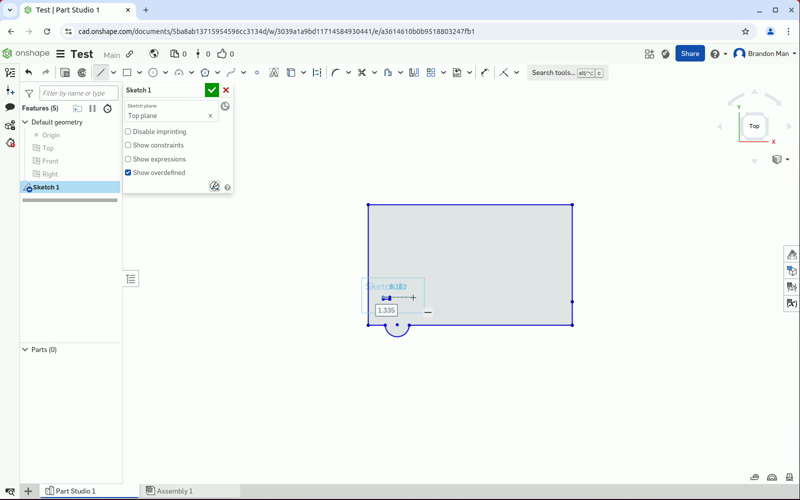
key_down(shift)
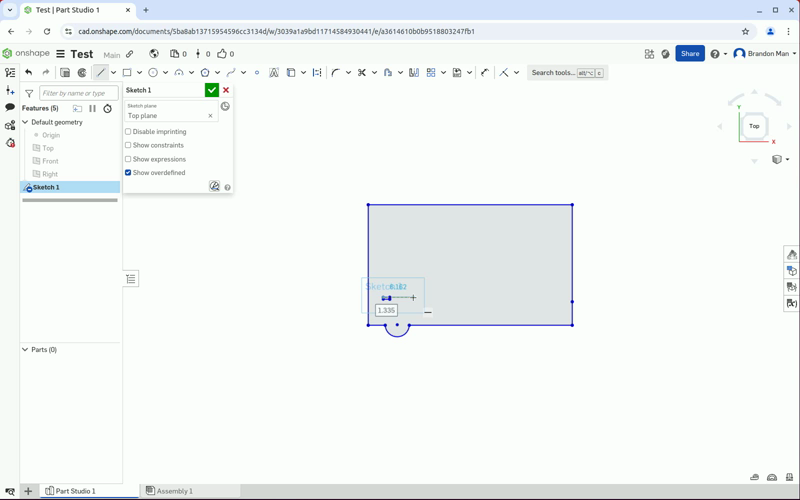
mouse_move(383, 299)
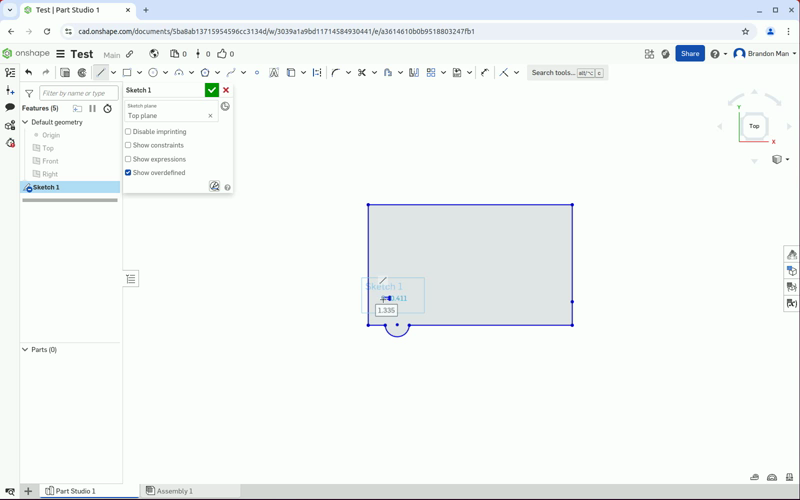
scroll(6)
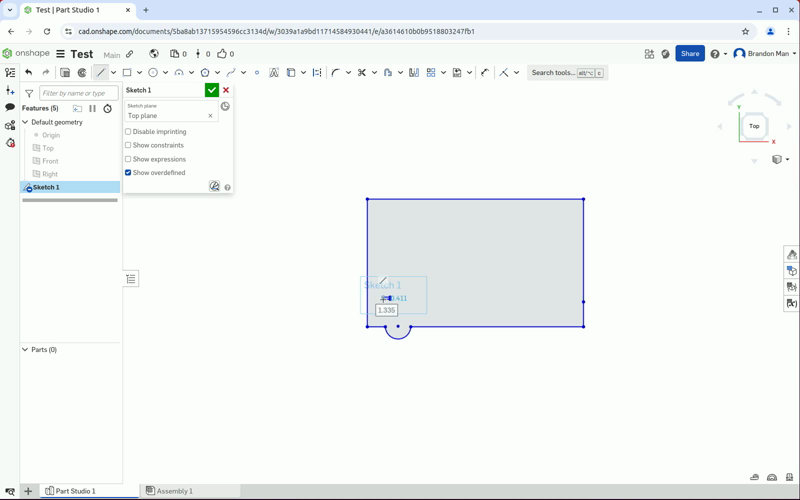
scroll(6)
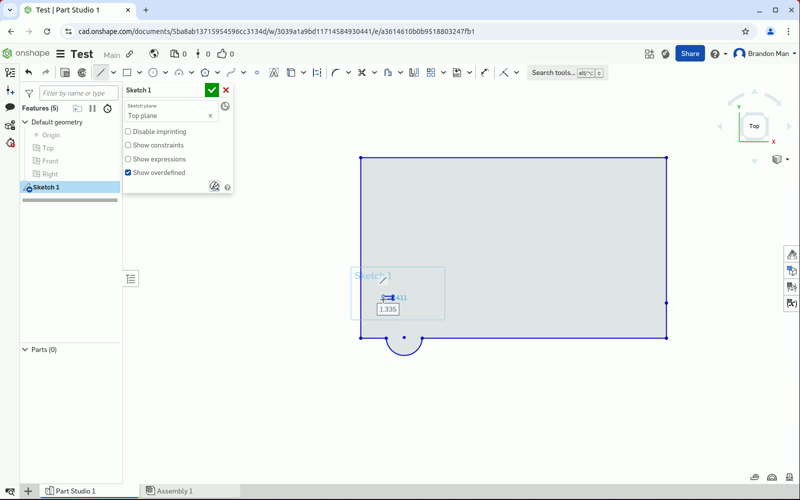
scroll(6)
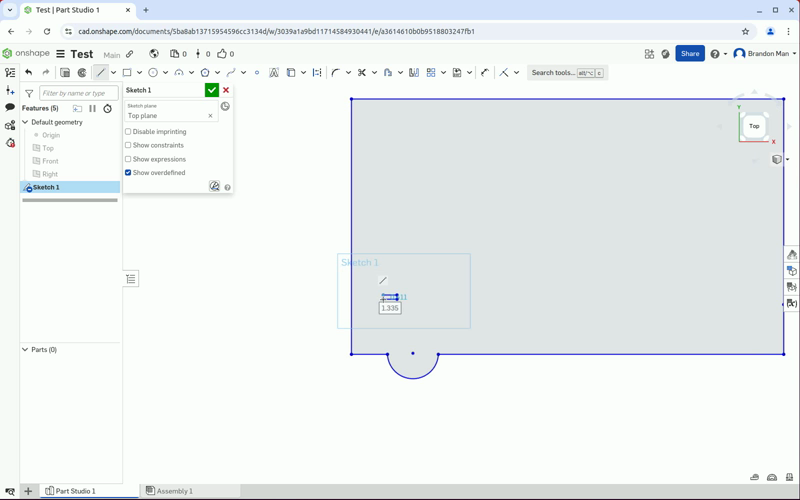
scroll(6)
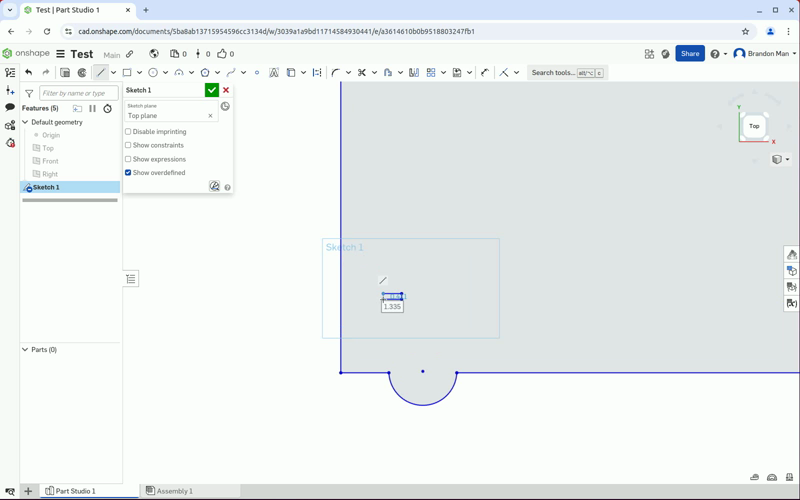
scroll(6)
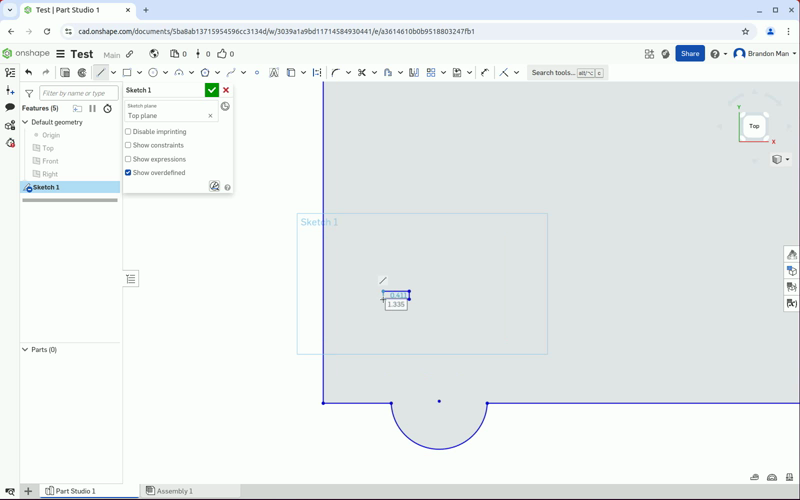
scroll(6)
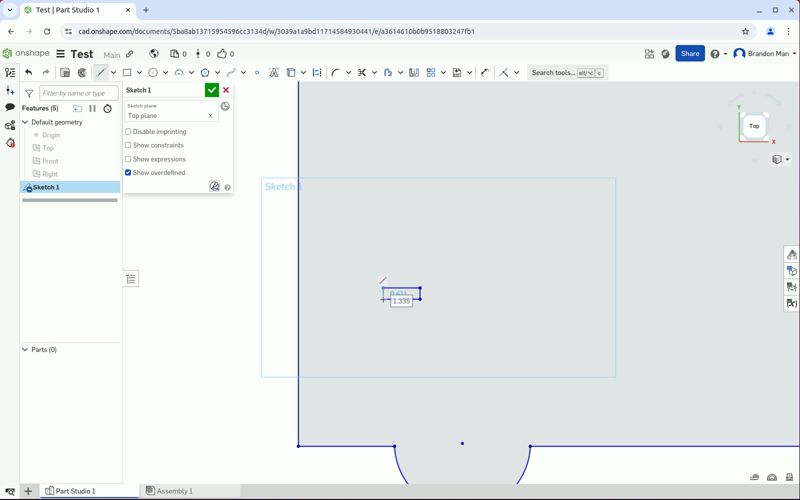
scroll(6)
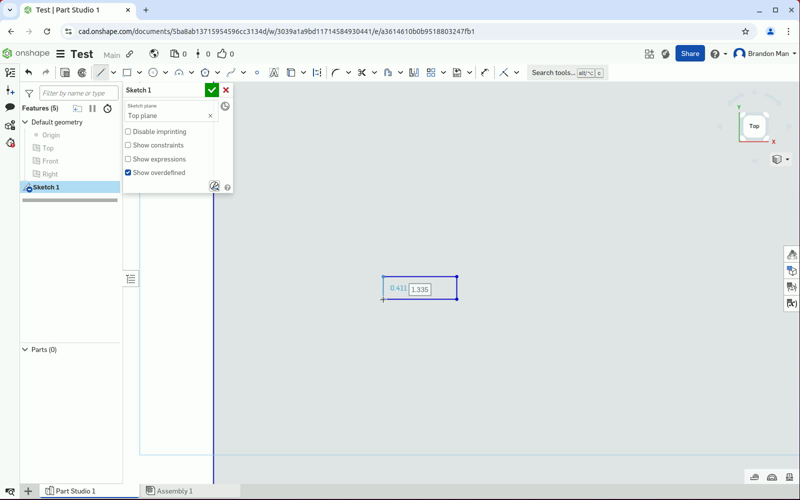
key_up(shift)
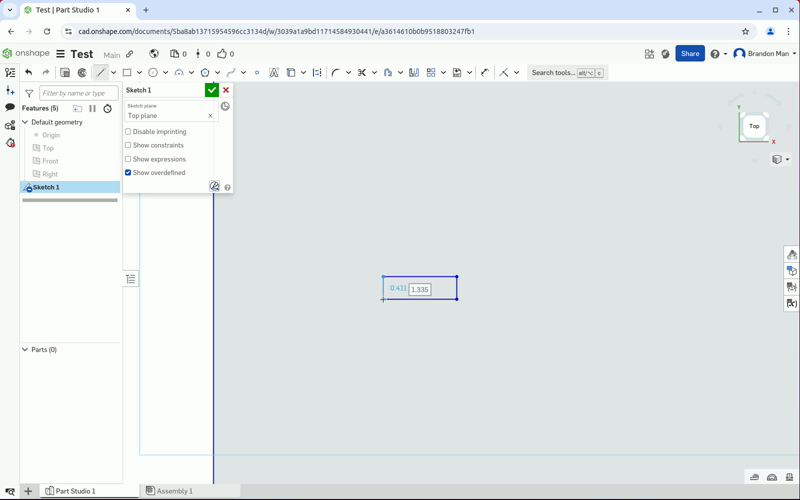
click(383, 299)
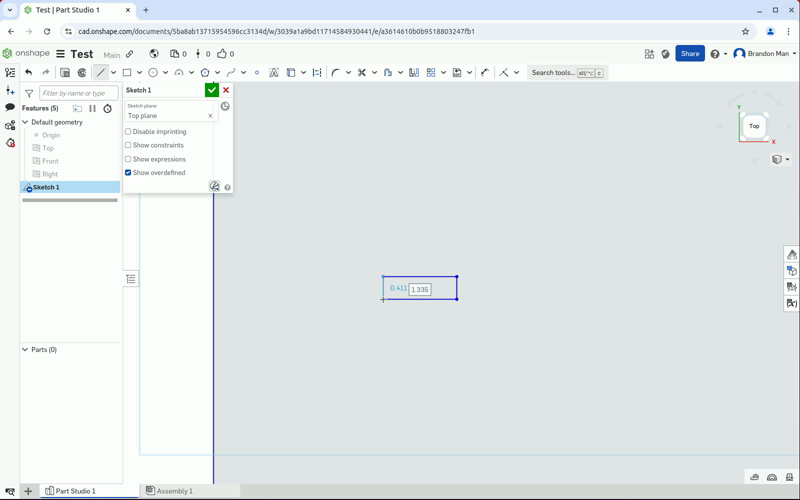
scroll(-6)
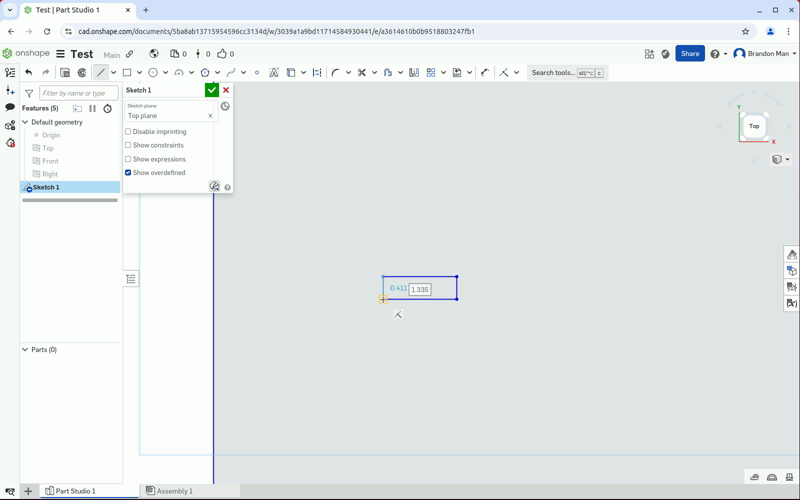
scroll(-6)
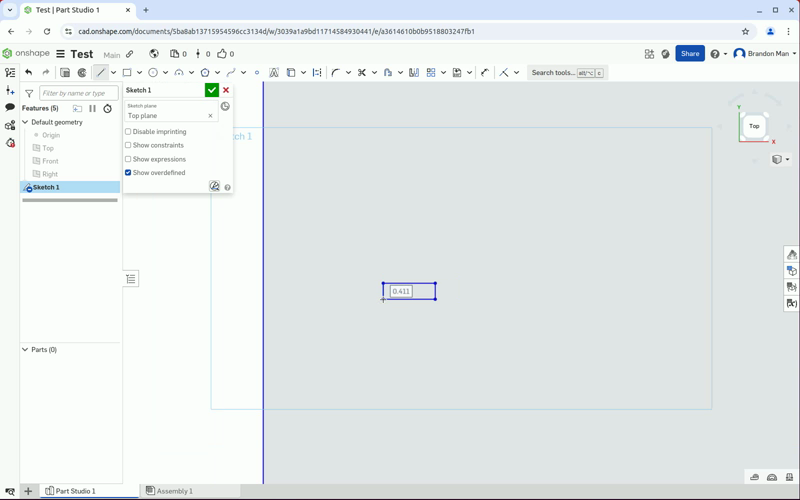
scroll(-6)
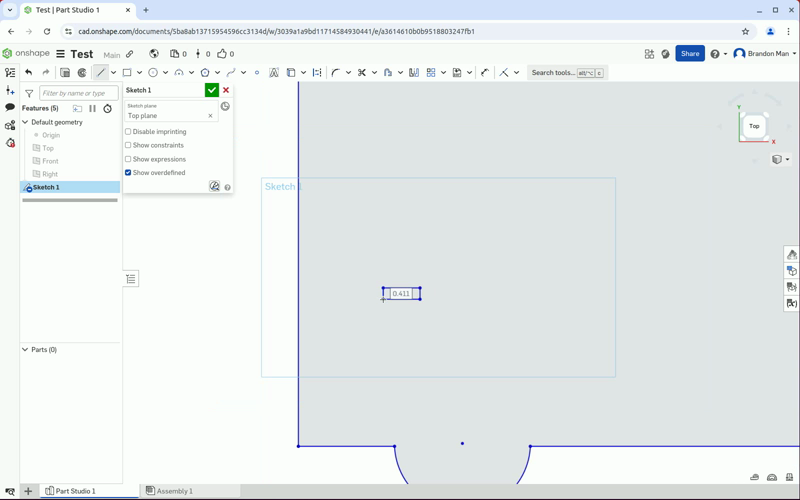
scroll(-6)
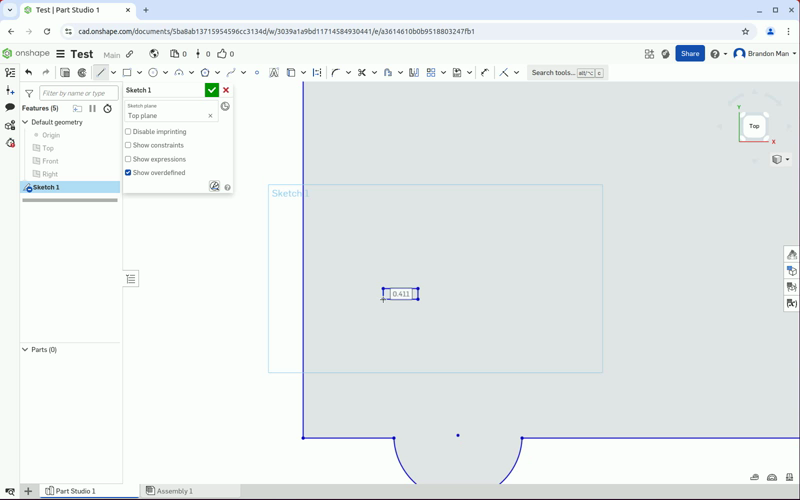
scroll(-6)
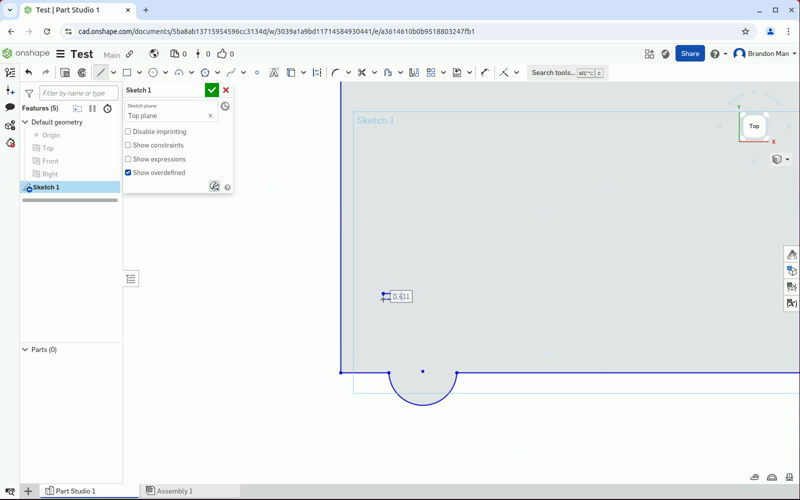
scroll(-6)
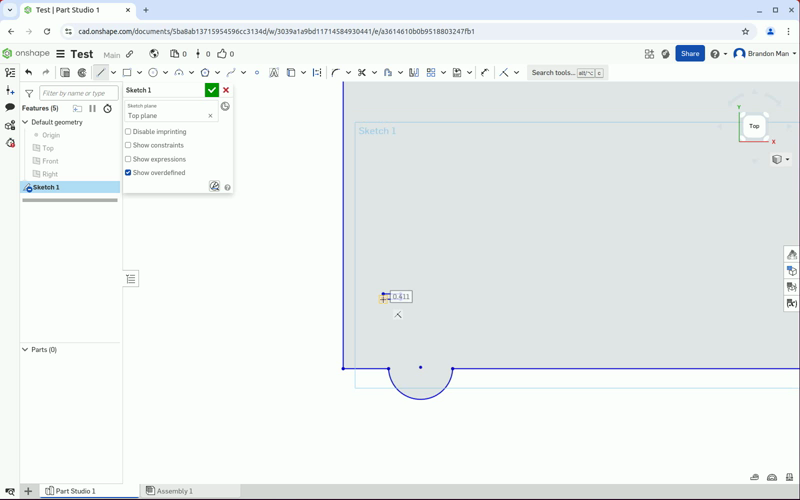
scroll(-6)
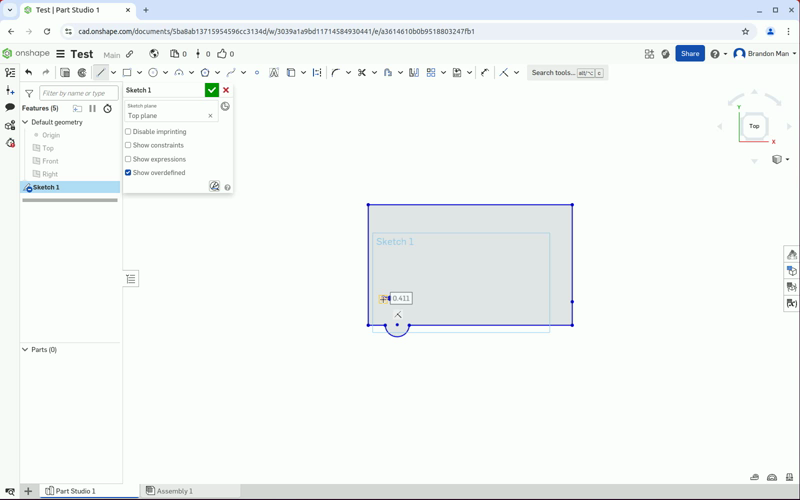
key(esc)
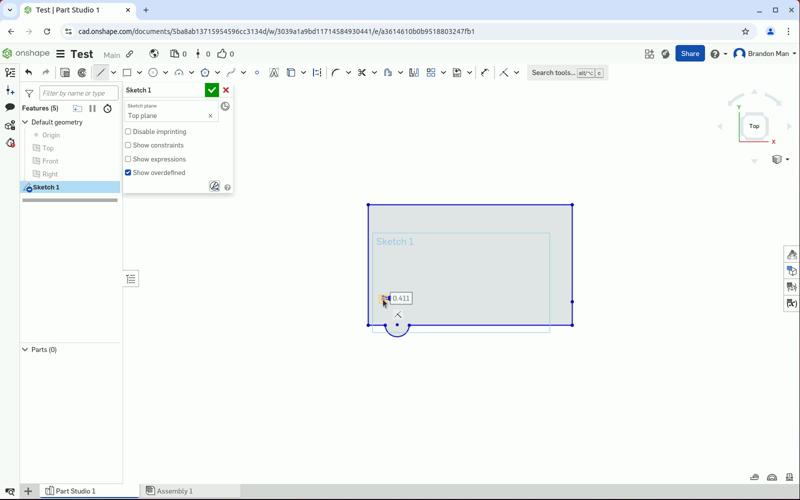
key(l)
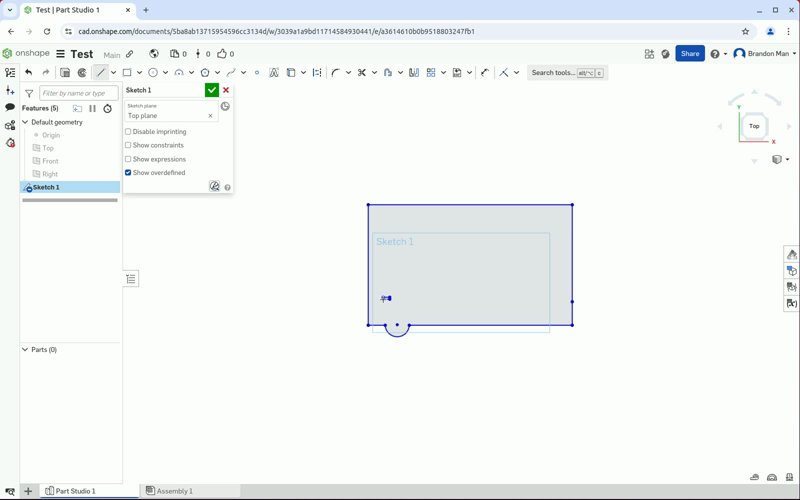
key_down(shift)
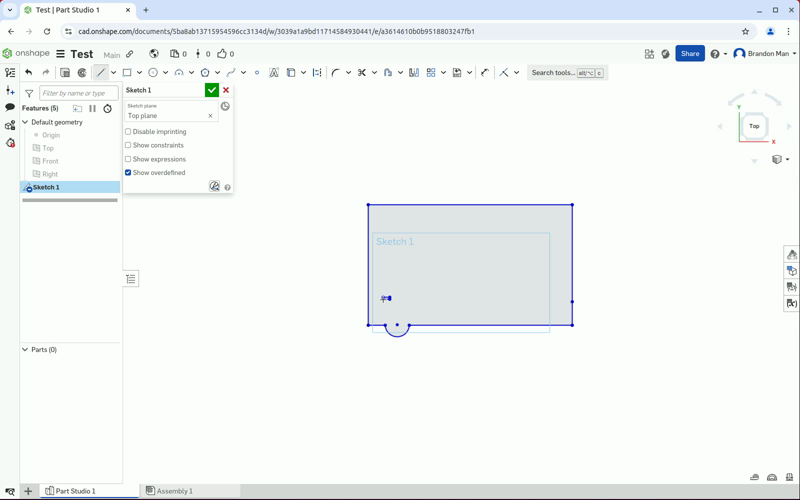
mouse_move(467, 299)
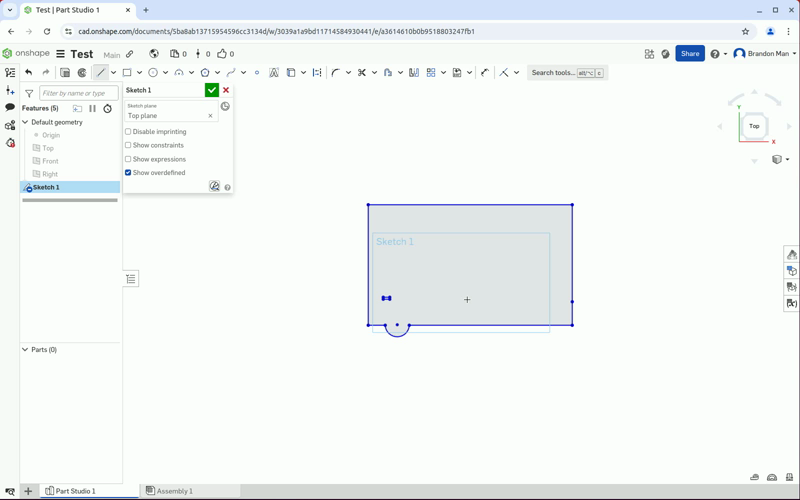
click(467, 299)
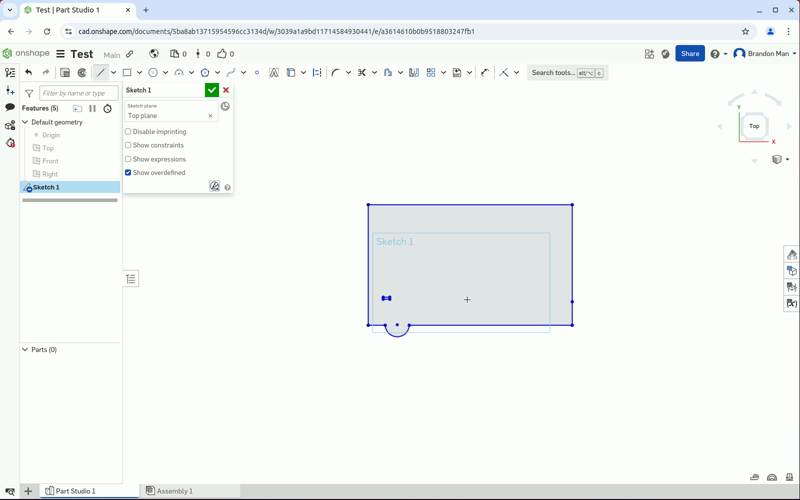
key_up(shift)
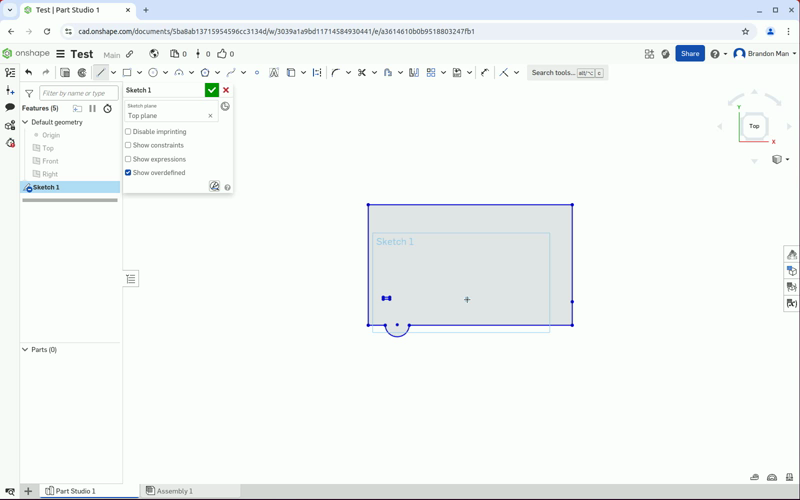
key_down(shift)
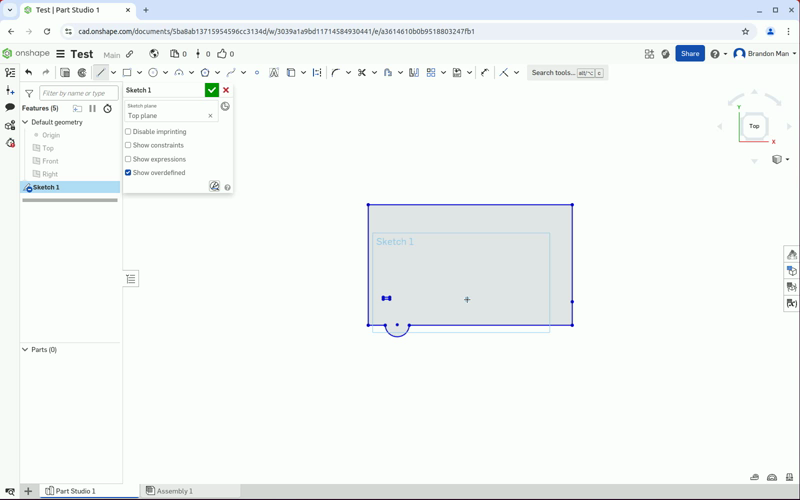
mouse_move(497, 299)
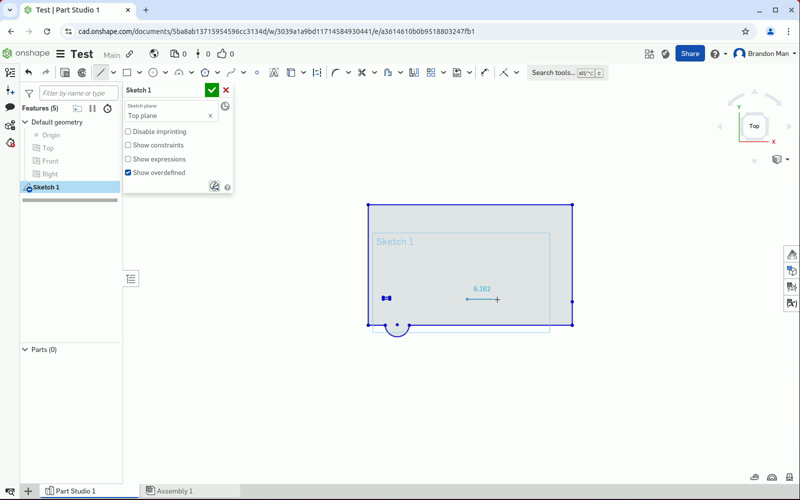
mouse_move(473, 299)
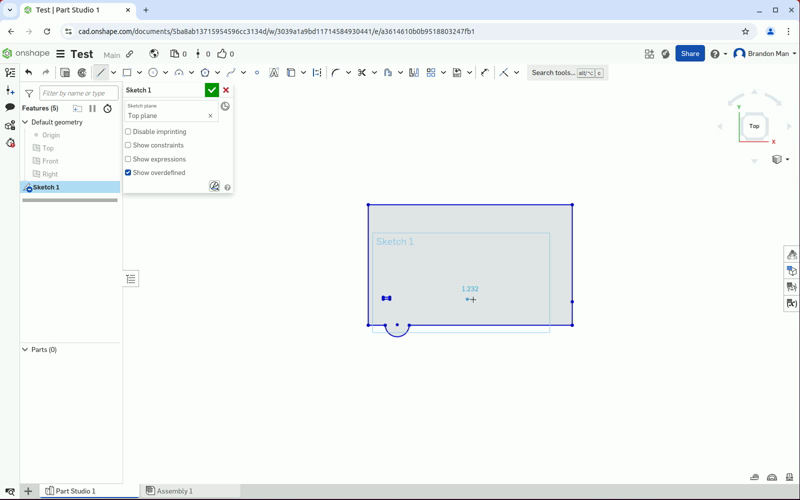
scroll(6)
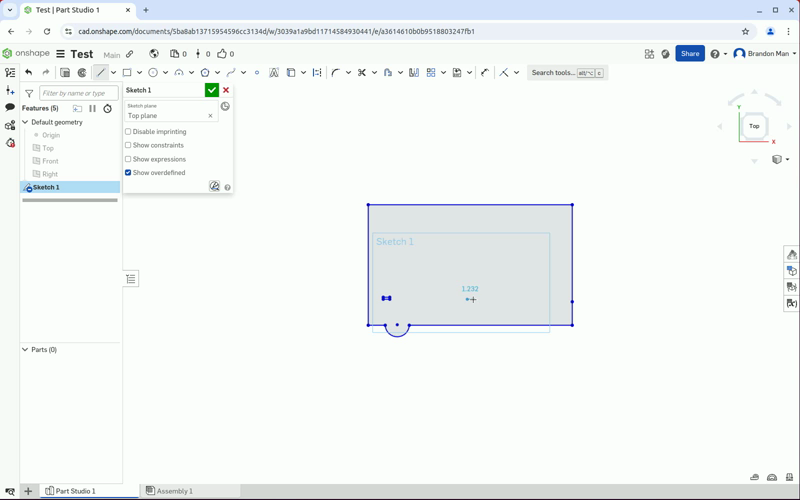
scroll(6)
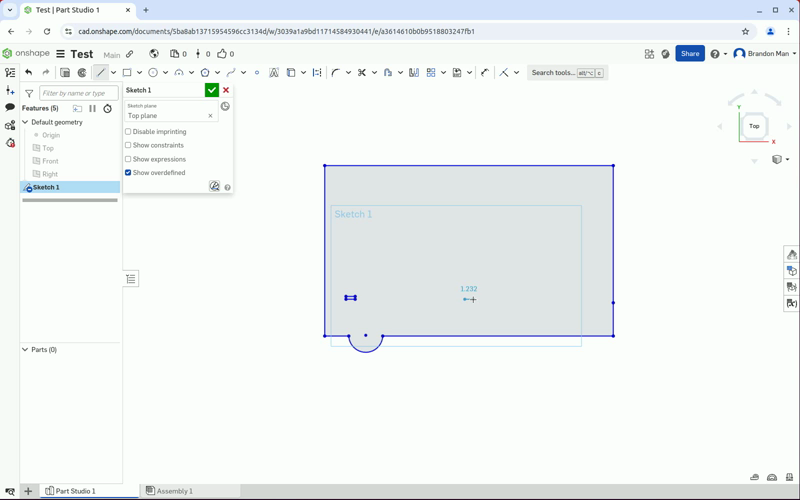
scroll(6)
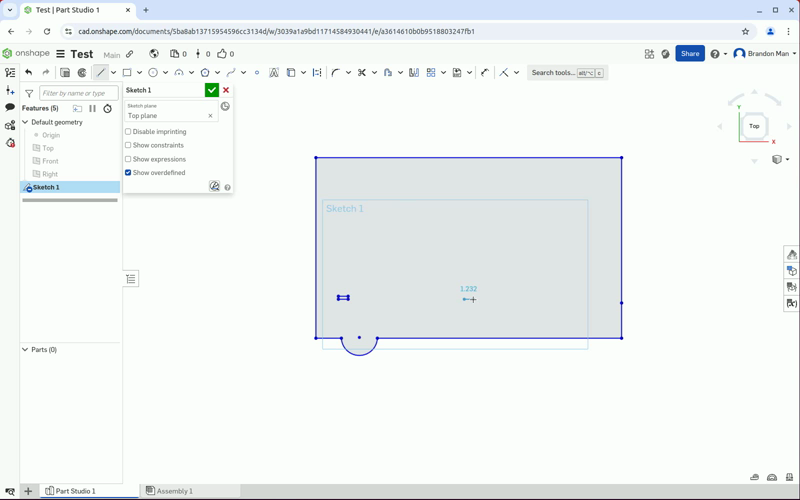
scroll(6)
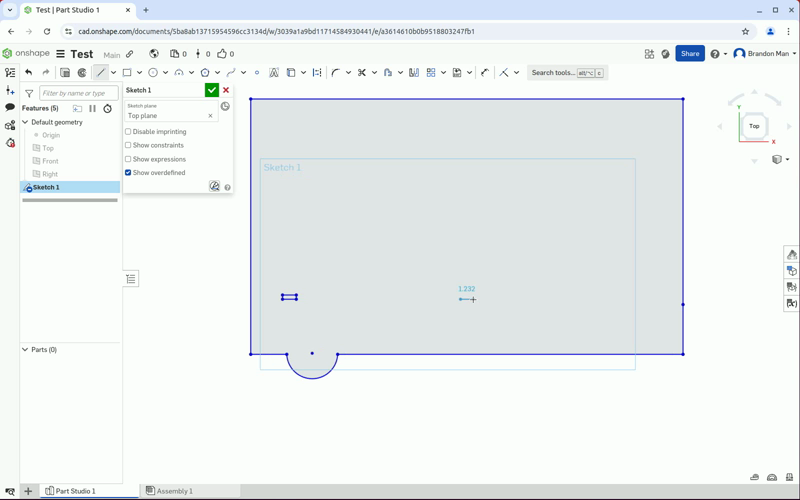
scroll(6)
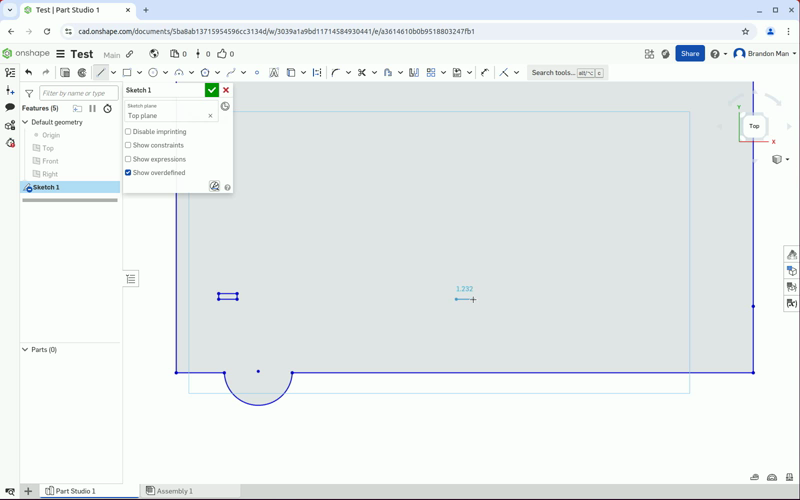
scroll(6)
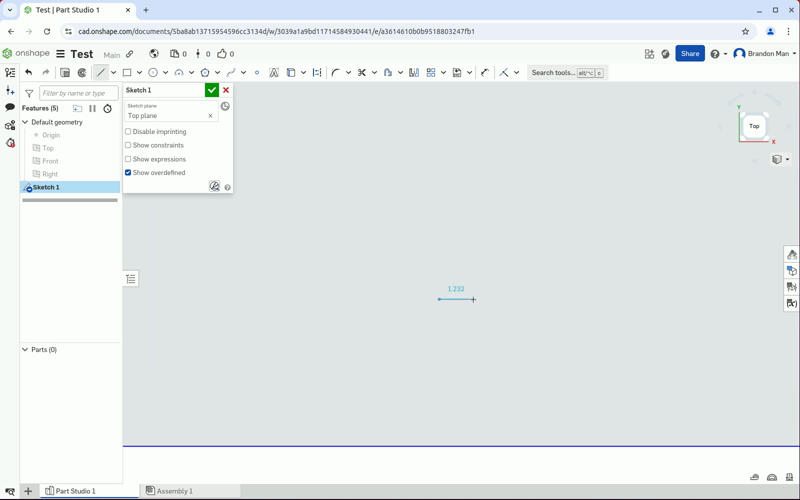
scroll(6)
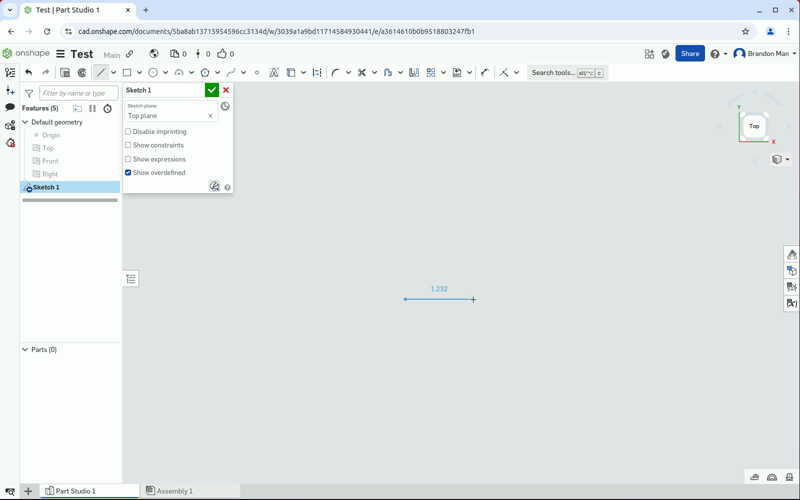
click(473, 299)
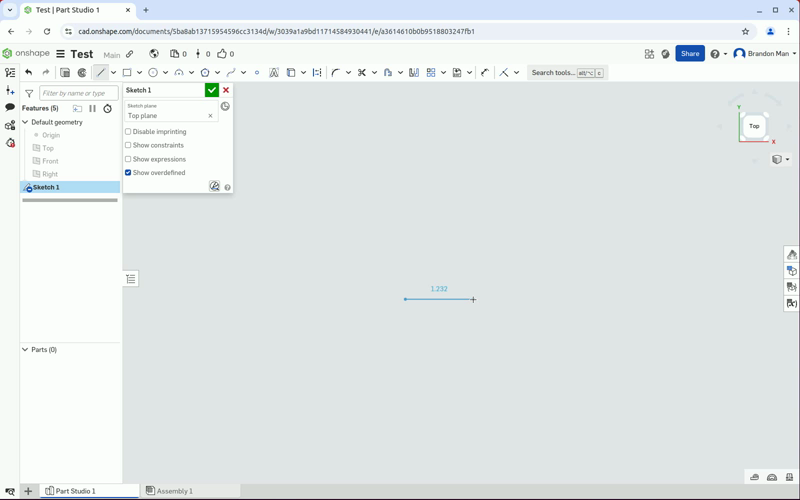
scroll(-6)
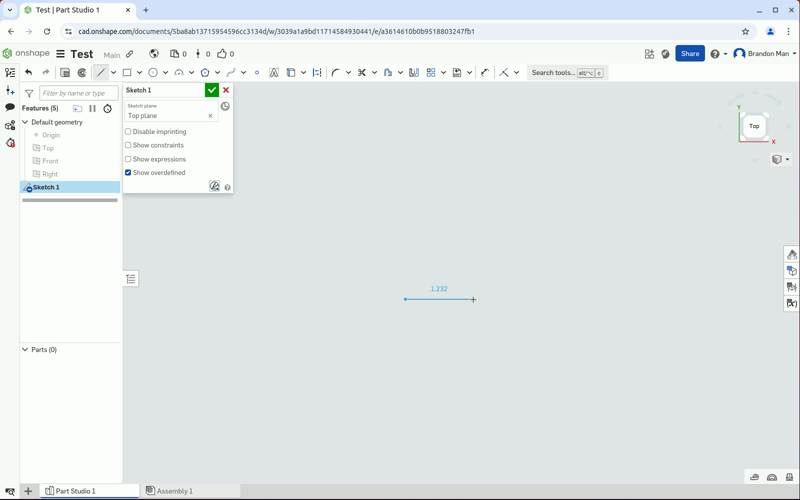
scroll(-6)
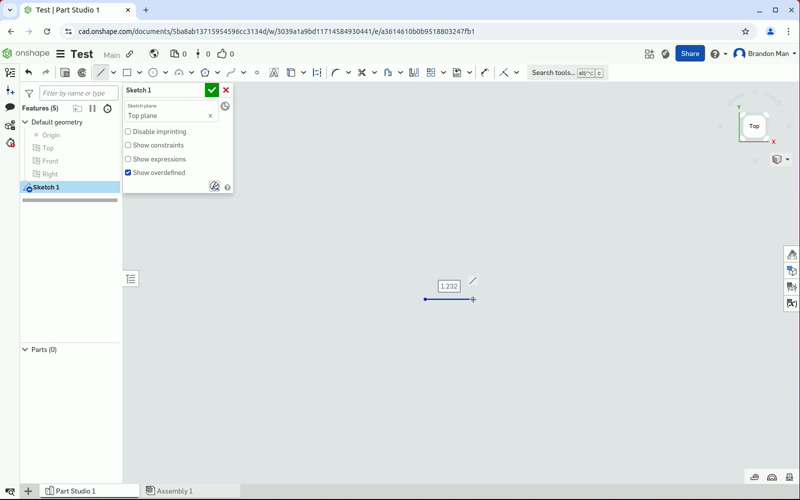
scroll(-6)
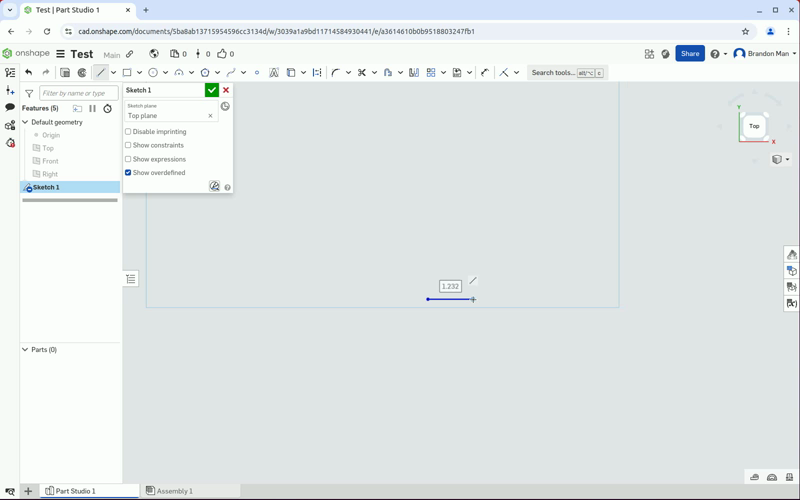
scroll(-6)
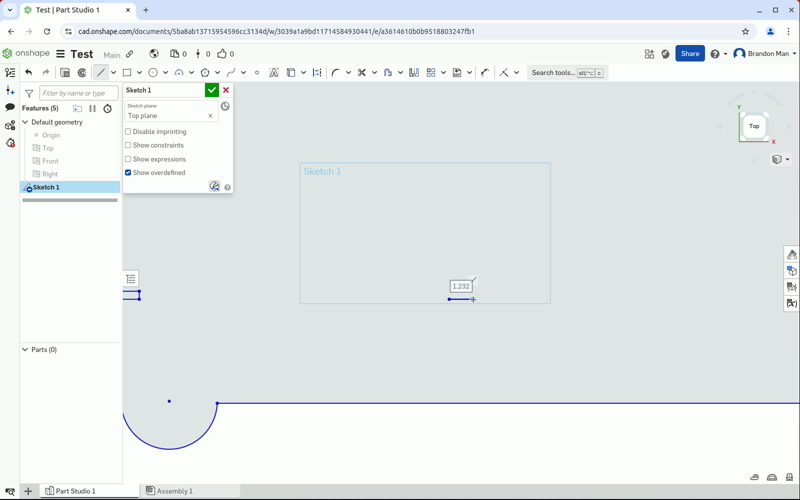
scroll(-6)
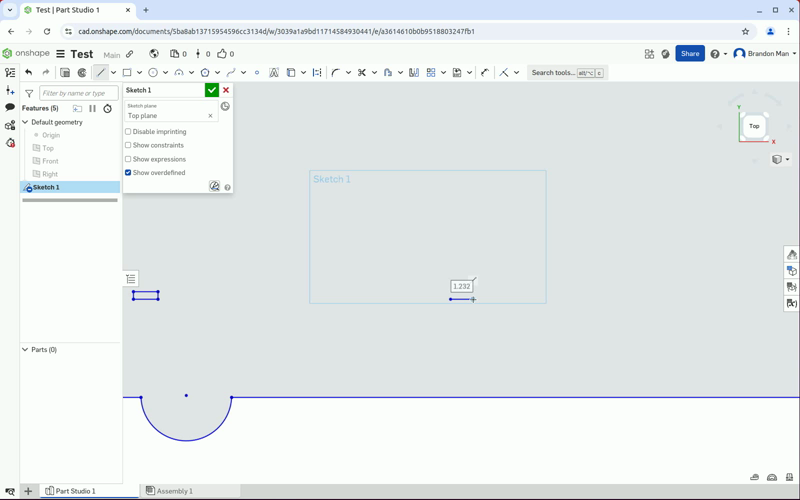
scroll(-6)
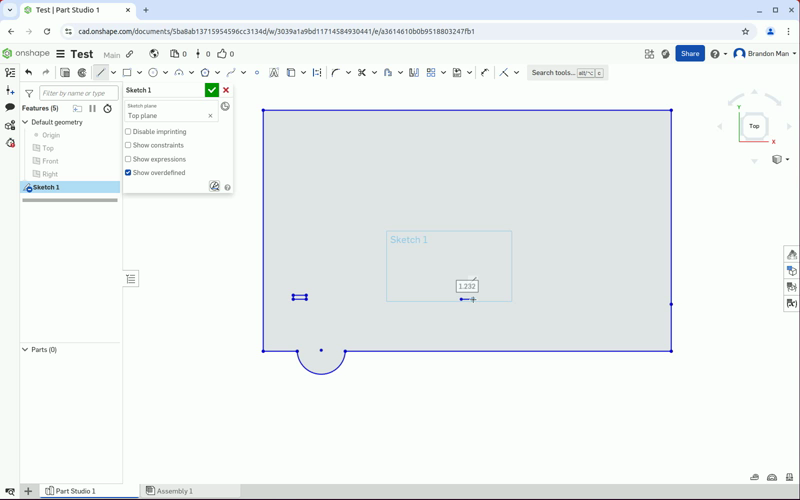
scroll(-6)
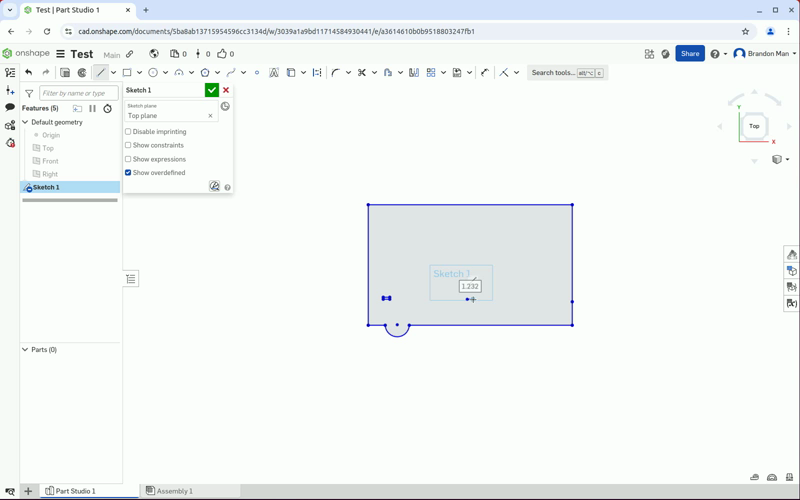
key_up(shift)
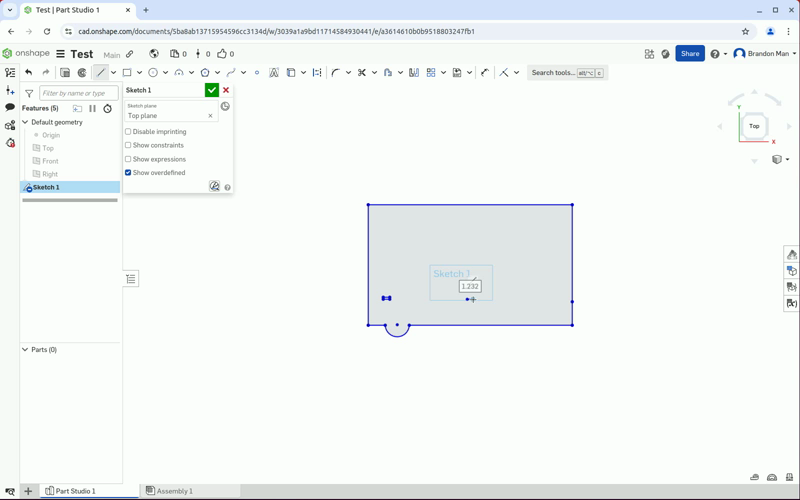
key_down(shift)
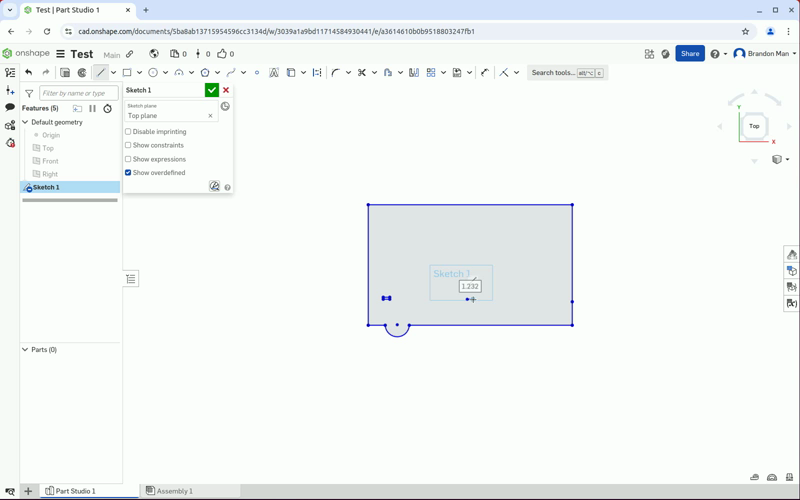
mouse_move(503, 299)
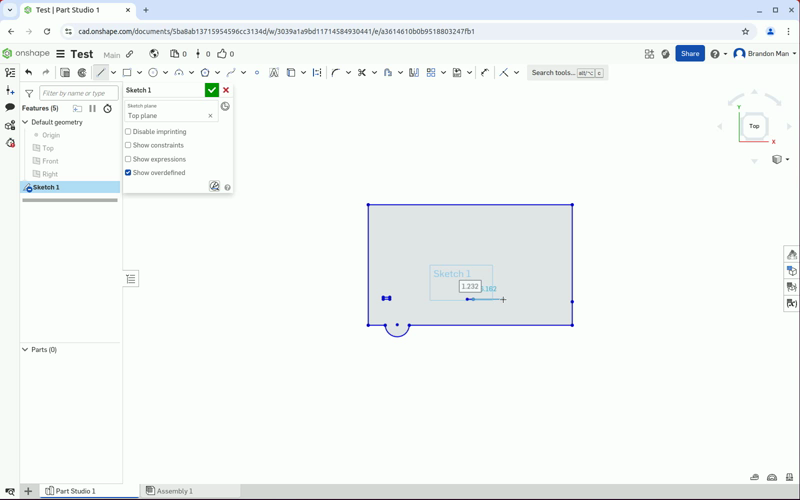
mouse_move(473, 297)
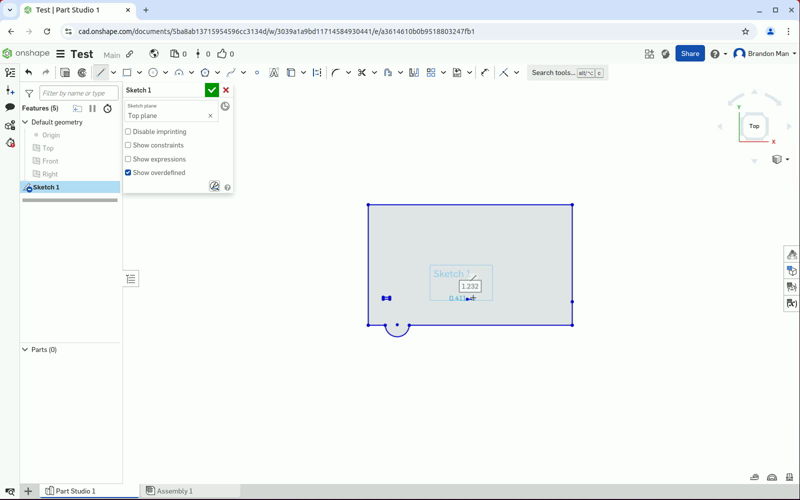
scroll(6)
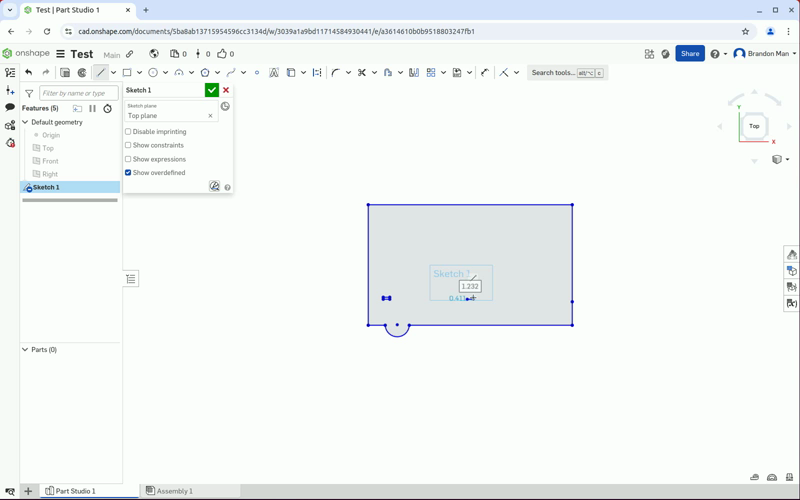
scroll(6)
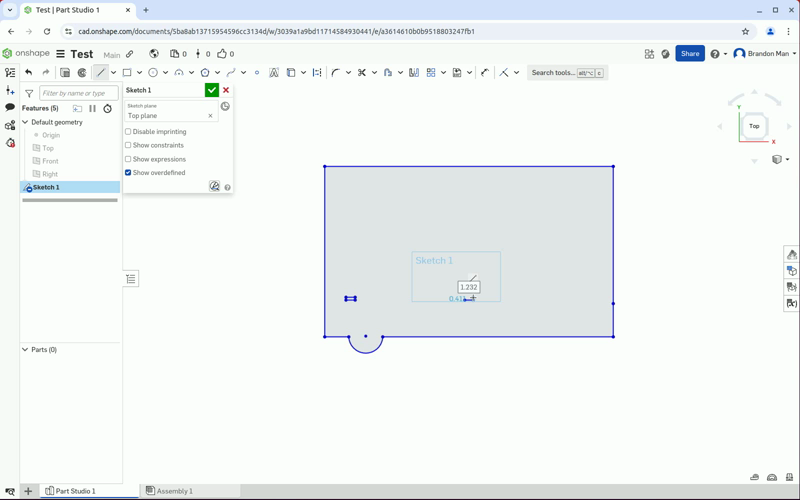
scroll(6)
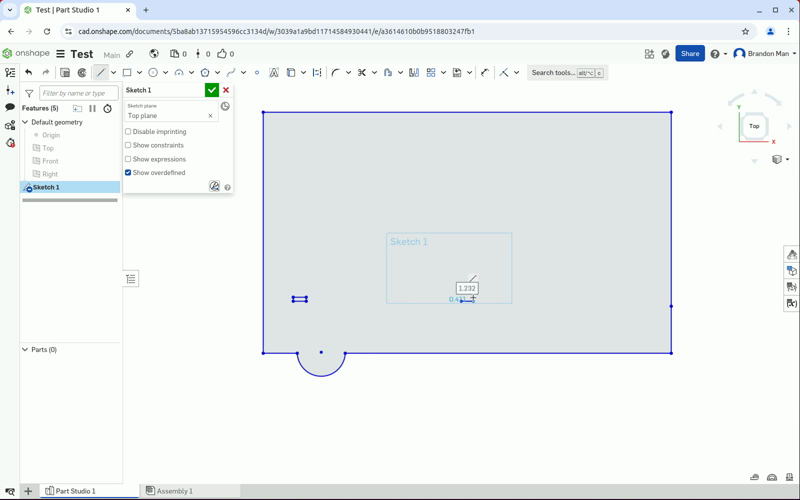
scroll(6)
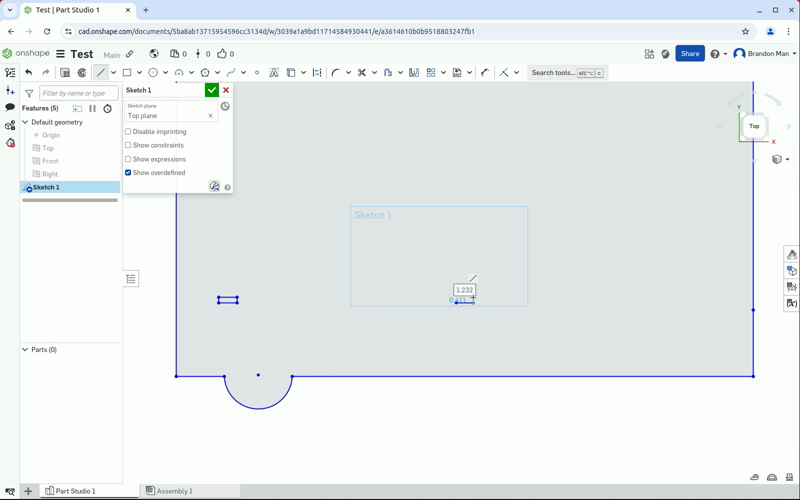
scroll(6)
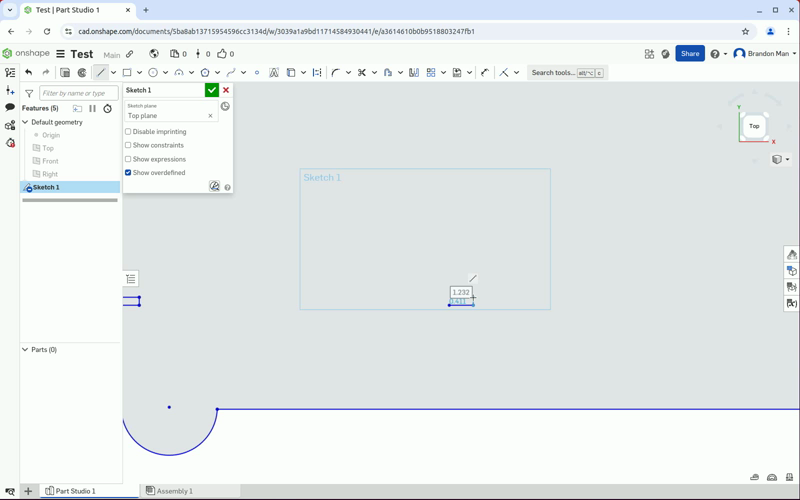
scroll(6)
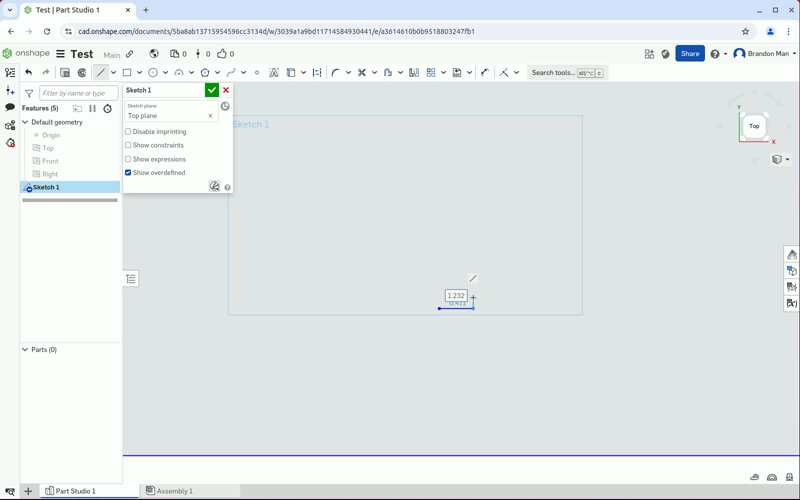
scroll(6)
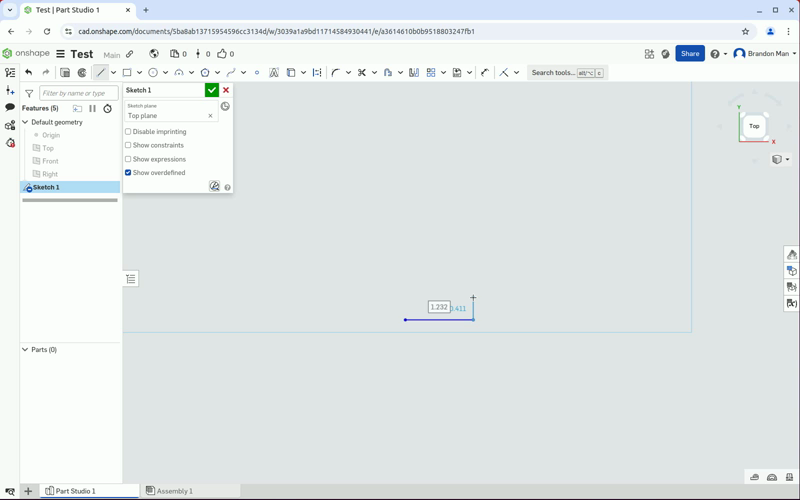
click(473, 297)
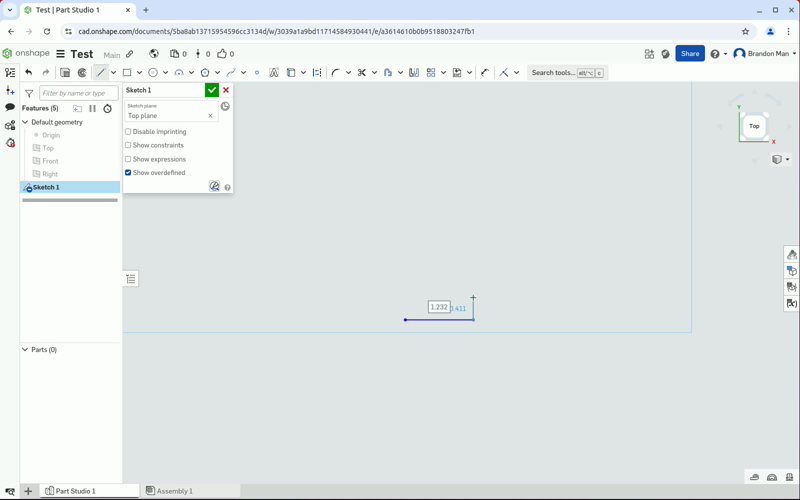
scroll(-6)
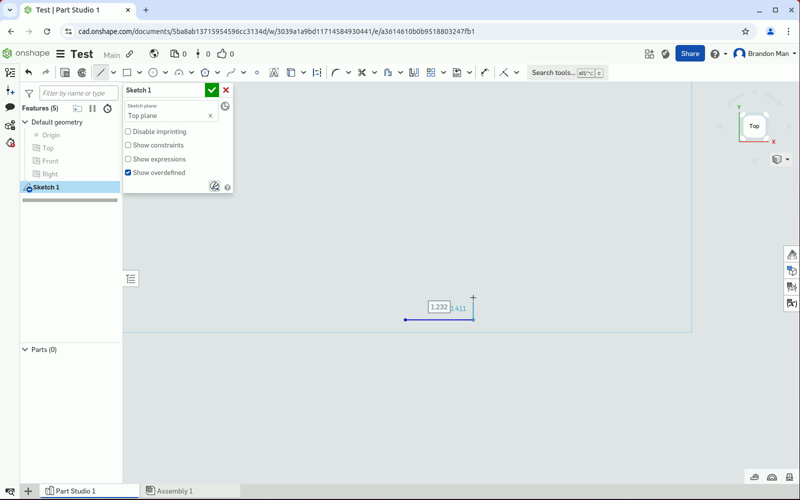
scroll(-6)
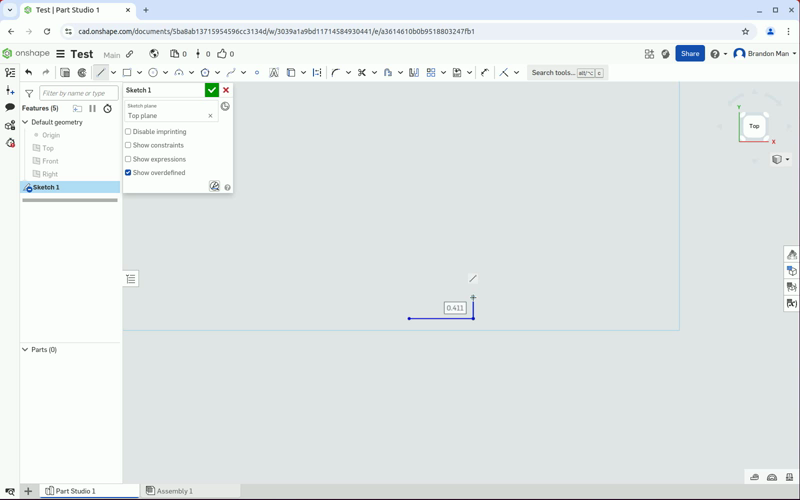
scroll(-6)
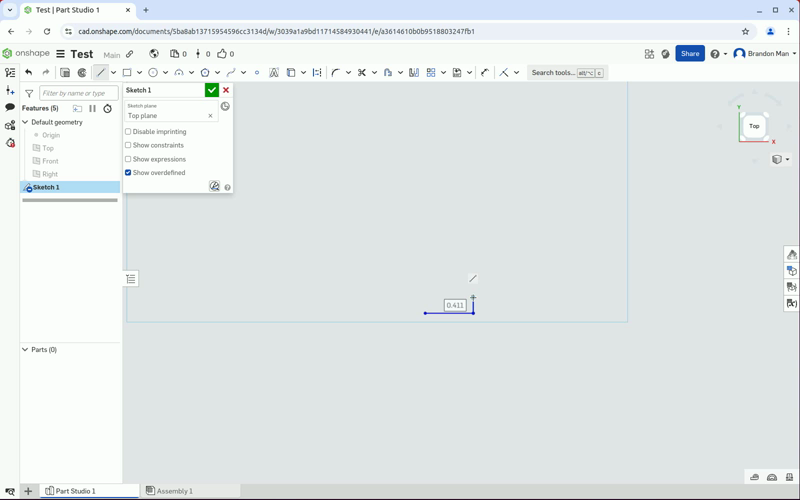
scroll(-6)
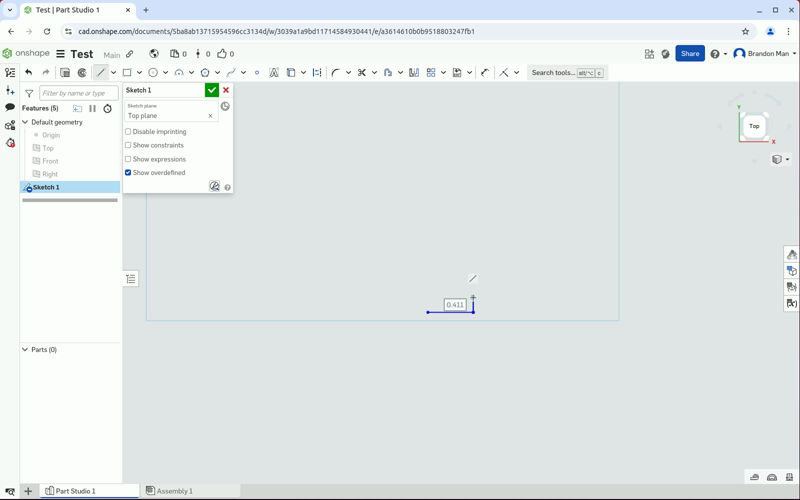
scroll(-6)
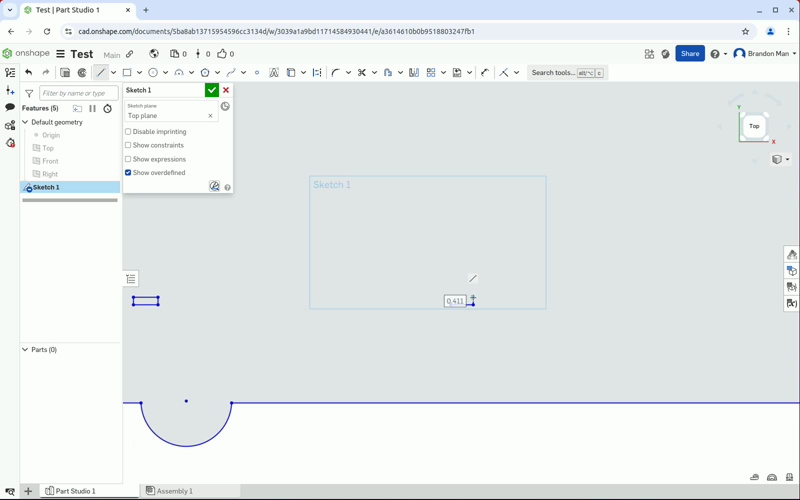
scroll(-6)
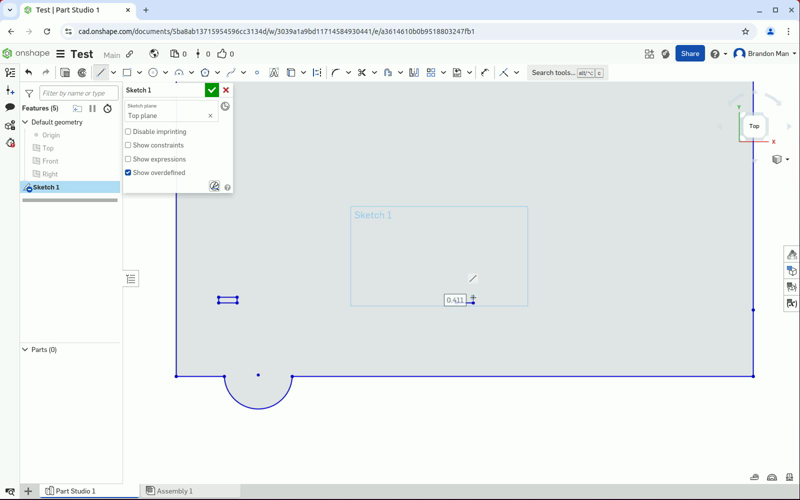
scroll(-6)
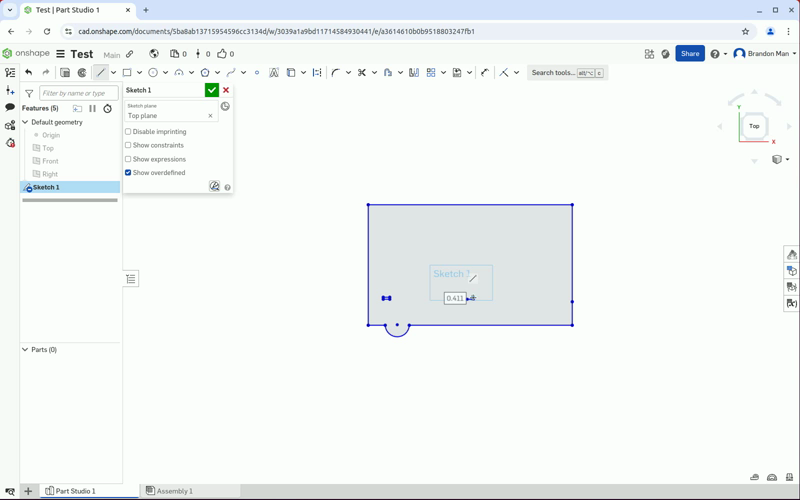
key_up(shift)
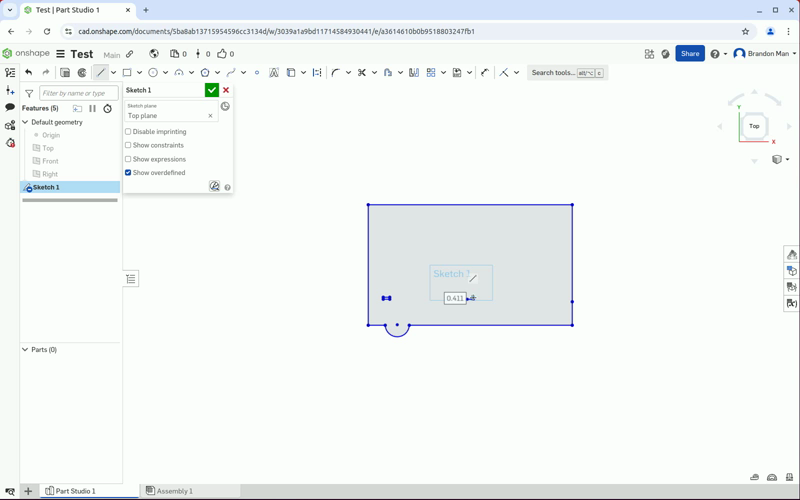
key_down(shift)
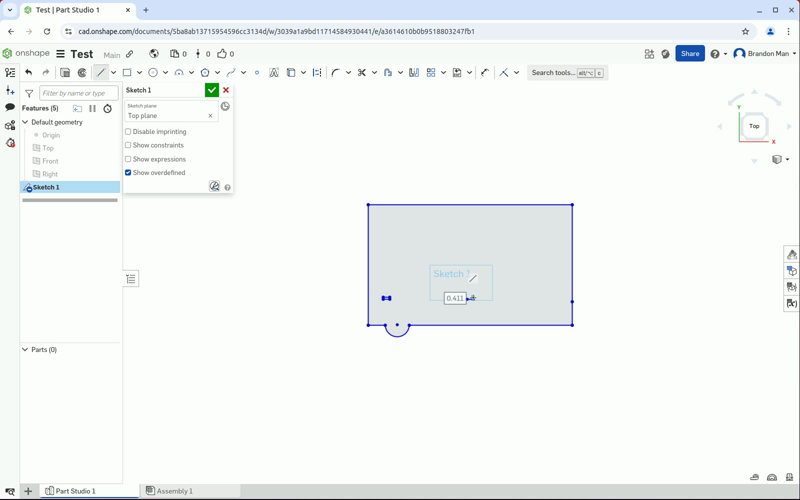
mouse_move(503, 297)
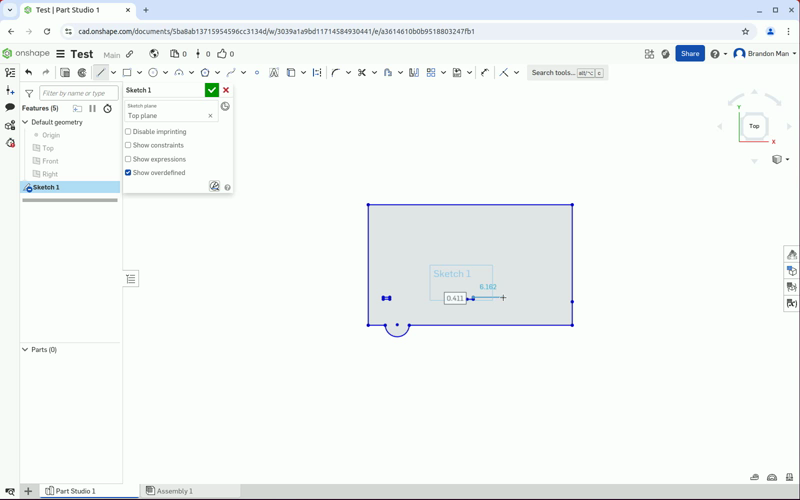
mouse_move(467, 297)
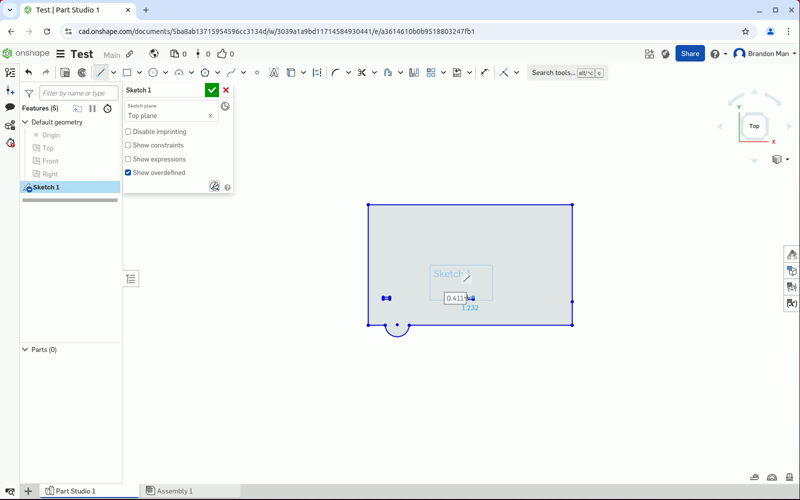
scroll(6)
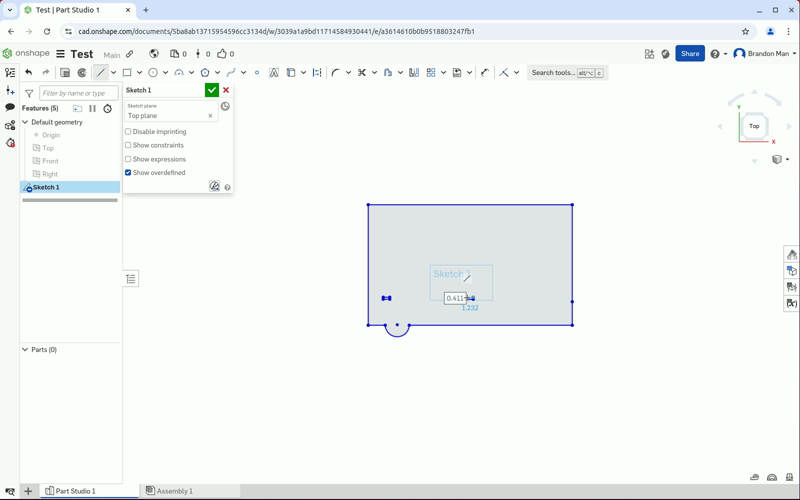
scroll(6)
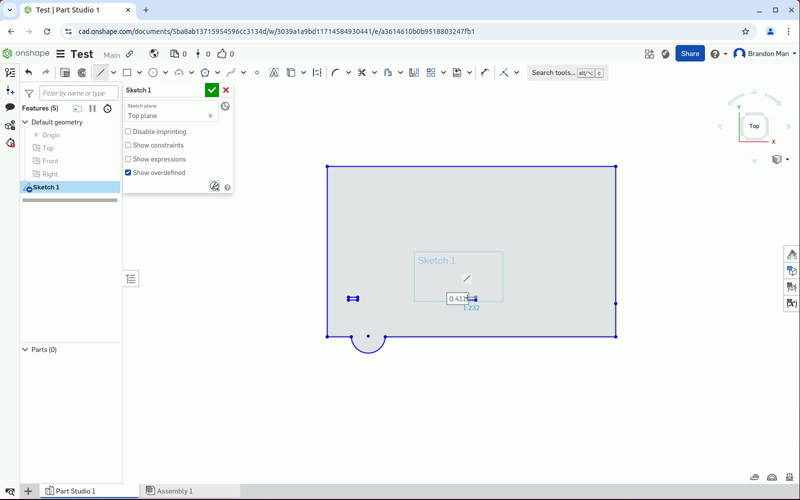
scroll(6)
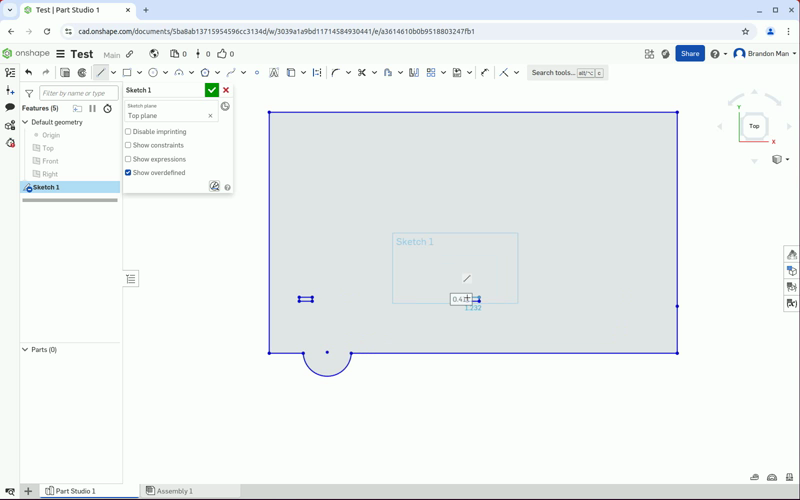
scroll(6)
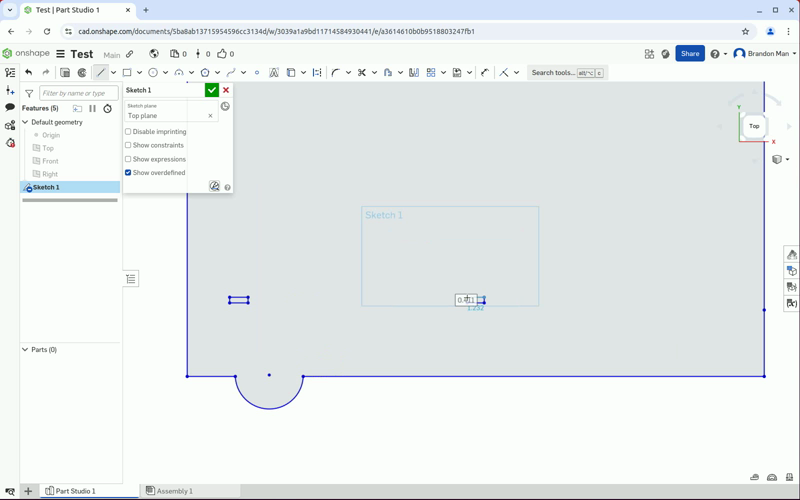
scroll(6)
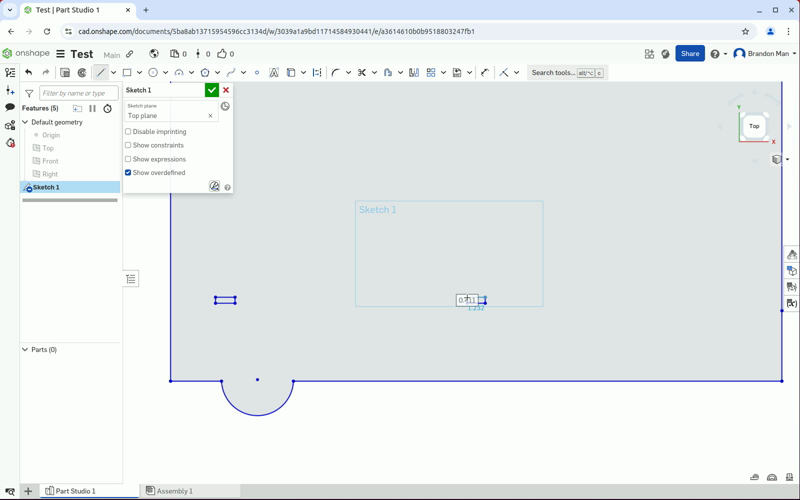
scroll(6)
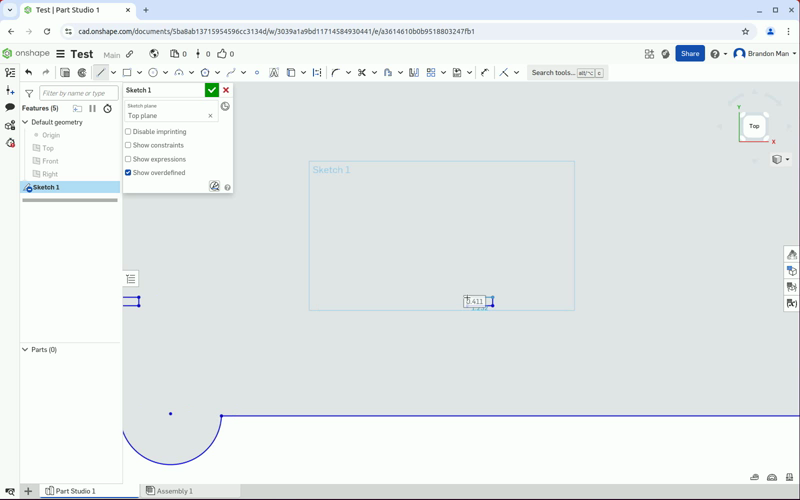
scroll(6)
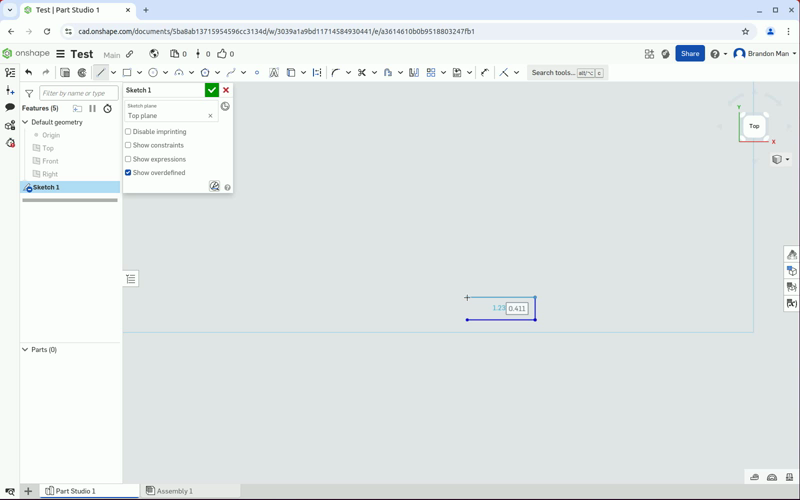
click(467, 297)
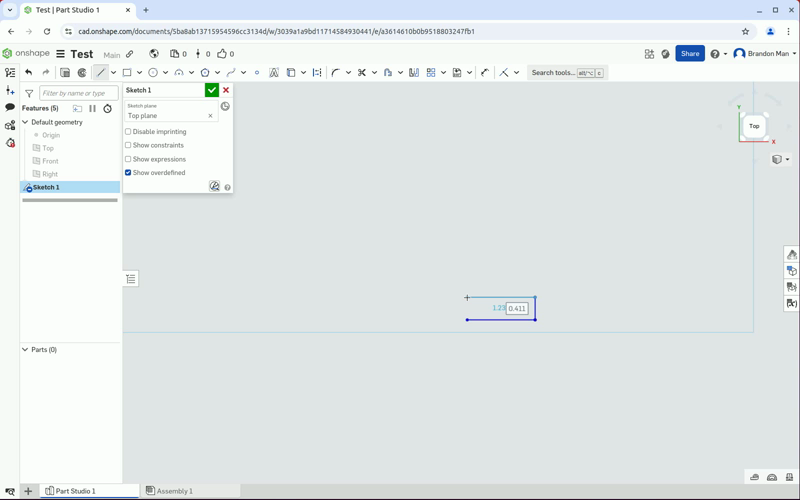
scroll(-6)
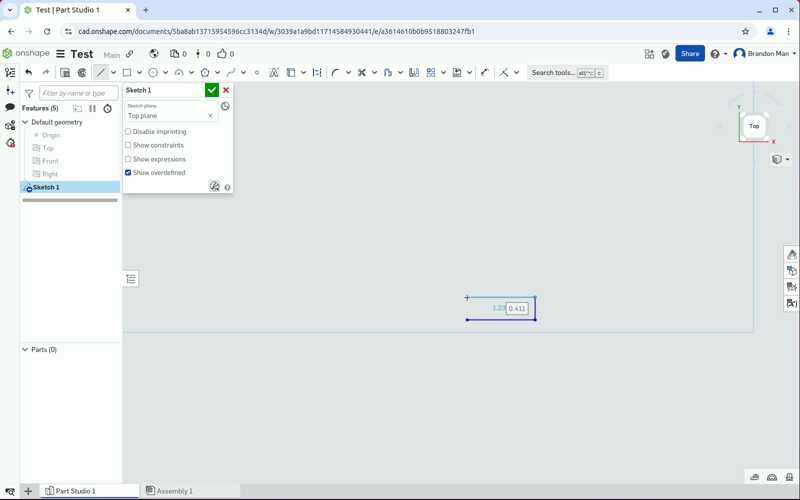
scroll(-6)
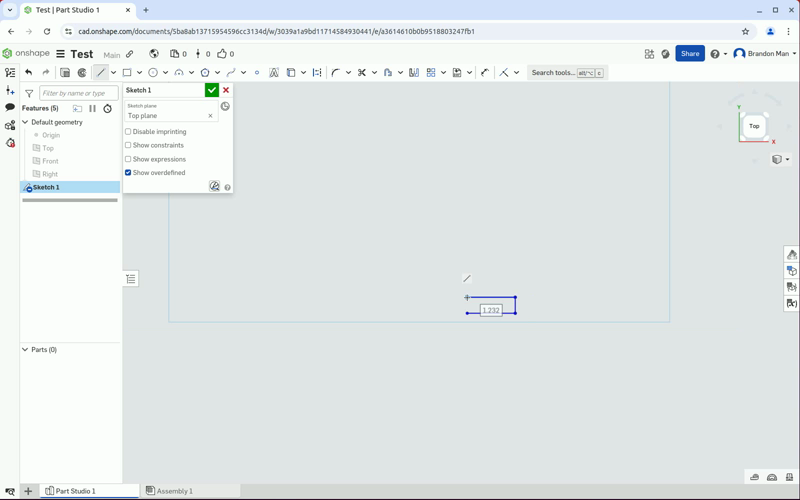
scroll(-6)
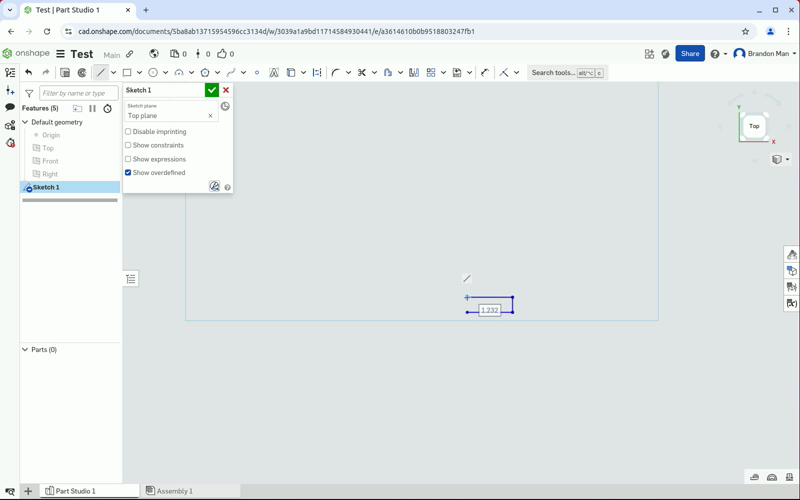
scroll(-6)
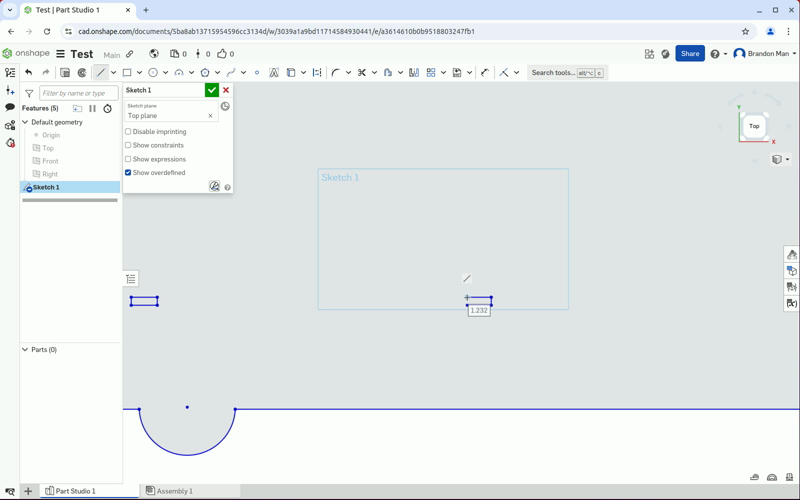
scroll(-6)
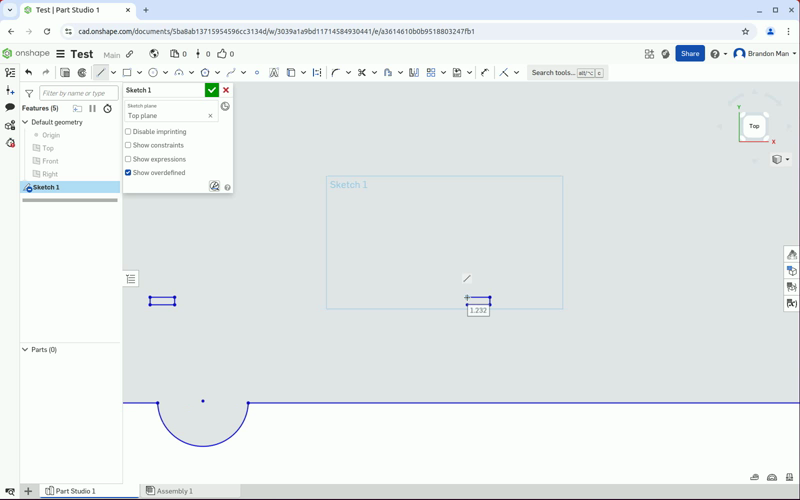
scroll(-6)
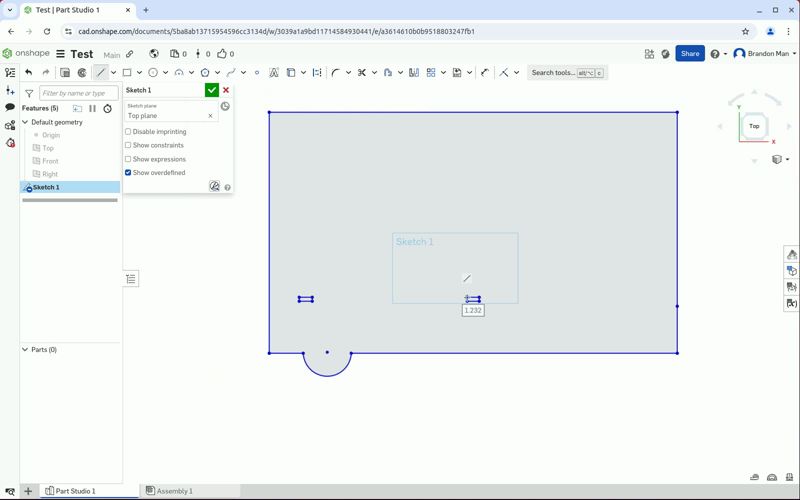
scroll(-6)
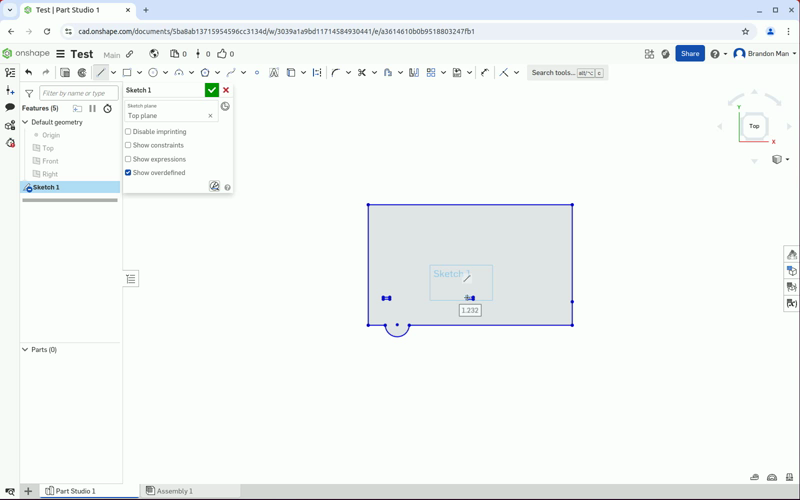
key_up(shift)
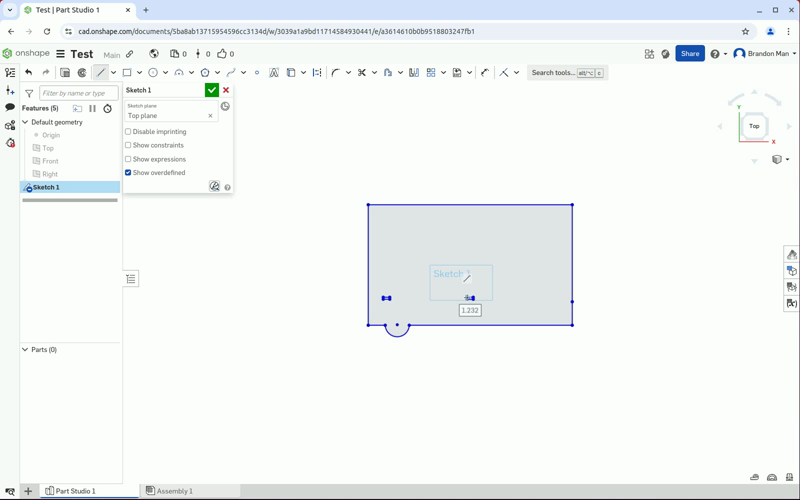
mouse_move(497, 297)
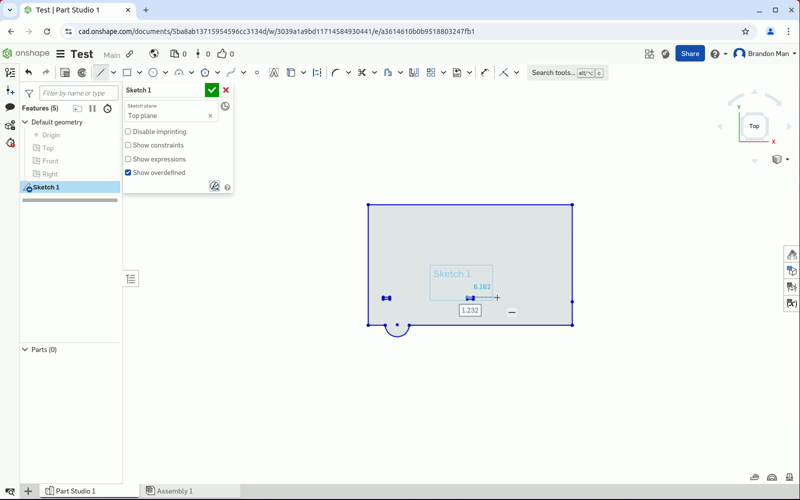
key_down(shift)
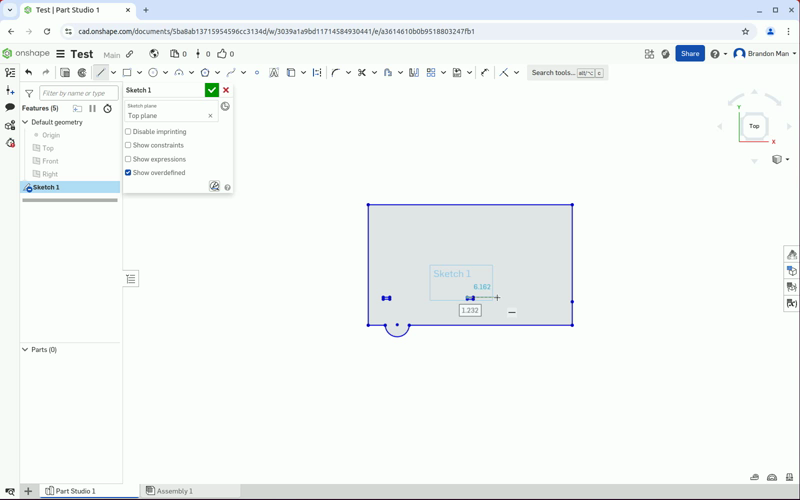
mouse_move(467, 299)
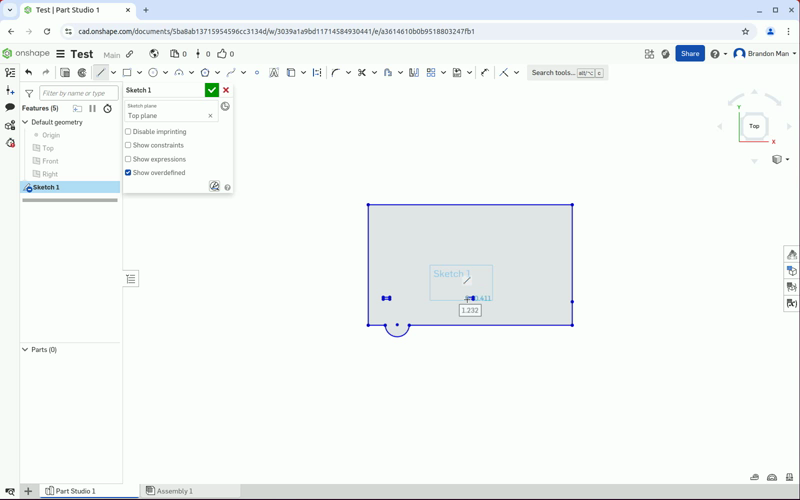
scroll(6)
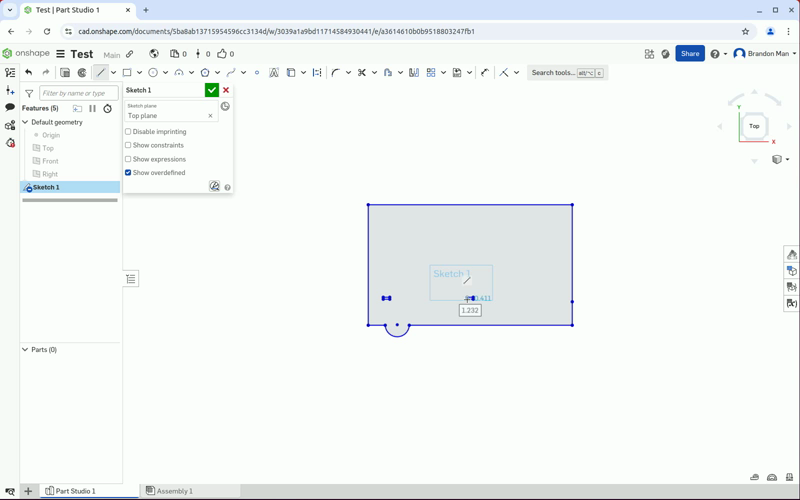
scroll(6)
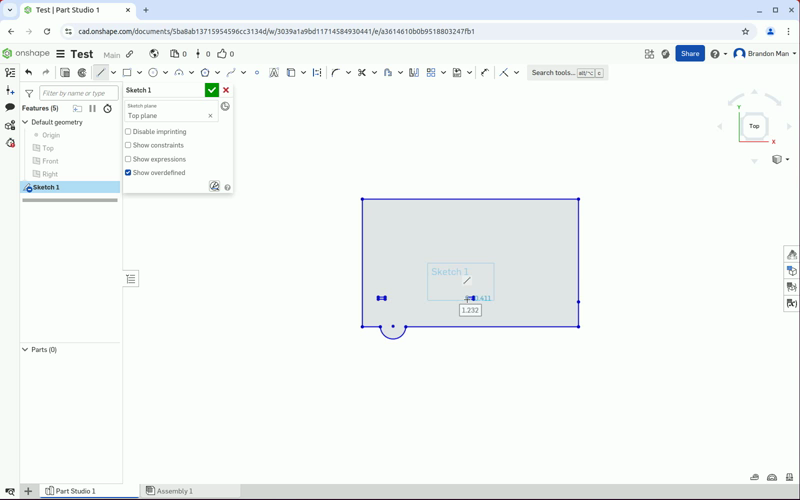
scroll(6)
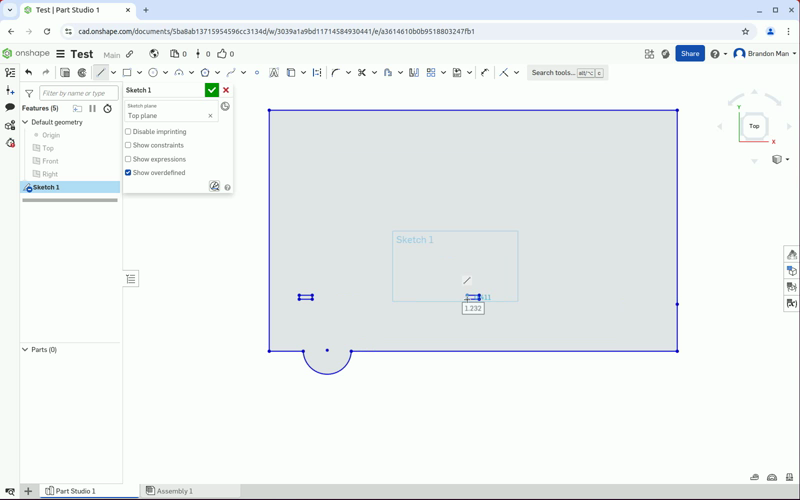
scroll(6)
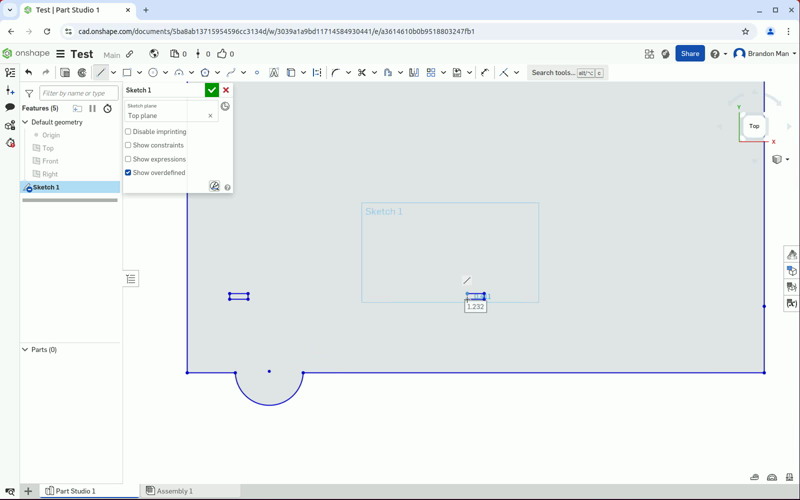
scroll(6)
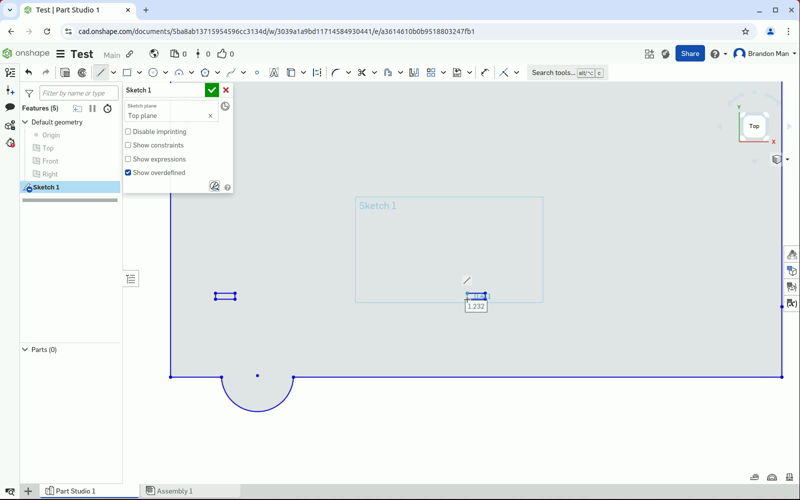
scroll(6)
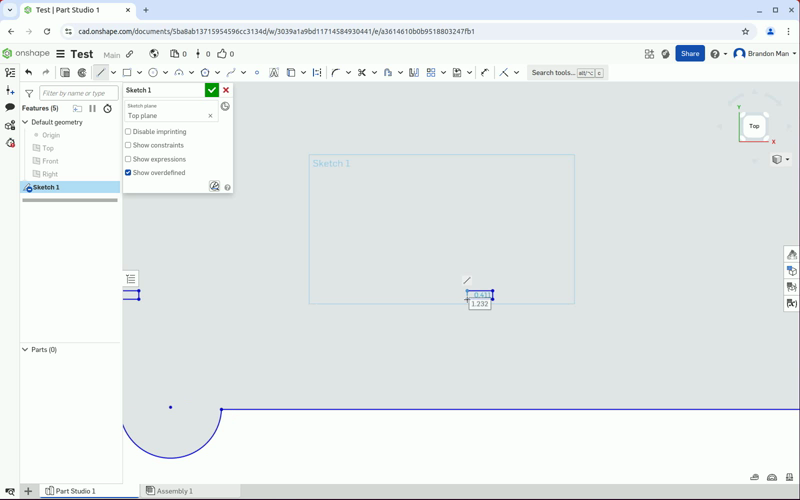
scroll(6)
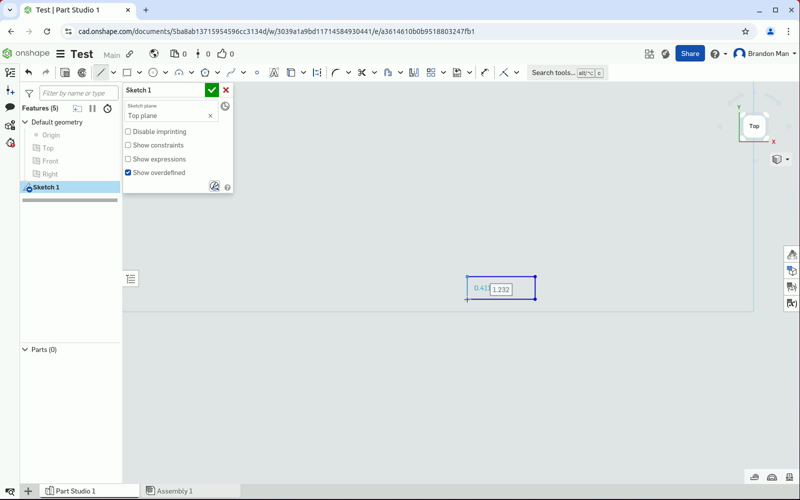
key_up(shift)
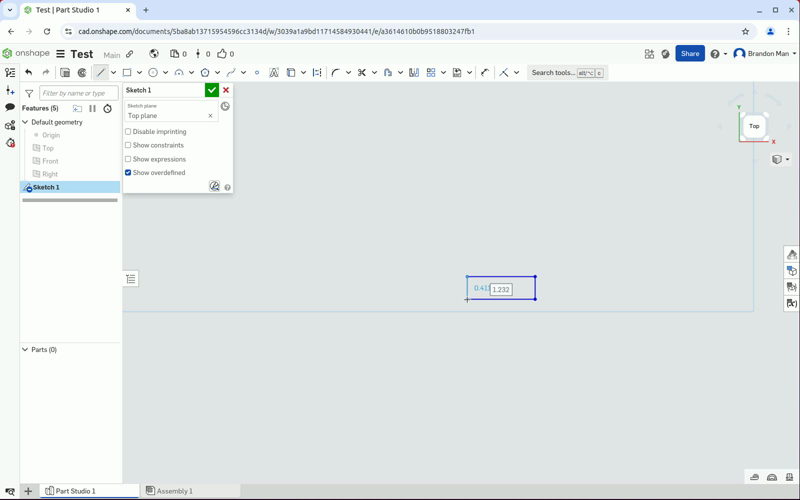
click(467, 299)
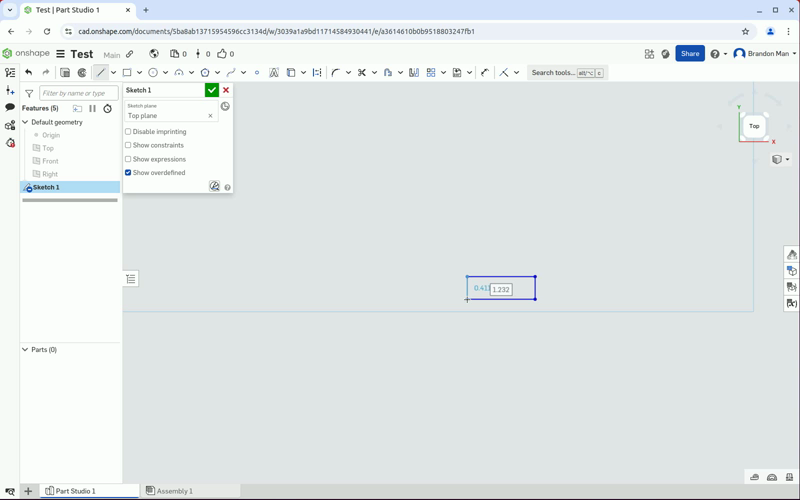
scroll(-6)
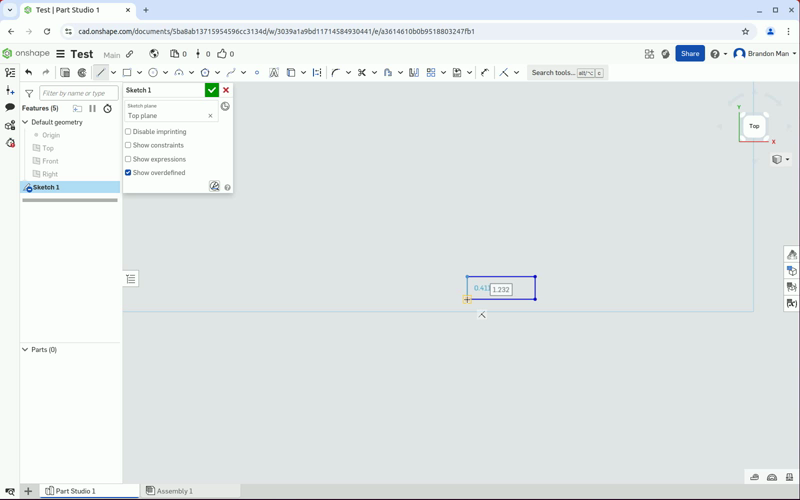
scroll(-6)
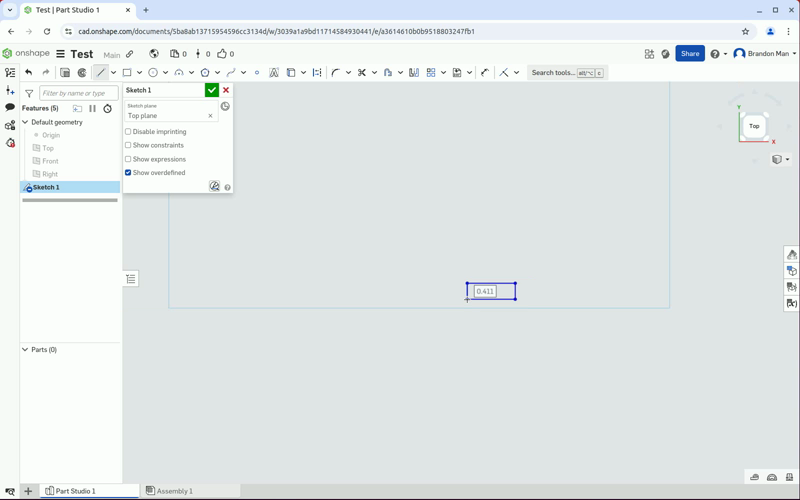
scroll(-6)
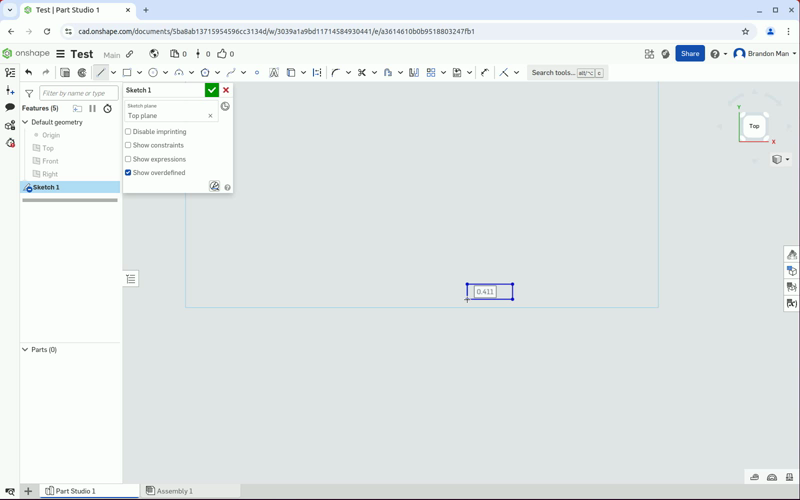
scroll(-6)
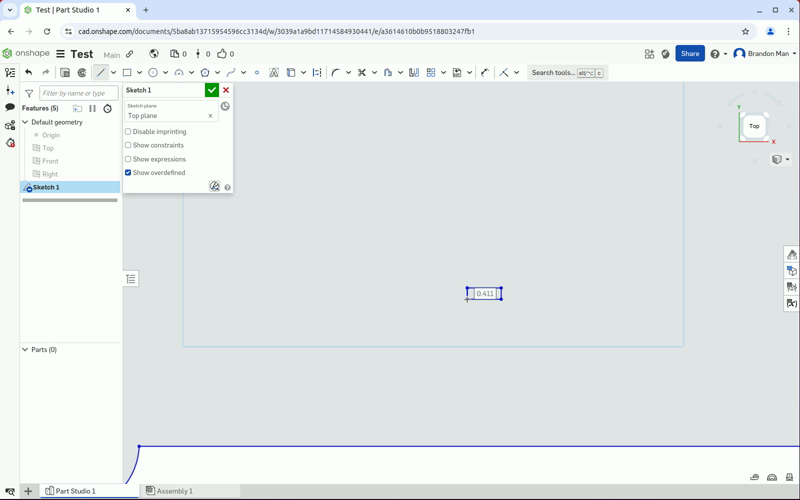
scroll(-6)
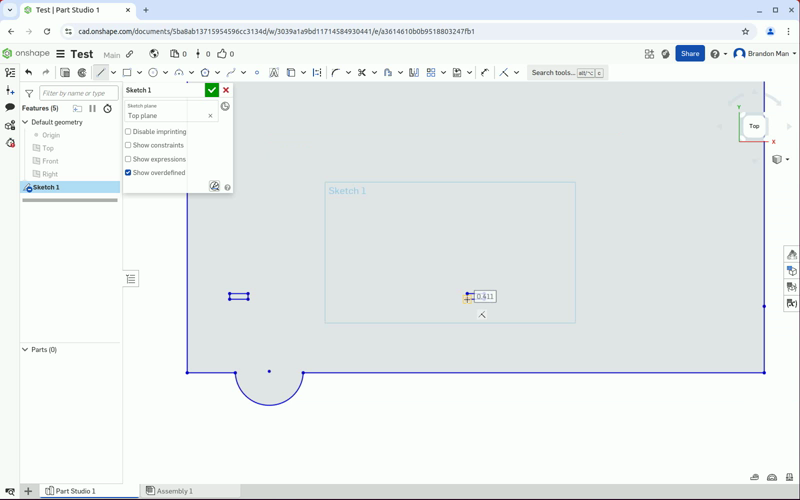
scroll(-6)
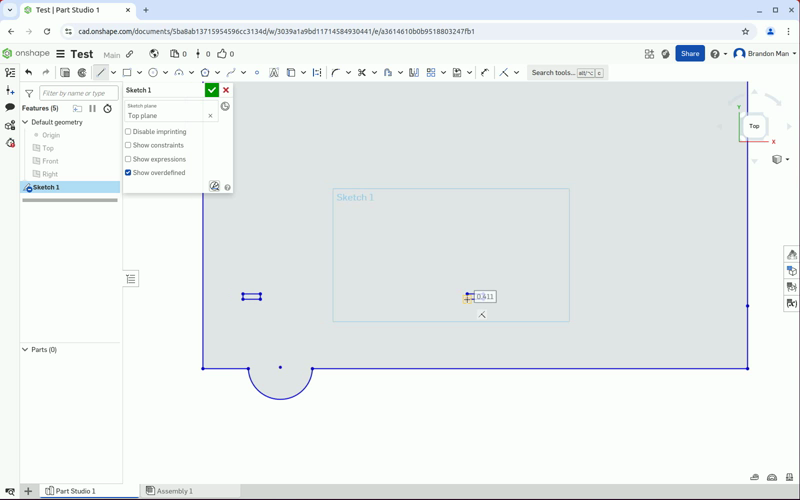
scroll(-6)
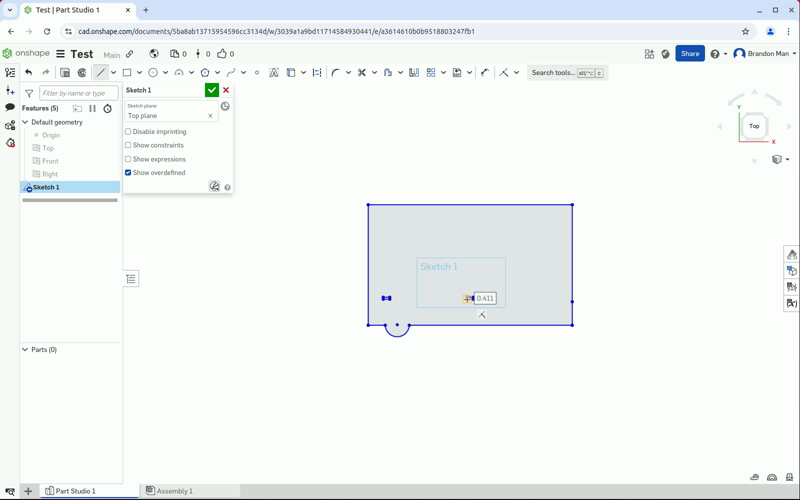
key(esc)
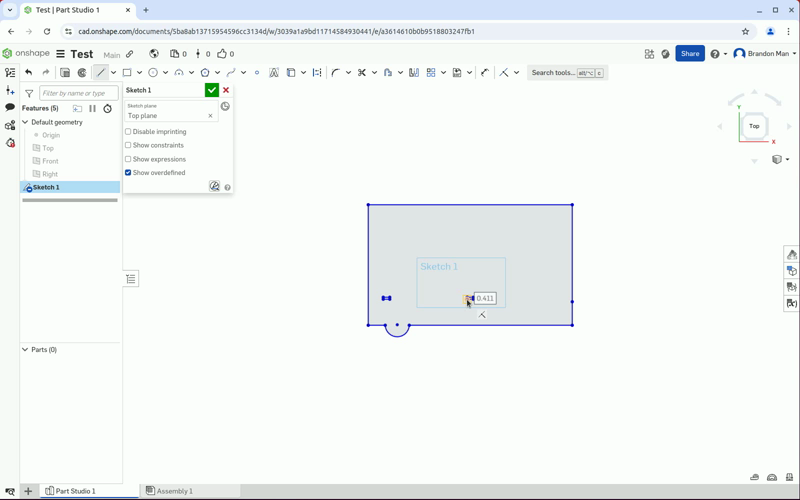
key(l)
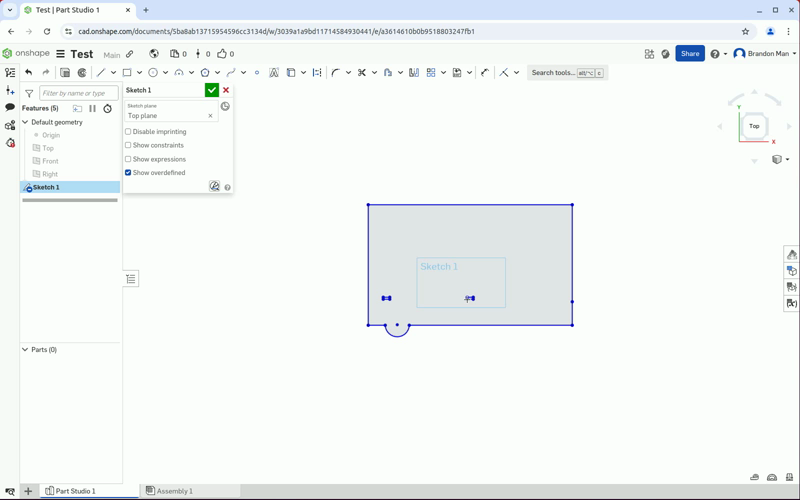
key_down(shift)
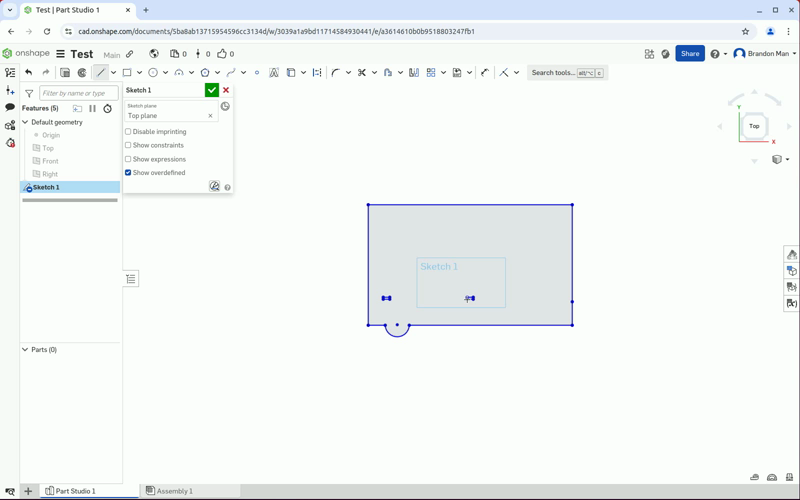
mouse_move(550, 299)
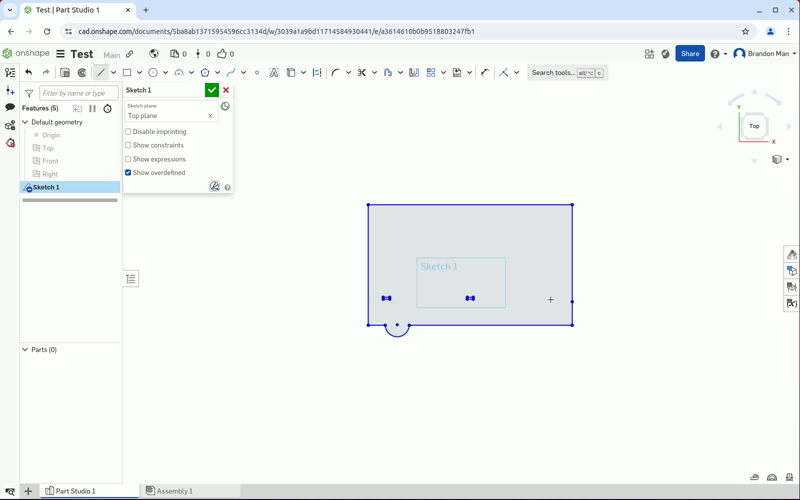
click(550, 299)
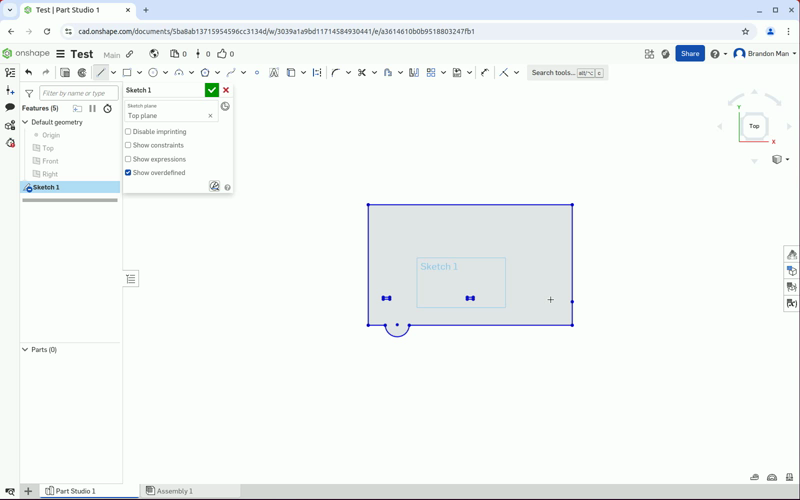
key_up(shift)
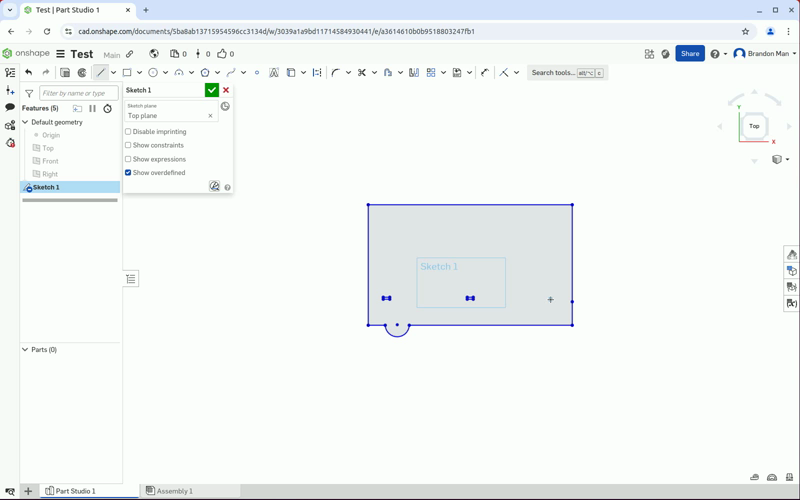
key_down(shift)
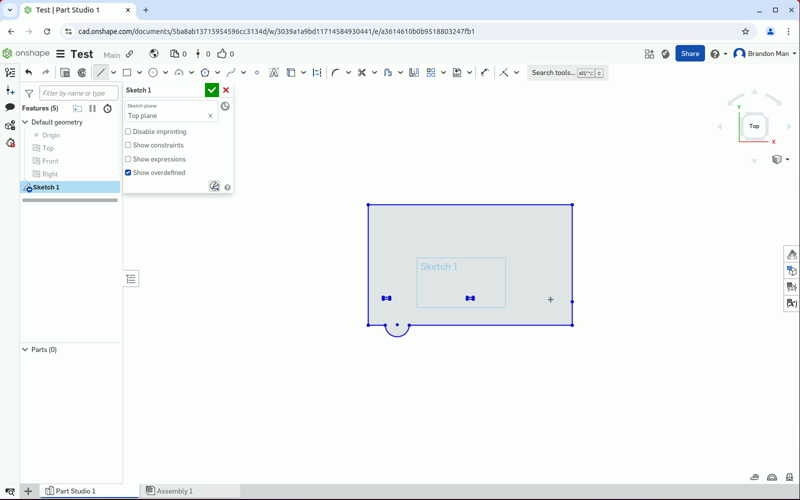
mouse_move(580, 299)
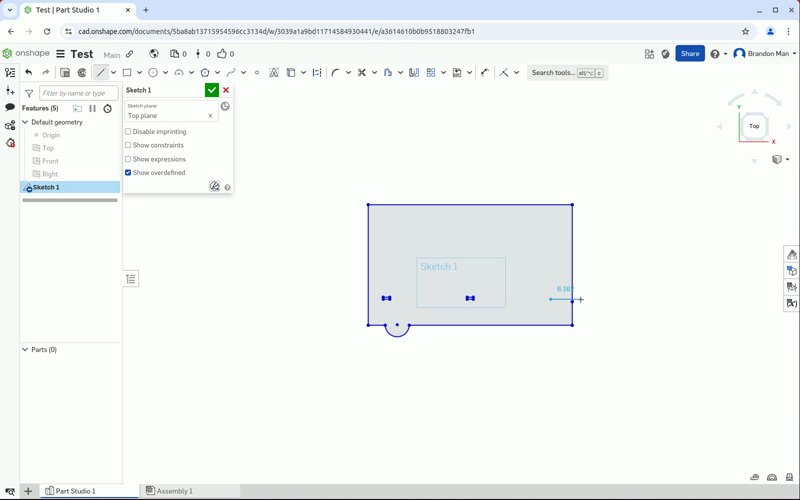
mouse_move(557, 299)
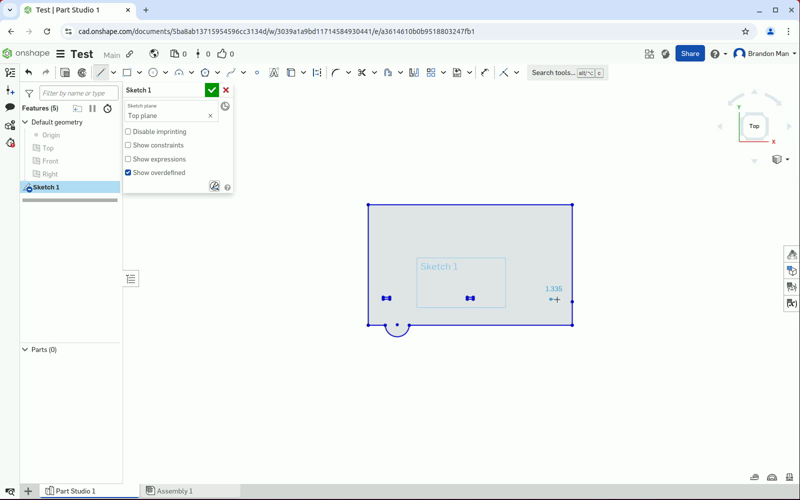
scroll(6)
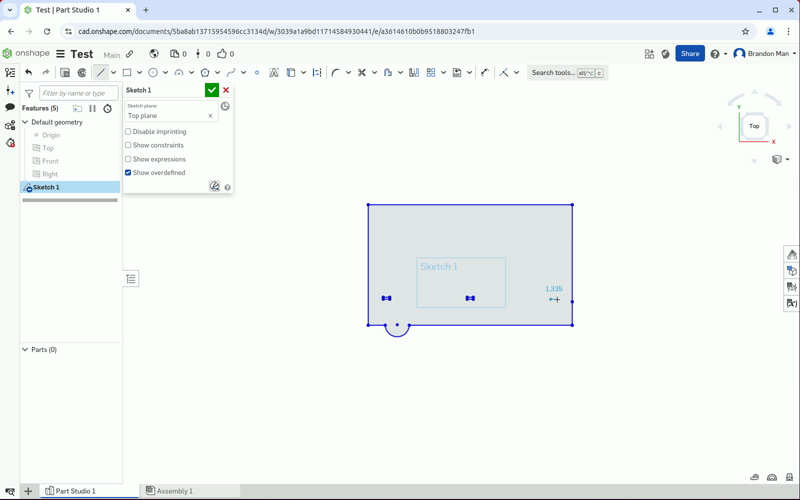
scroll(6)
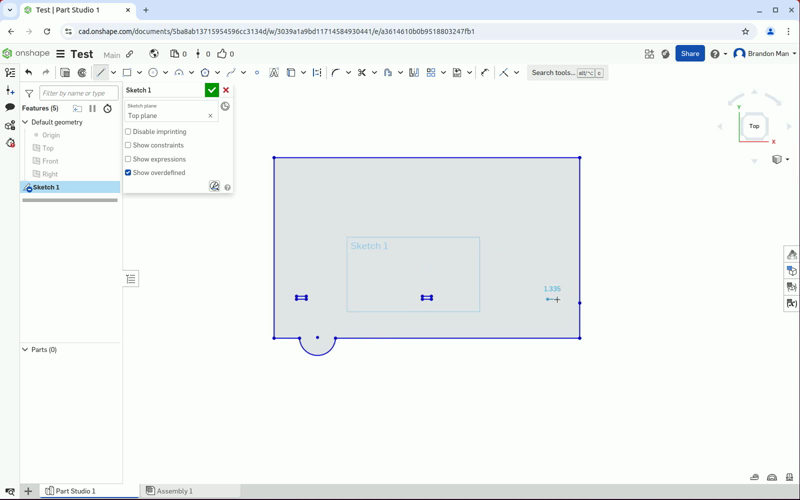
scroll(6)
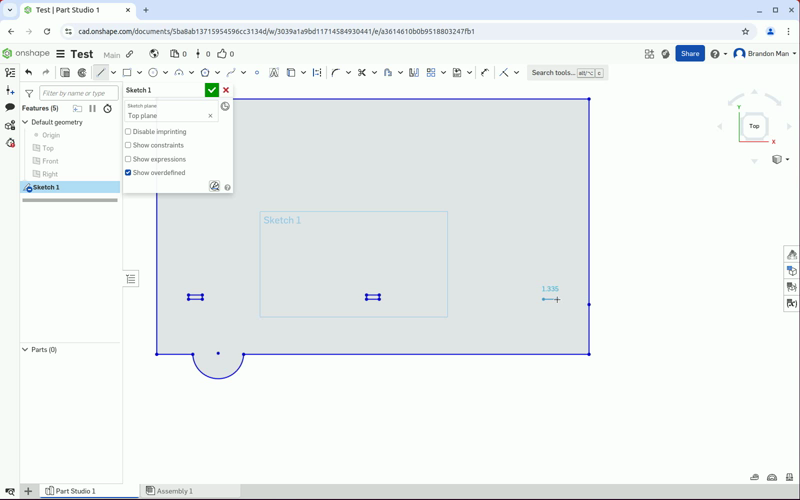
scroll(6)
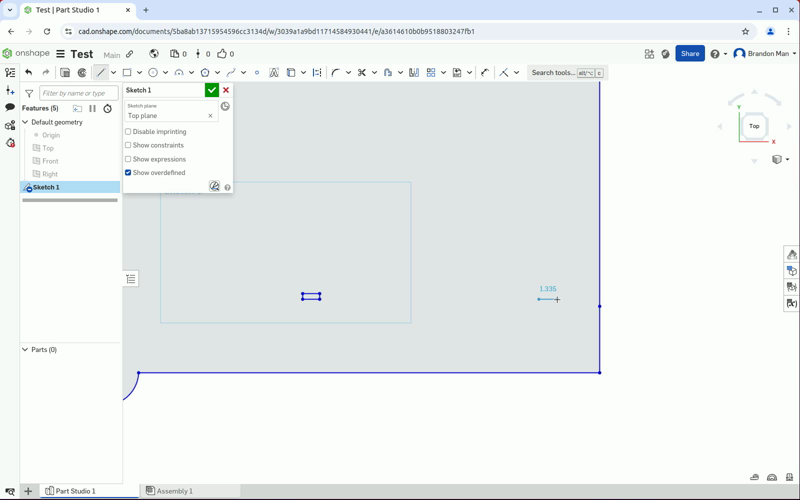
scroll(6)
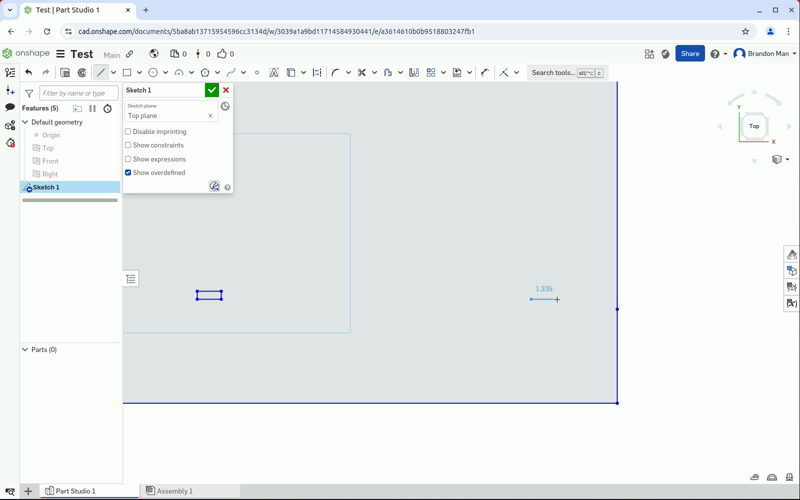
scroll(6)
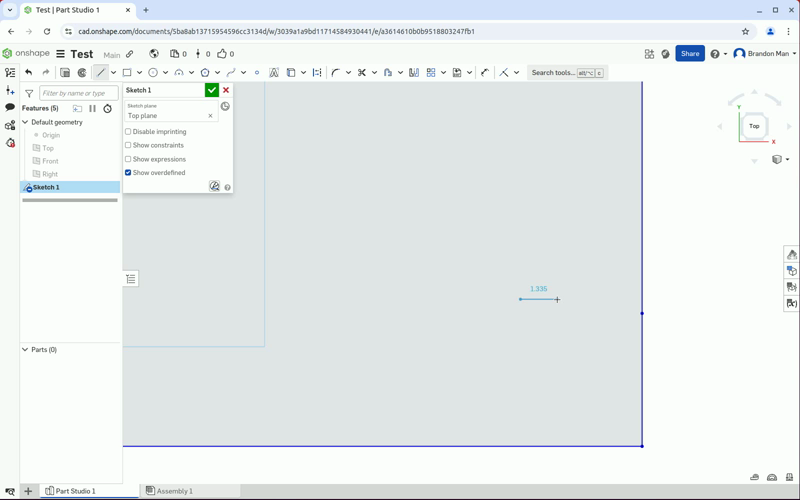
scroll(6)
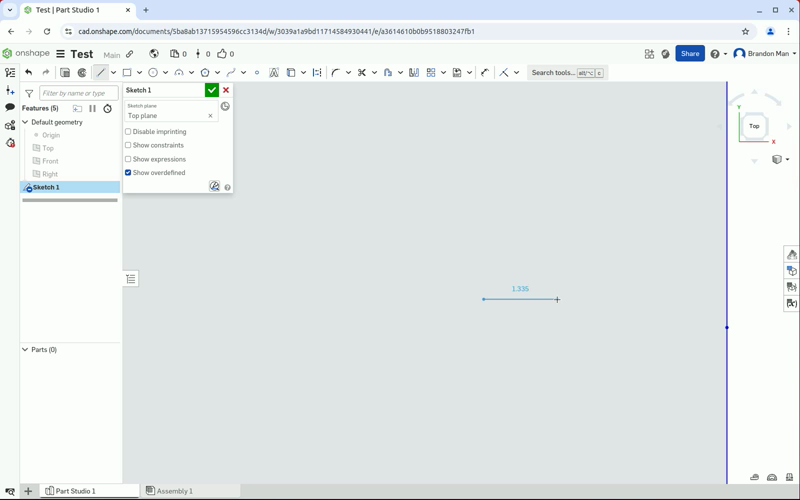
click(557, 299)
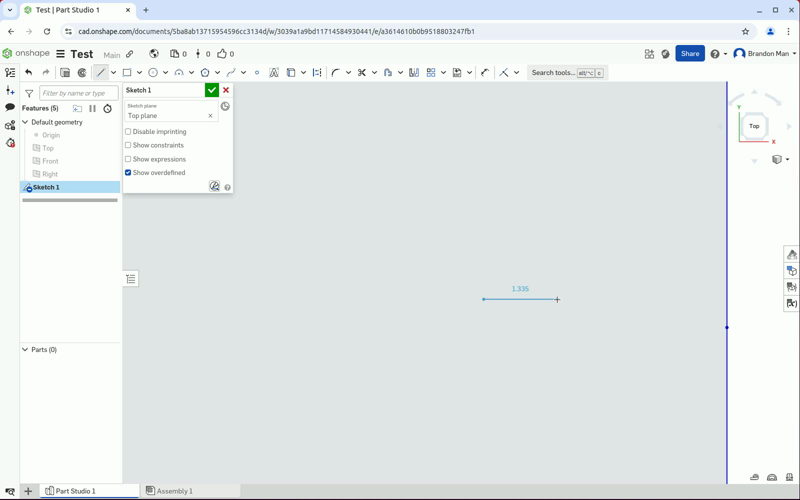
scroll(-6)
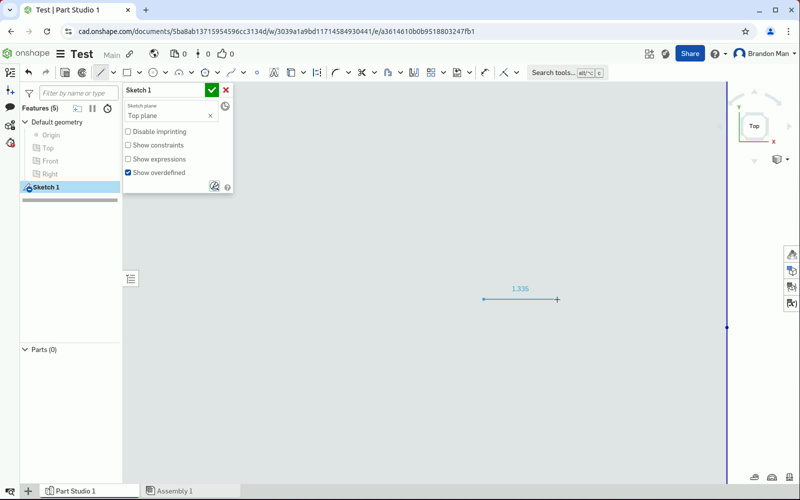
scroll(-6)
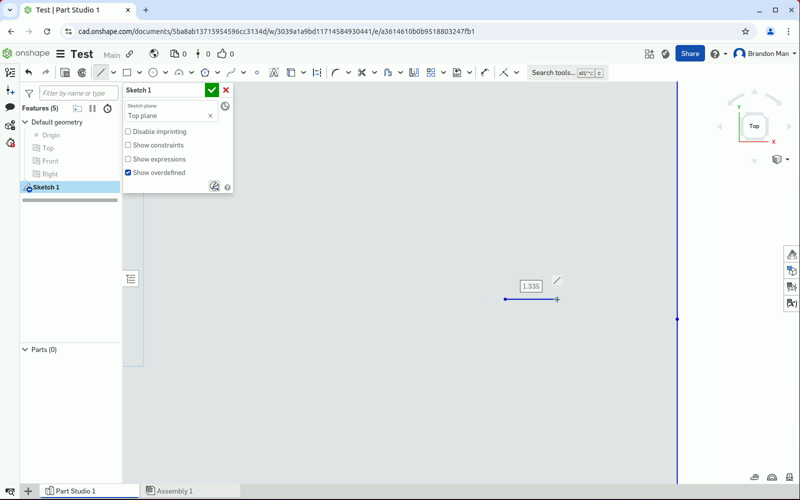
scroll(-6)
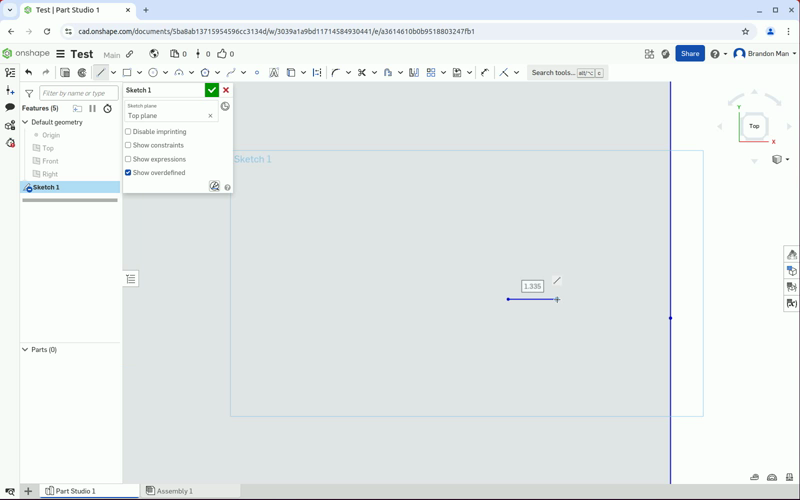
scroll(-6)
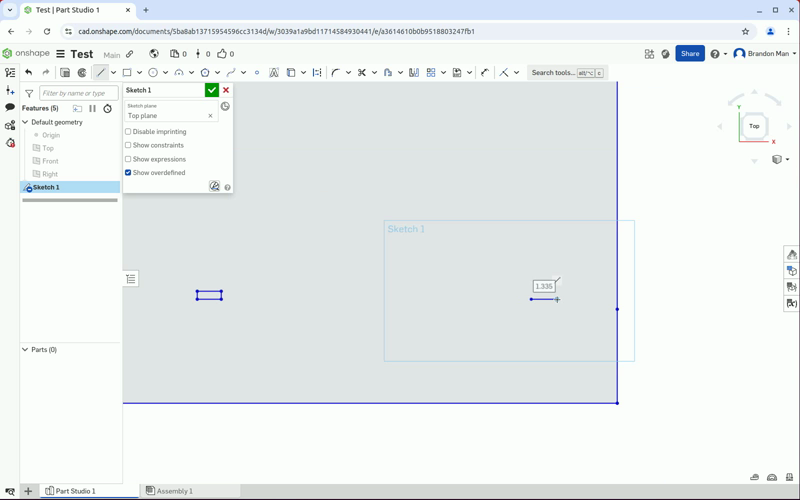
scroll(-6)
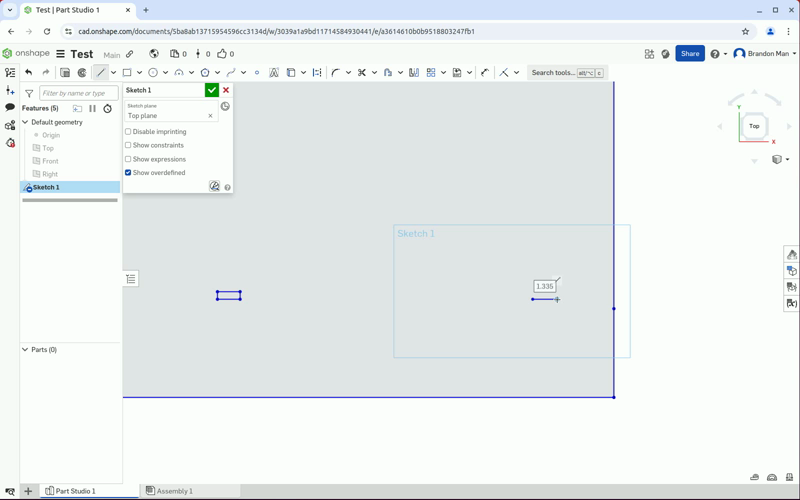
scroll(-6)
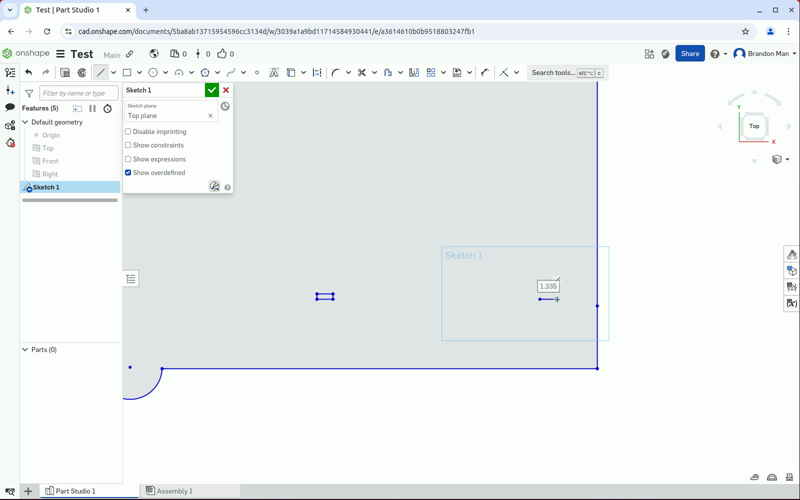
scroll(-6)
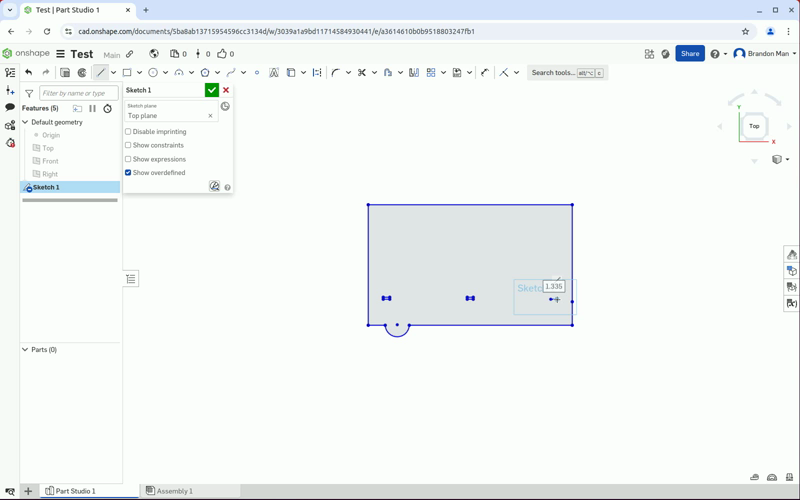
key_up(shift)
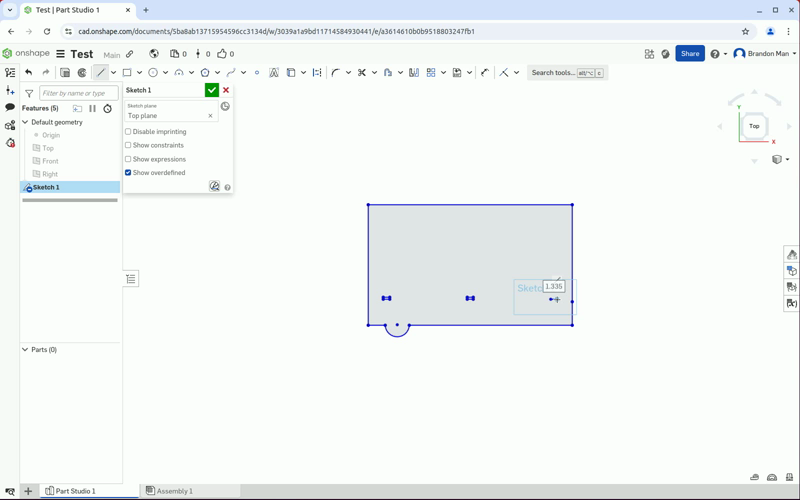
key_down(shift)
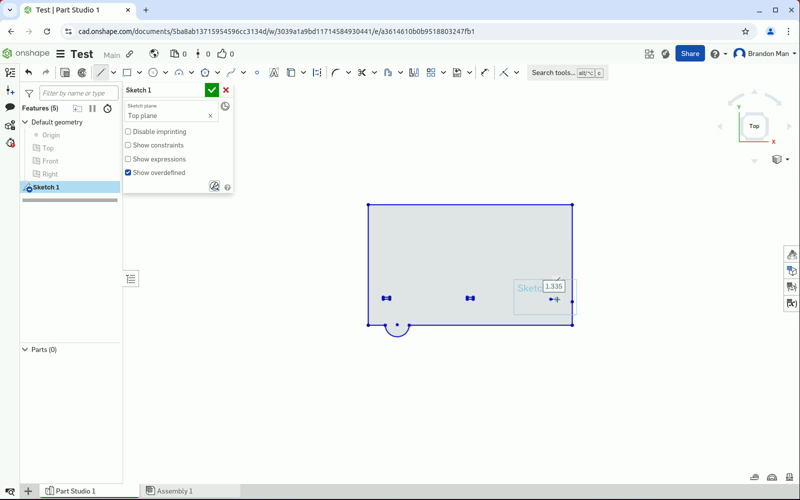
mouse_move(587, 299)
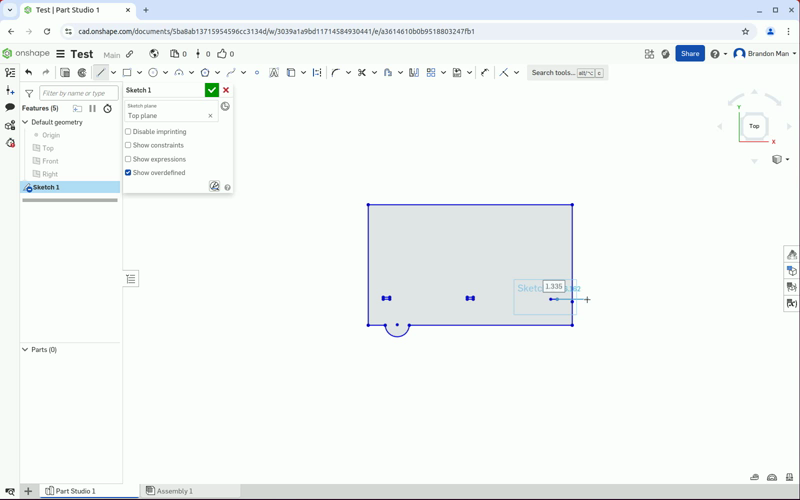
mouse_move(557, 297)
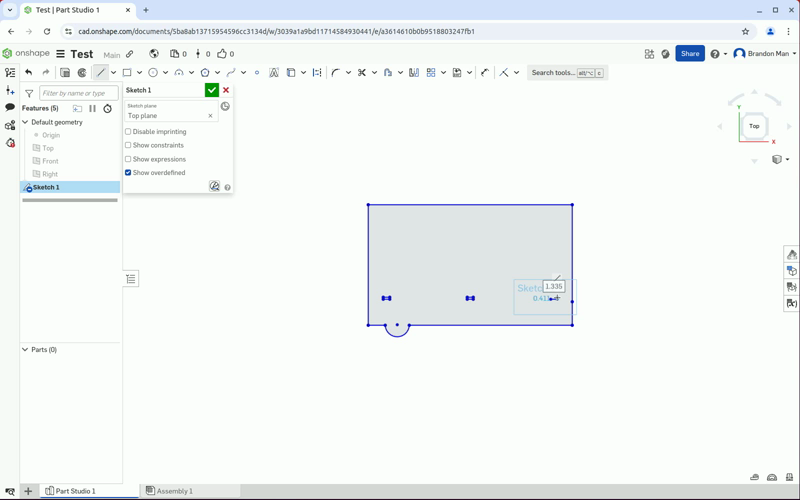
scroll(6)
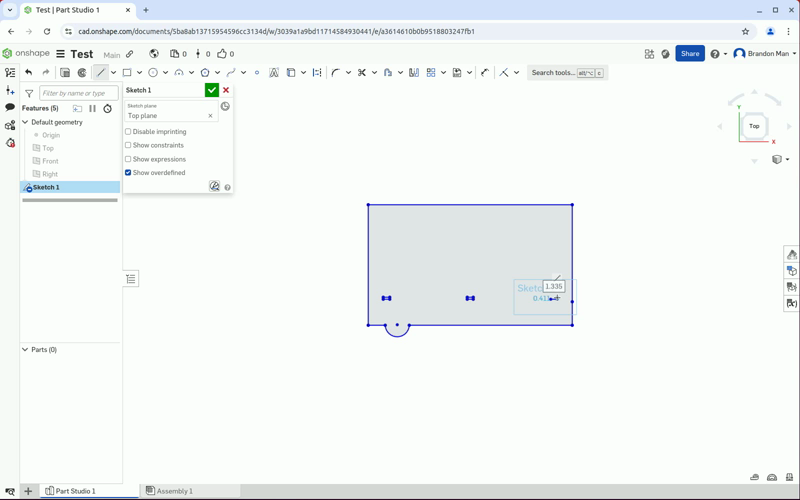
scroll(6)
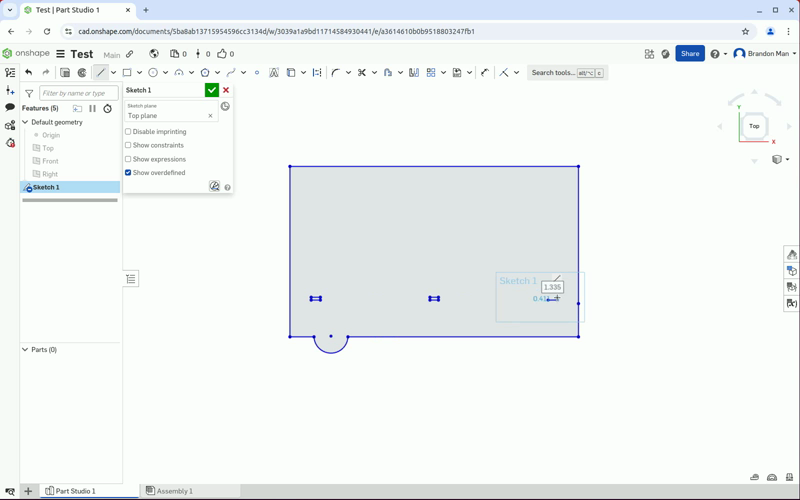
scroll(6)
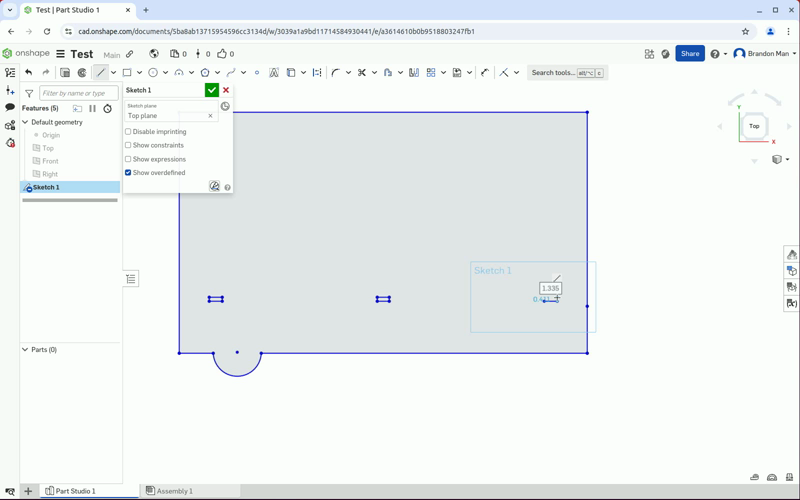
scroll(6)
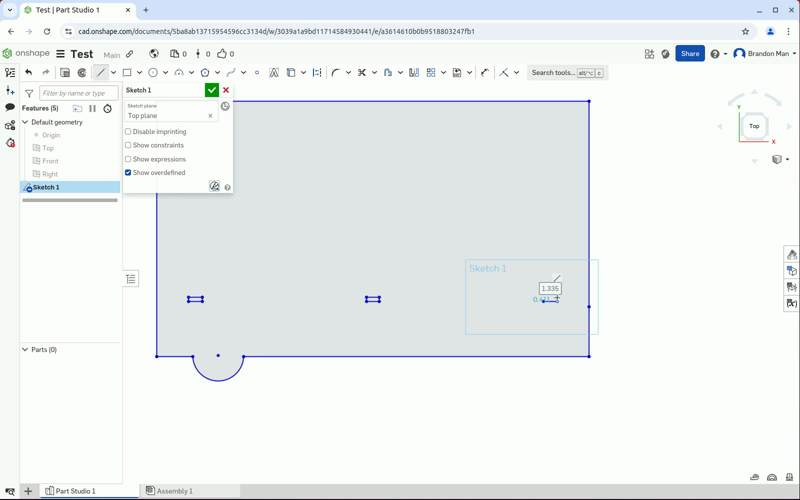
scroll(6)
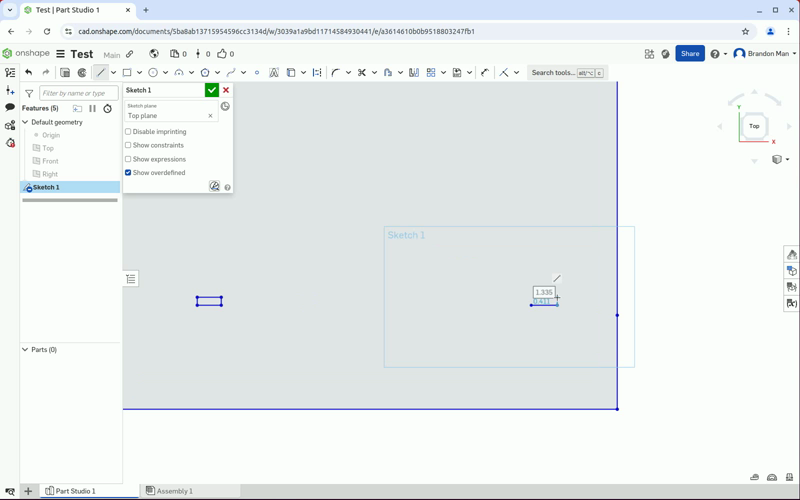
scroll(6)
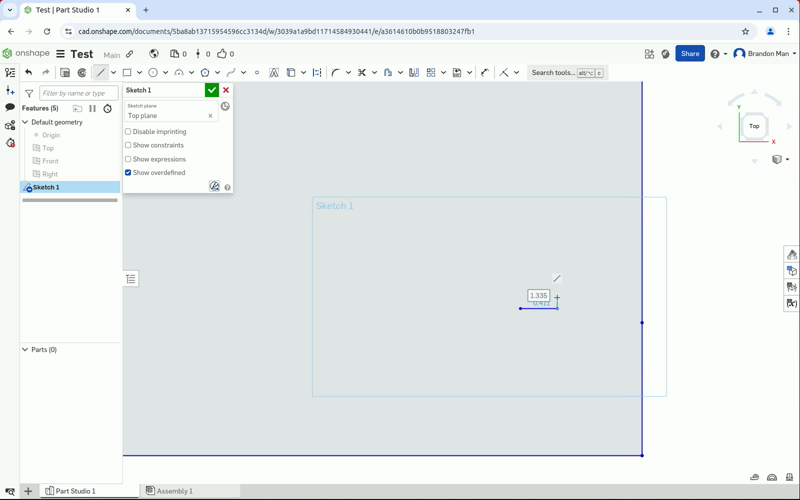
scroll(6)
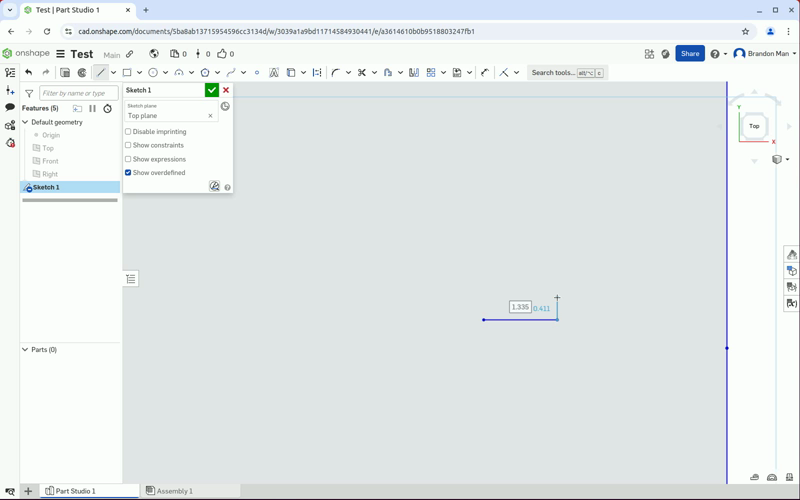
click(557, 297)
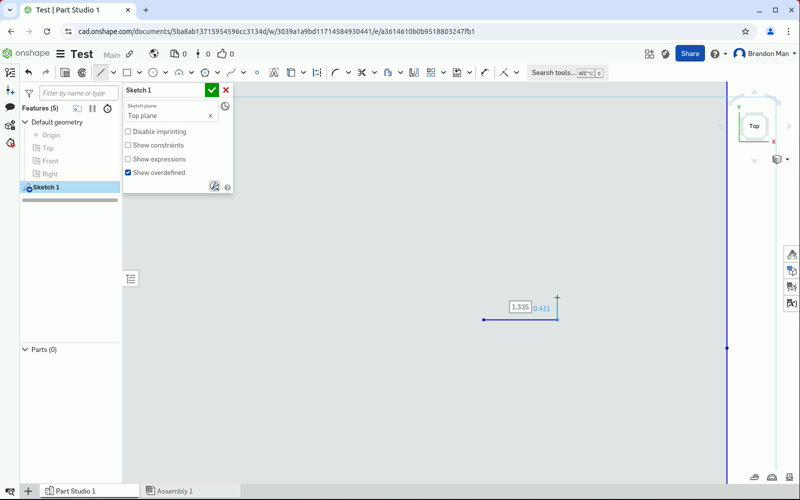
scroll(-6)
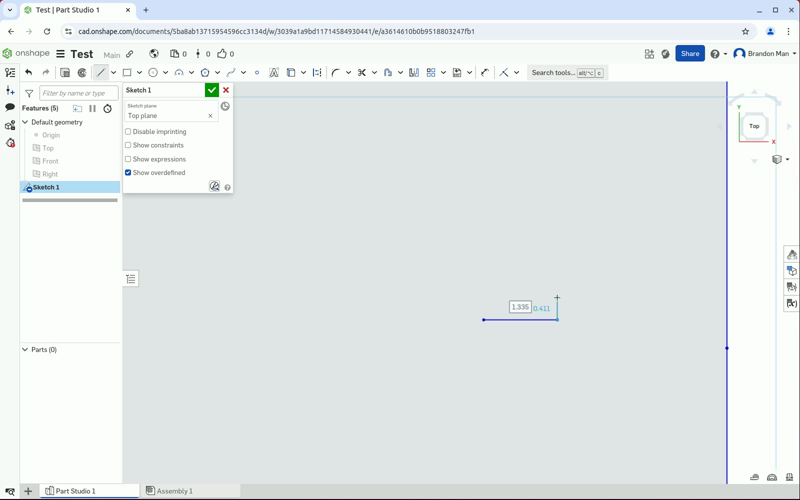
scroll(-6)
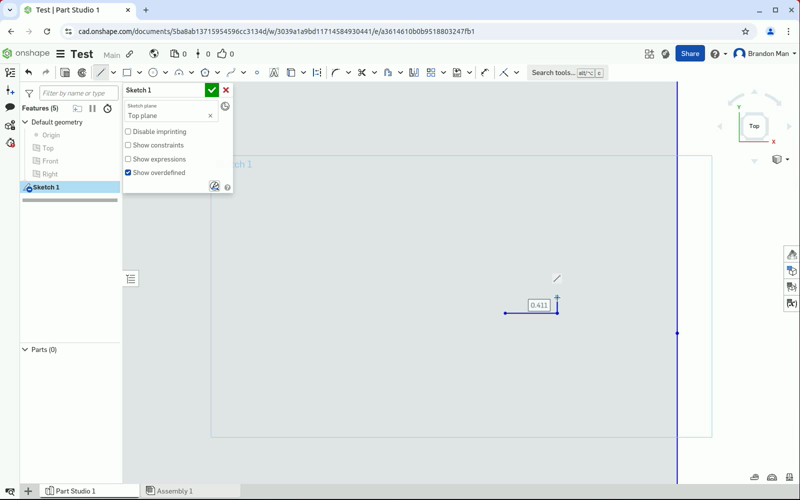
scroll(-6)
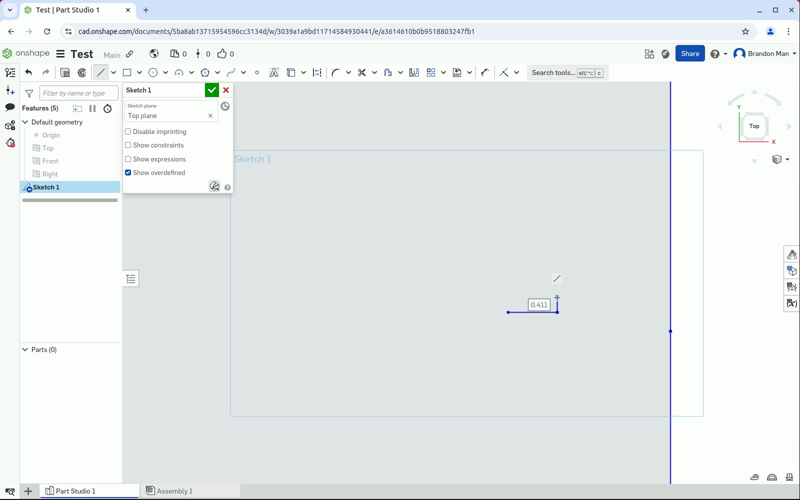
scroll(-6)
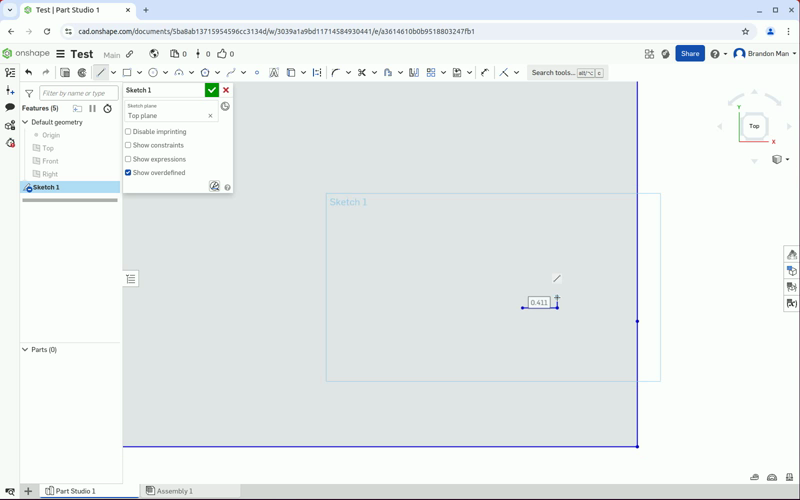
scroll(-6)
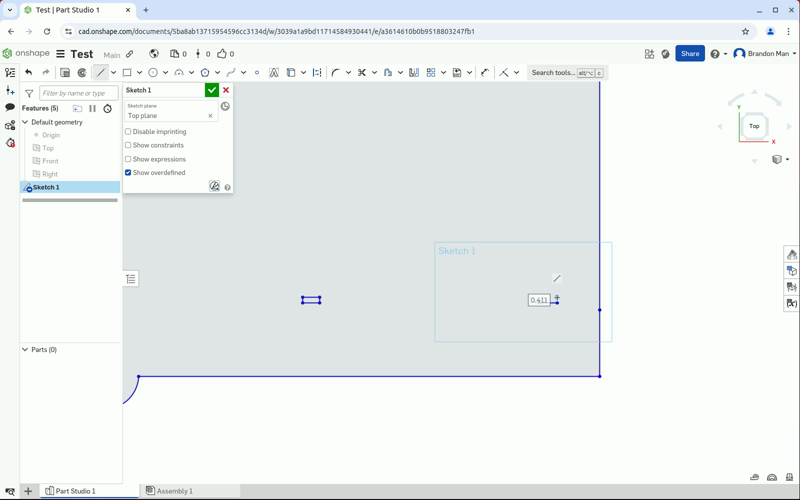
scroll(-6)
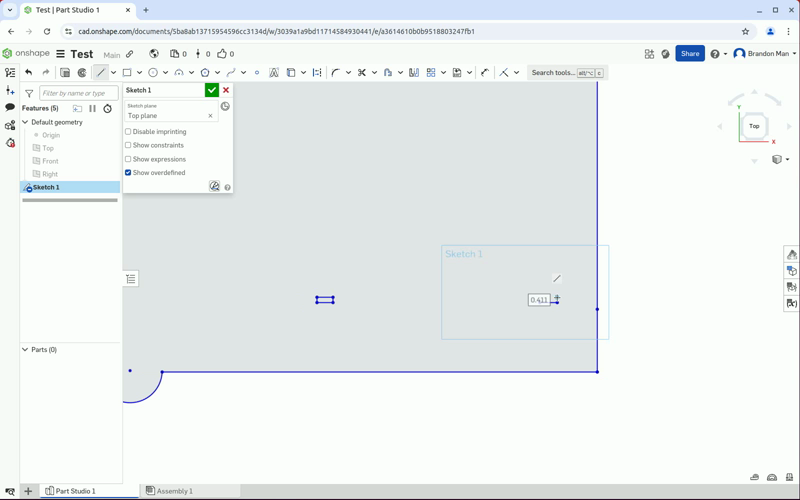
scroll(-6)
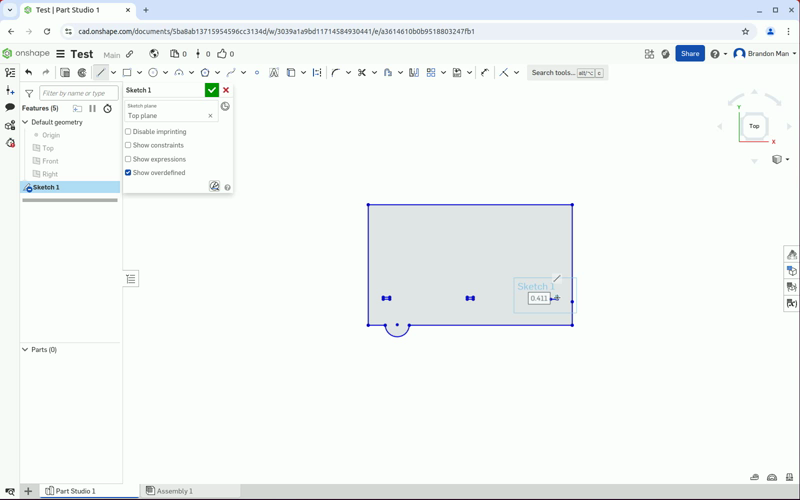
key_up(shift)
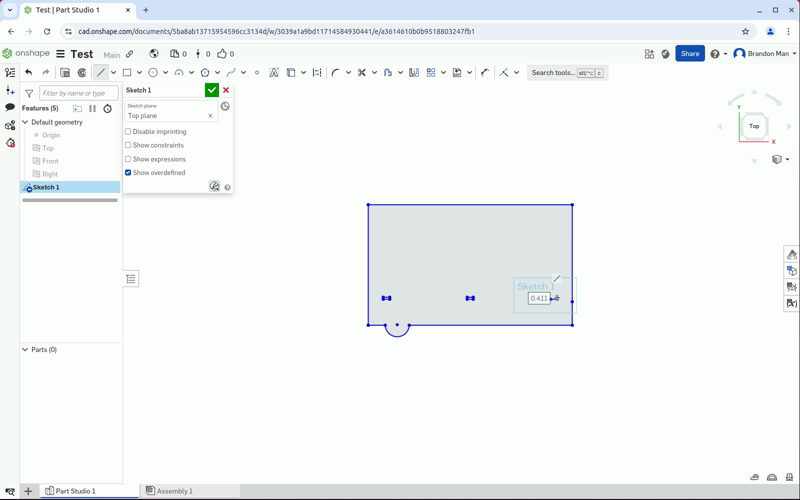
key_down(shift)
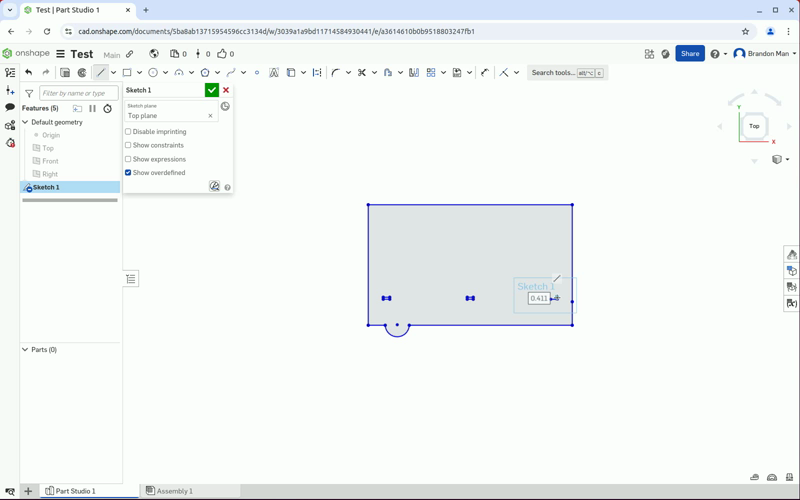
mouse_move(587, 297)
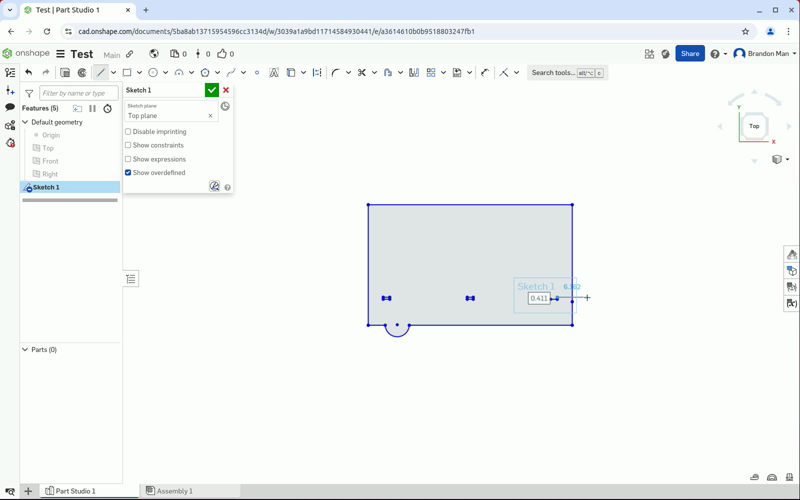
mouse_move(550, 297)
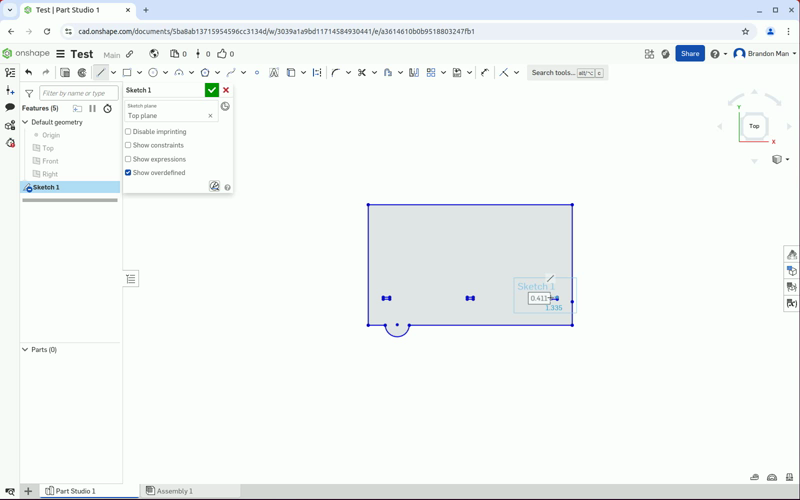
scroll(6)
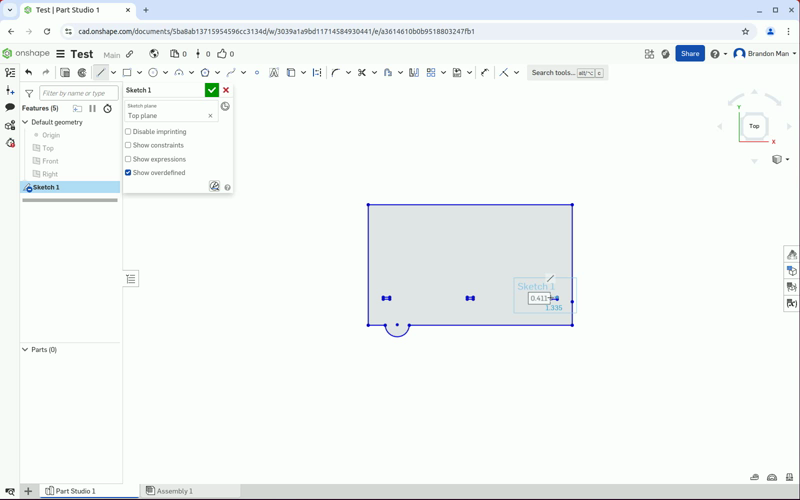
scroll(6)
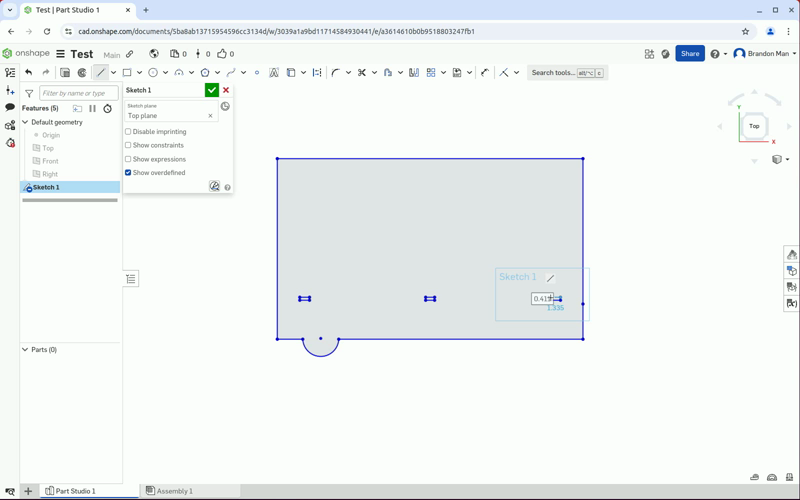
scroll(6)
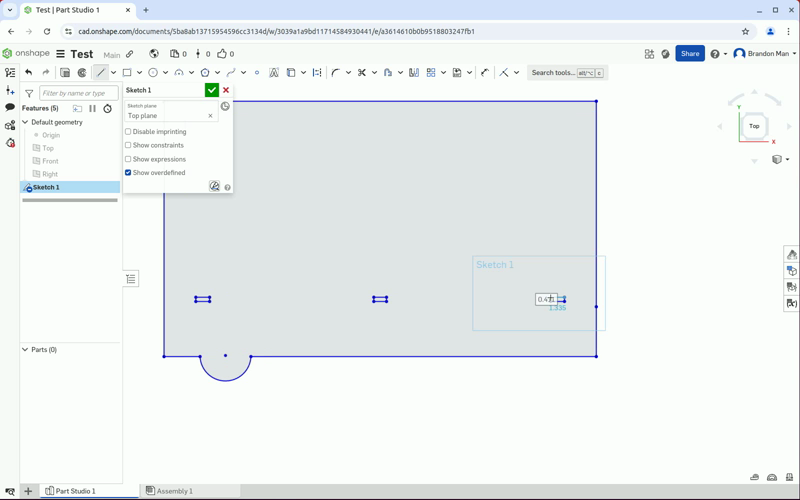
scroll(6)
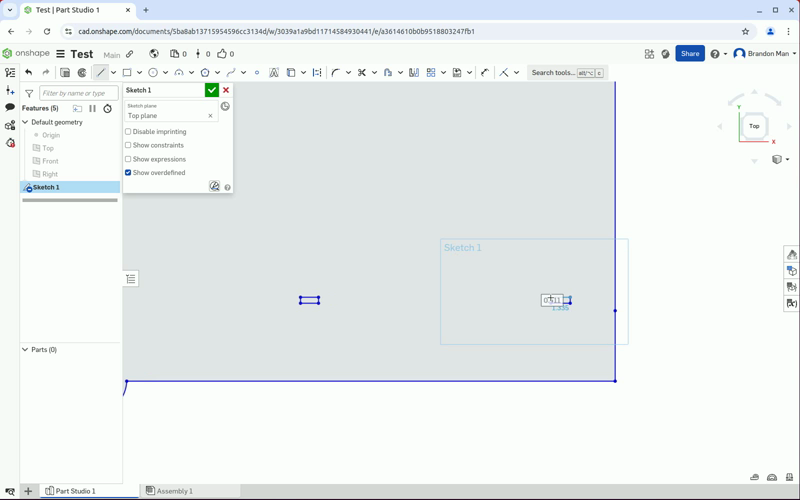
scroll(6)
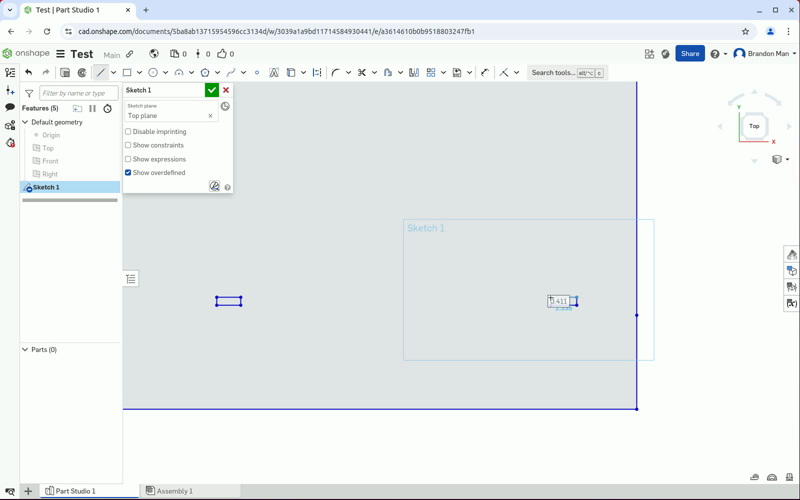
scroll(6)
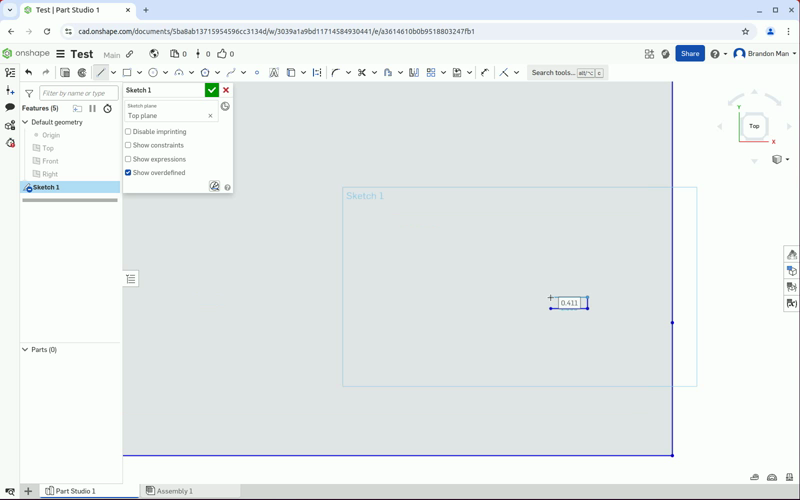
scroll(6)
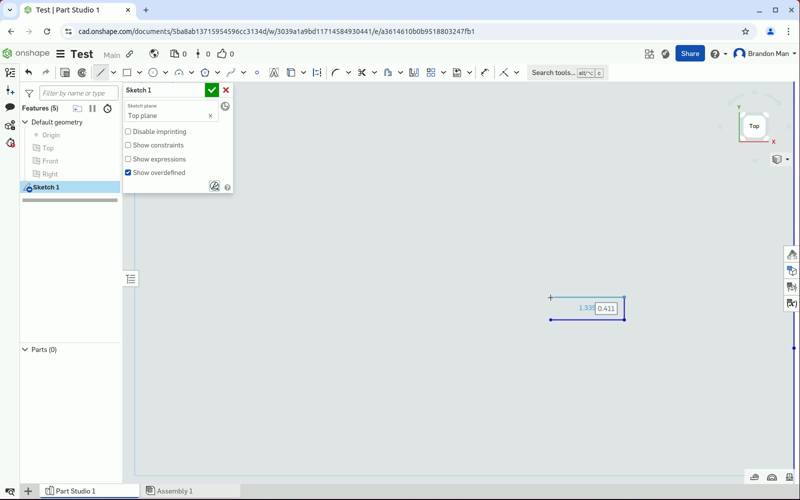
click(550, 297)
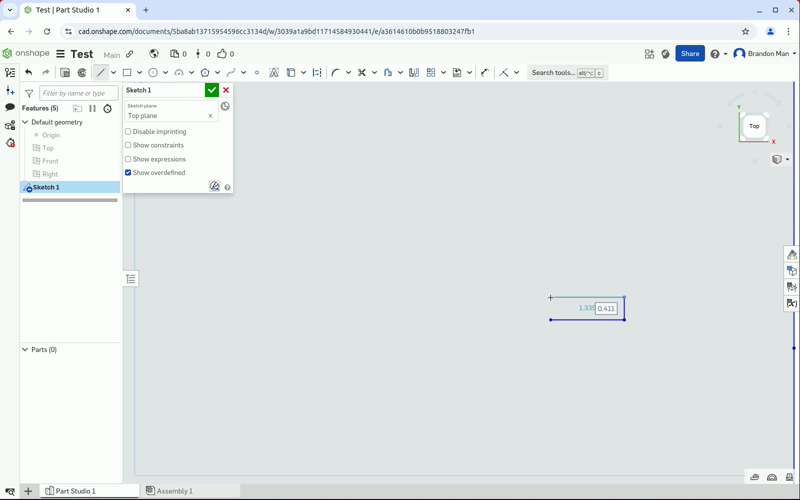
scroll(-6)
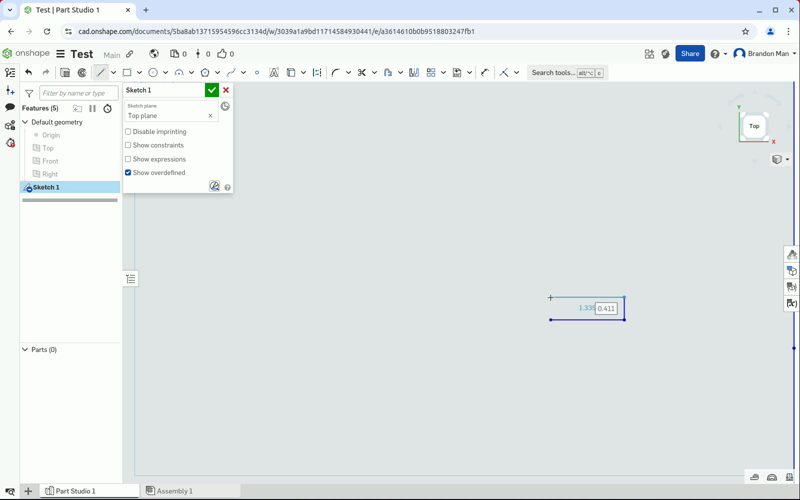
scroll(-6)
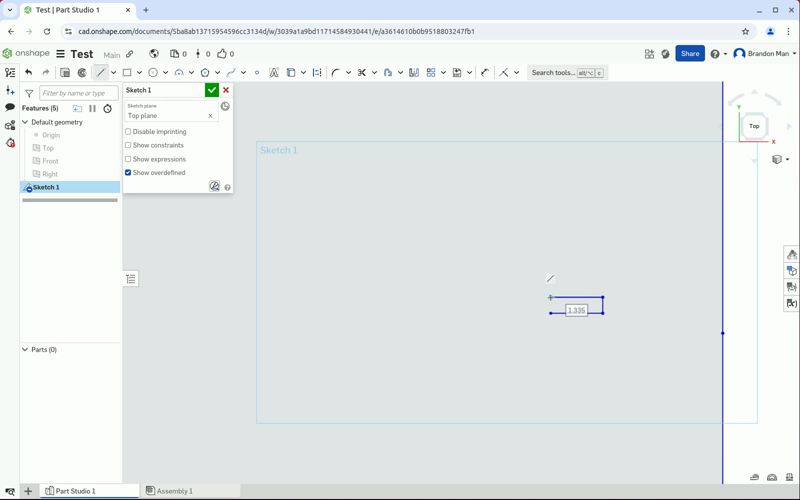
scroll(-6)
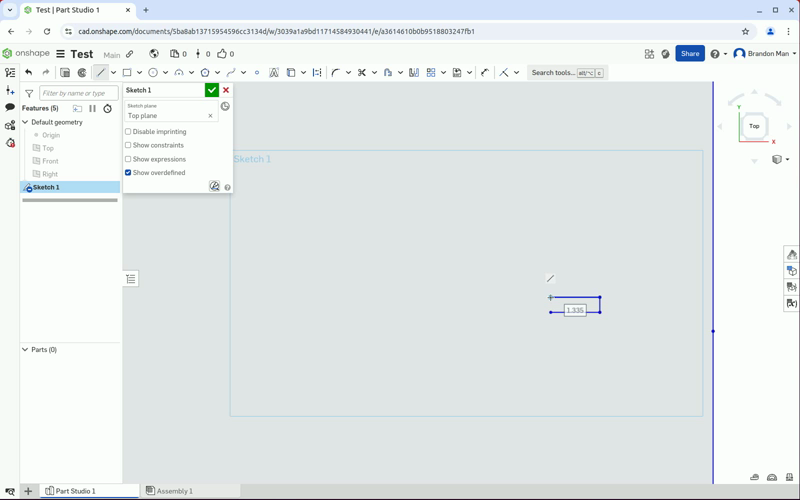
scroll(-6)
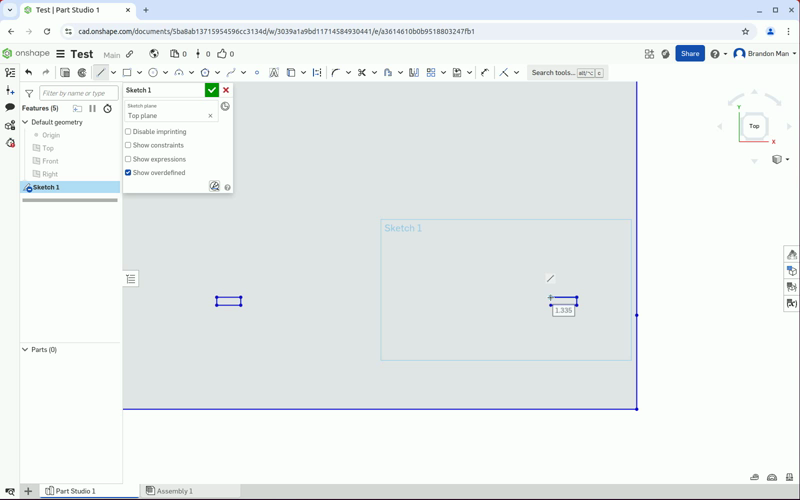
scroll(-6)
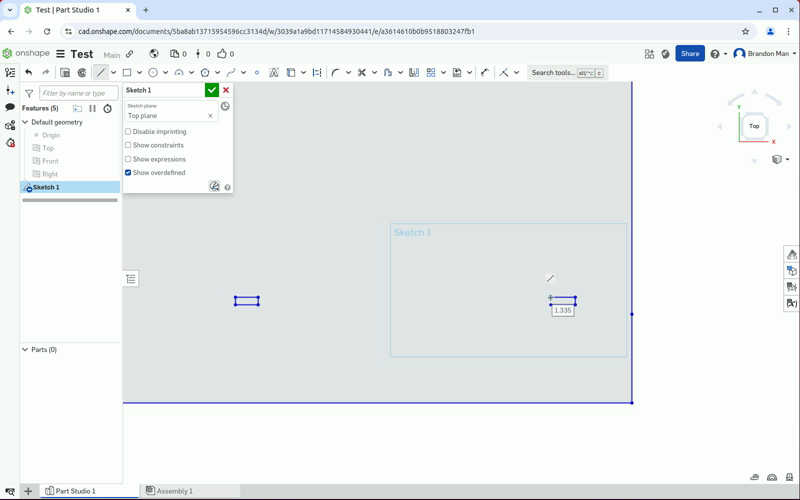
scroll(-6)
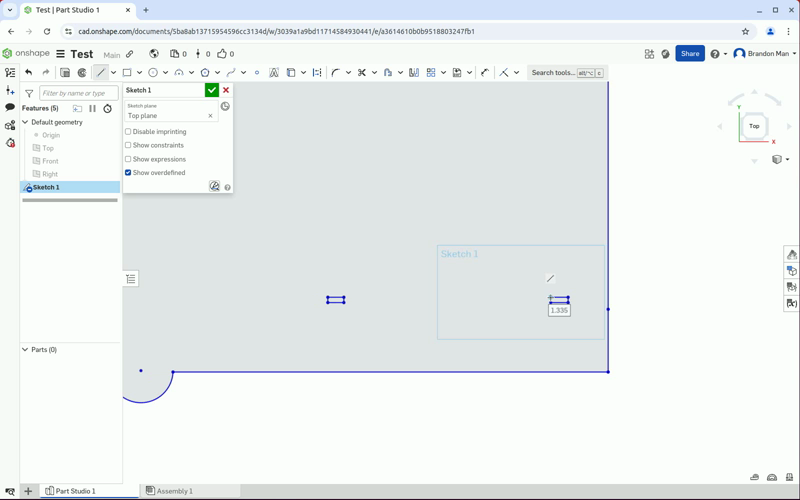
scroll(-6)
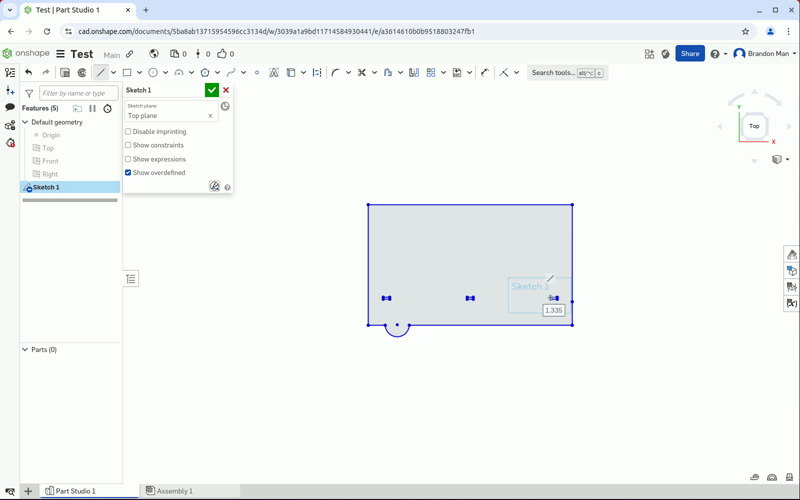
key_up(shift)
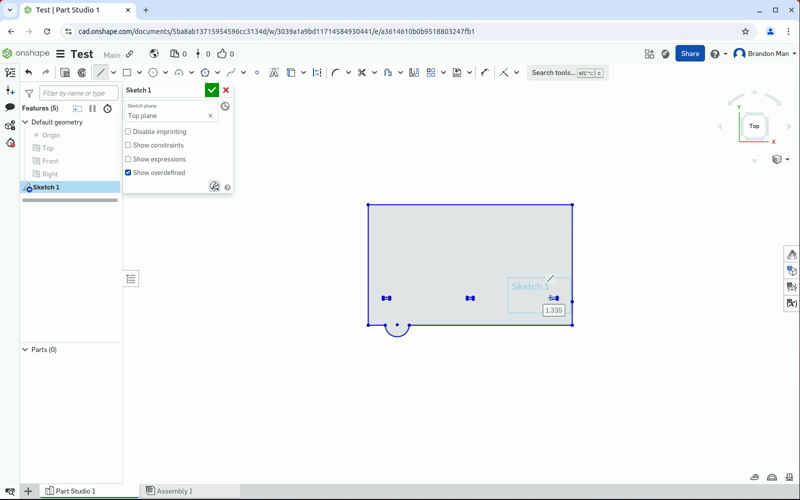
mouse_move(580, 297)
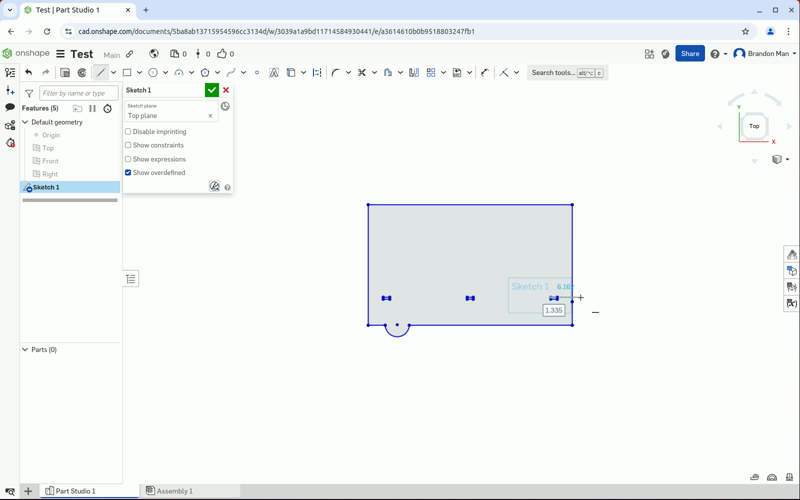
key_down(shift)
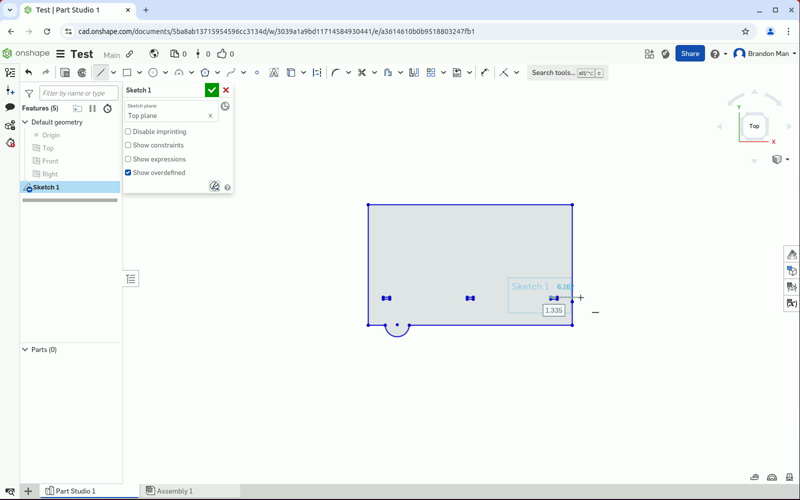
mouse_move(550, 299)
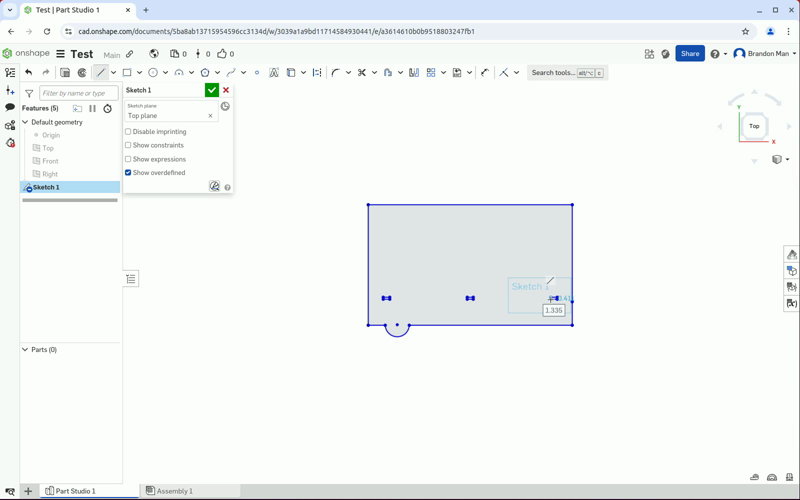
scroll(6)
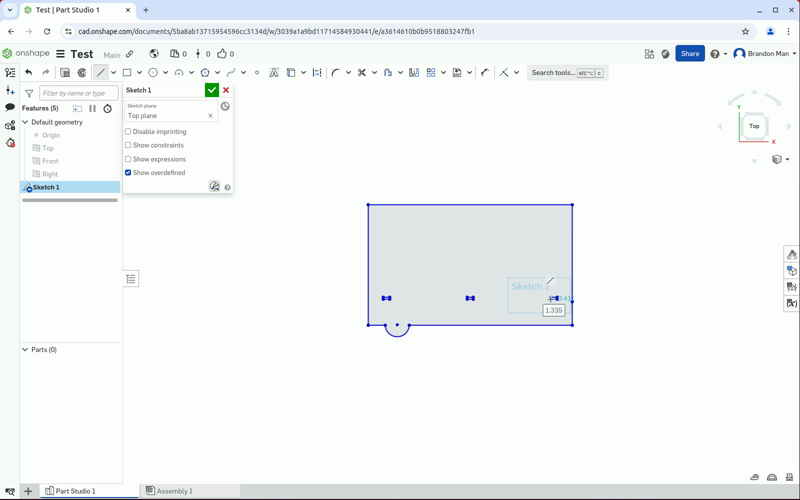
scroll(6)
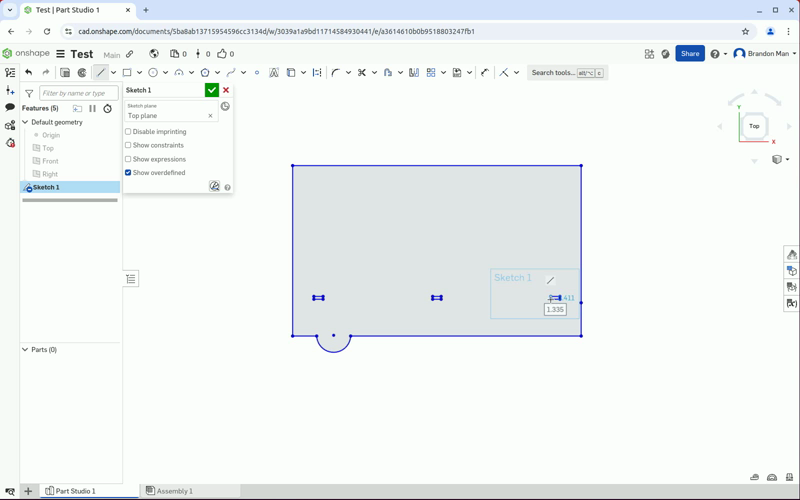
scroll(6)
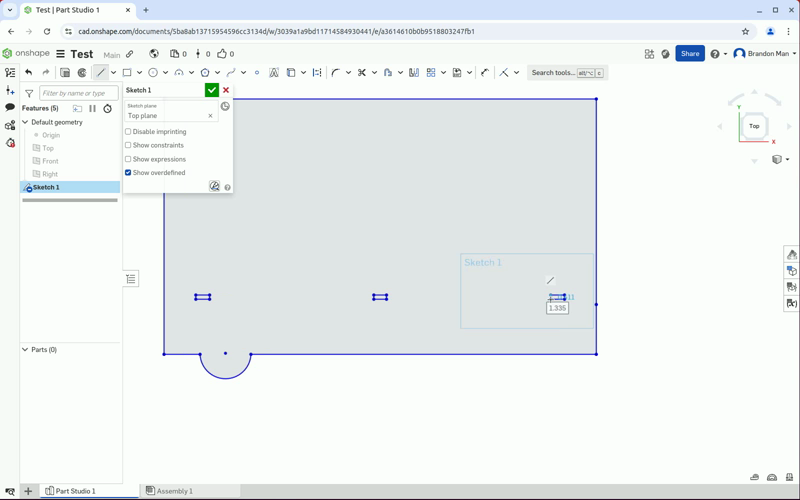
scroll(6)
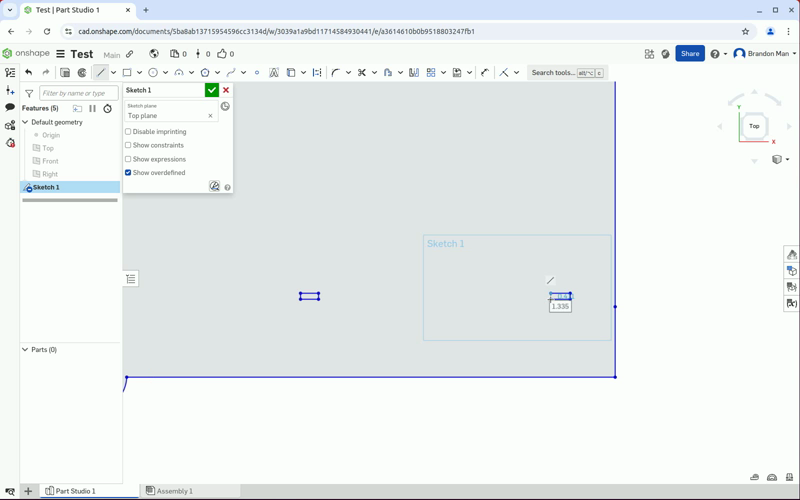
scroll(6)
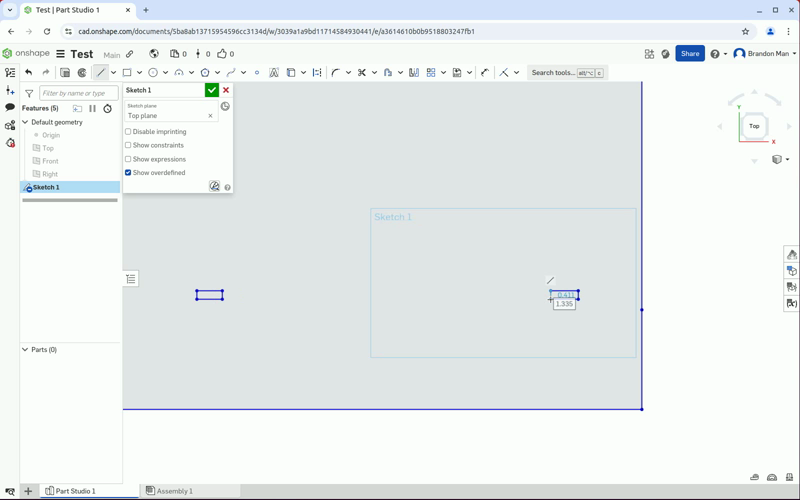
scroll(6)
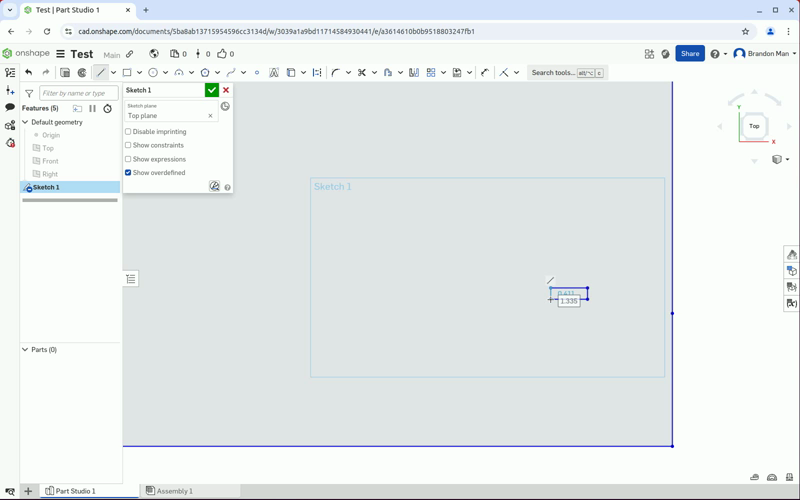
scroll(6)
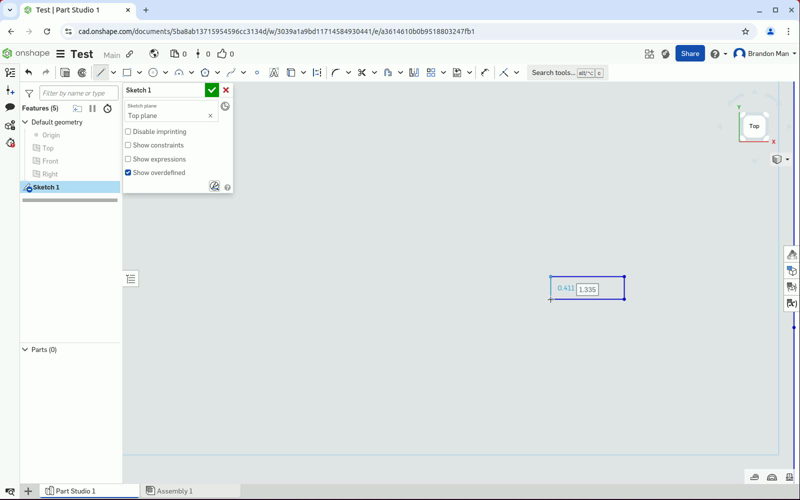
key_up(shift)
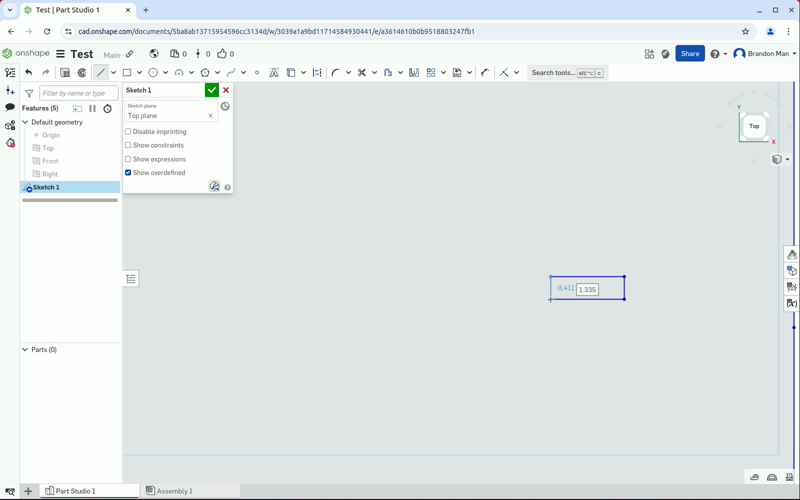
click(550, 299)
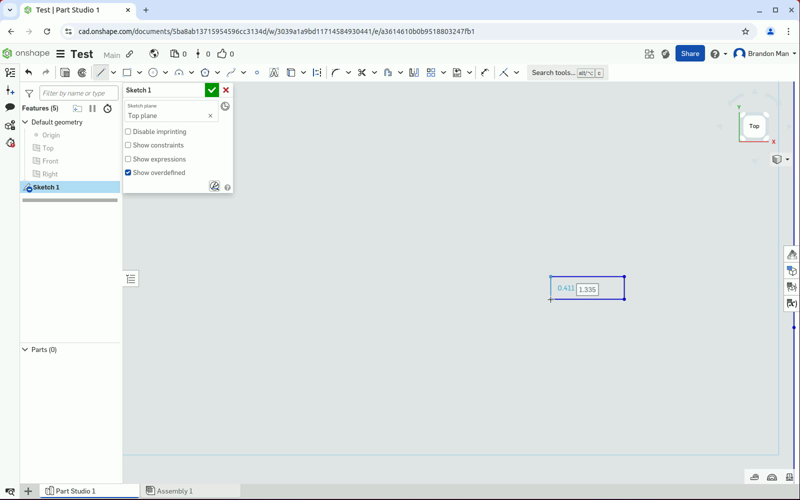
scroll(-6)
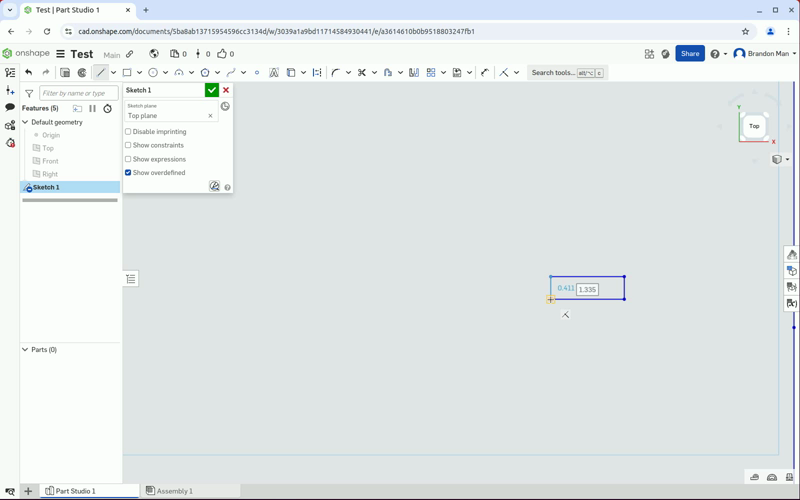
scroll(-6)
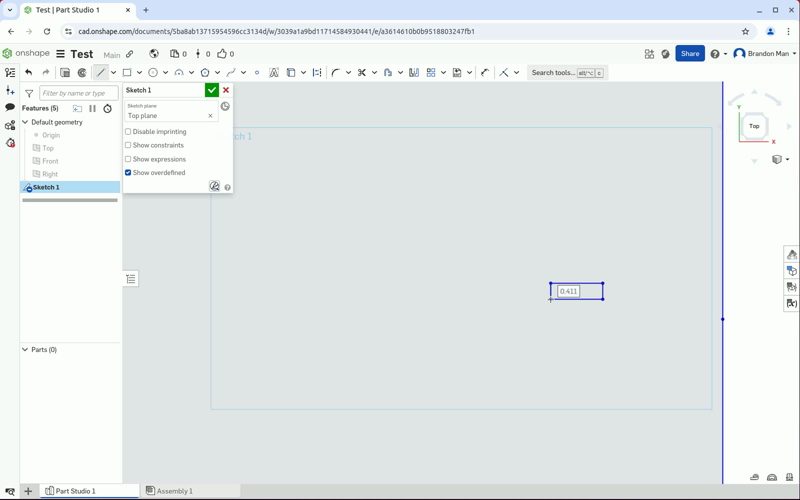
scroll(-6)
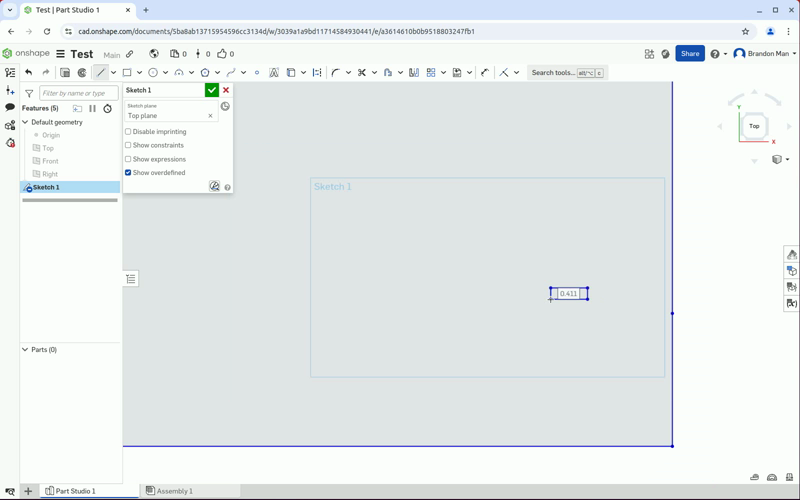
scroll(-6)
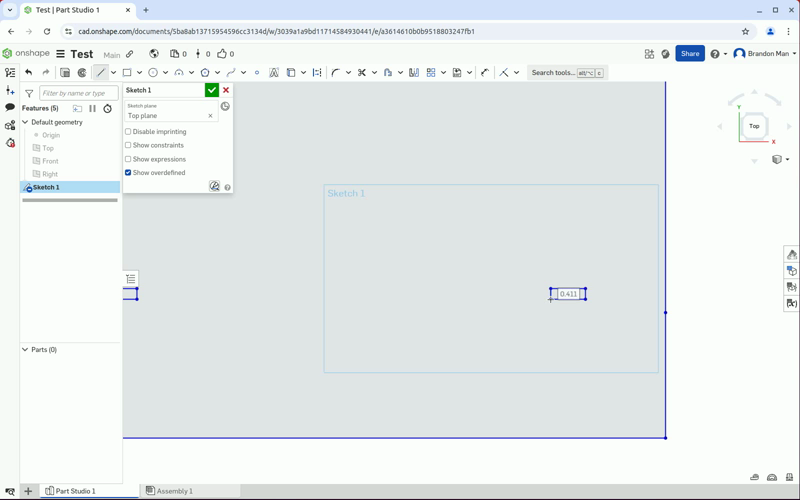
scroll(-6)
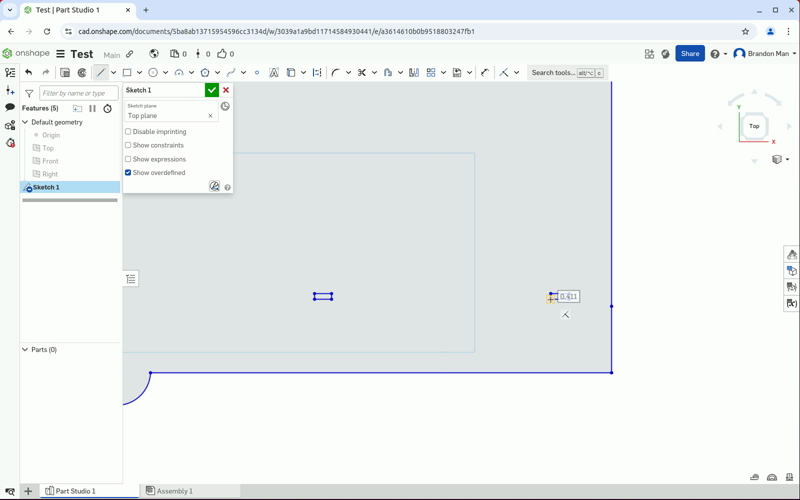
scroll(-6)
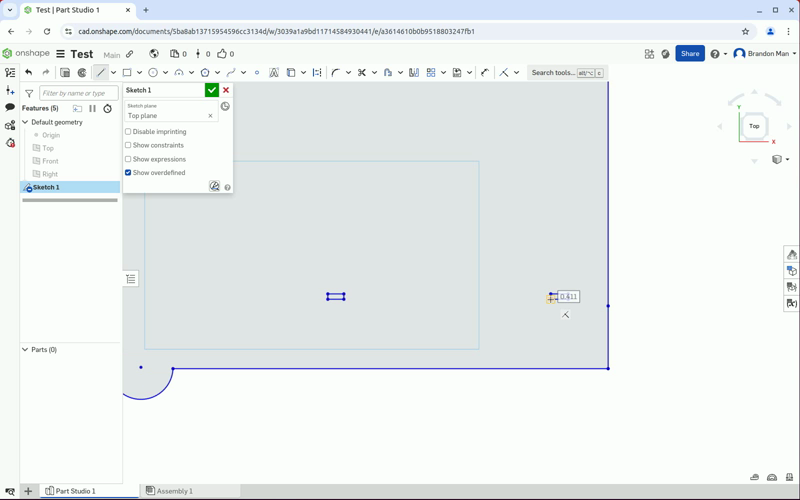
scroll(-6)
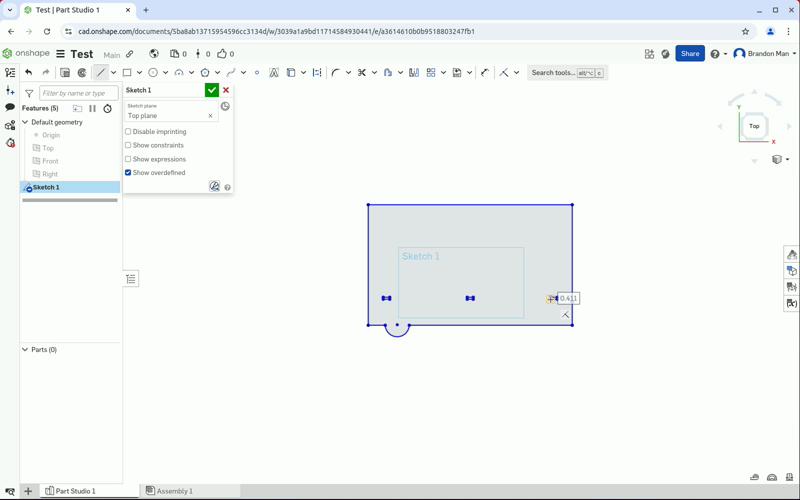
key(esc)
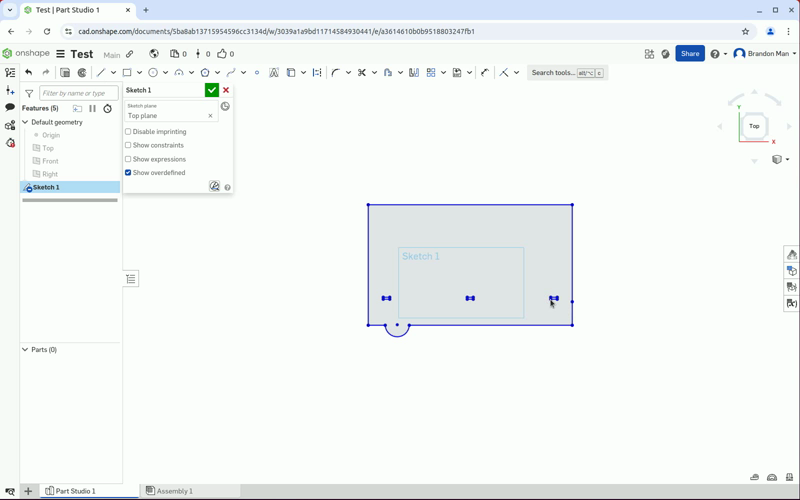
mouse_move(425, 290)
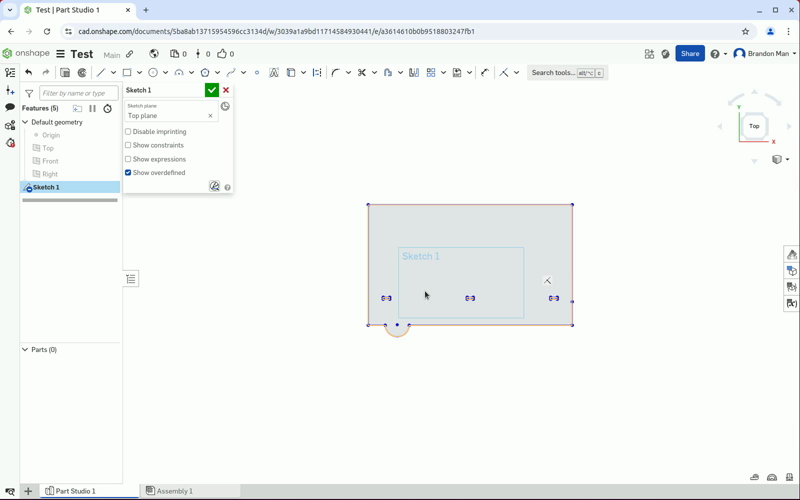
click(425, 290)
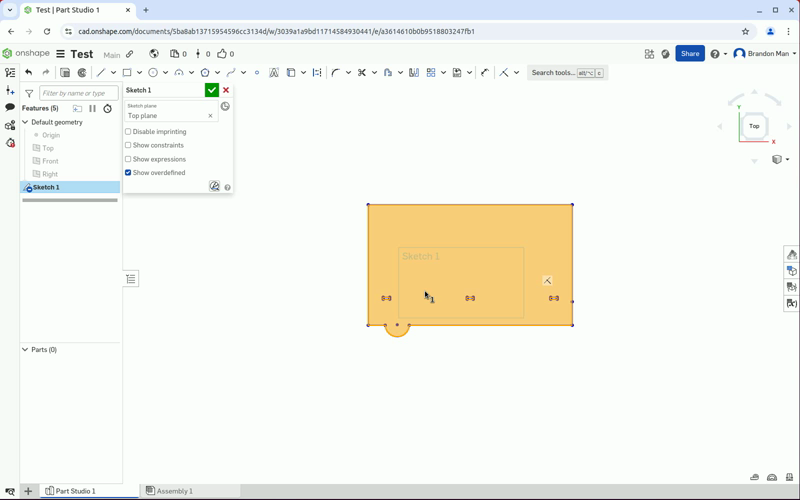
mouse_move(73, 352)
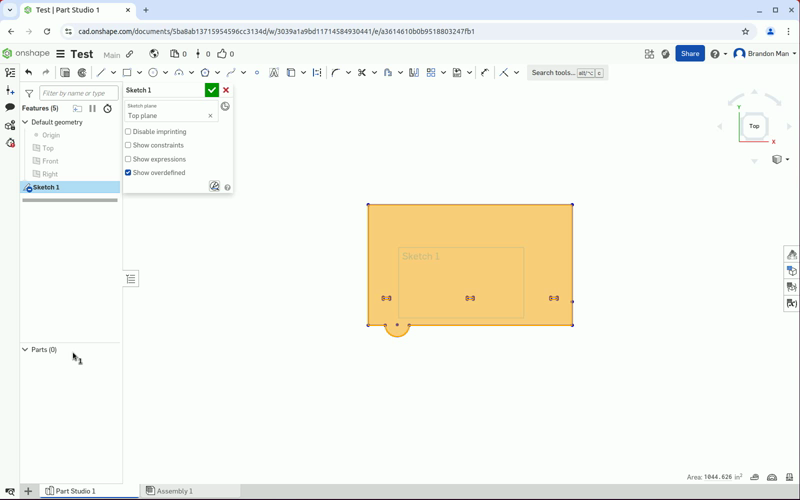
key(shift+y)
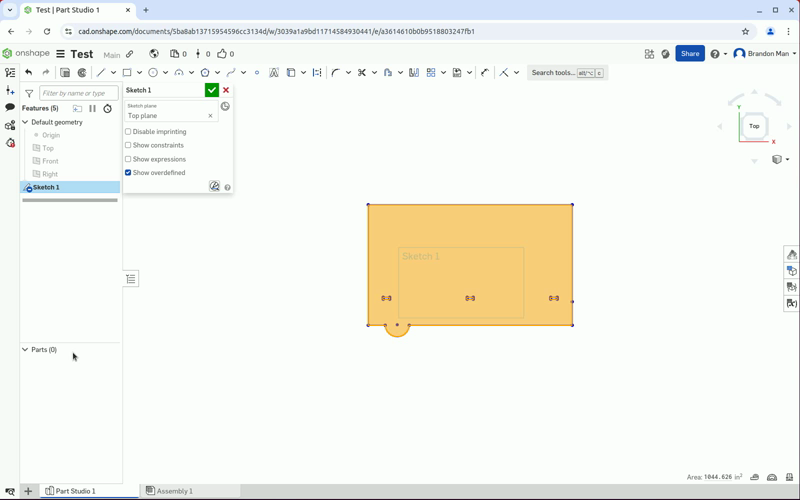
key(shift+e)
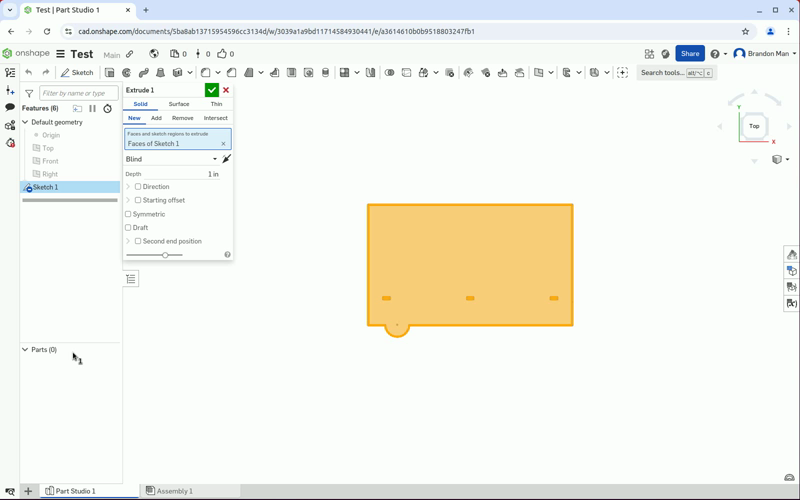
mouse_move(143, 106)
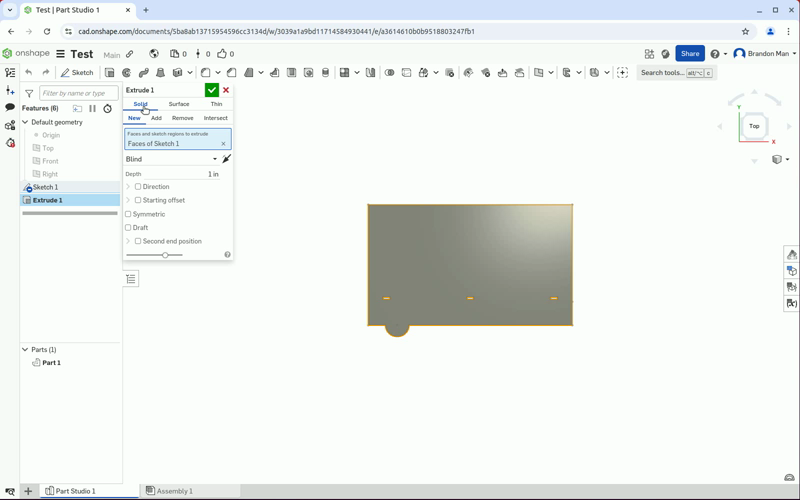
click(143, 106)
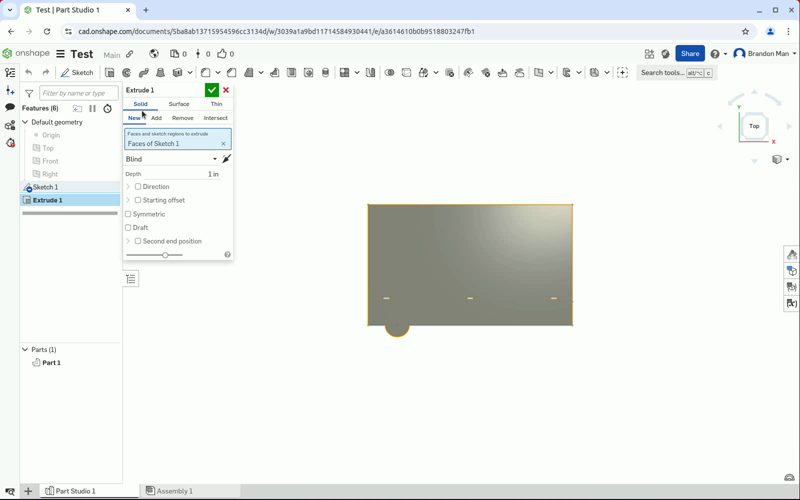
mouse_move(137, 120)
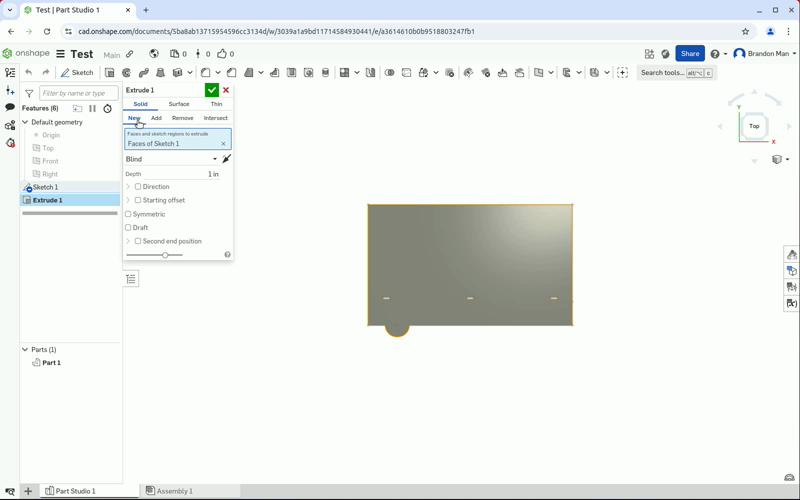
click(137, 120)
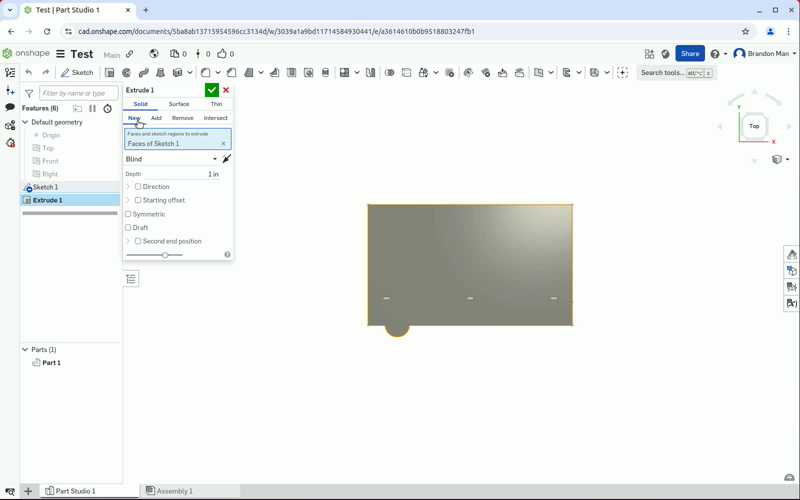
key(tab, 4)
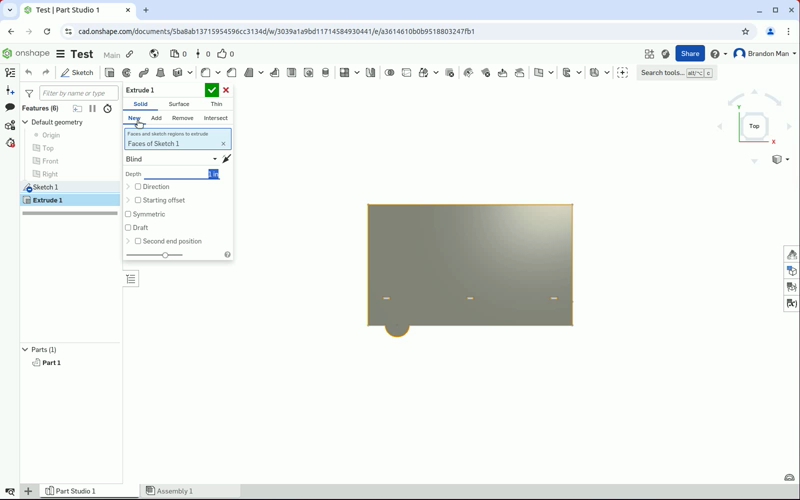
text(0.241)
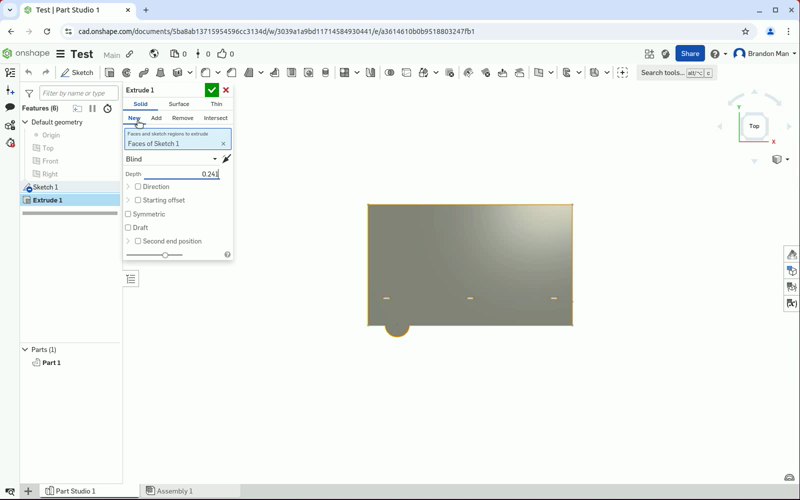
key(enter)
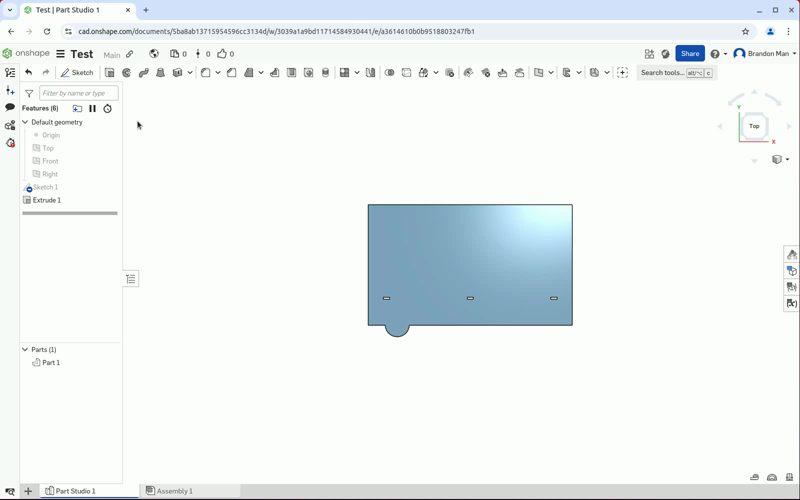
key(shift+h)
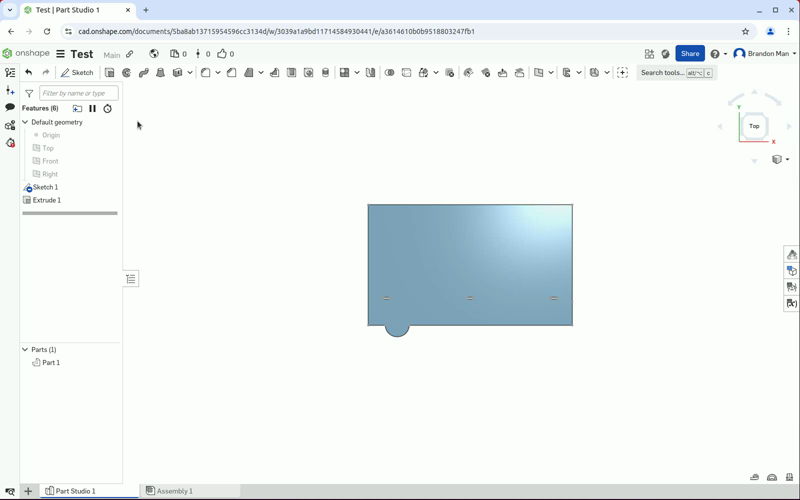
key(shift+h)
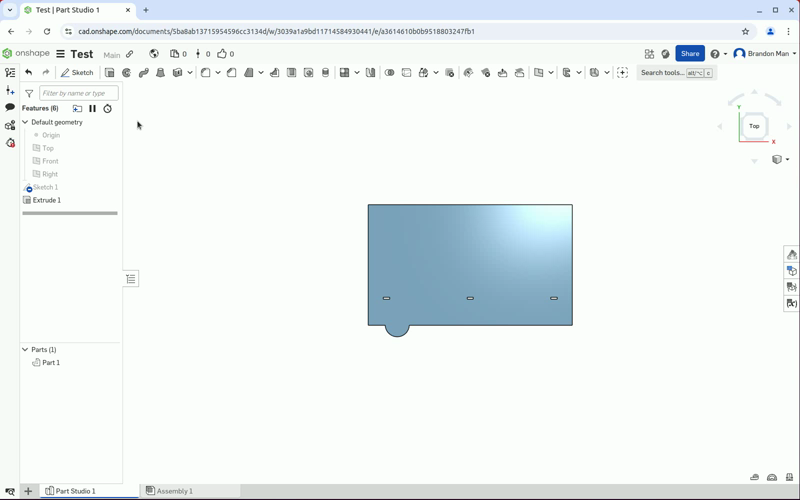
mouse_move(73, 189)
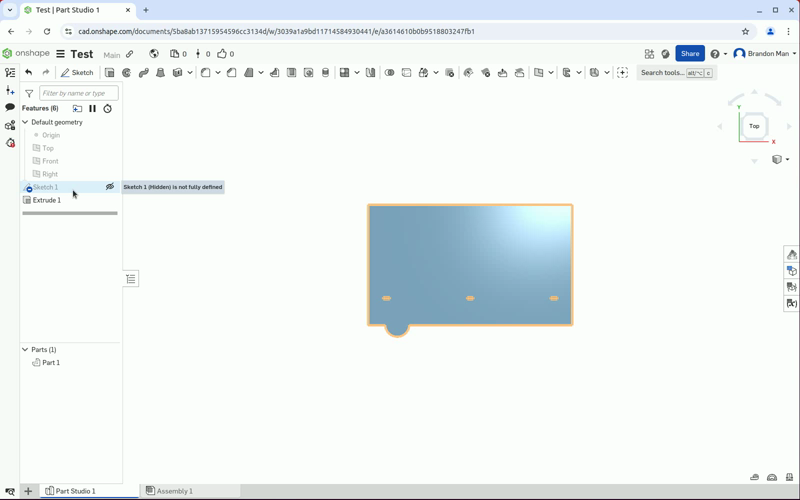
click(73, 189)
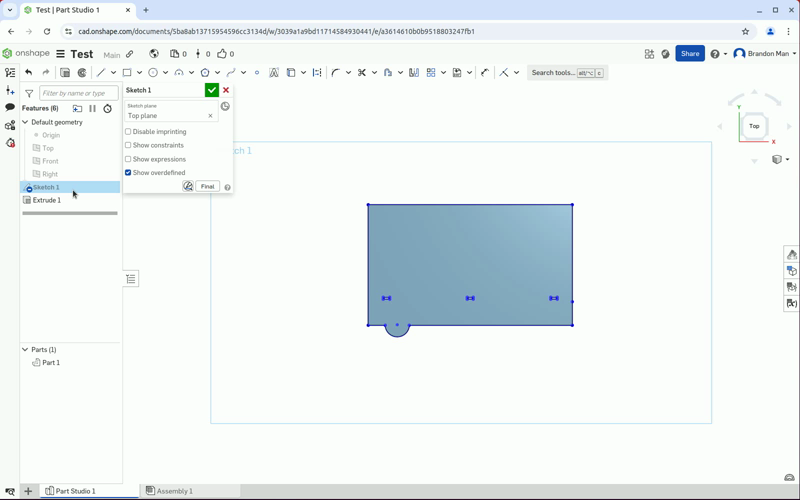
mouse_move(229, 92)
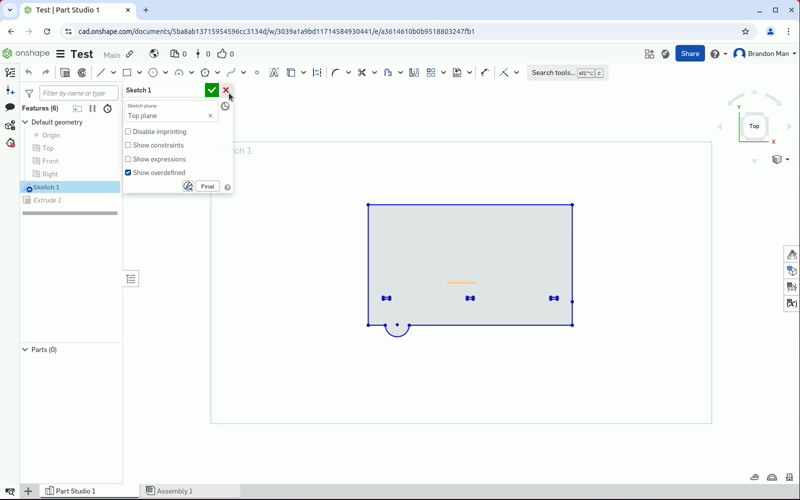
click(229, 92)
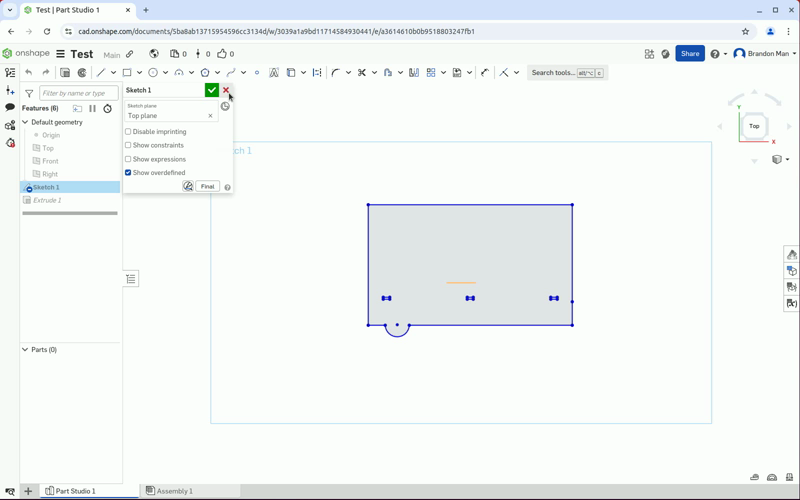
key(shift+s)
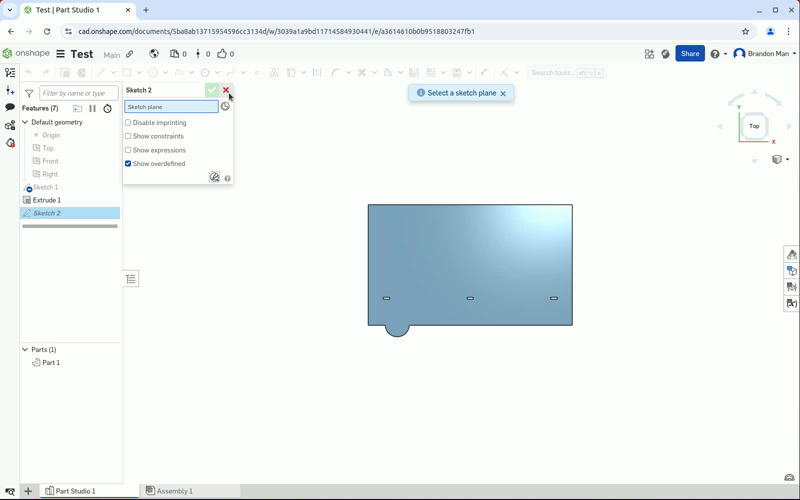
mouse_move(73, 150)
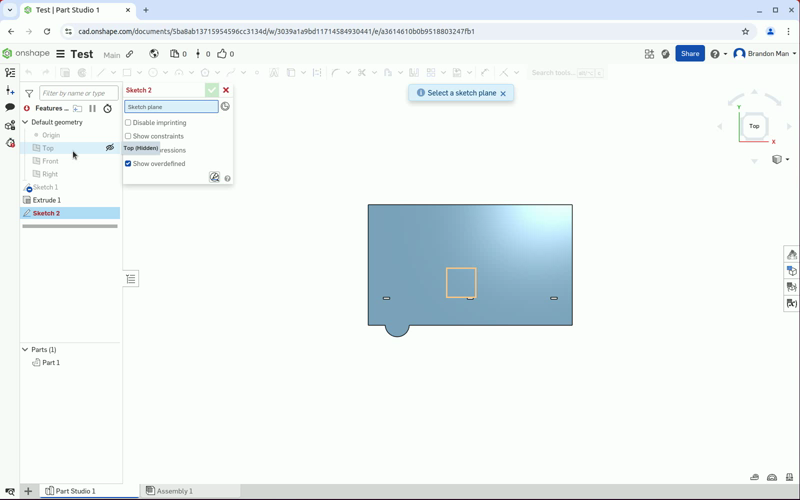
click(73, 150)
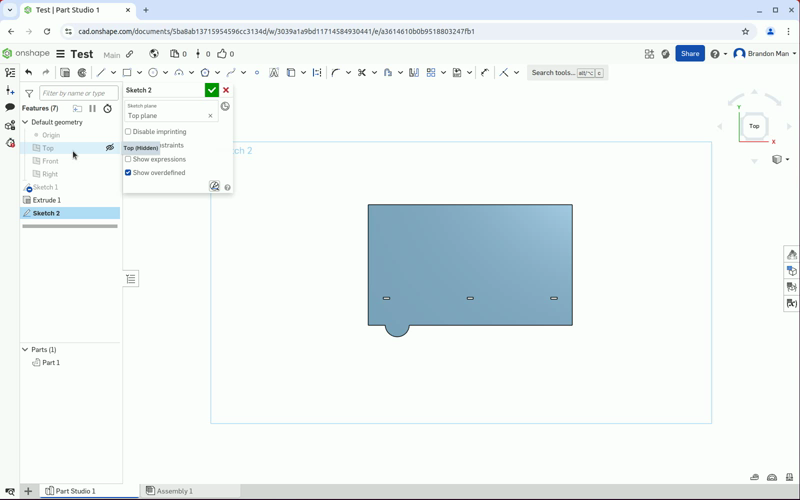
mouse_move(73, 352)
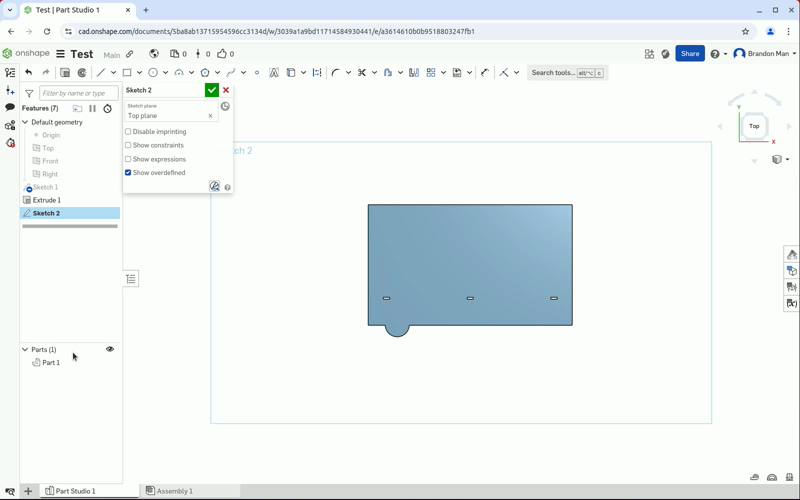
key(y)
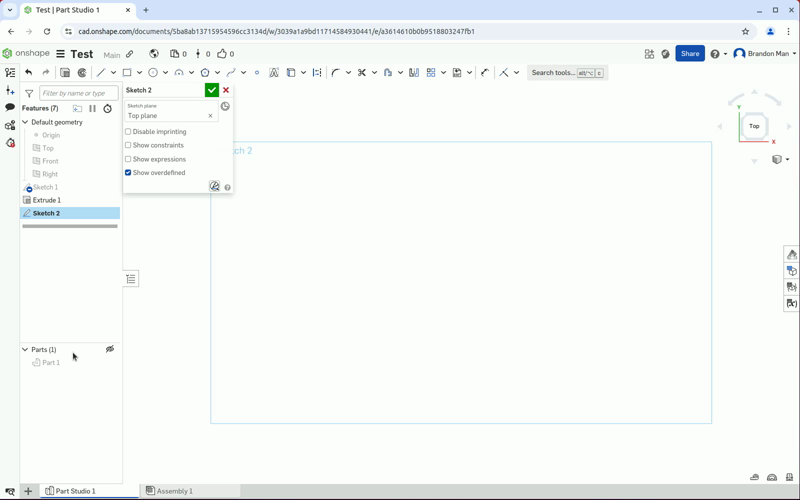
key(a)
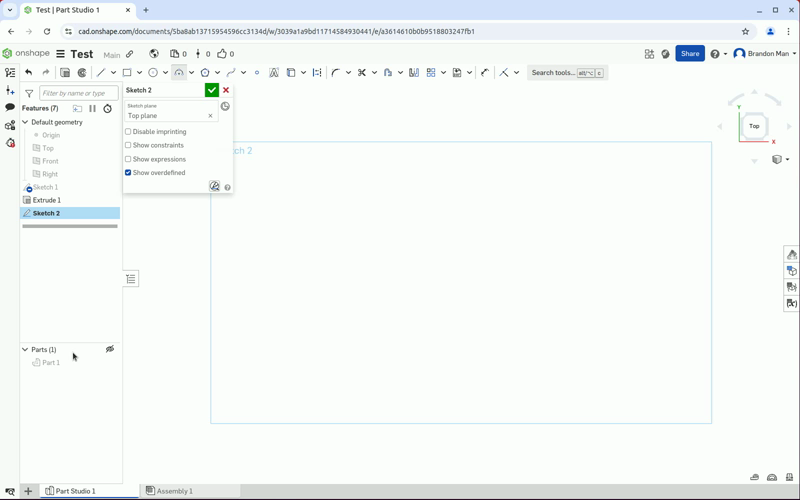
key_down(shift)
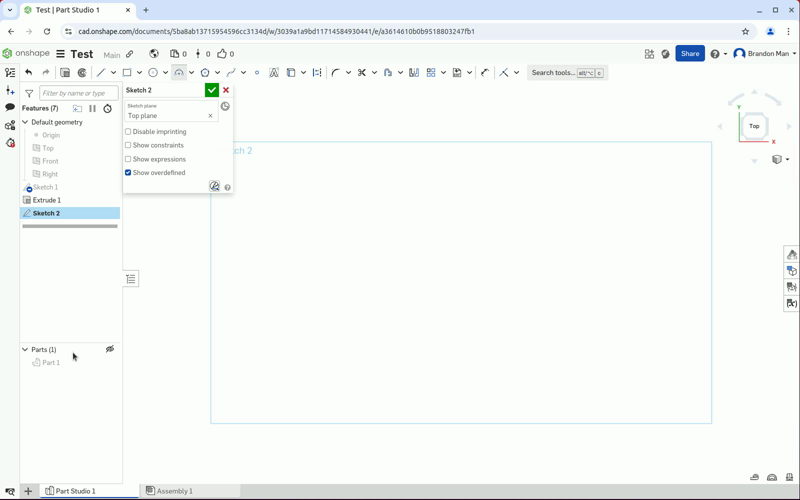
mouse_move(384, 325)
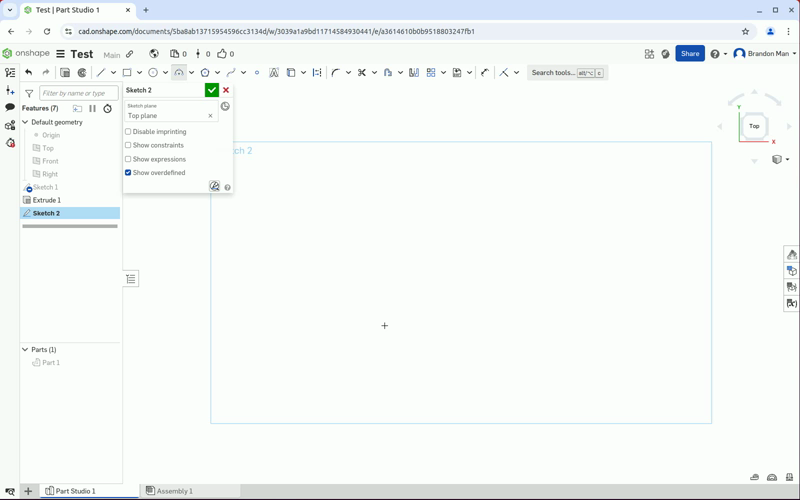
click(384, 325)
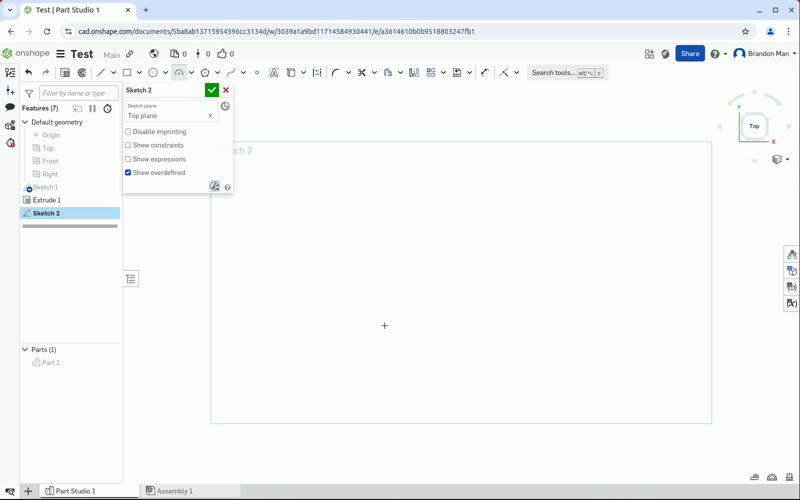
key_up(shift)
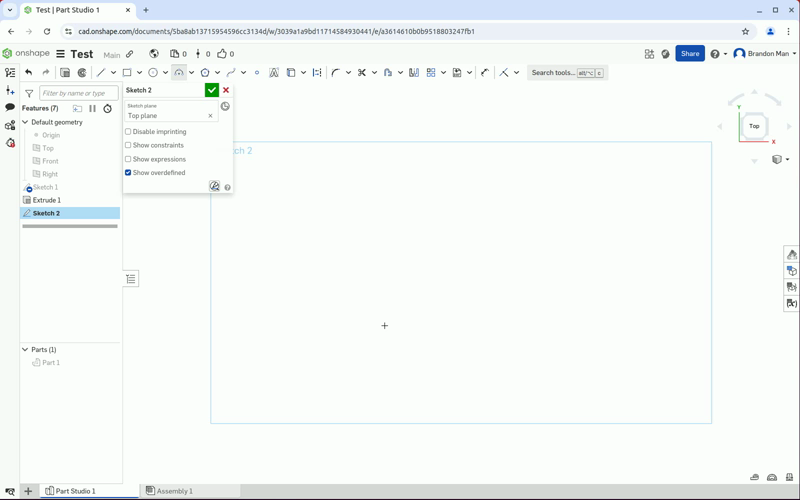
key_down(shift)
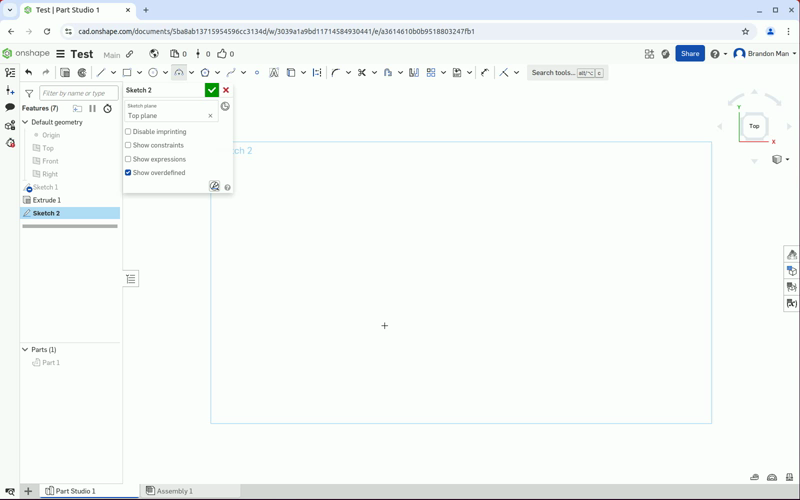
mouse_move(410, 325)
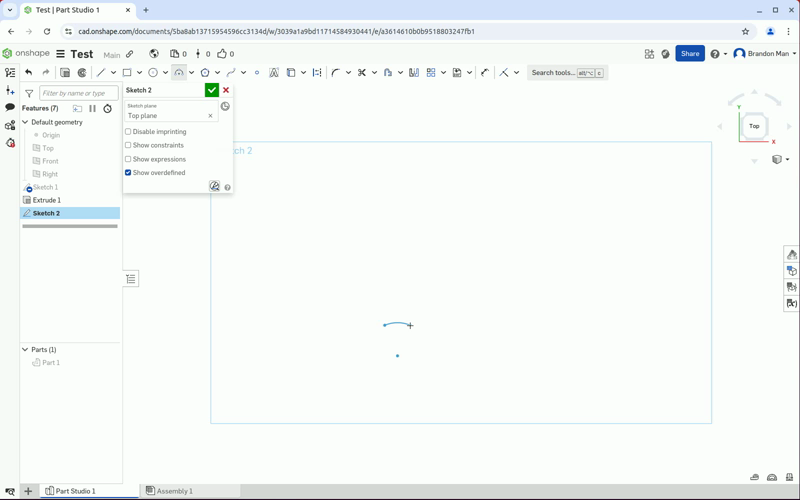
click(410, 325)
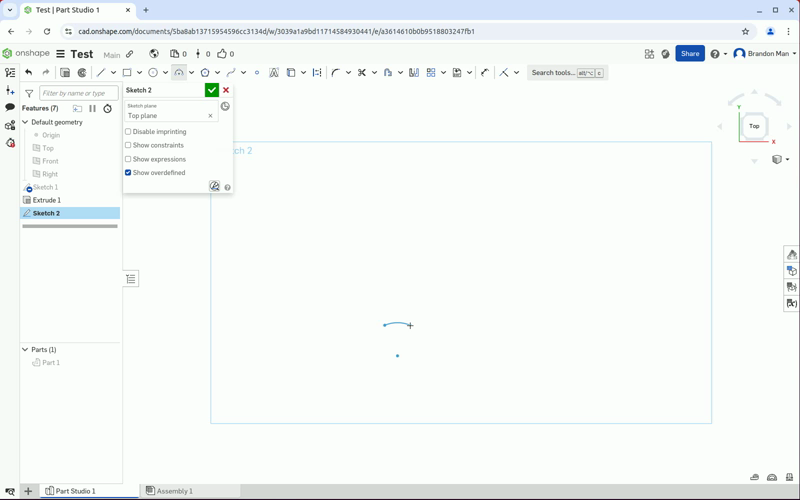
mouse_move(397, 337)
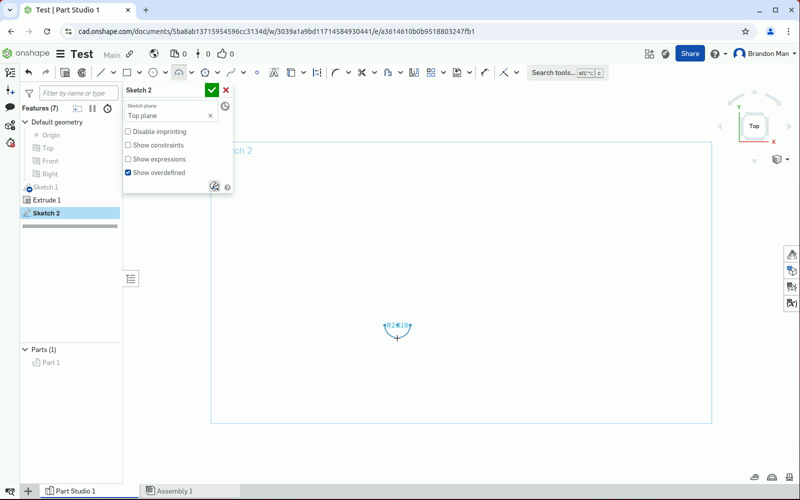
click(397, 337)
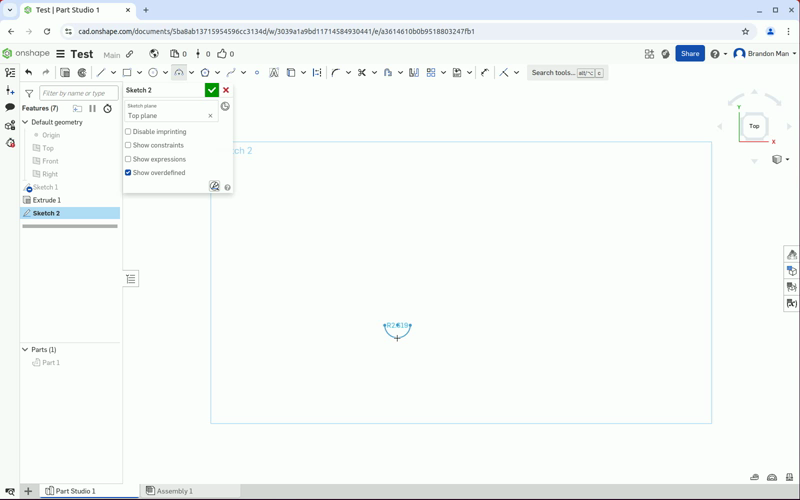
key_up(shift)
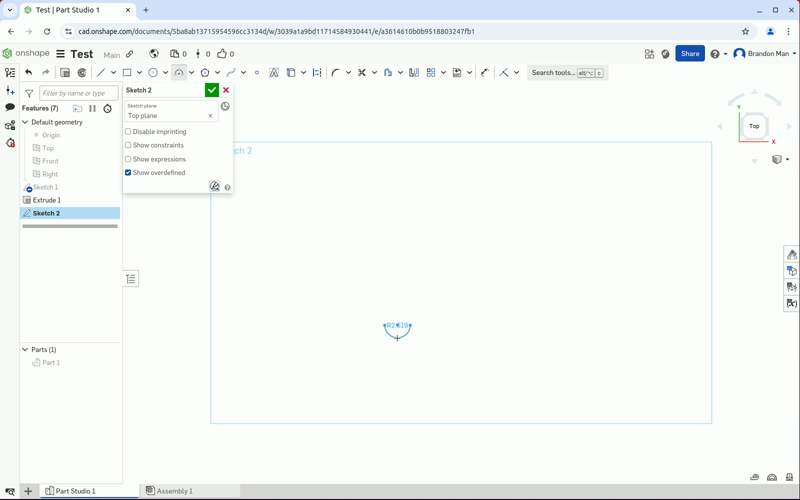
key(esc)
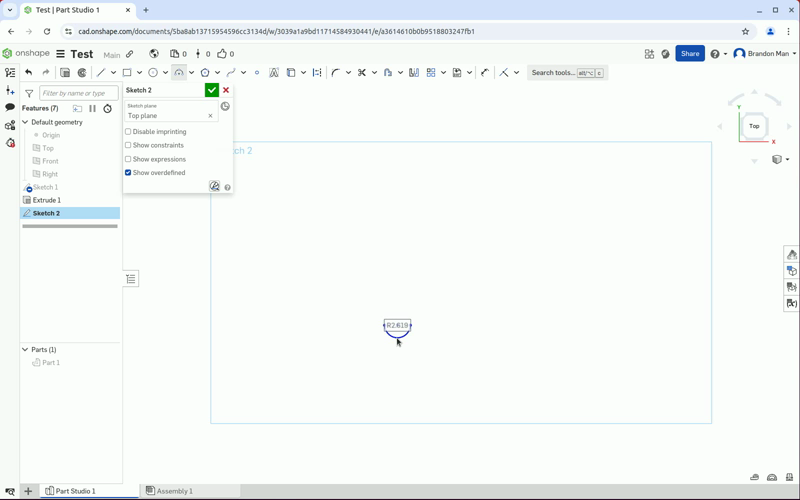
key(l)
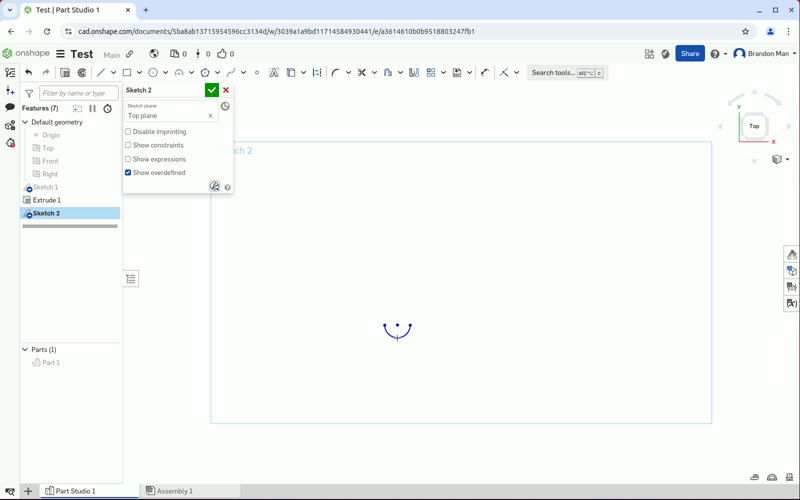
mouse_move(410, 325)
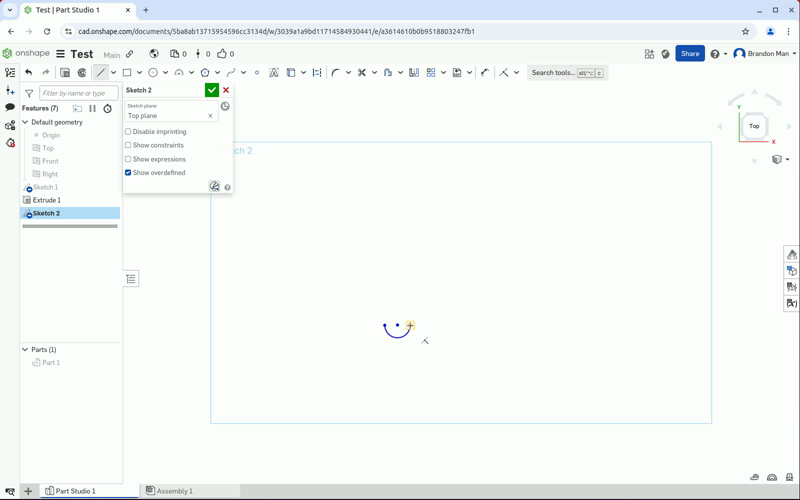
click(410, 325)
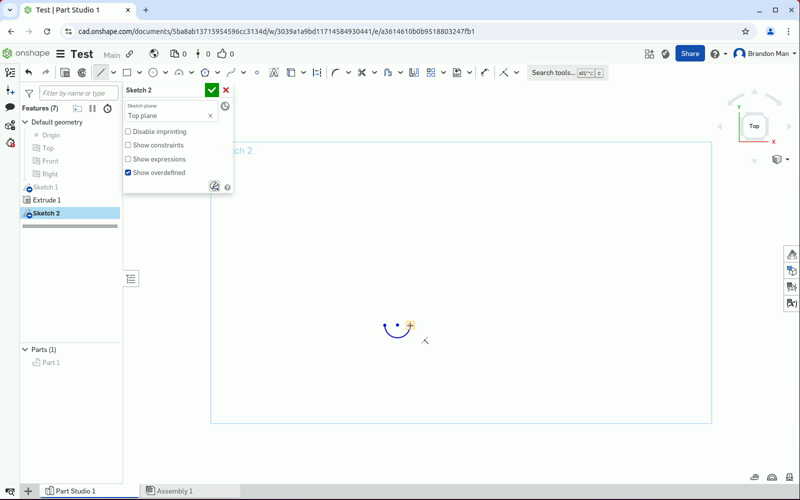
mouse_move(440, 325)
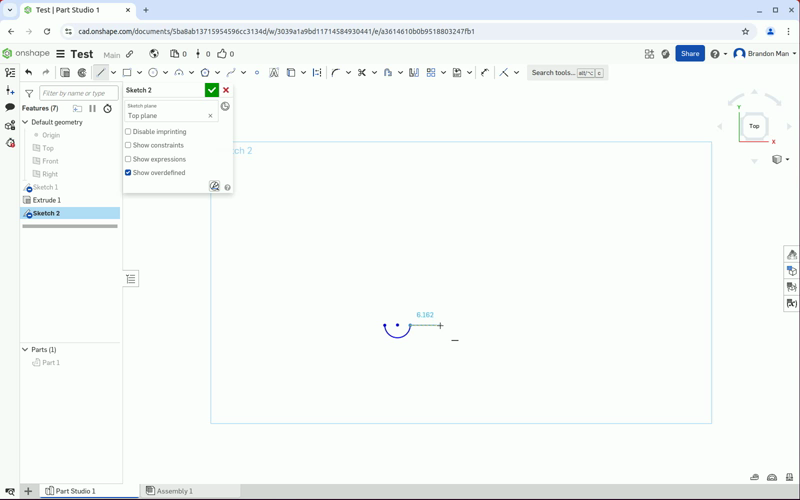
key_down(shift)
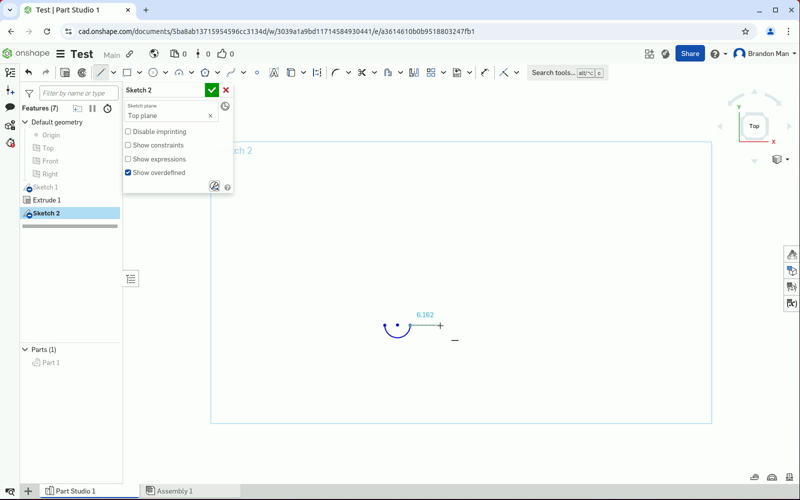
mouse_move(384, 325)
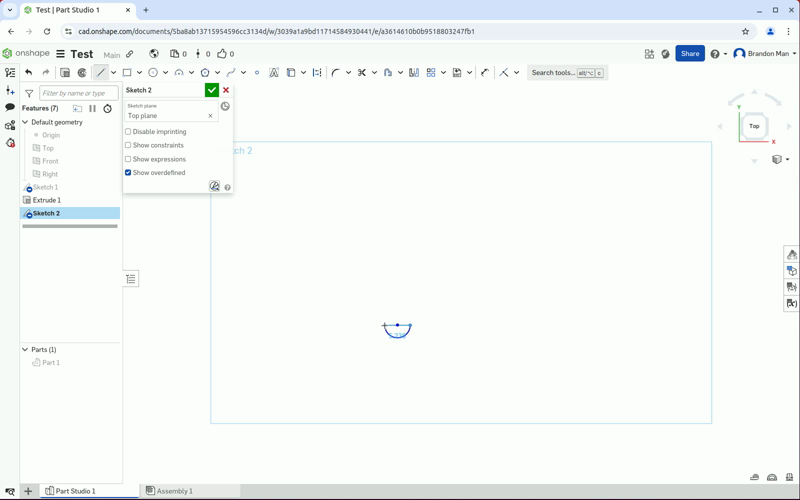
key_up(shift)
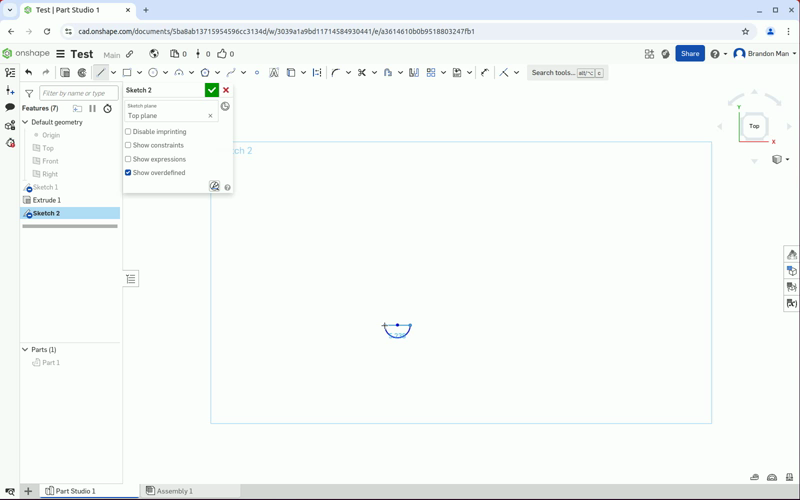
click(384, 325)
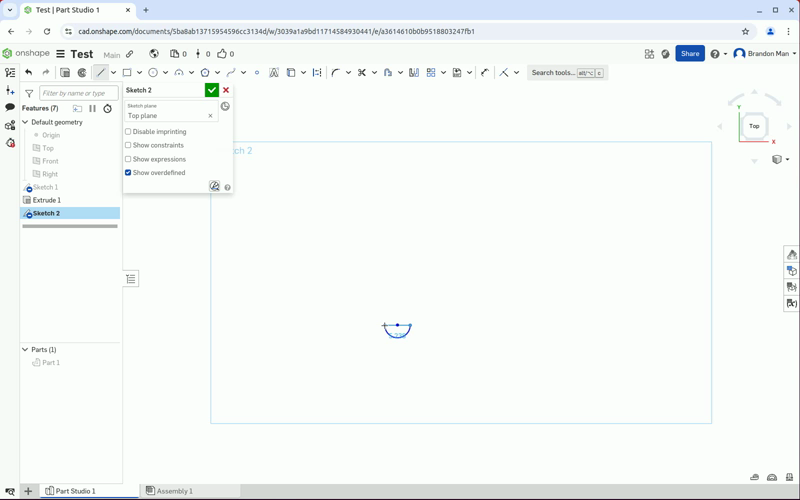
key(esc)
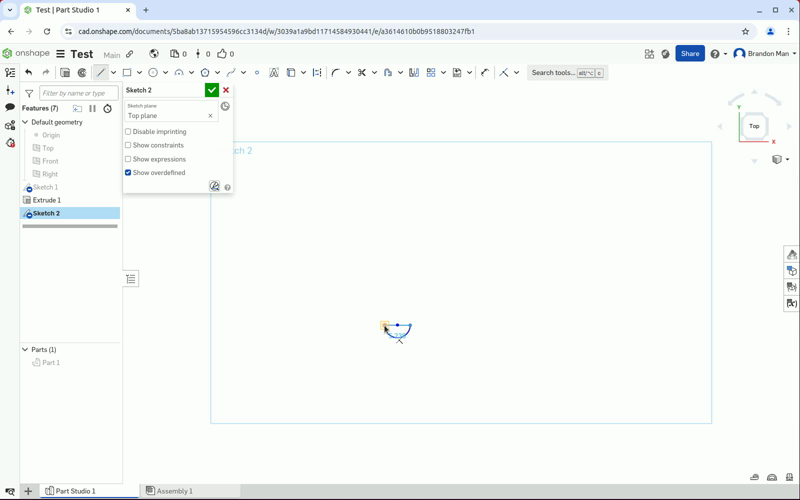
mouse_move(402, 333)
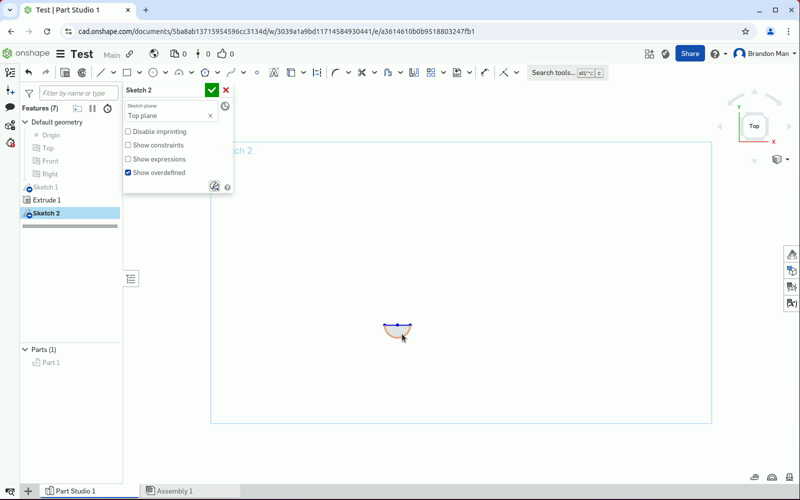
scroll(6)
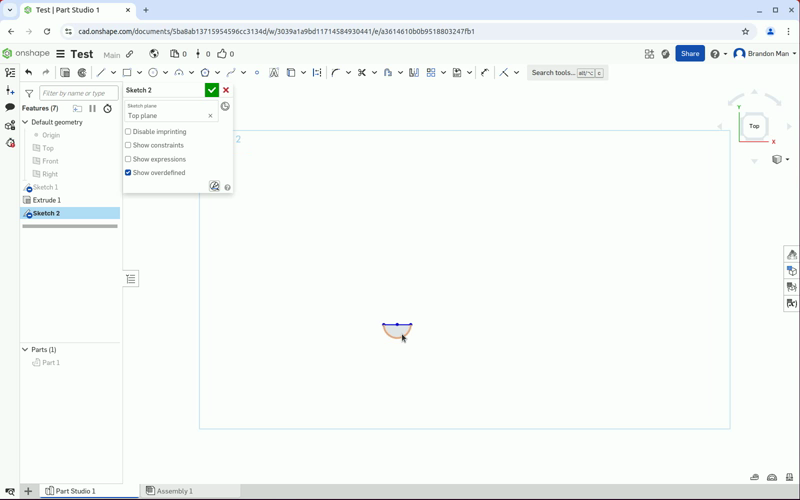
scroll(6)
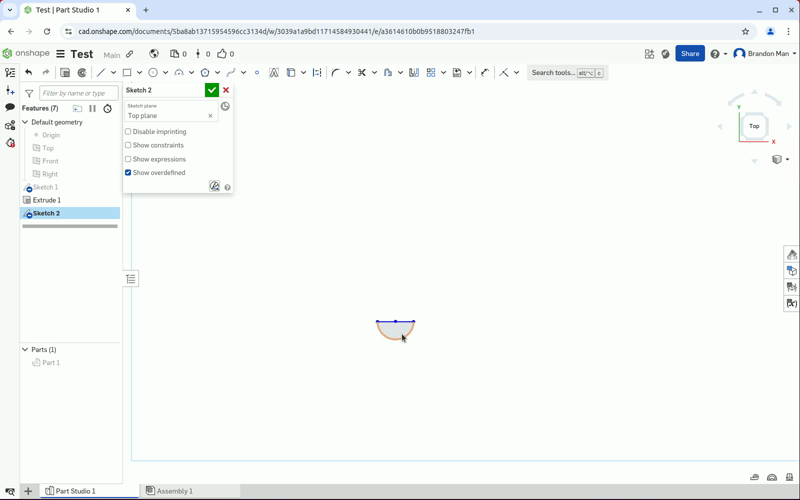
scroll(6)
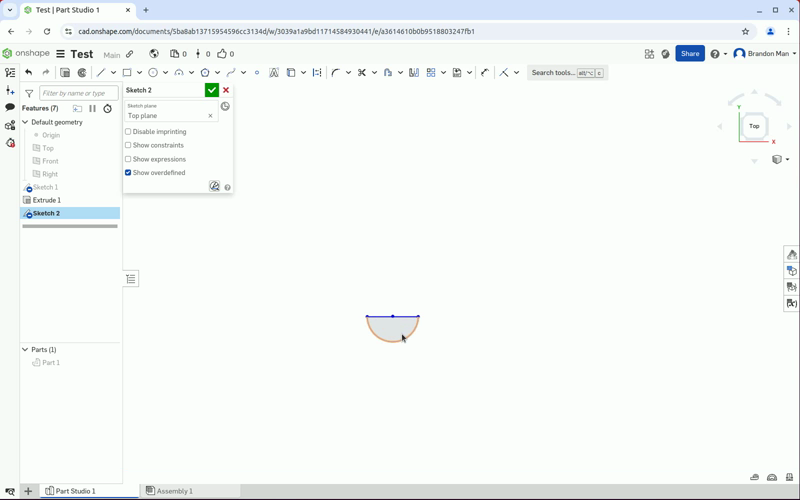
scroll(6)
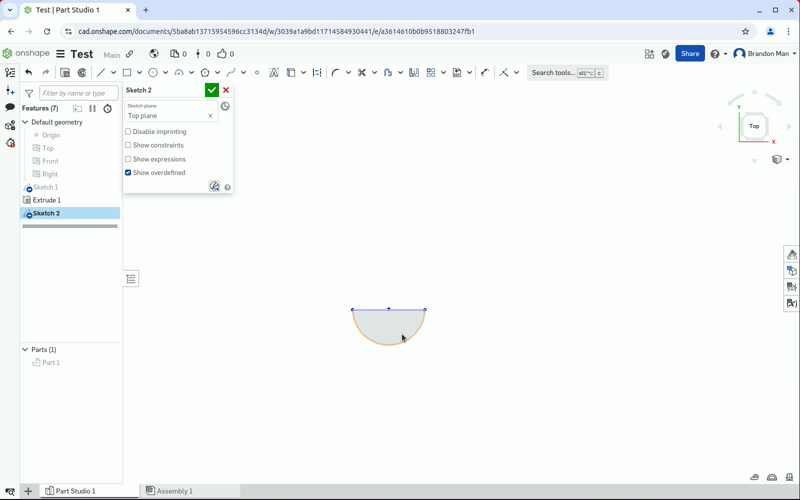
scroll(6)
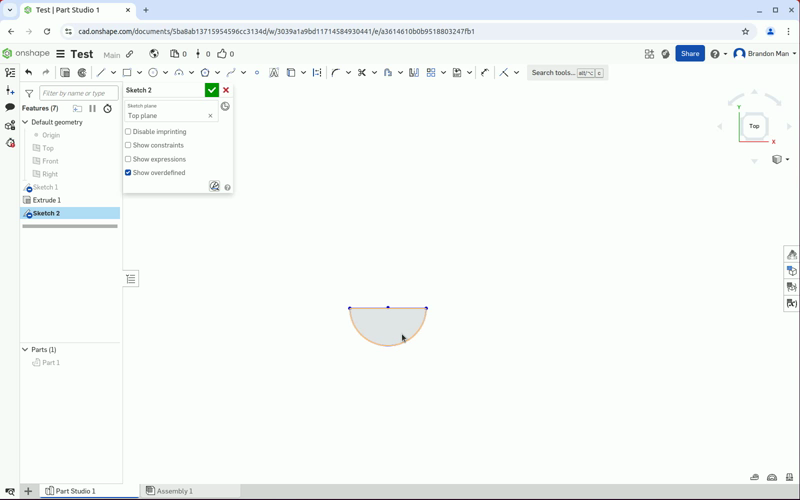
scroll(6)
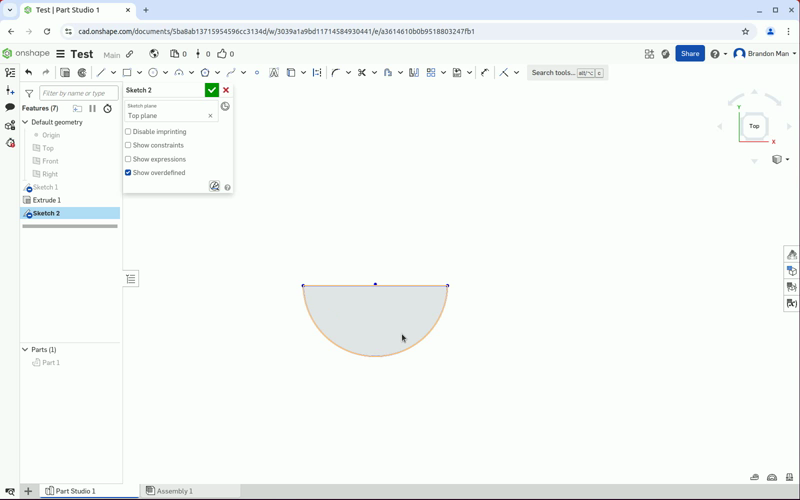
scroll(6)
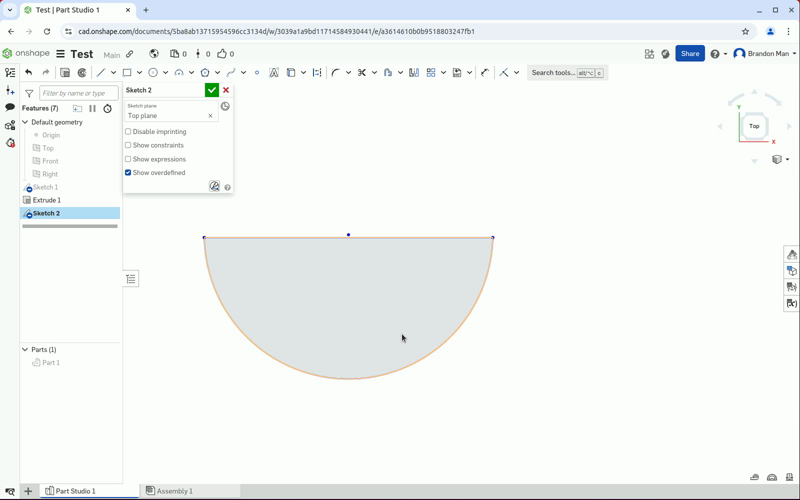
click(402, 333)
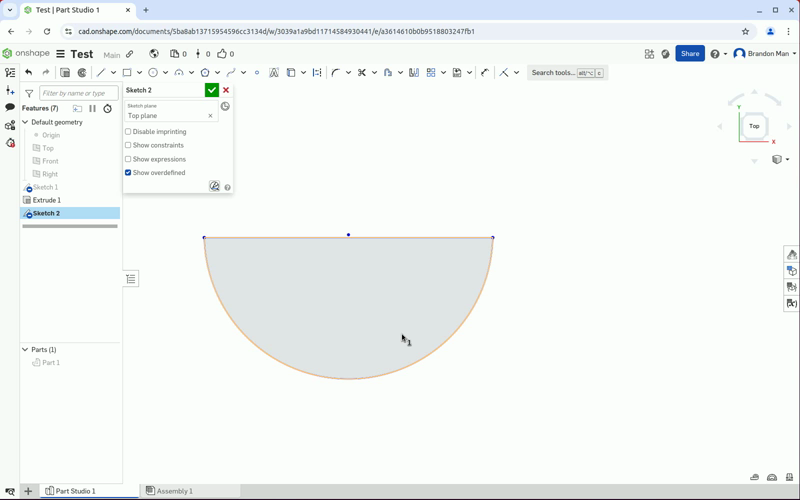
scroll(-6)
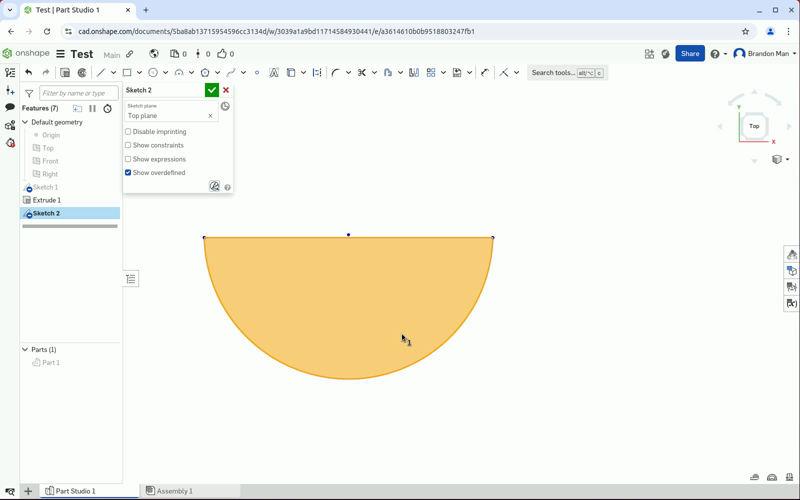
scroll(-6)
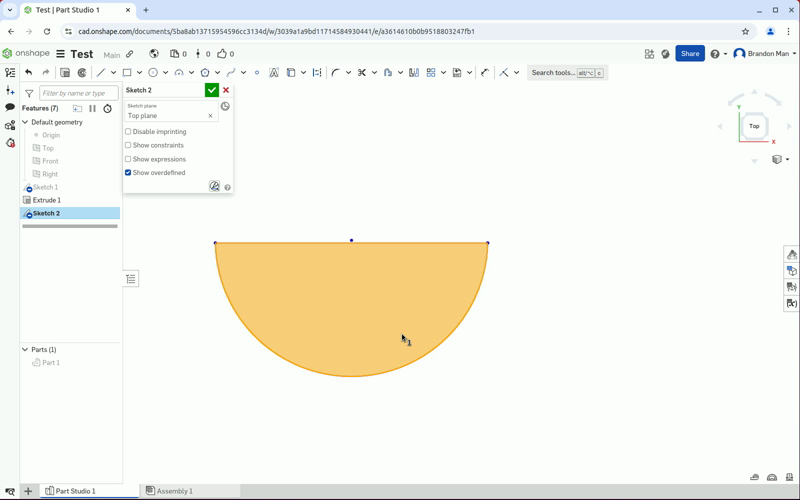
scroll(-6)
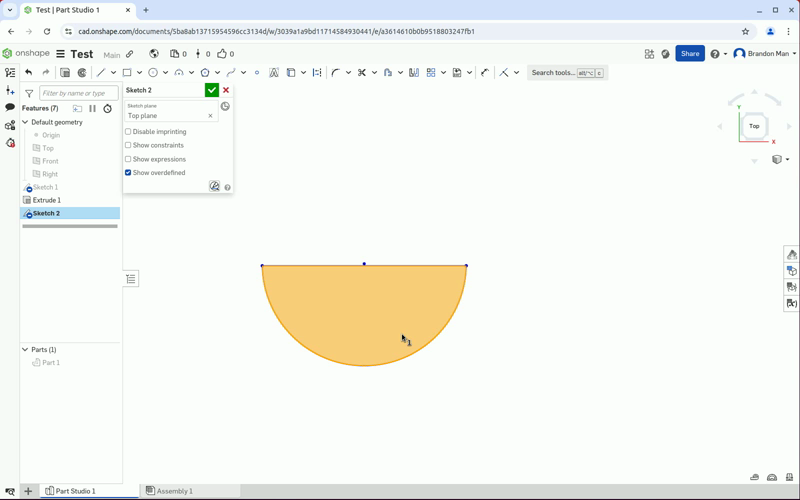
scroll(-6)
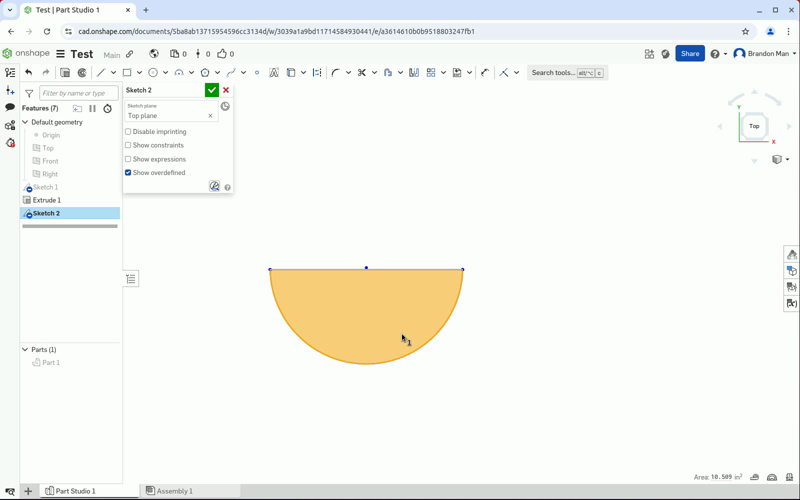
scroll(-6)
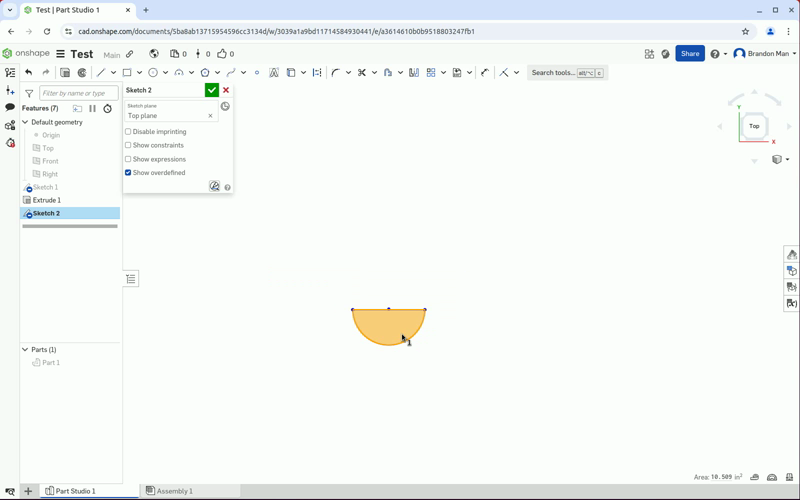
scroll(-6)
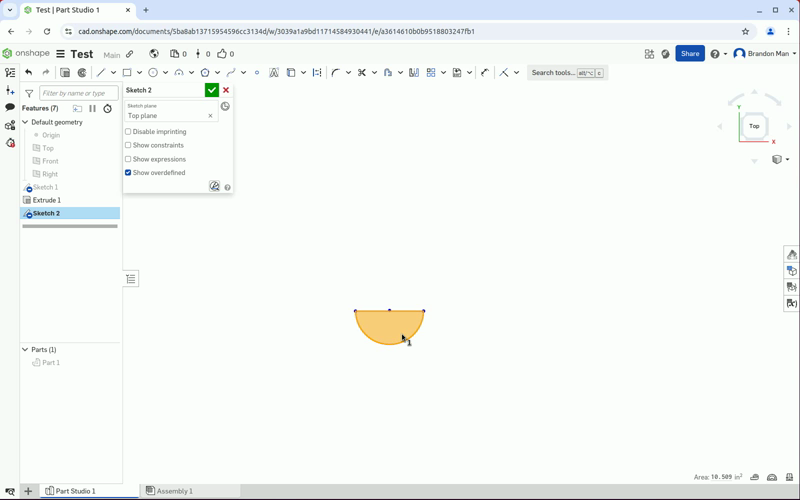
scroll(-6)
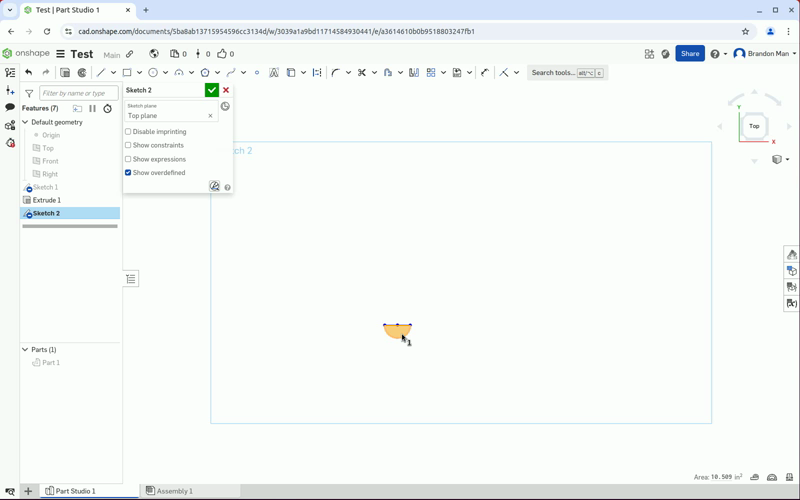
mouse_move(73, 352)
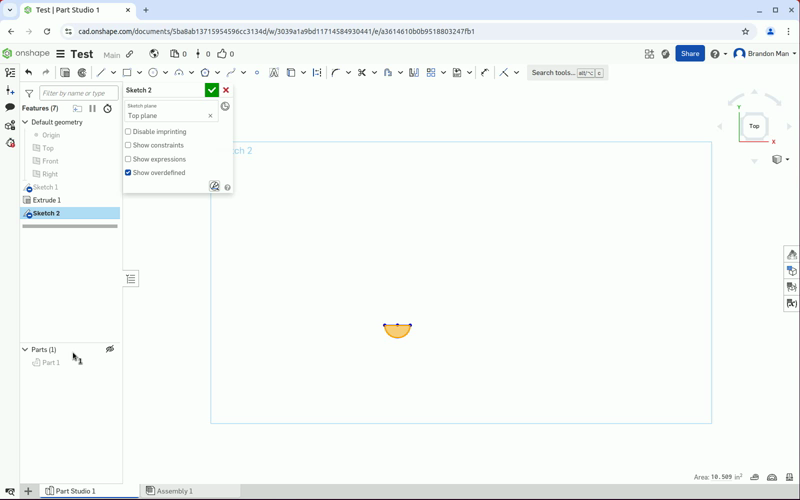
key(shift+y)
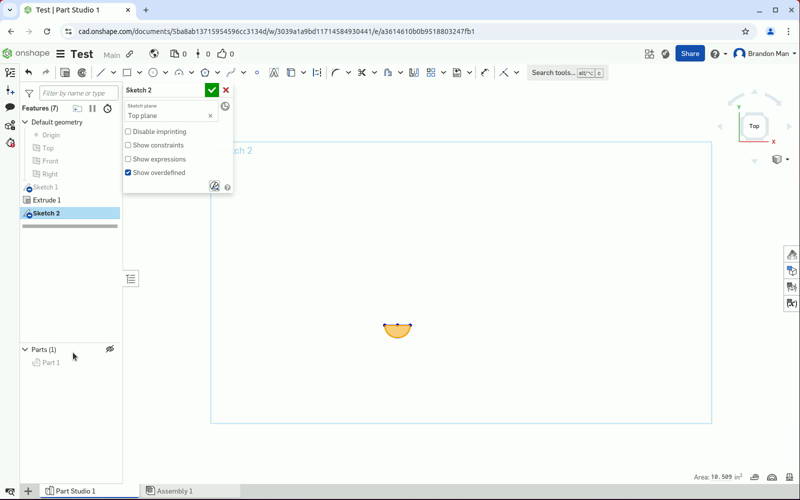
key(shift+e)
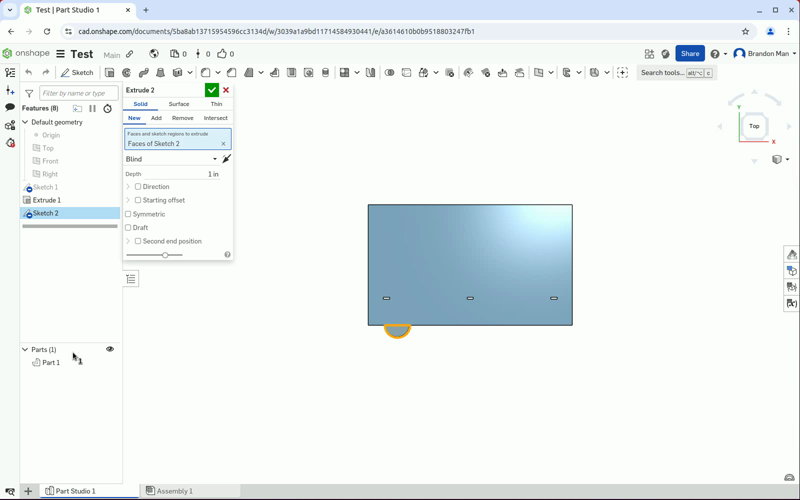
mouse_move(143, 106)
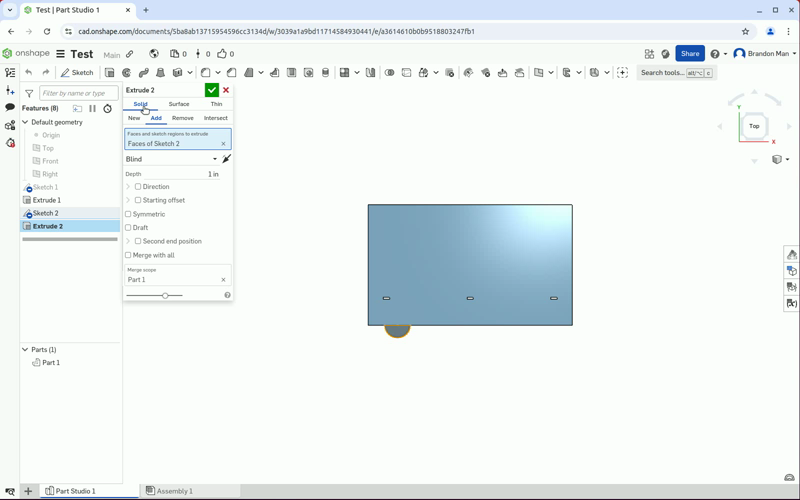
click(143, 106)
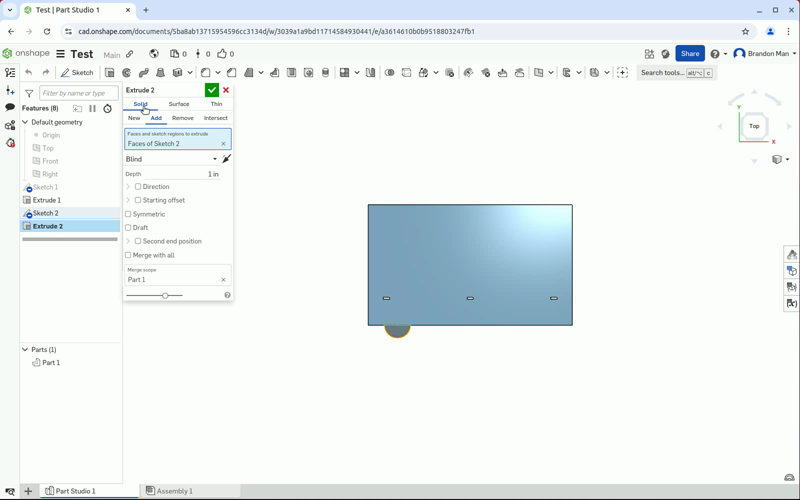
mouse_move(186, 120)
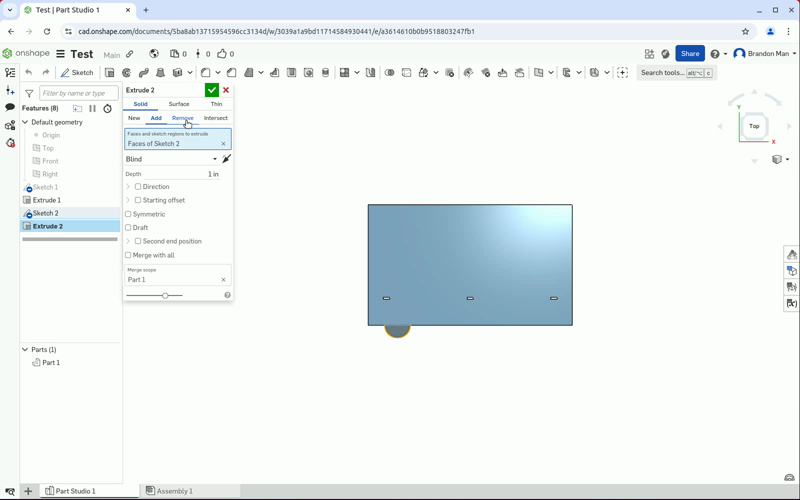
click(186, 120)
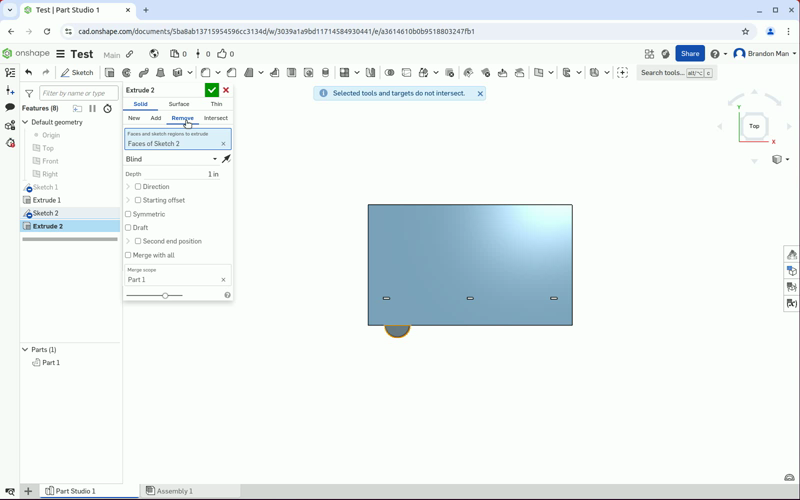
key(tab, 4)
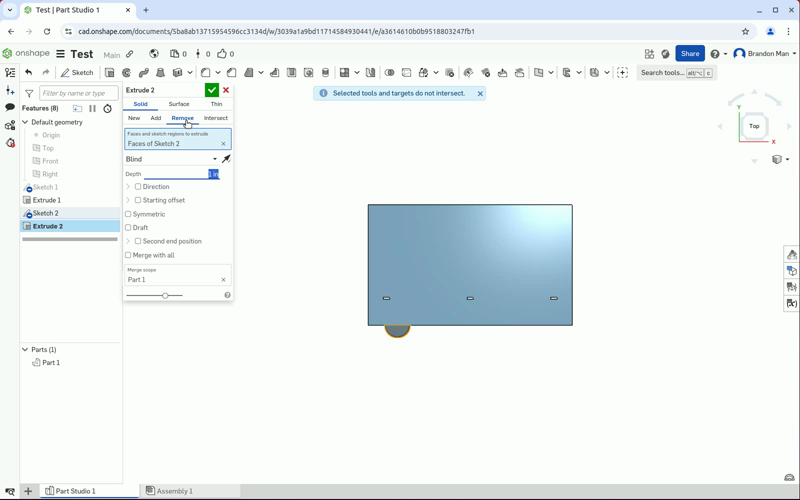
text(2.166)
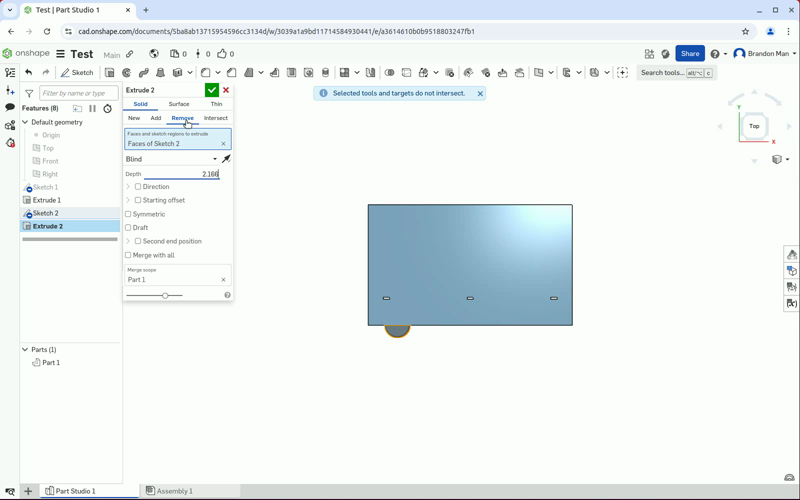
key(tab, 6)
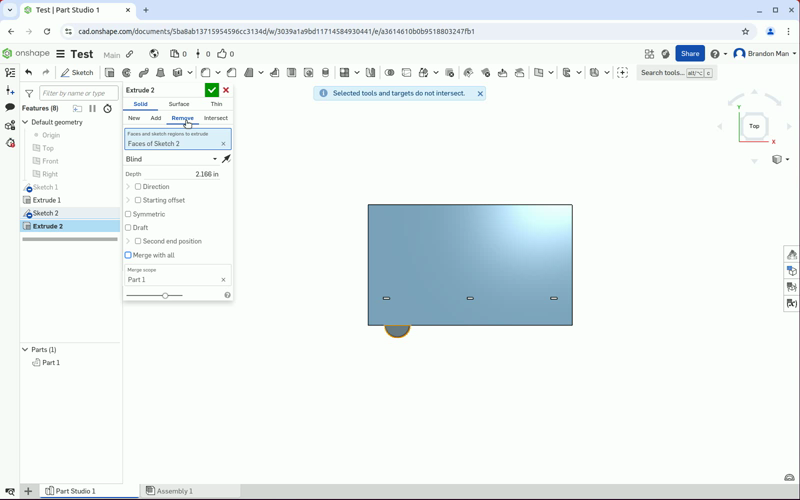
key(space)
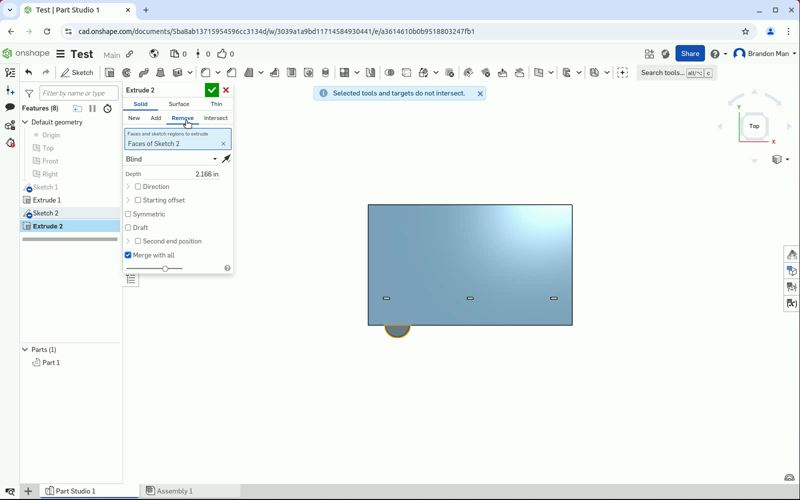
key(enter)
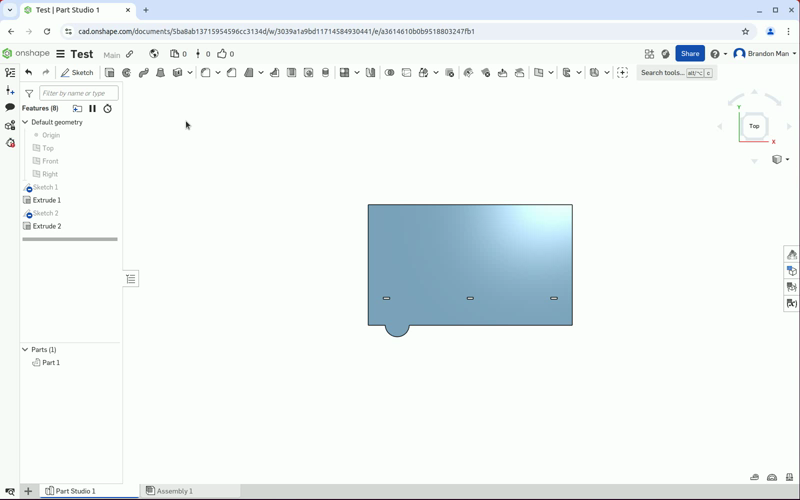
key(shift+h)
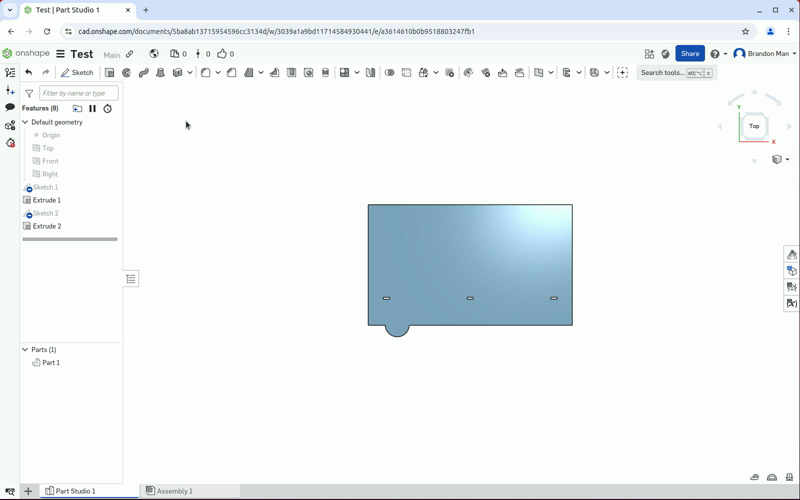
key(shift+h)
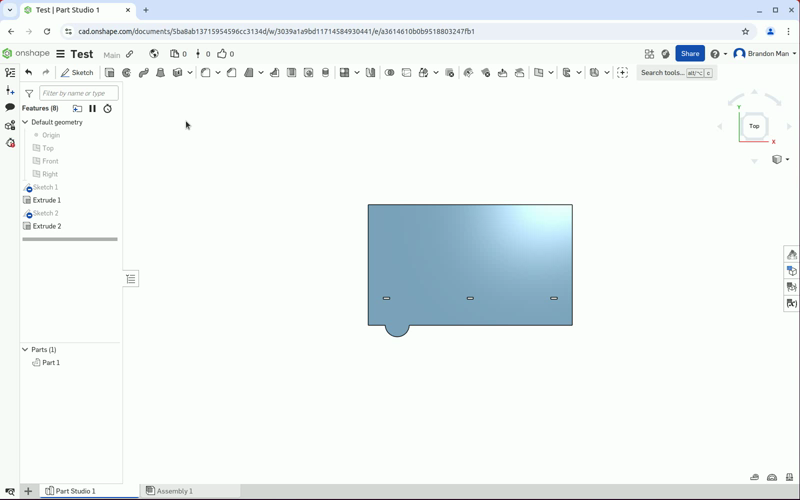
mouse_move(73, 189)
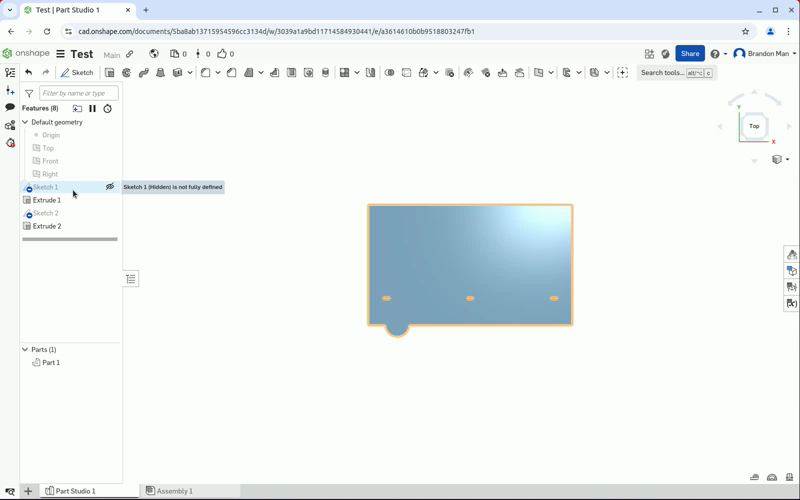
click(73, 189)
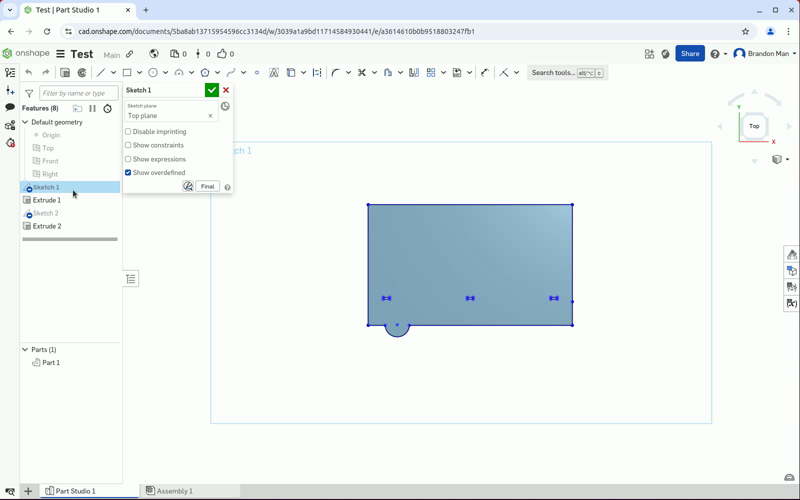
mouse_move(229, 92)
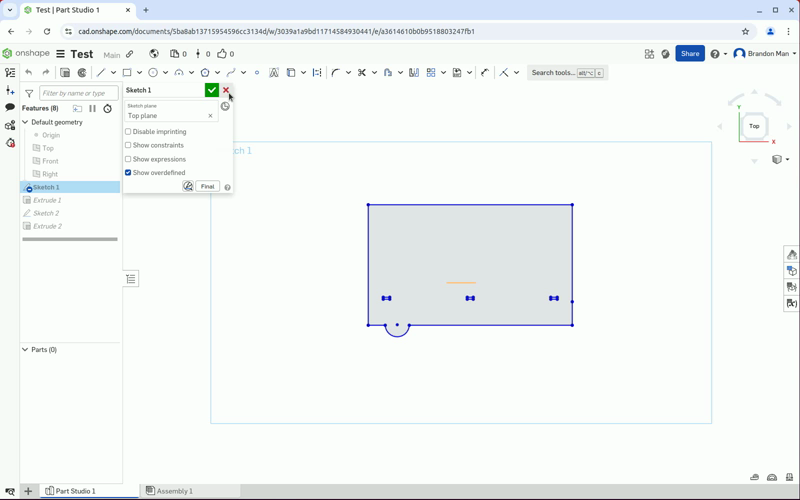
click(229, 92)
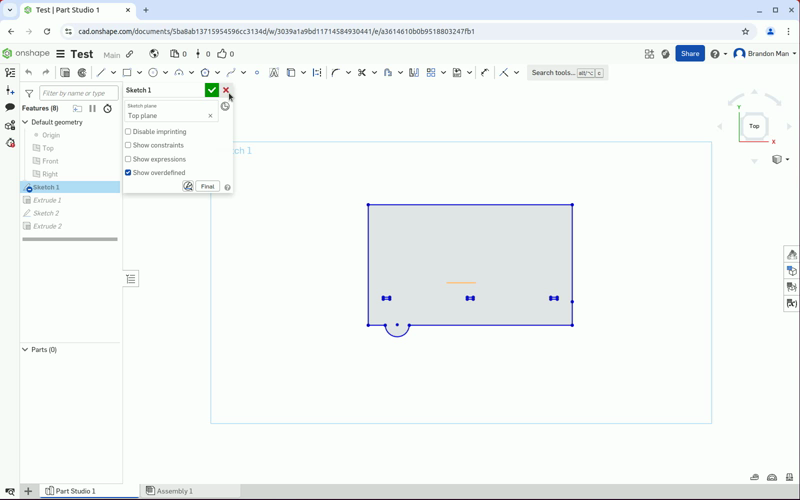
key(shift+s)
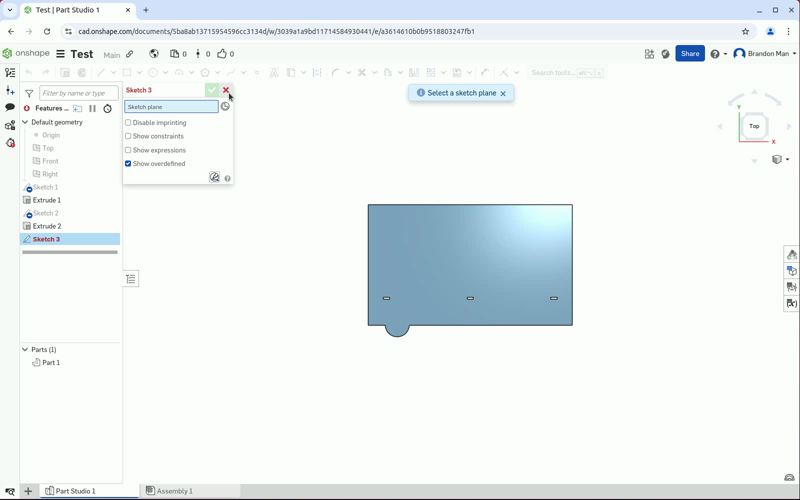
mouse_move(73, 150)
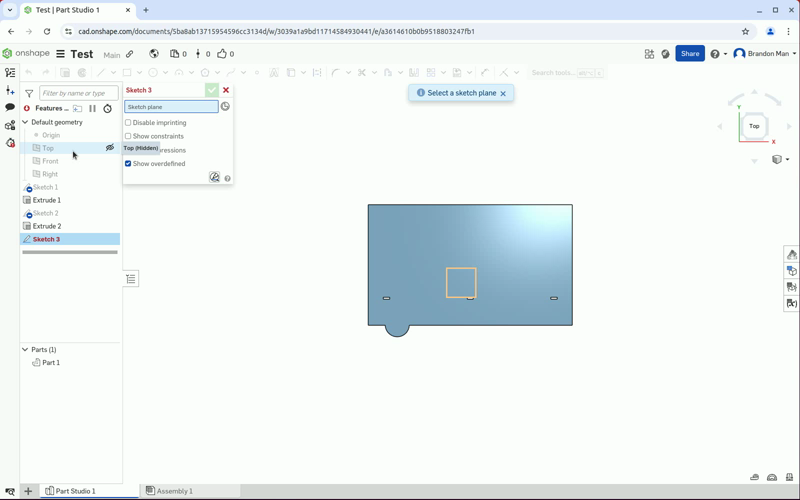
click(73, 150)
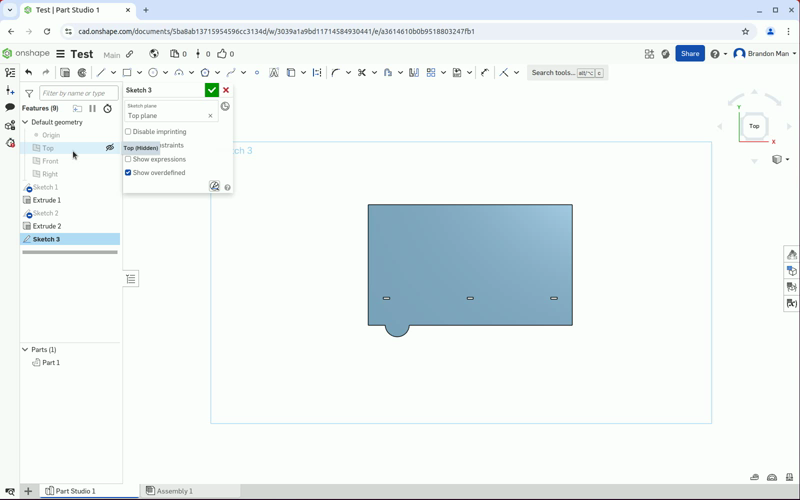
mouse_move(73, 352)
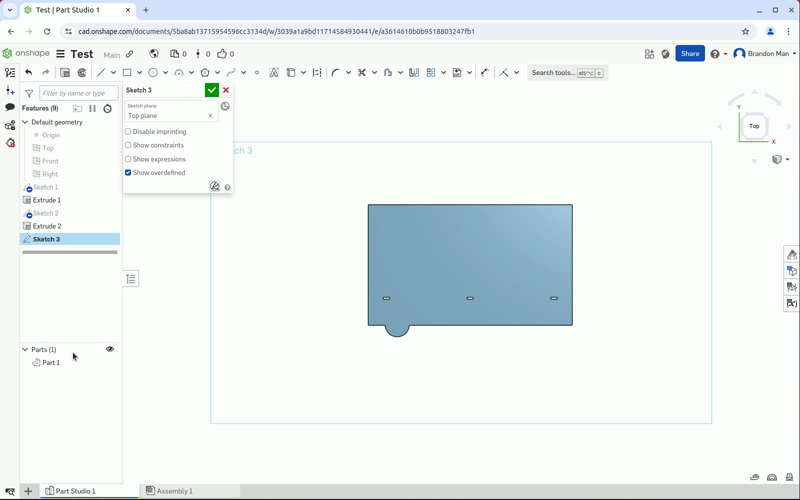
key(y)
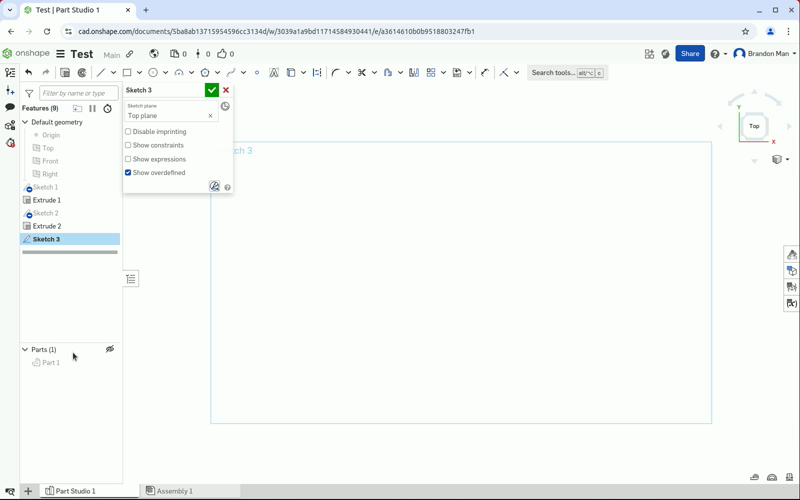
key(l)
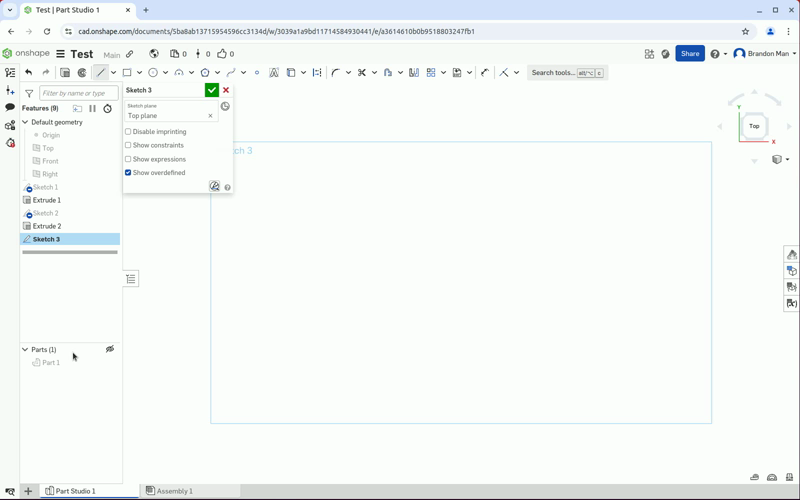
key_down(shift)
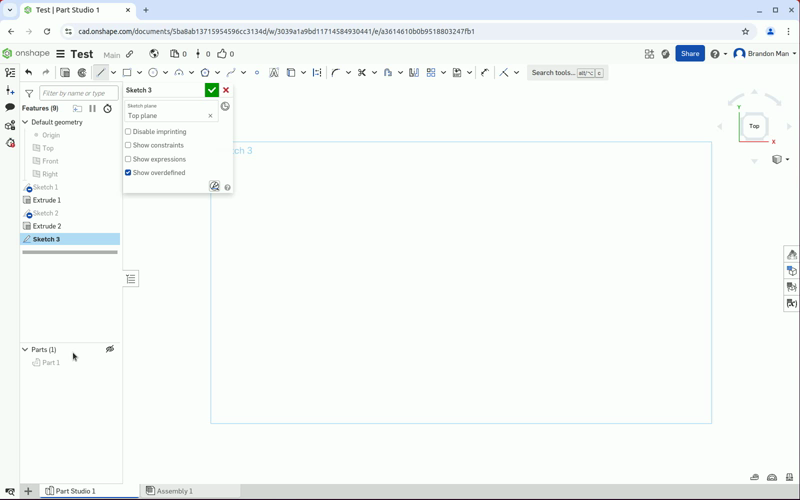
mouse_move(368, 325)
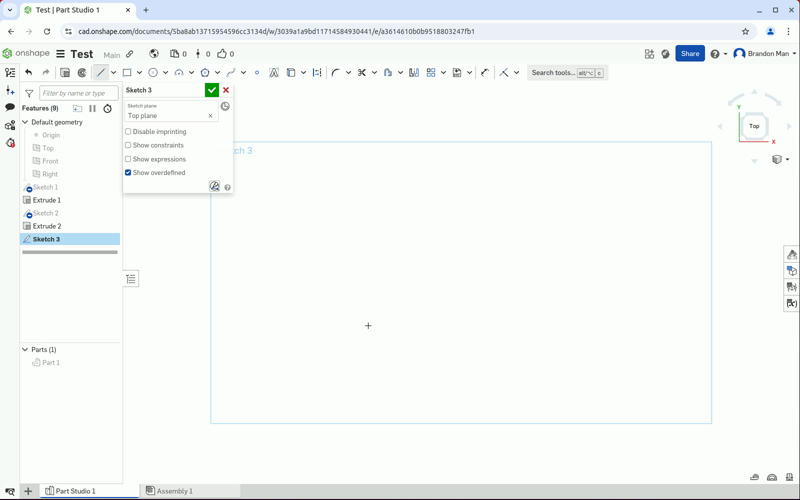
click(368, 325)
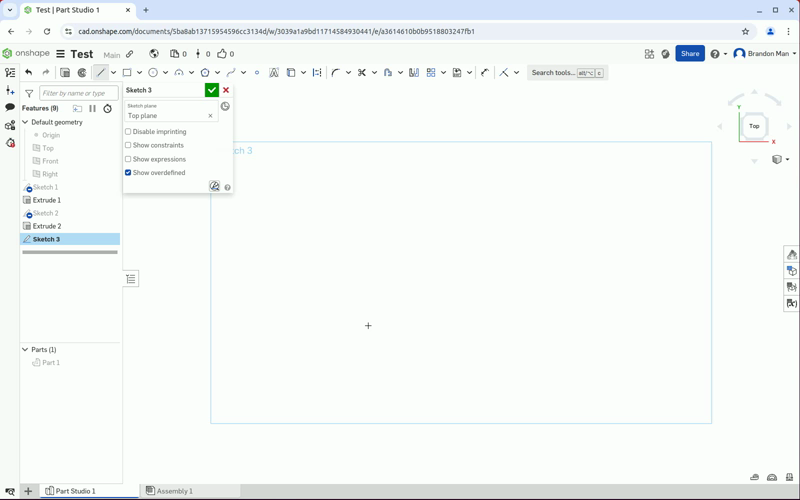
key_up(shift)
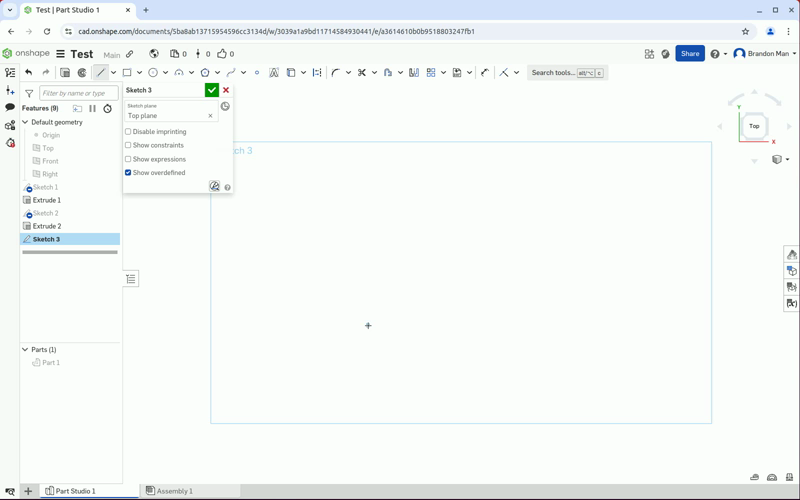
key_down(shift)
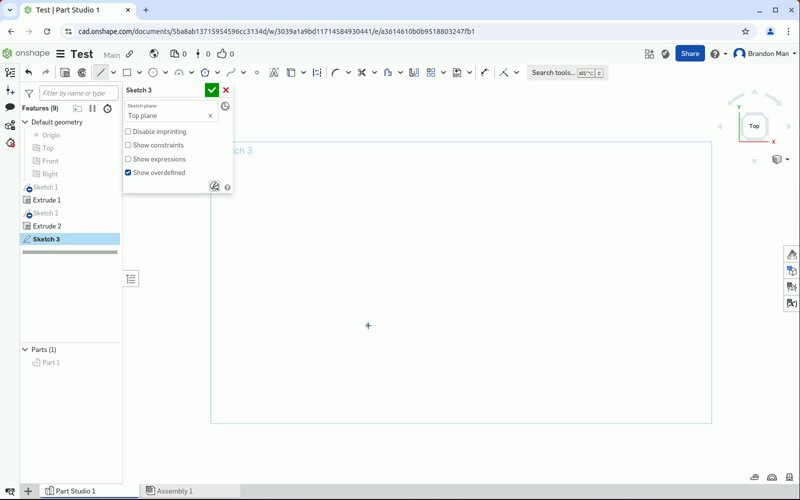
mouse_move(398, 325)
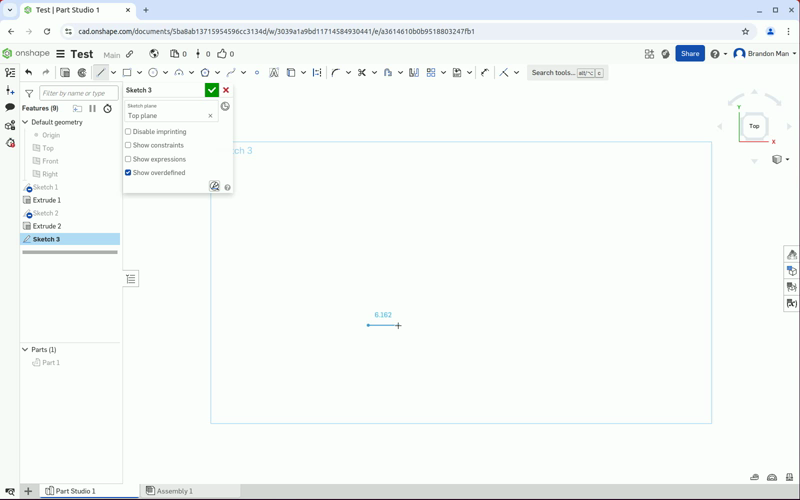
mouse_move(385, 325)
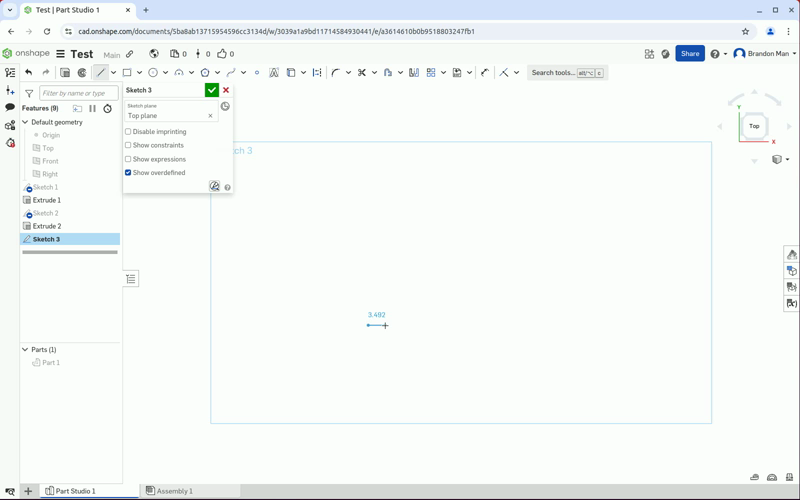
click(385, 325)
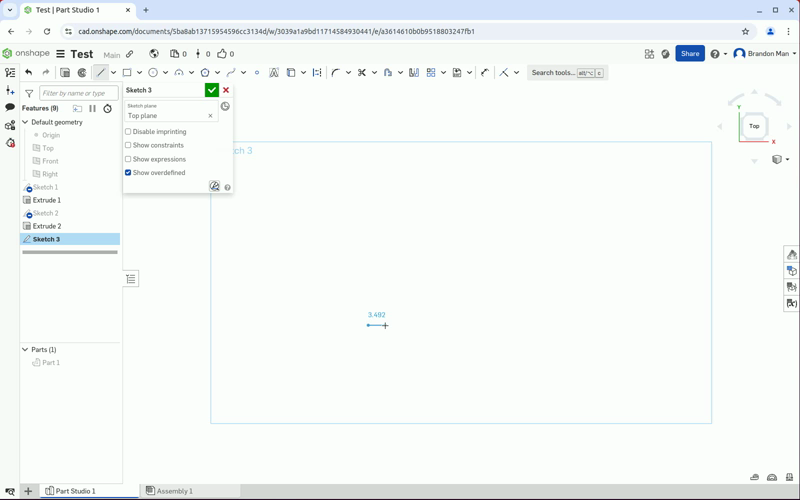
key_up(shift)
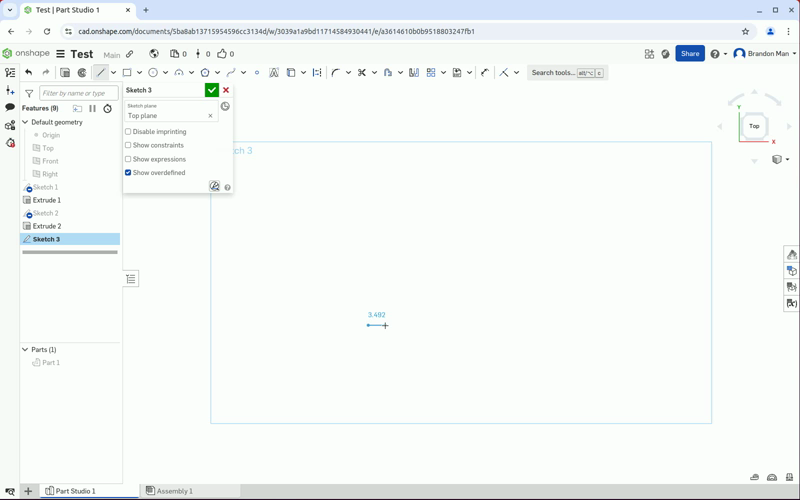
key(esc)
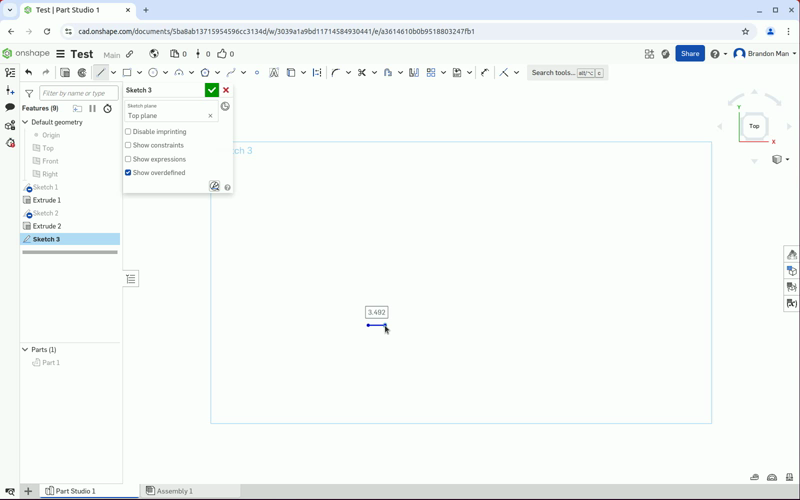
key(a)
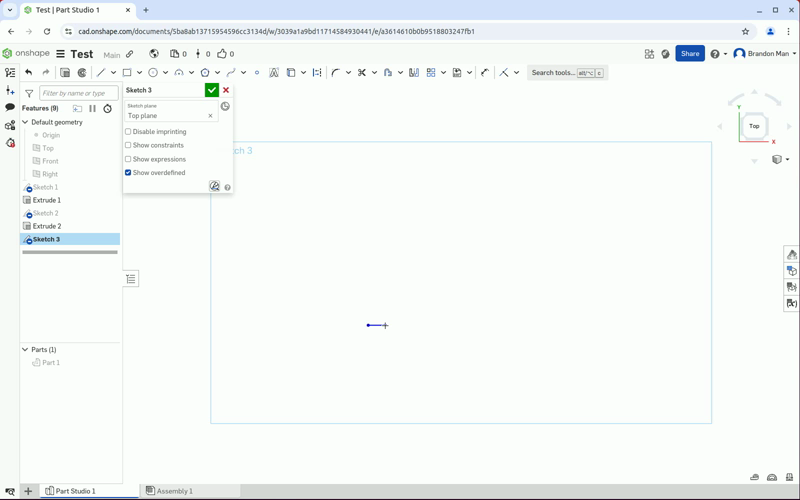
mouse_move(385, 325)
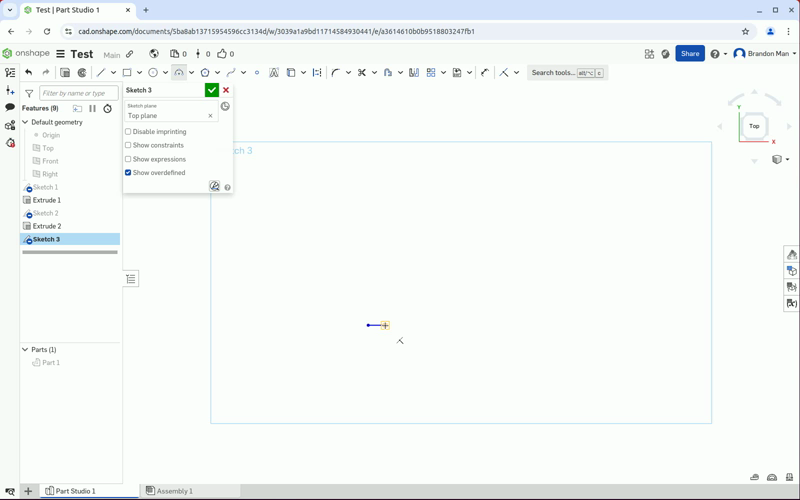
click(385, 325)
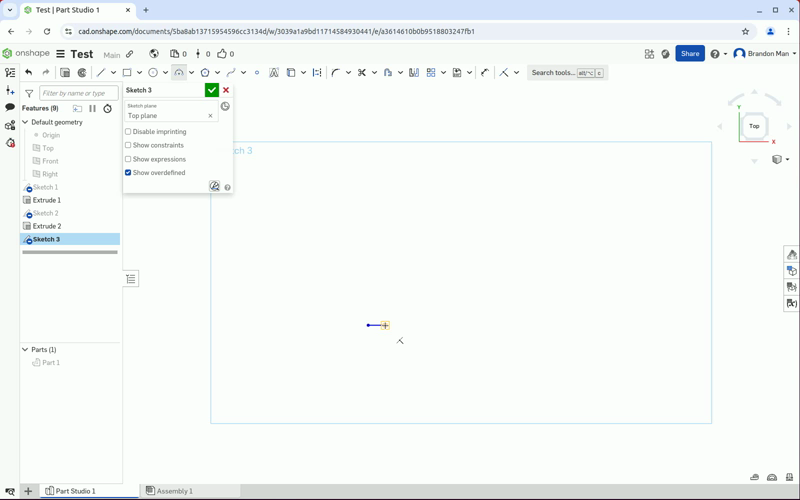
key_down(shift)
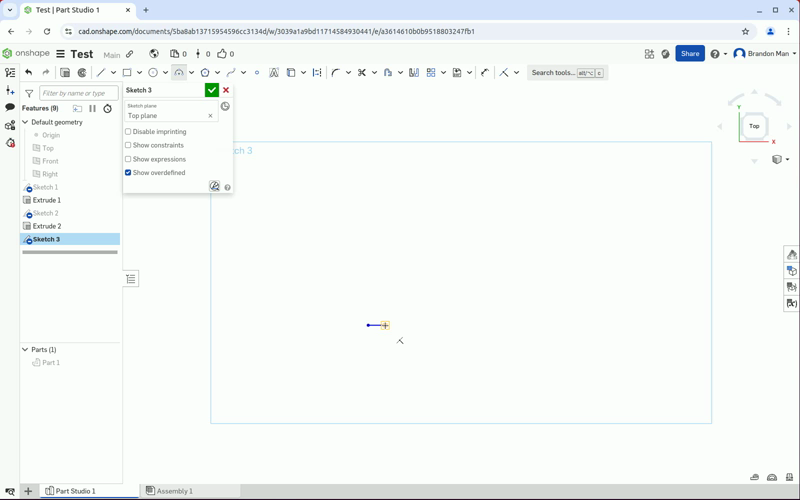
mouse_move(409, 325)
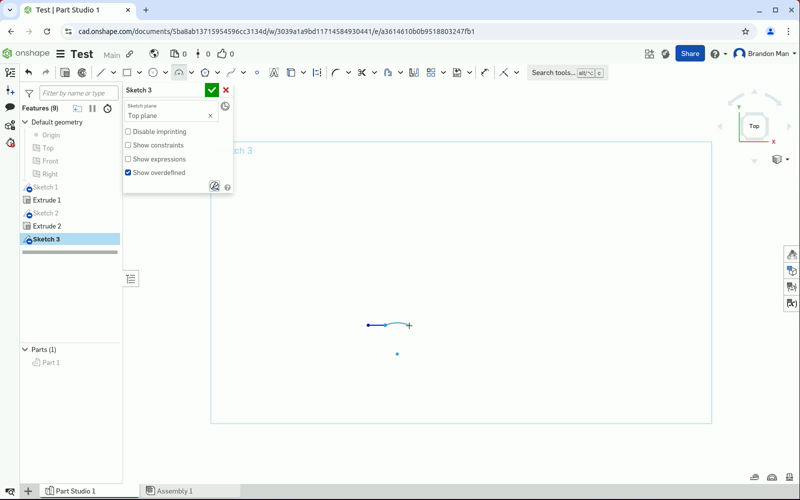
click(409, 325)
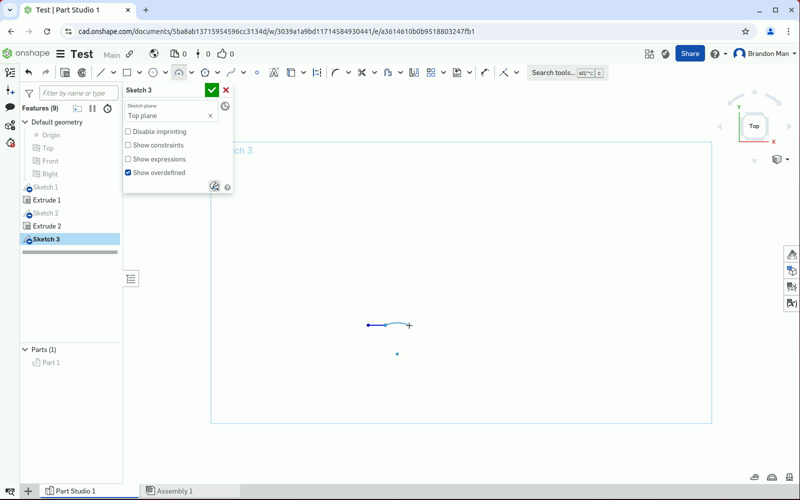
mouse_move(397, 336)
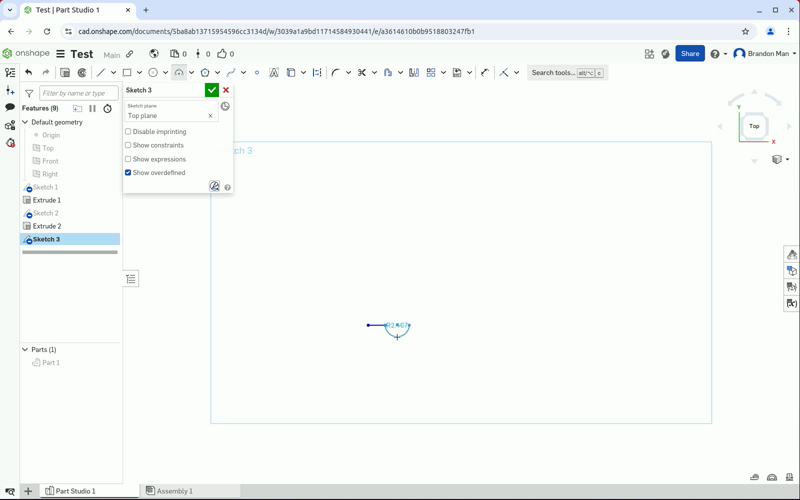
click(397, 336)
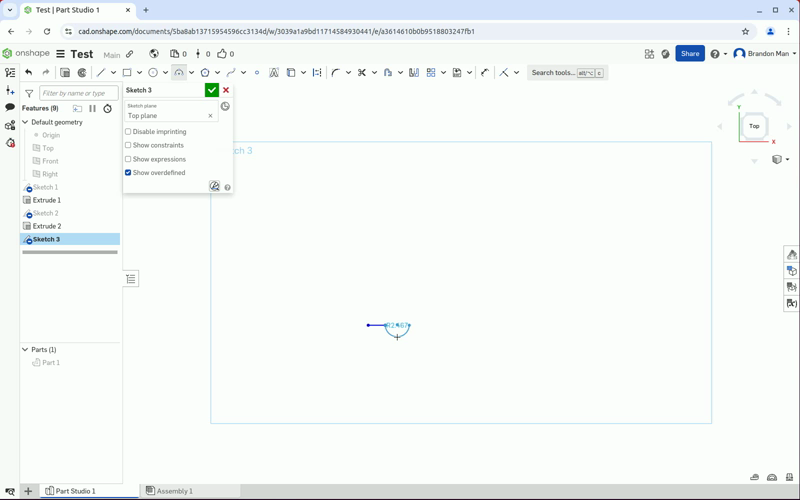
key_up(shift)
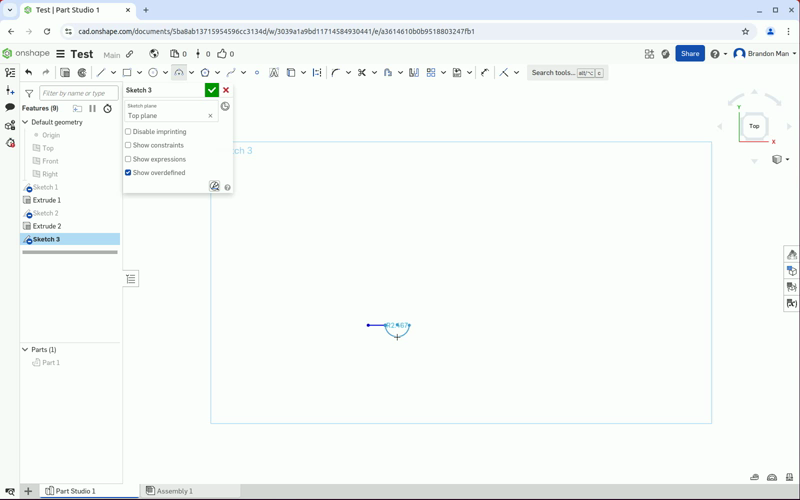
key(esc)
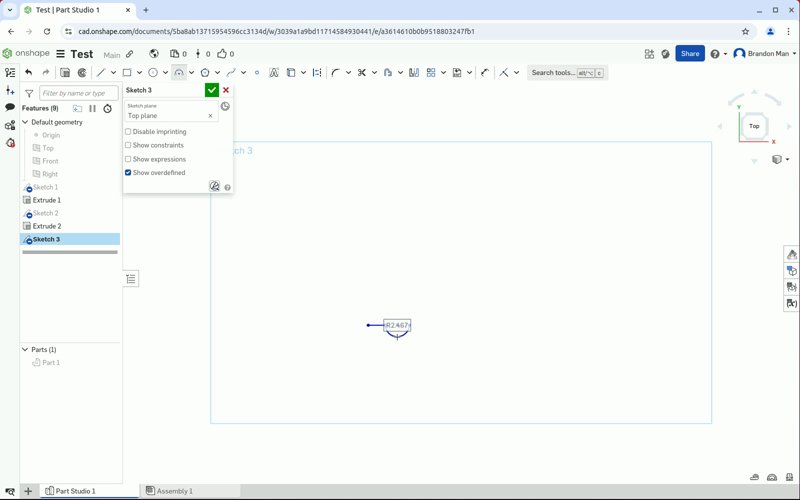
key(l)
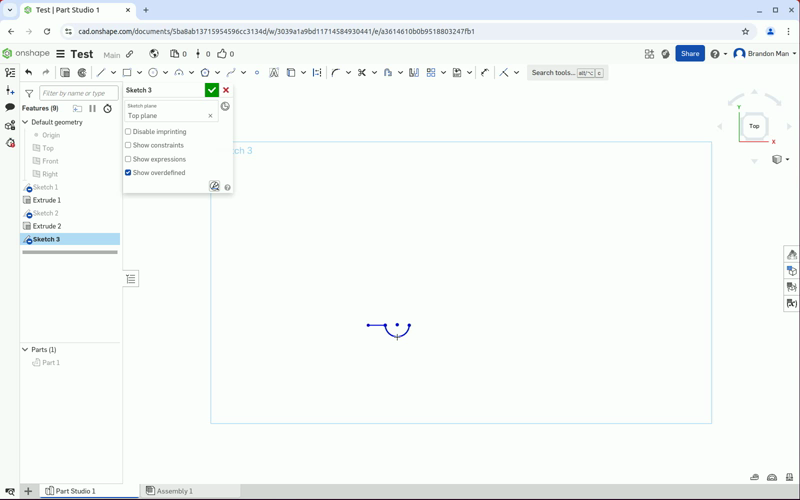
mouse_move(409, 325)
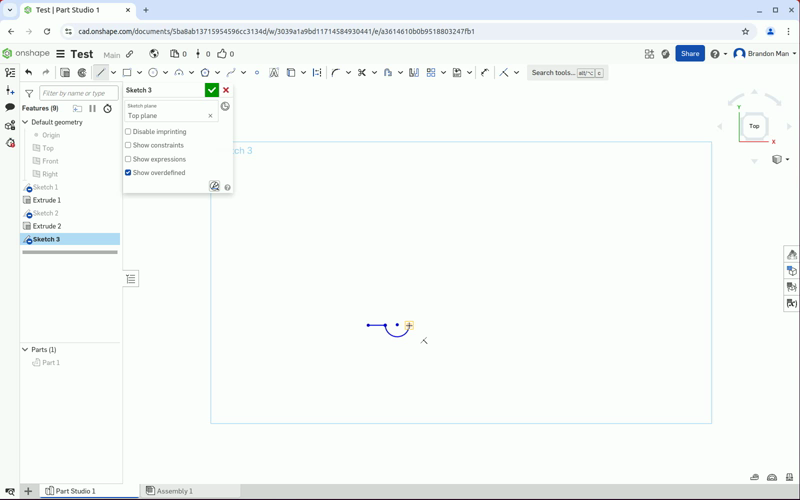
click(409, 325)
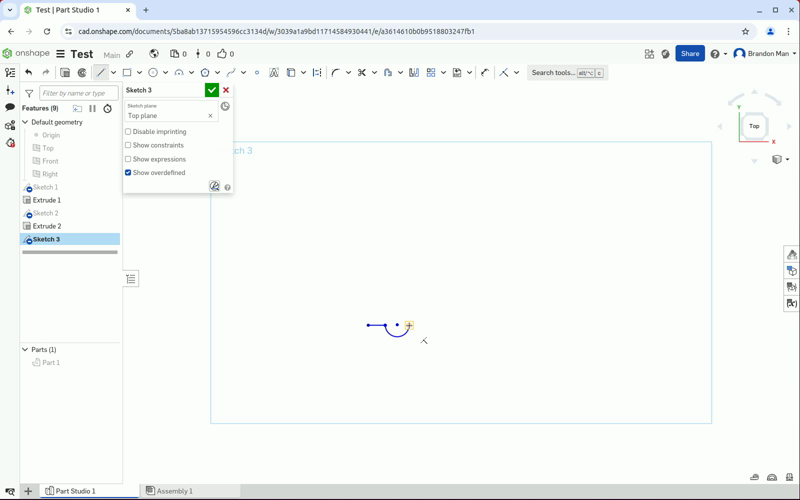
key_down(shift)
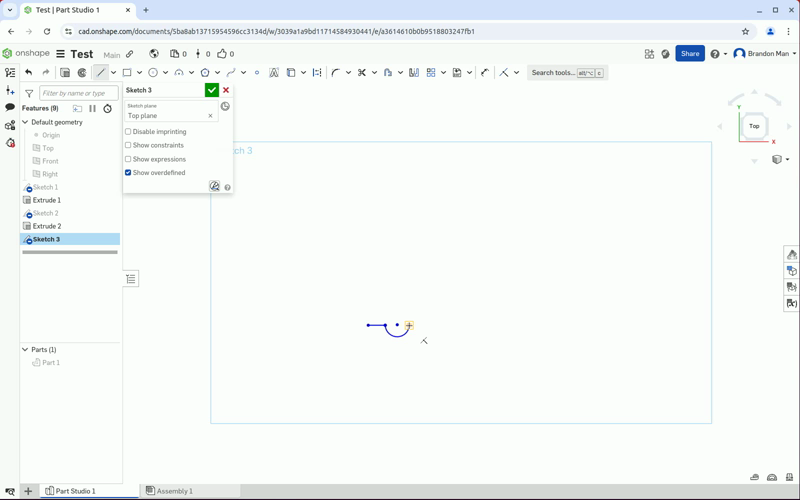
mouse_move(572, 325)
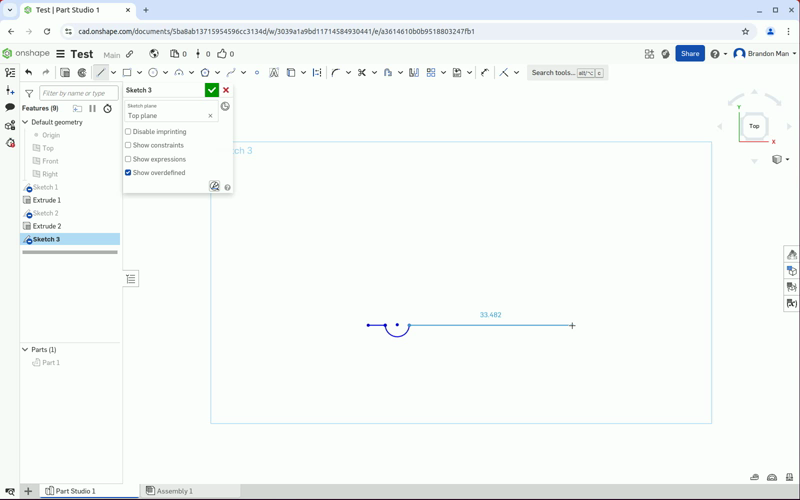
click(572, 325)
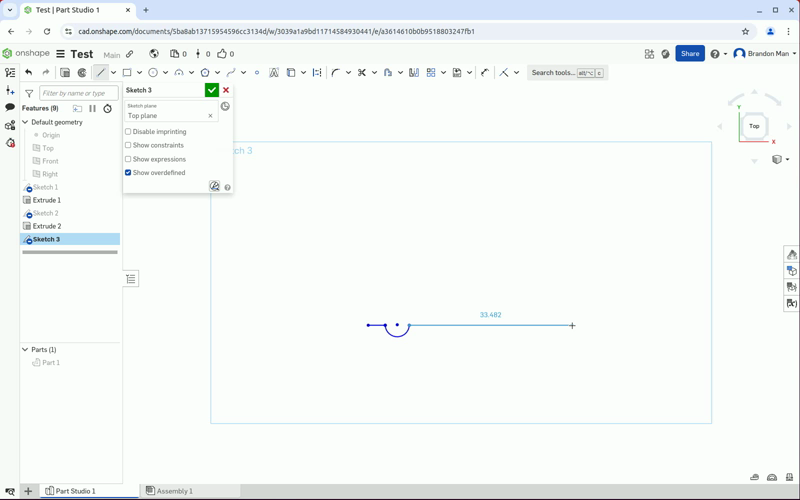
key_up(shift)
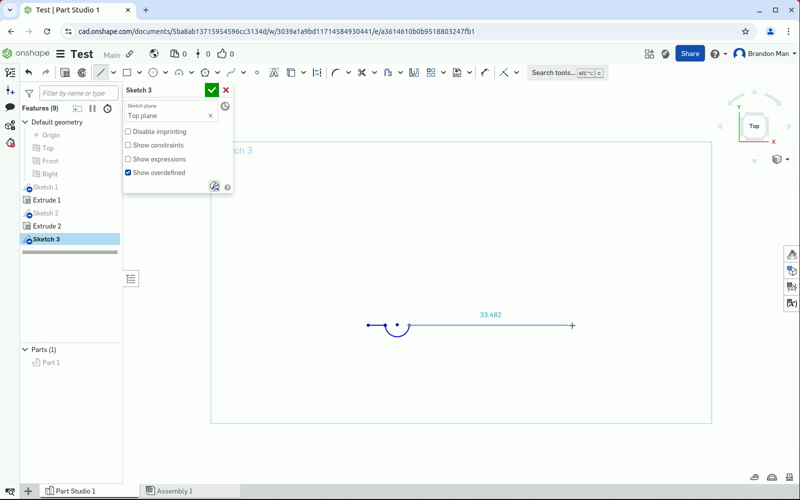
key_down(shift)
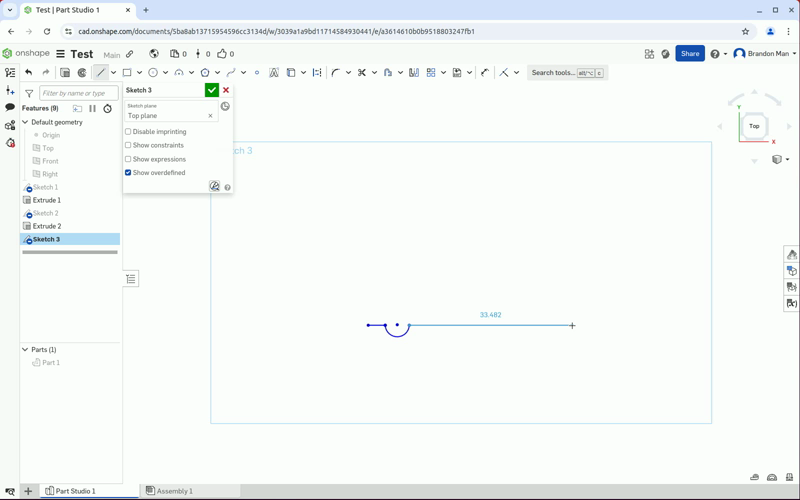
mouse_move(589, 325)
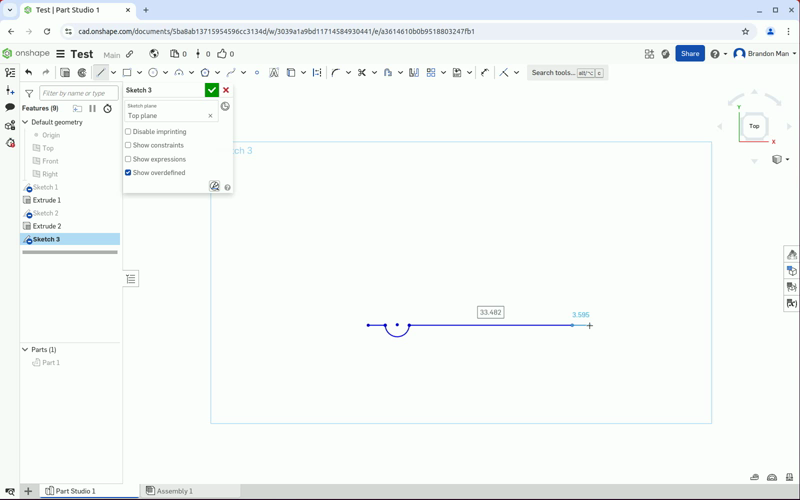
mouse_move(572, 301)
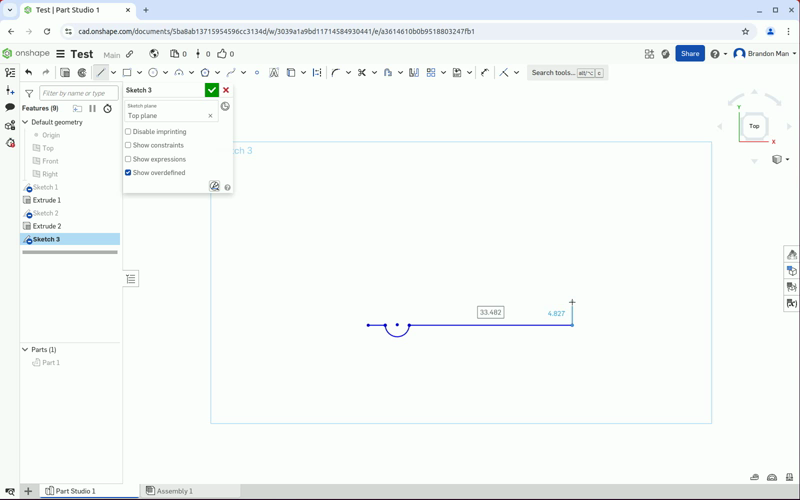
click(572, 301)
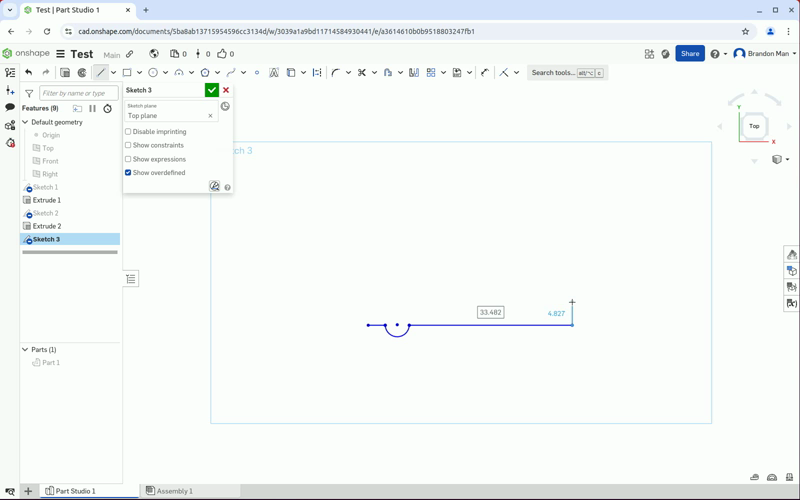
key_up(shift)
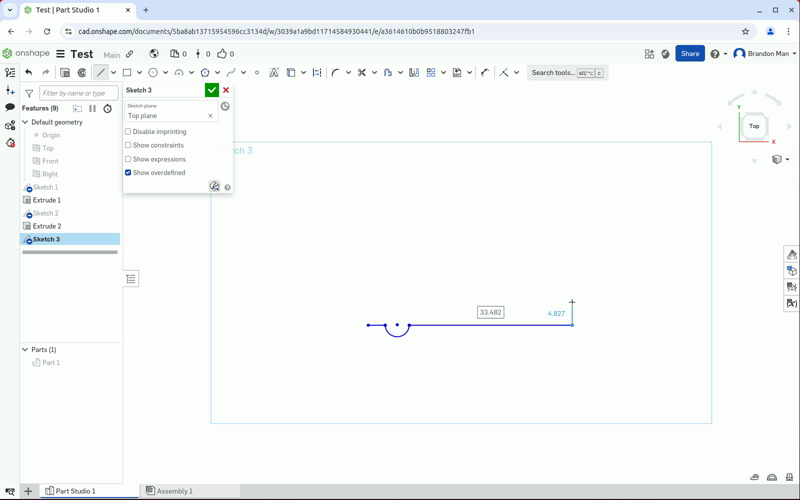
key_down(shift)
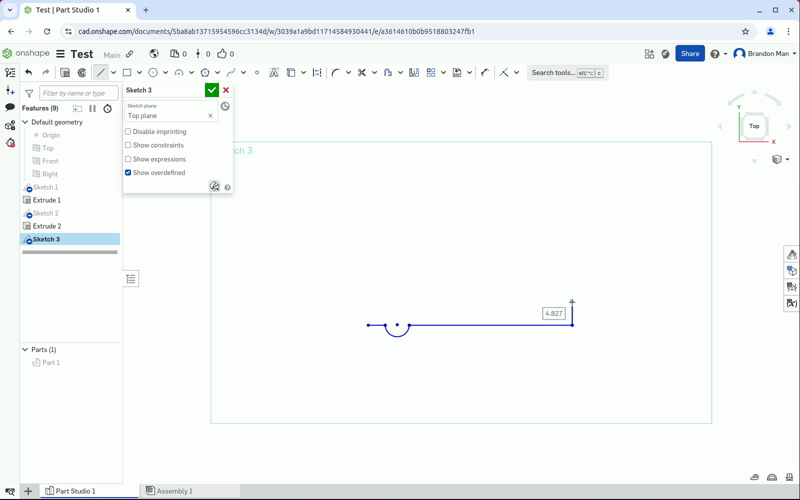
mouse_move(572, 204)
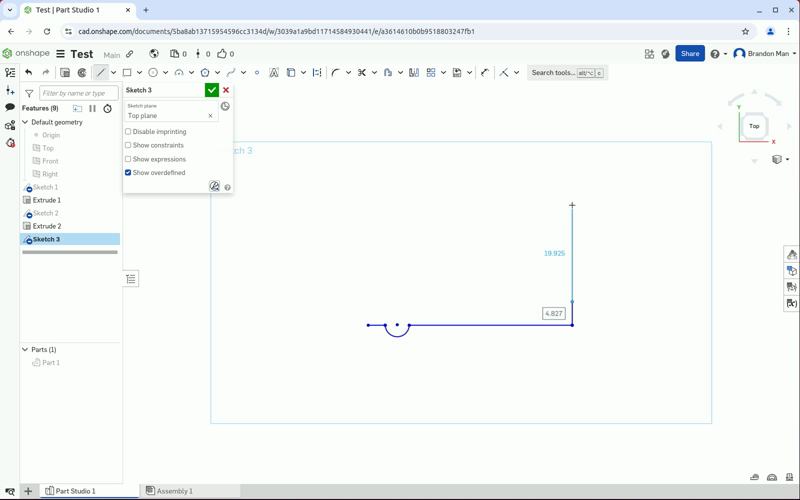
click(572, 204)
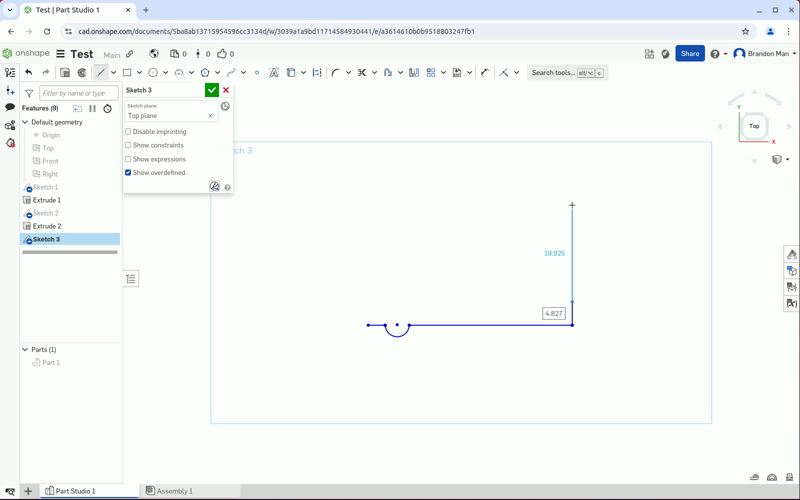
key_up(shift)
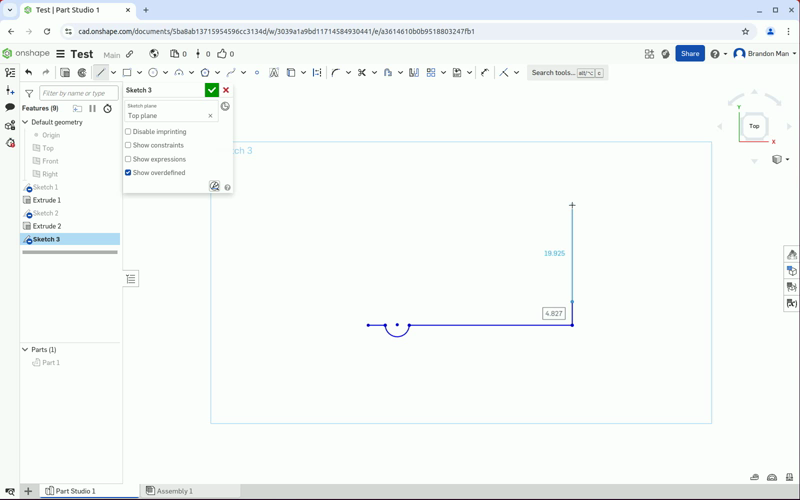
key_down(shift)
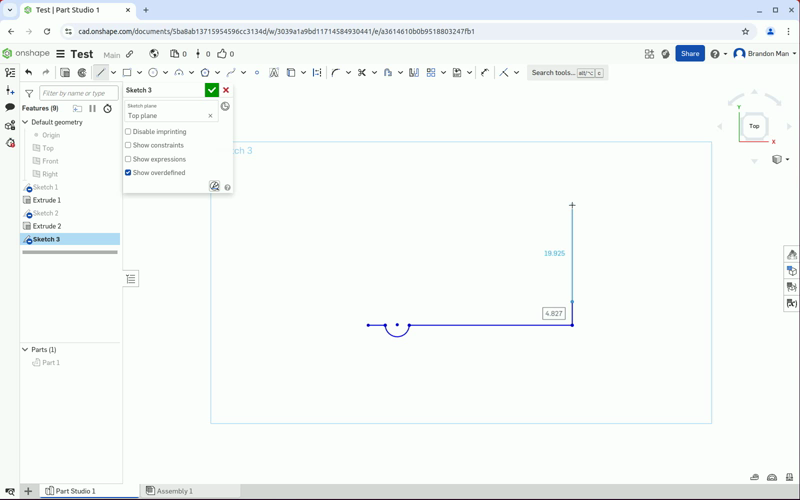
mouse_move(368, 204)
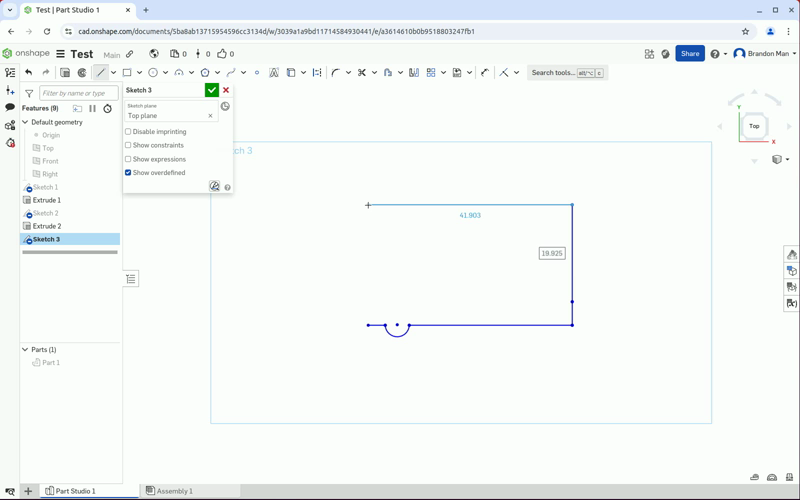
click(368, 204)
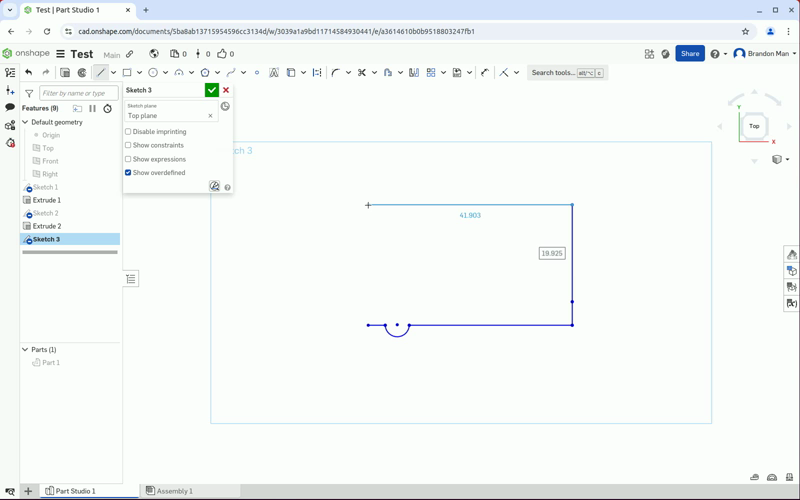
key_up(shift)
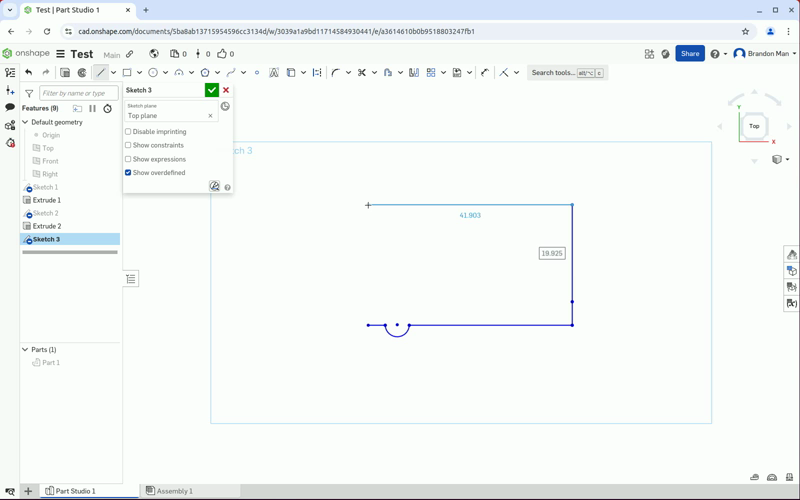
key_down(shift)
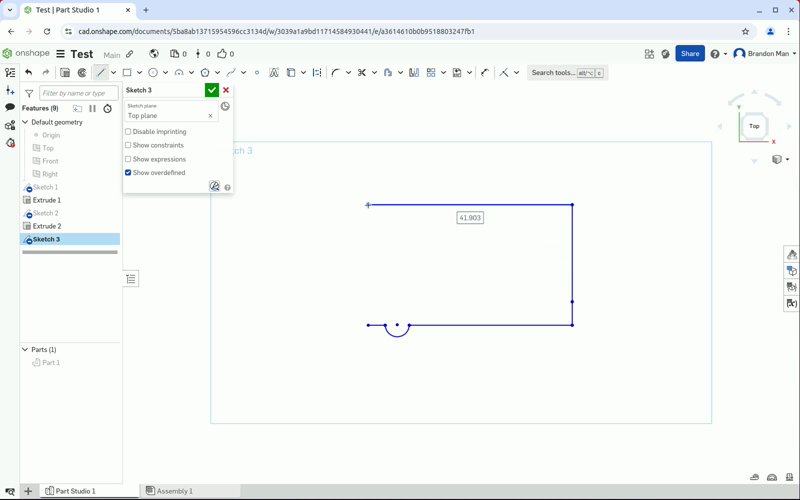
mouse_move(368, 325)
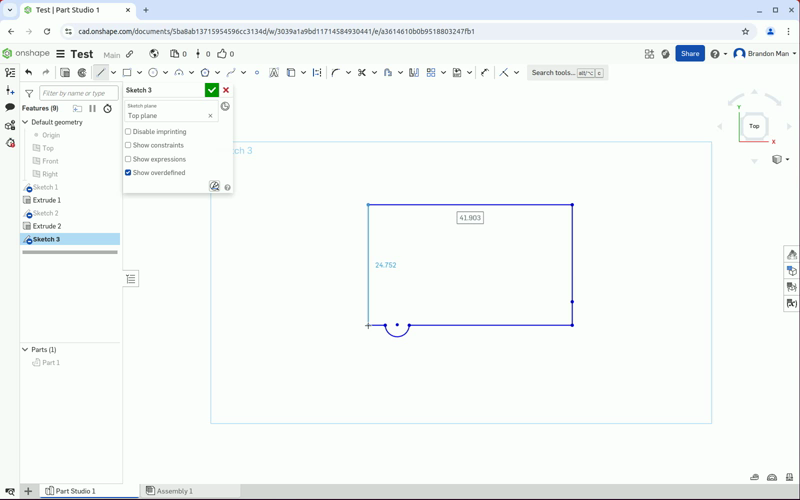
key_up(shift)
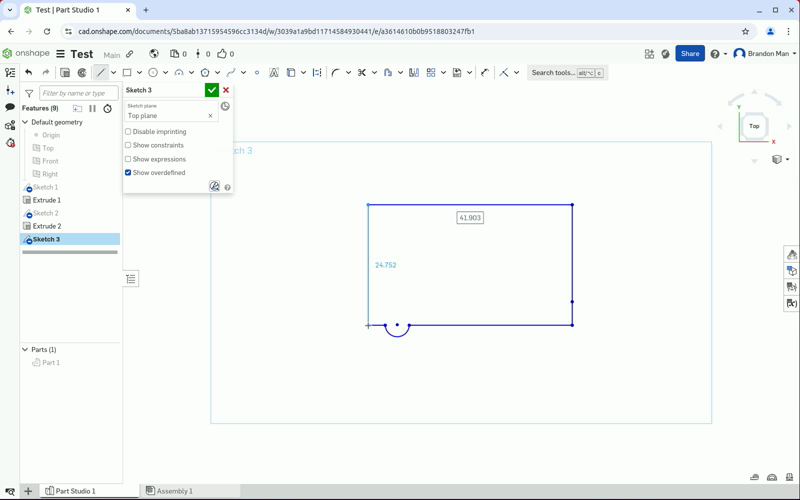
click(368, 325)
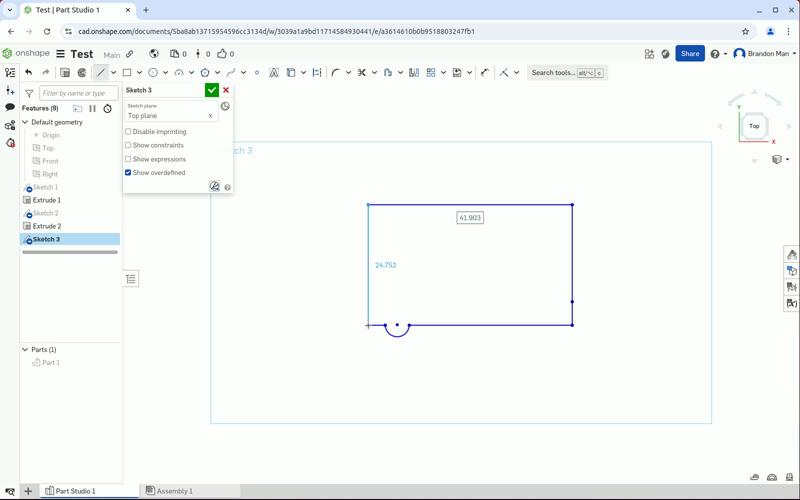
key(esc)
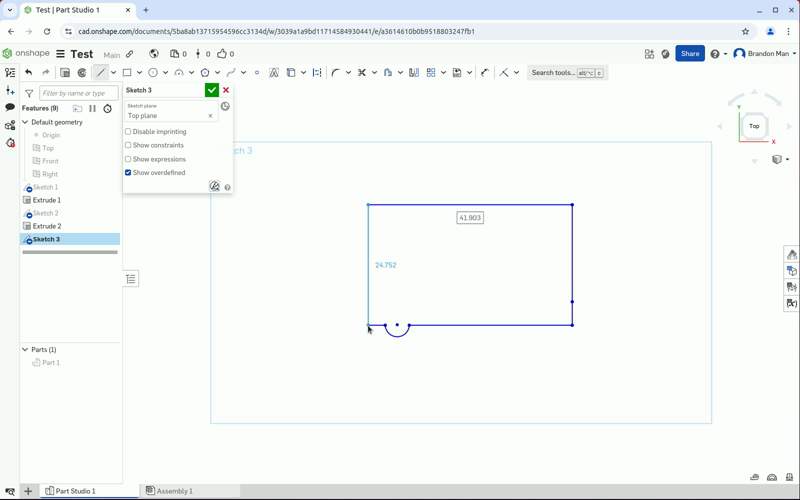
key(l)
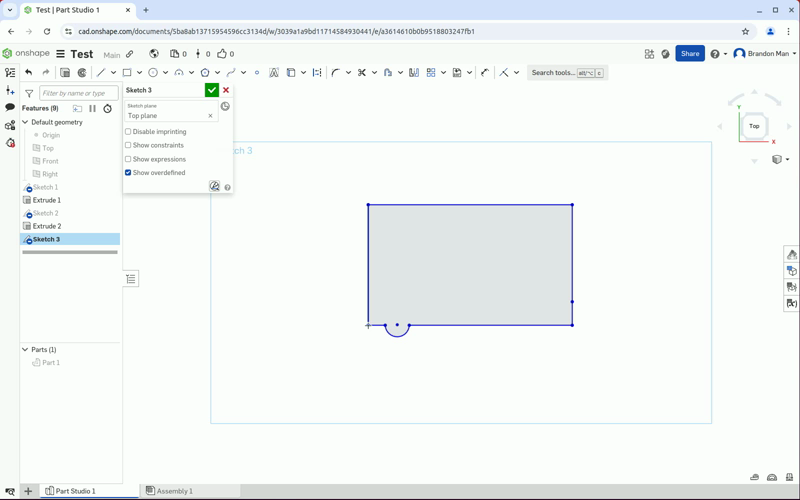
key_down(shift)
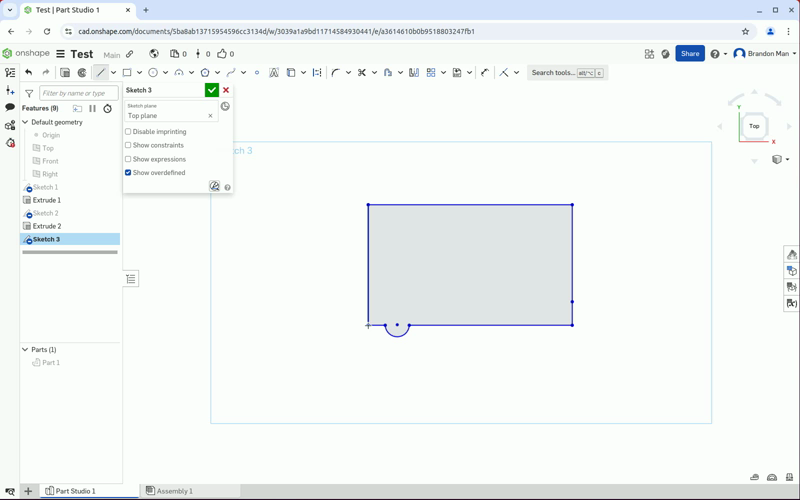
mouse_move(383, 299)
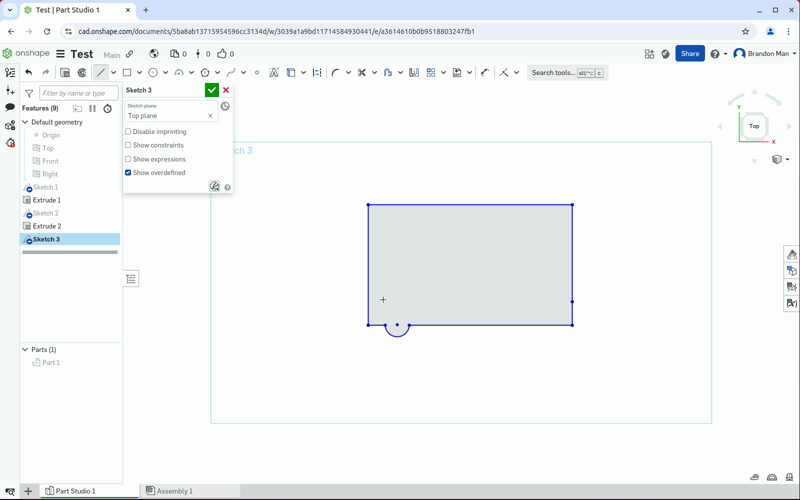
click(383, 299)
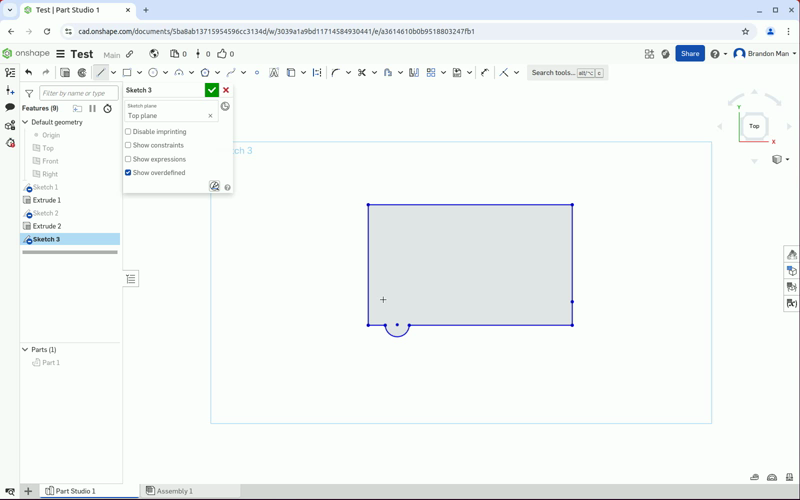
key_up(shift)
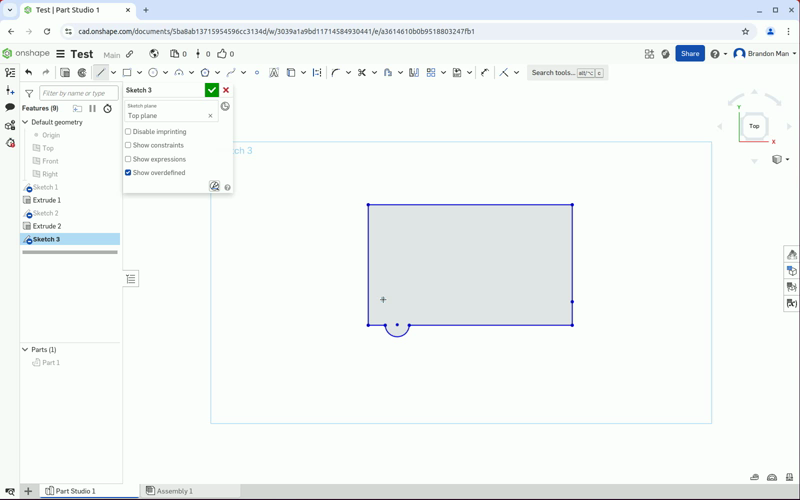
key_down(shift)
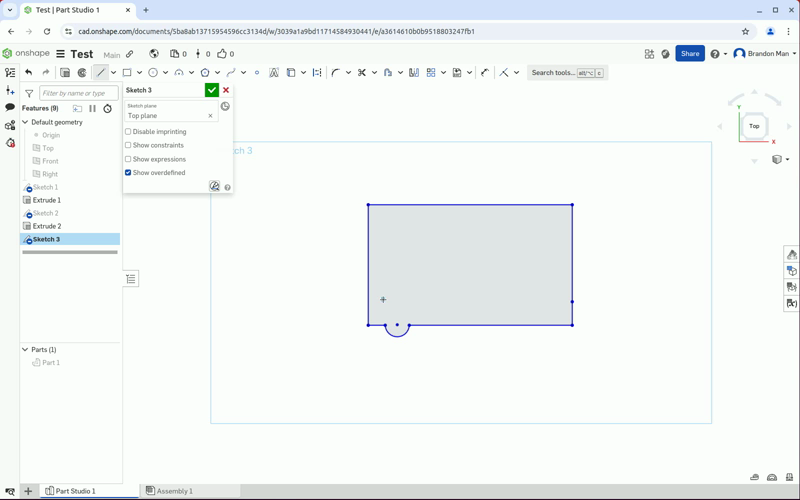
mouse_move(413, 299)
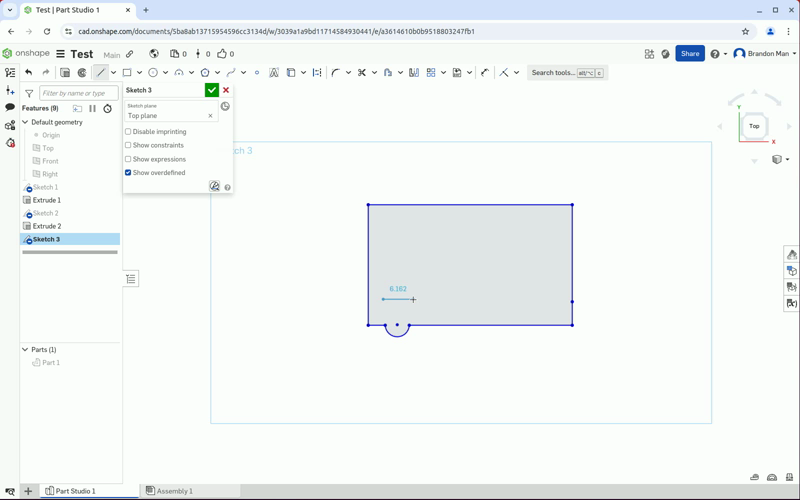
mouse_move(389, 299)
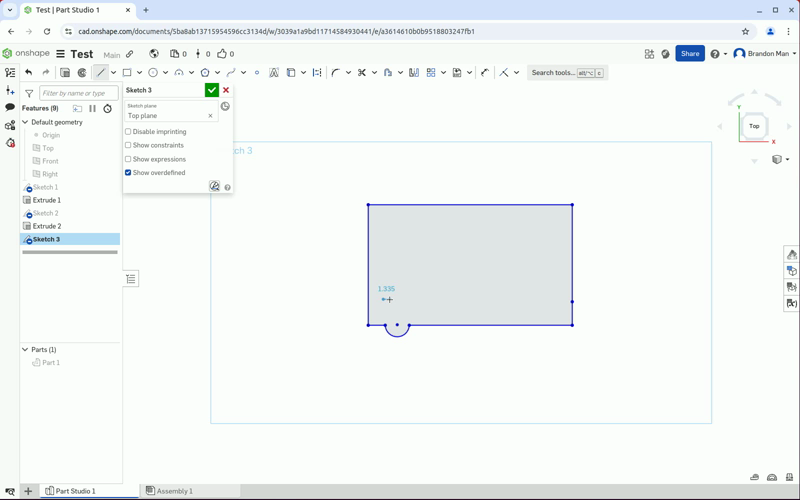
scroll(6)
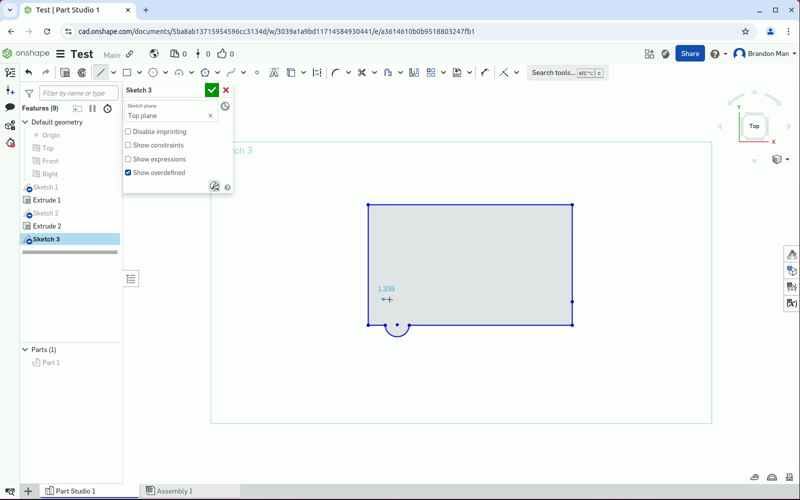
scroll(6)
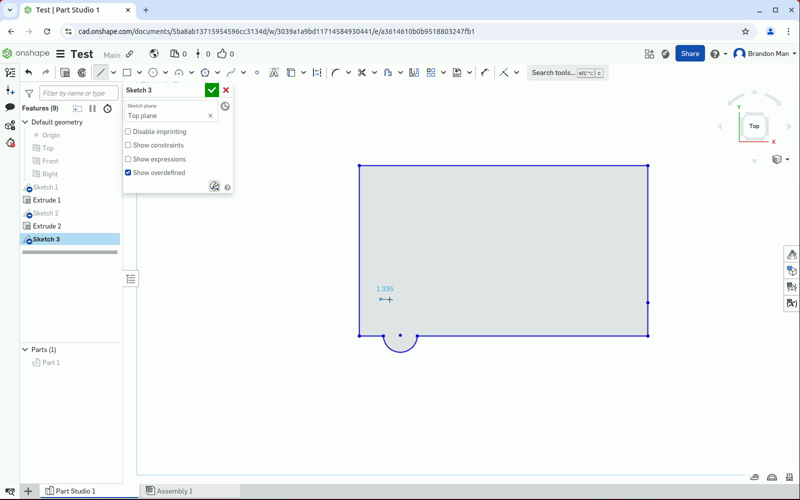
scroll(6)
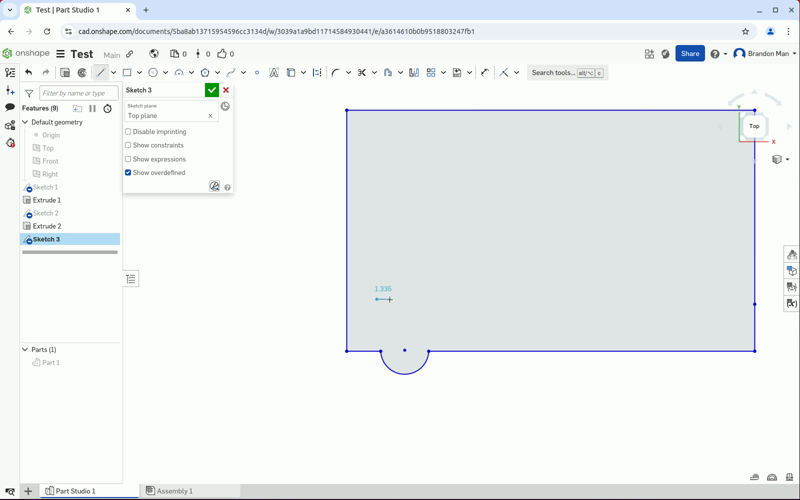
scroll(6)
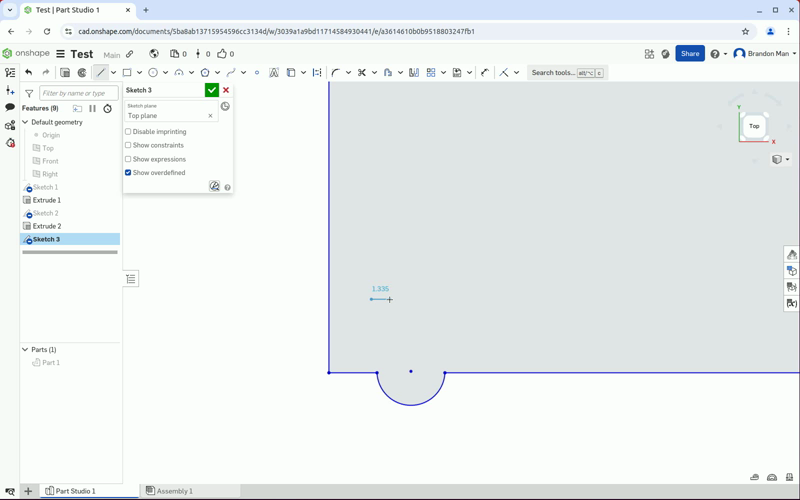
scroll(6)
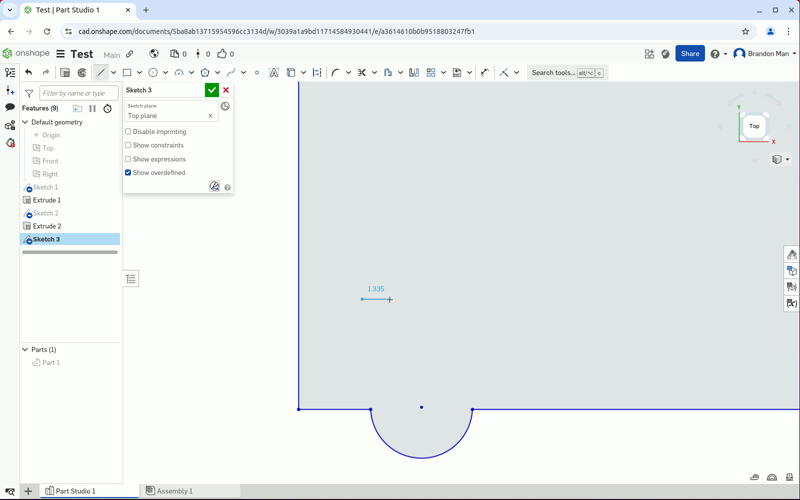
scroll(6)
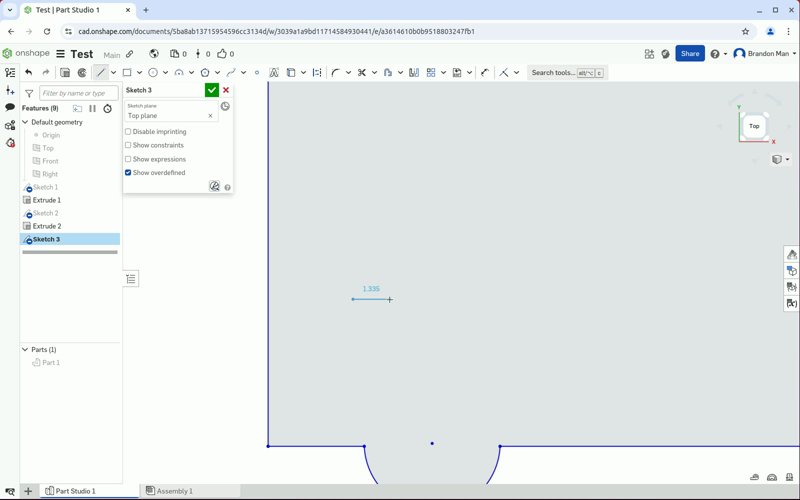
scroll(6)
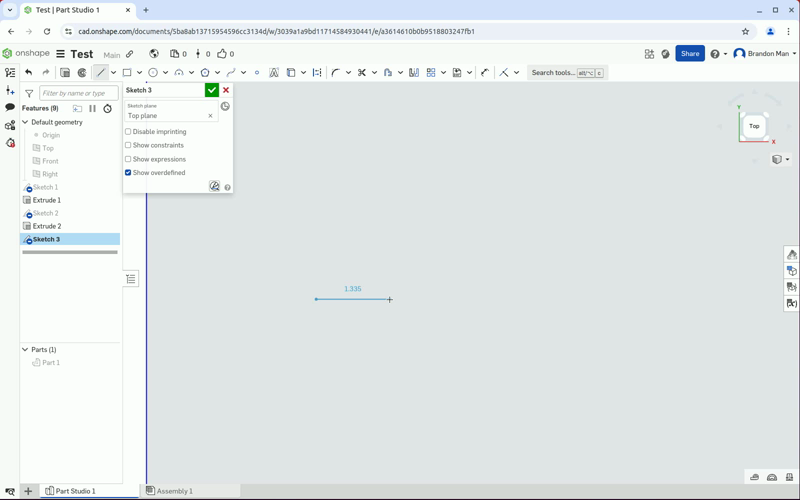
click(389, 299)
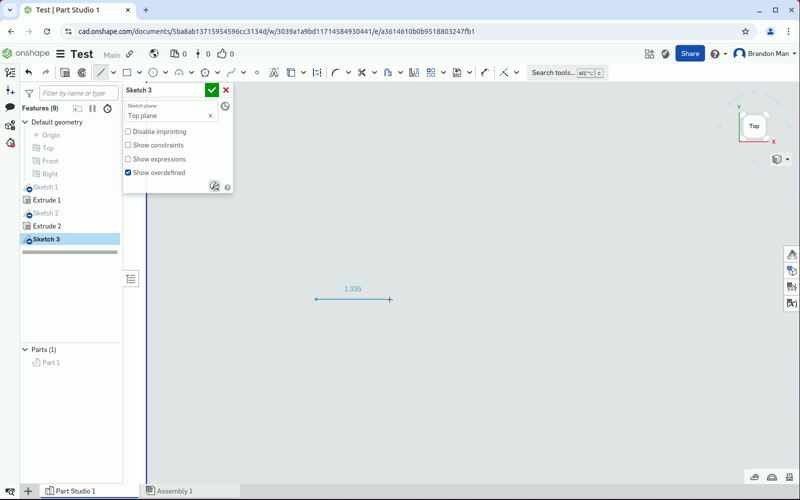
scroll(-6)
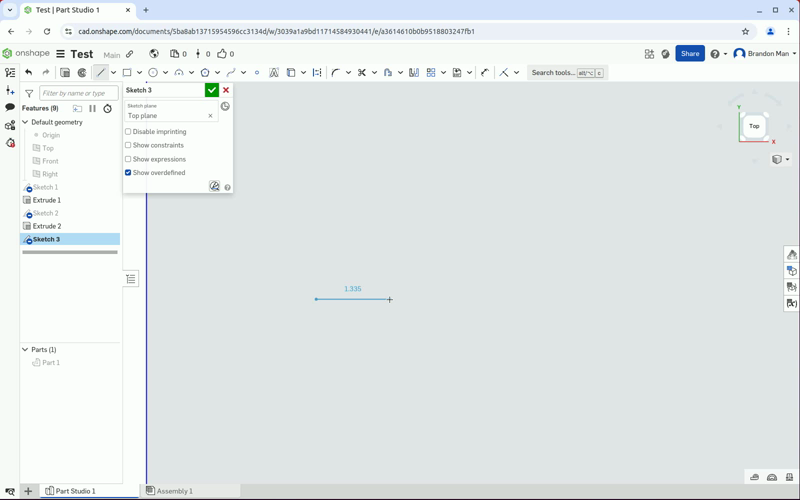
scroll(-6)
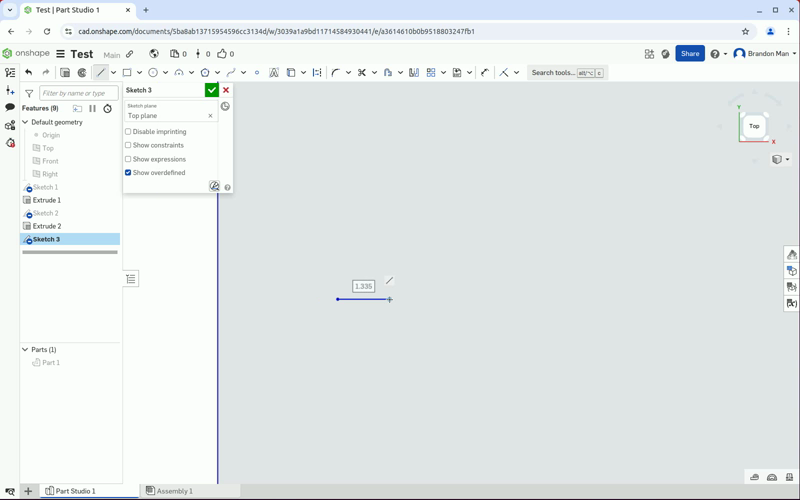
scroll(-6)
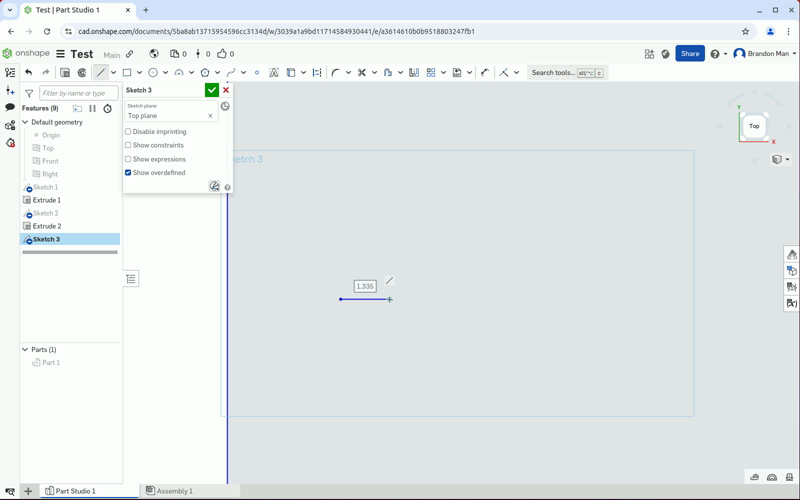
scroll(-6)
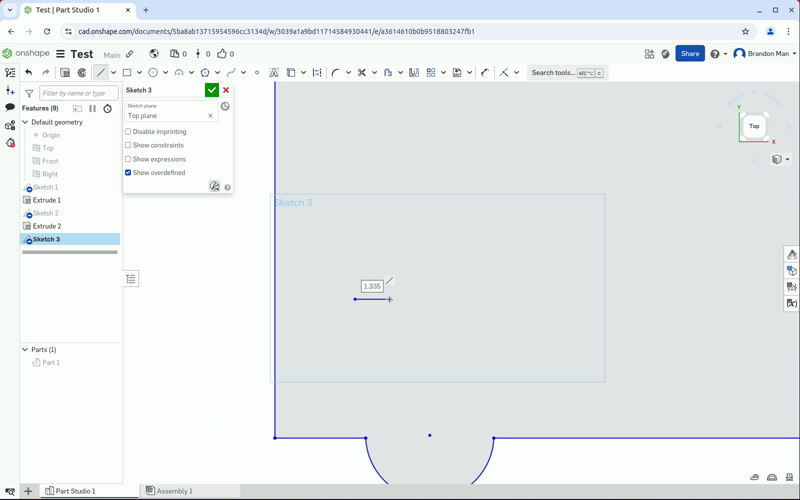
scroll(-6)
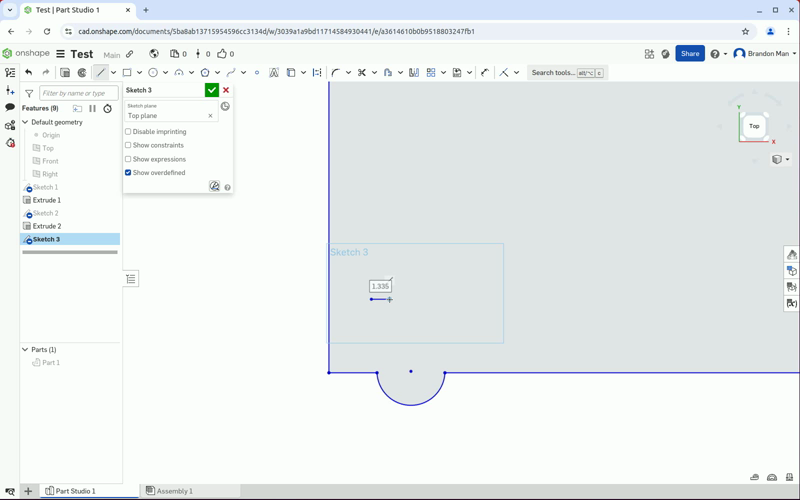
scroll(-6)
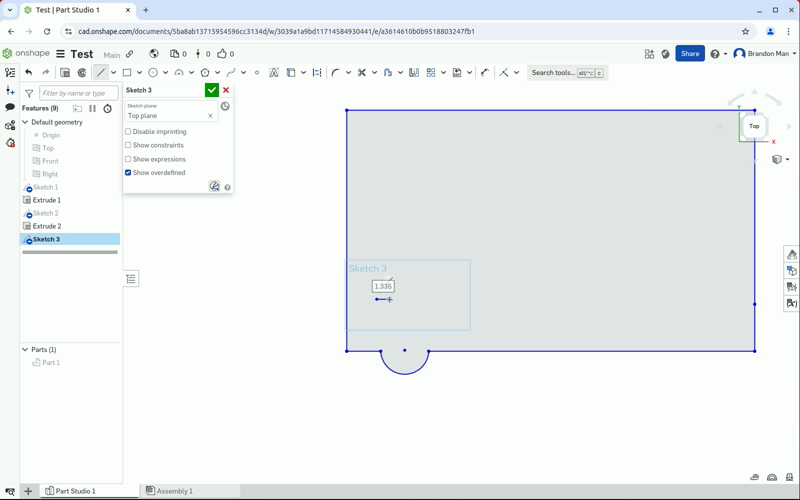
scroll(-6)
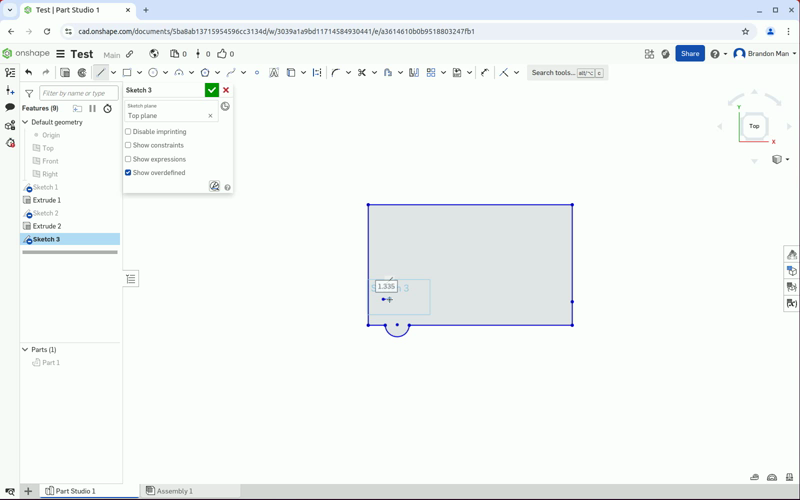
key_up(shift)
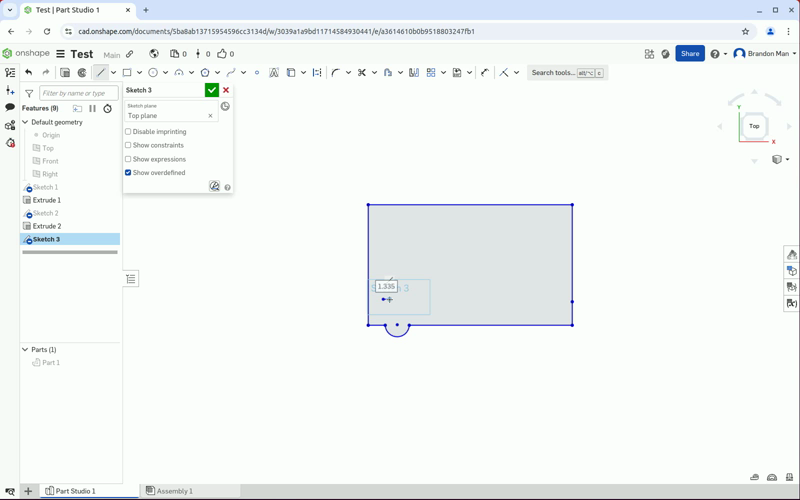
key_down(shift)
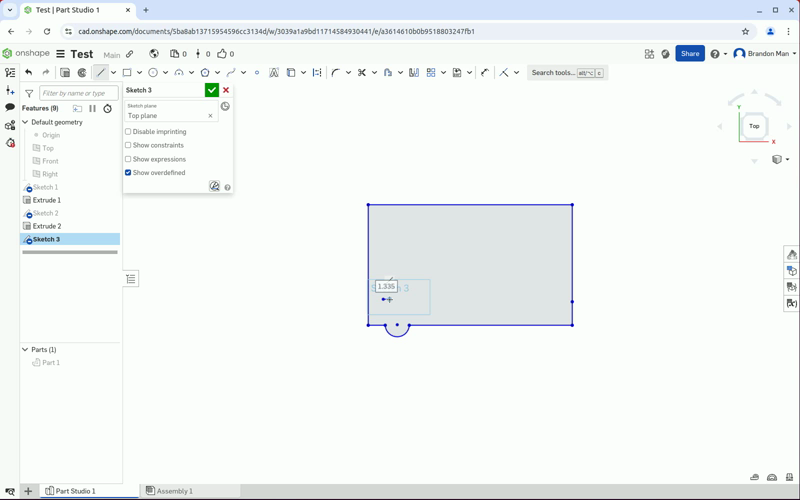
mouse_move(419, 299)
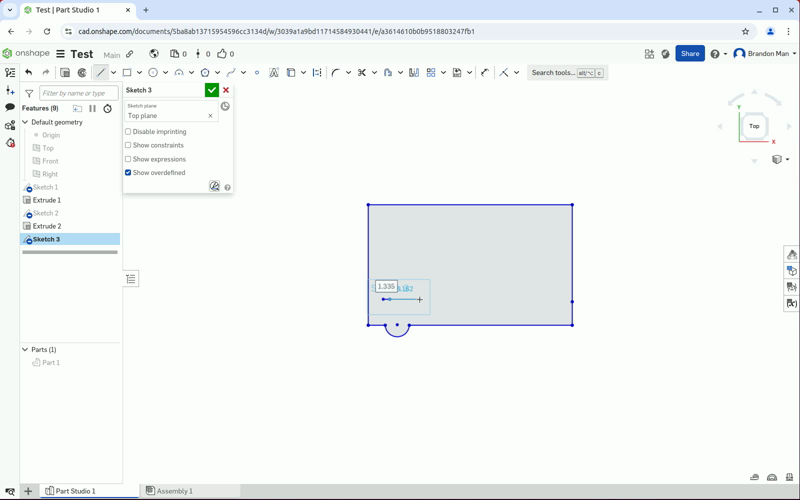
mouse_move(389, 297)
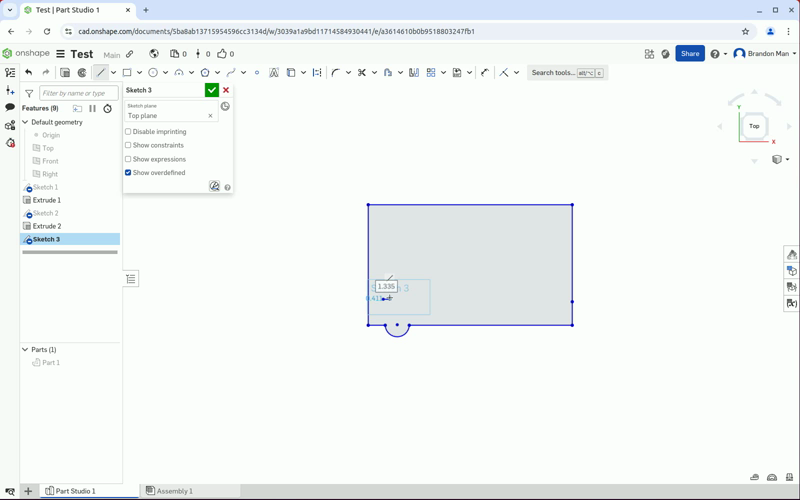
scroll(6)
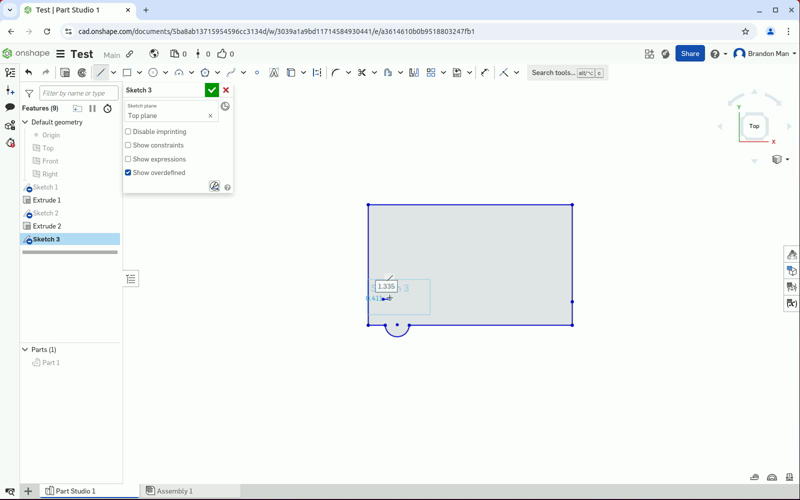
scroll(6)
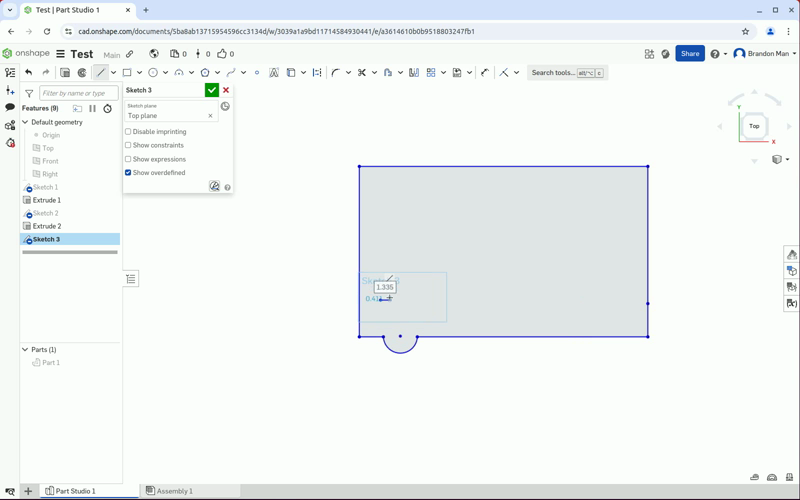
scroll(6)
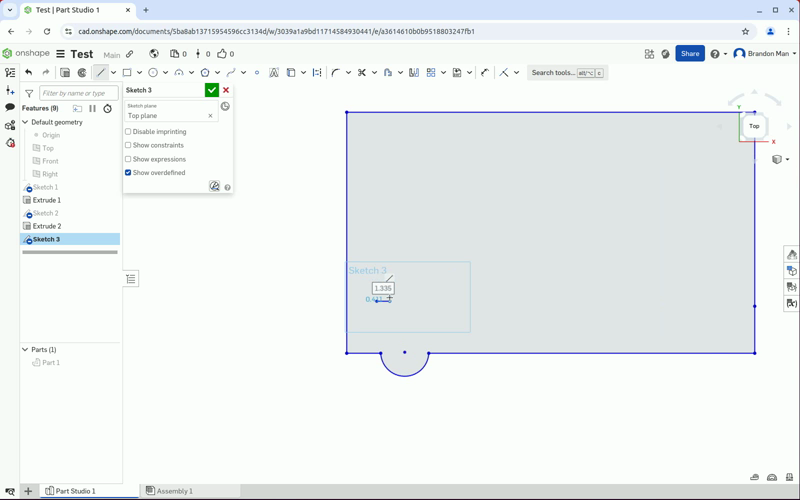
scroll(6)
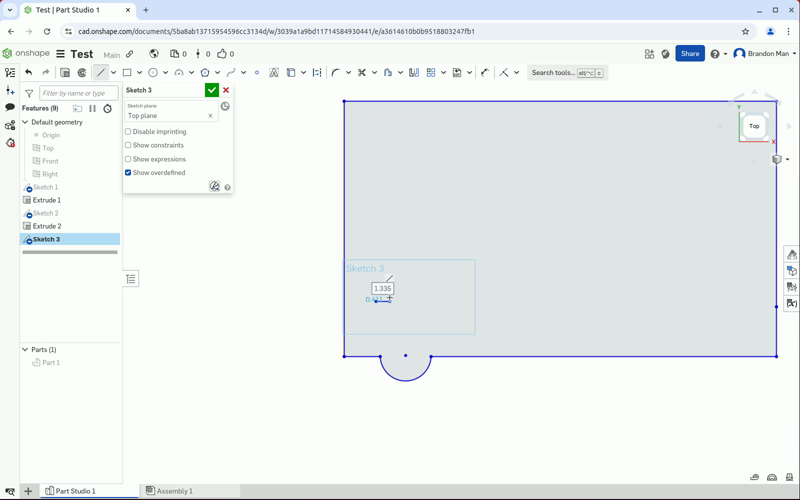
scroll(6)
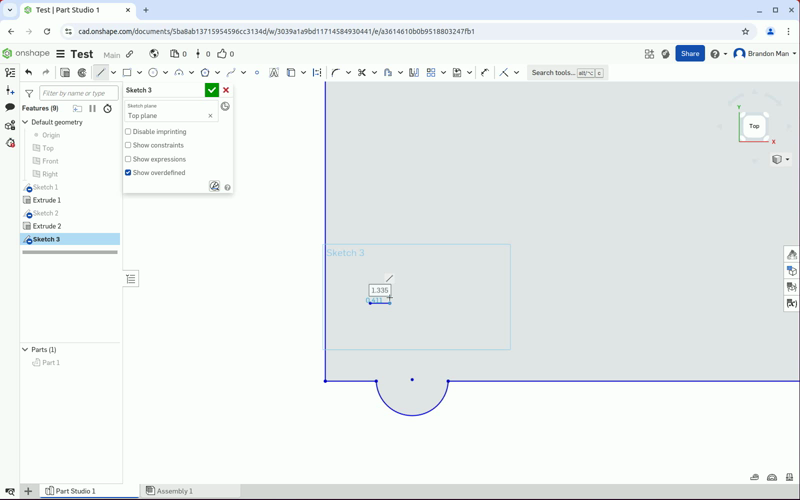
scroll(6)
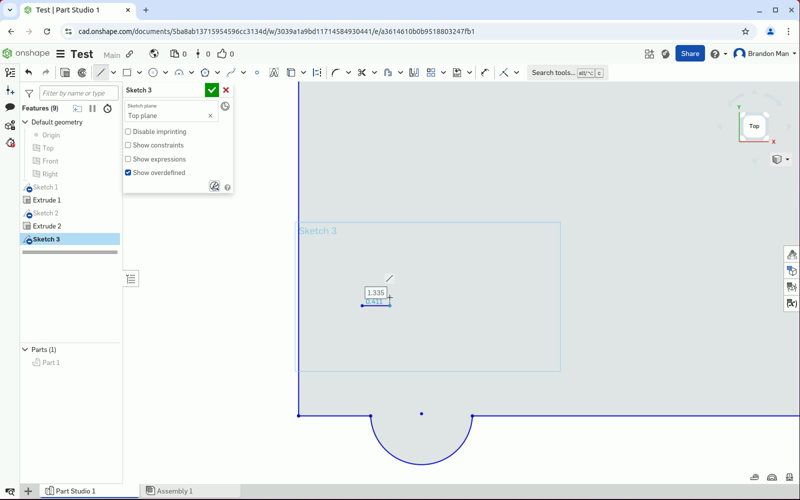
scroll(6)
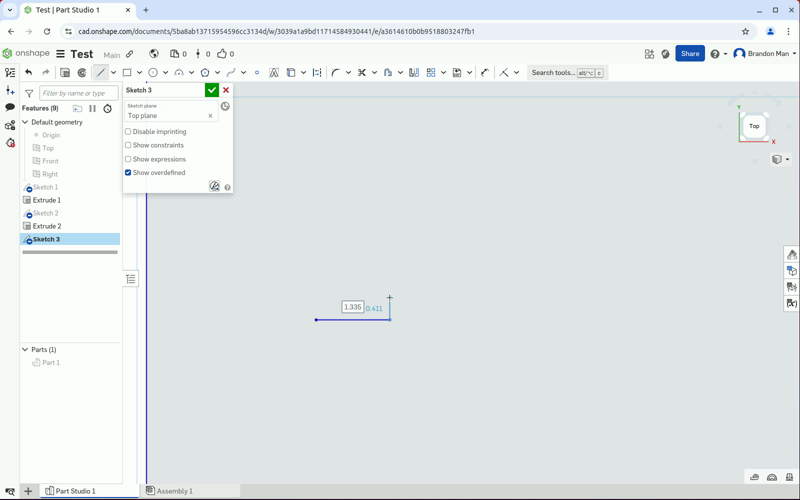
click(389, 297)
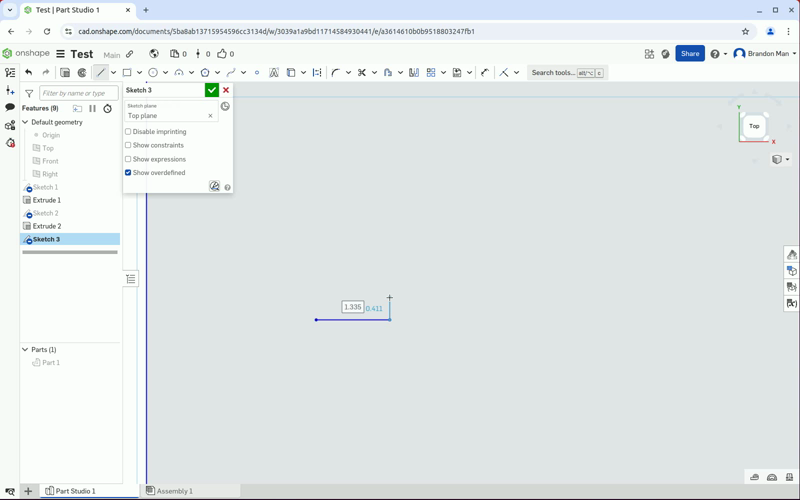
scroll(-6)
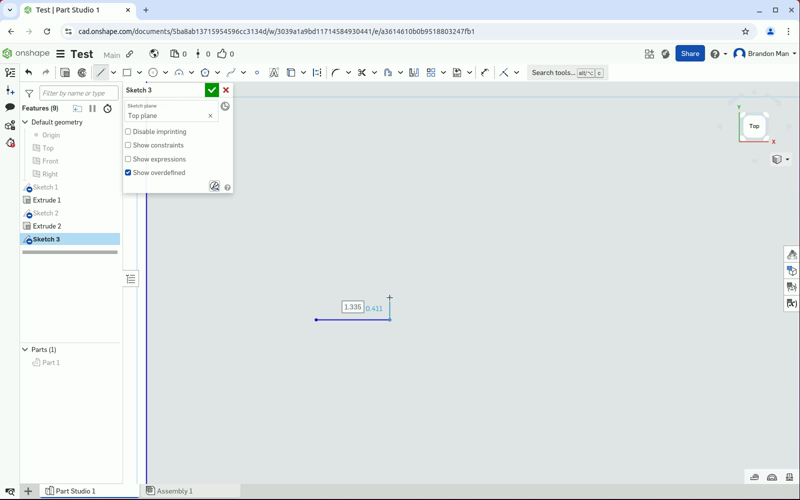
scroll(-6)
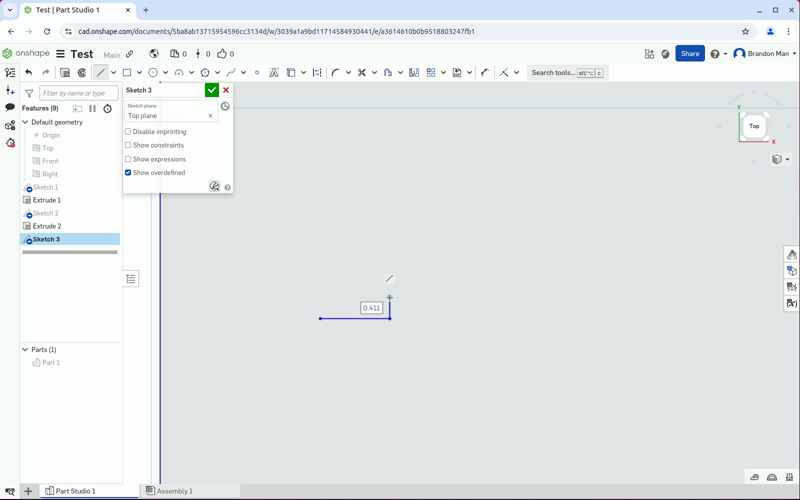
scroll(-6)
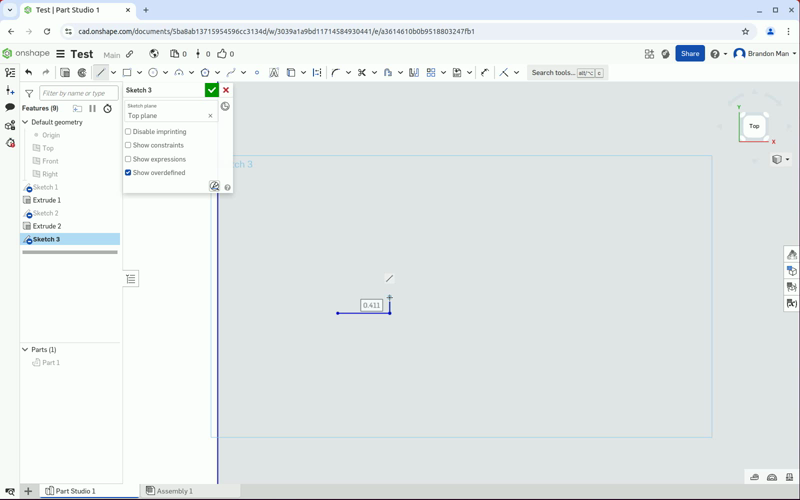
scroll(-6)
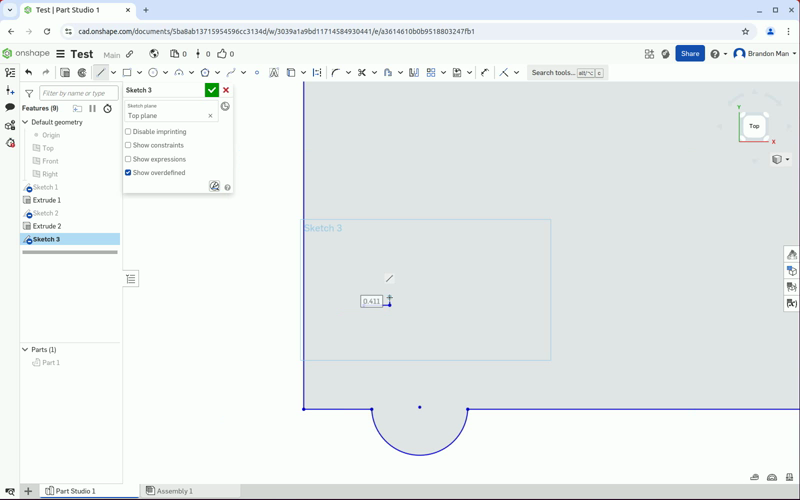
scroll(-6)
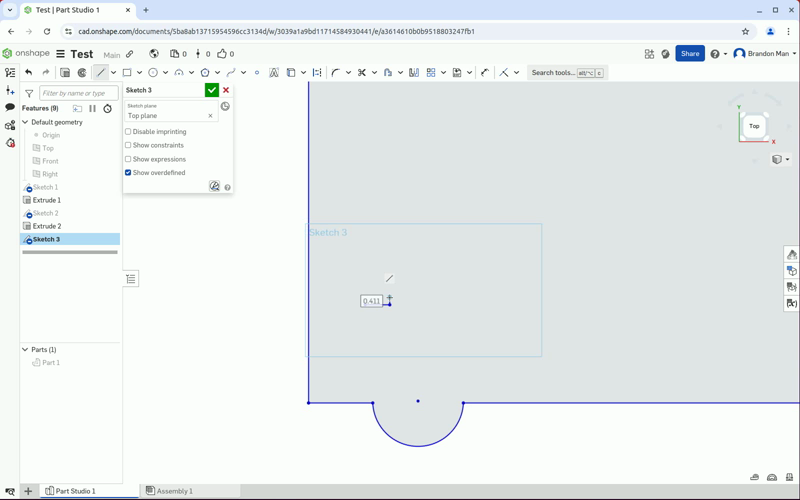
scroll(-6)
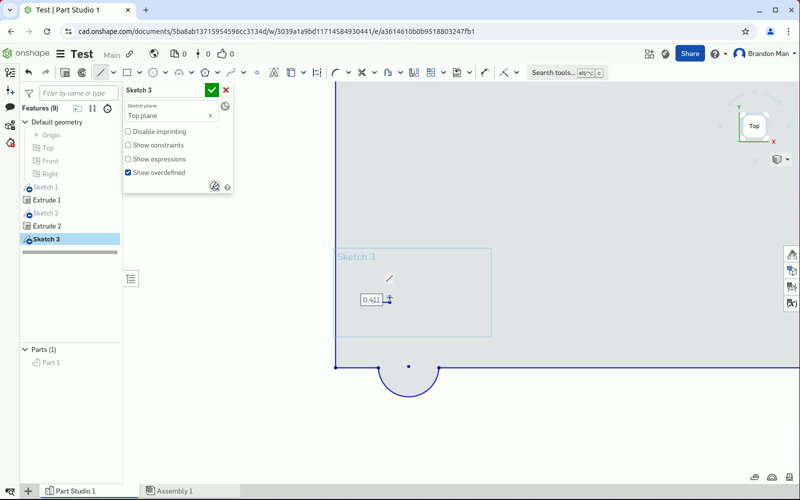
scroll(-6)
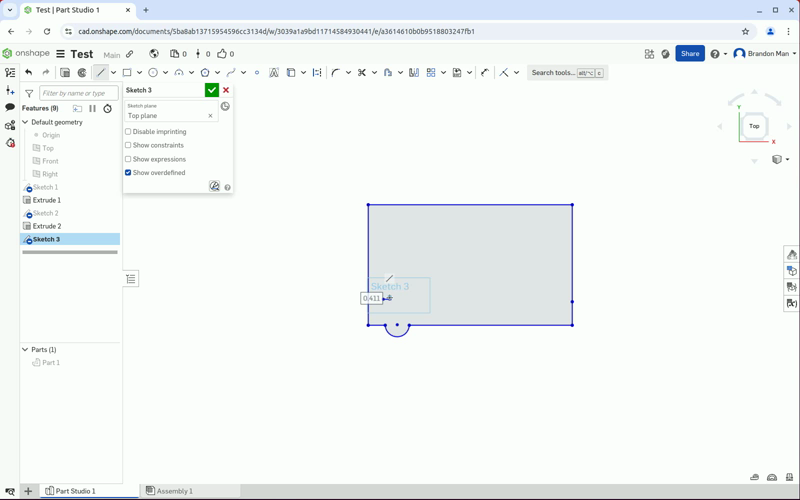
key_up(shift)
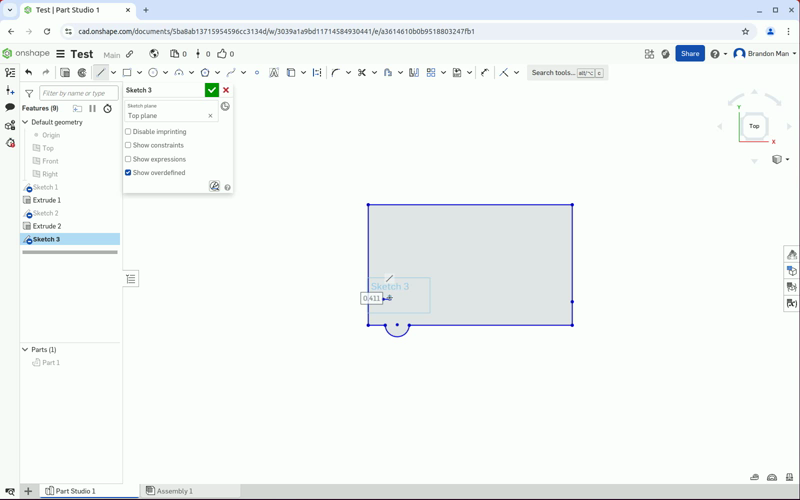
key_down(shift)
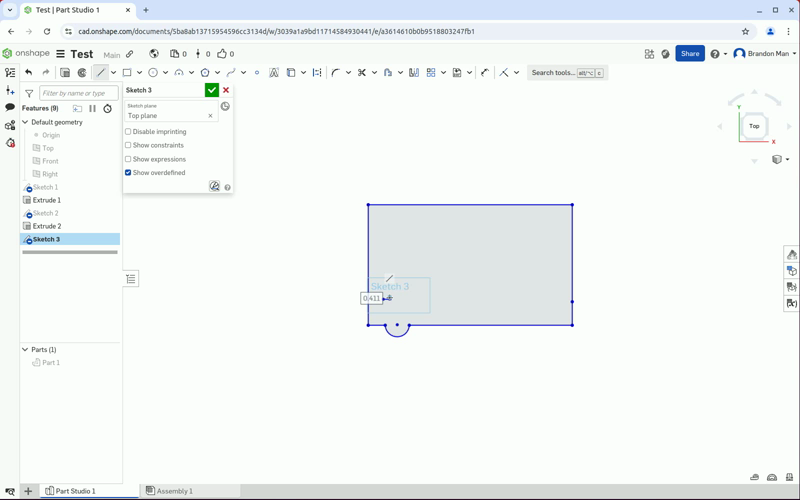
mouse_move(419, 297)
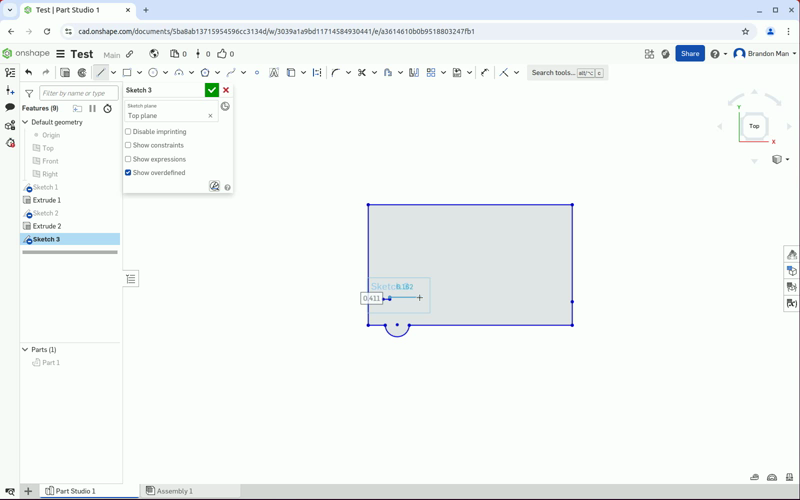
mouse_move(383, 297)
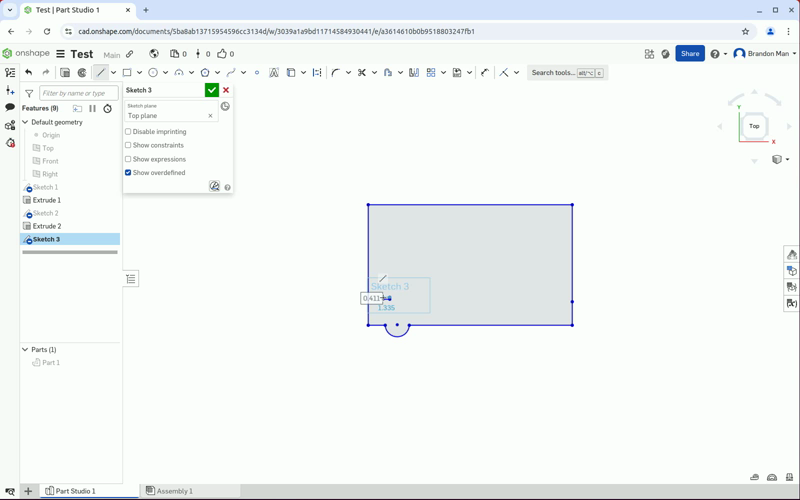
scroll(6)
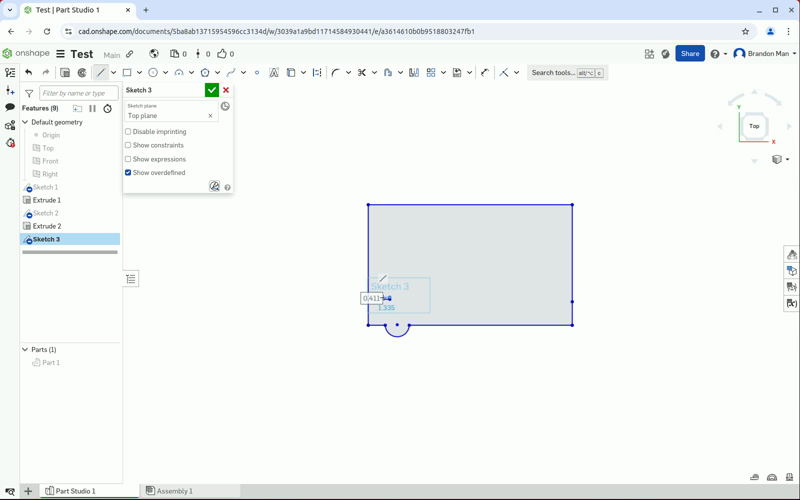
scroll(6)
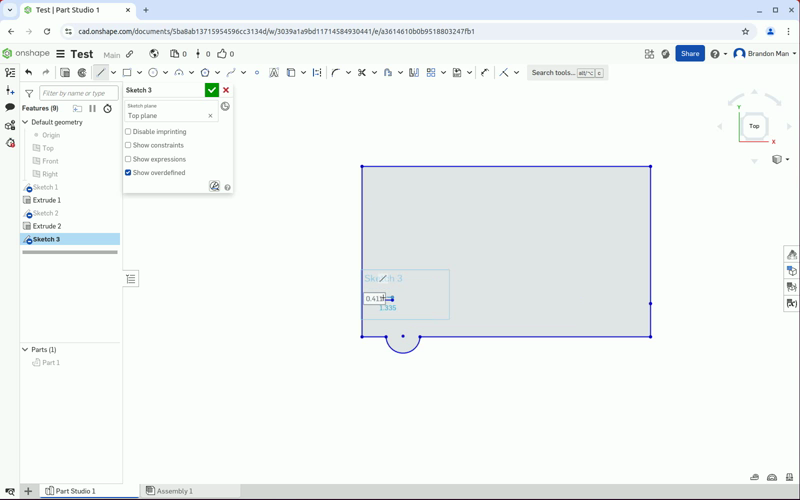
scroll(6)
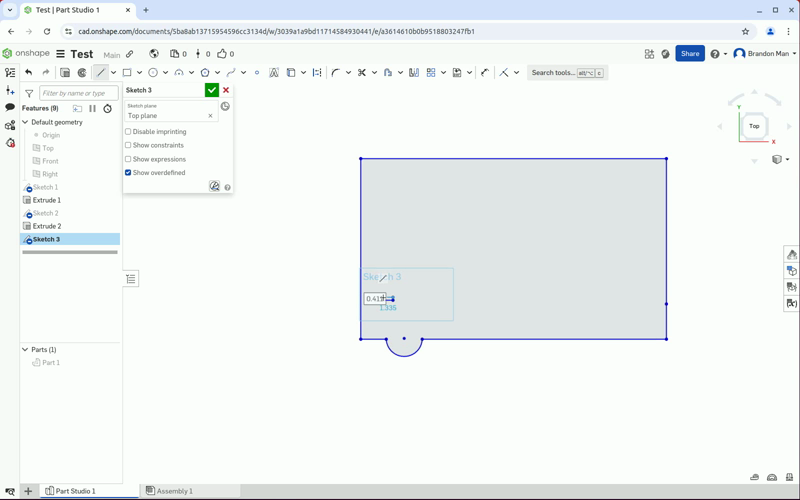
scroll(6)
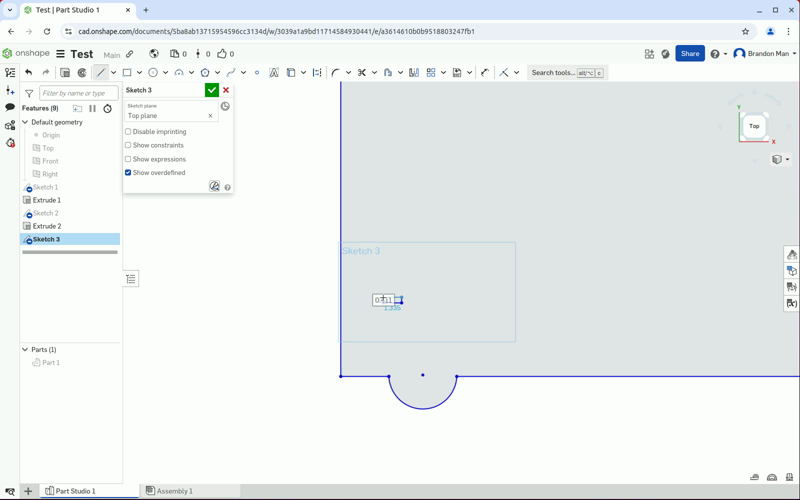
scroll(6)
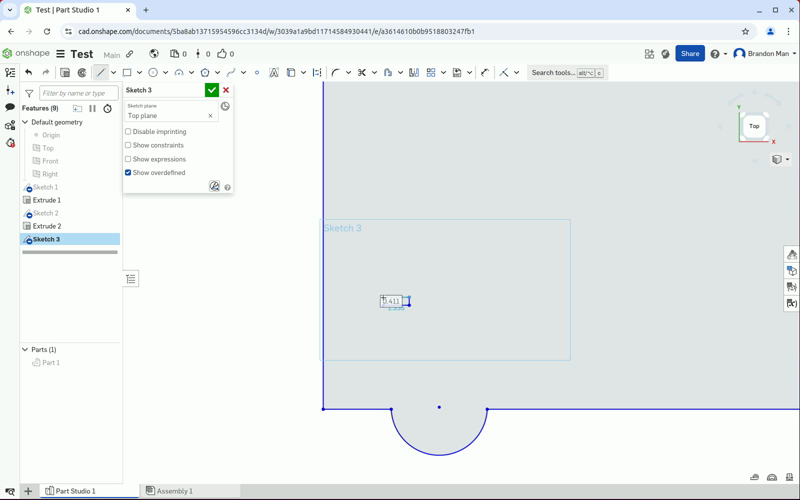
scroll(6)
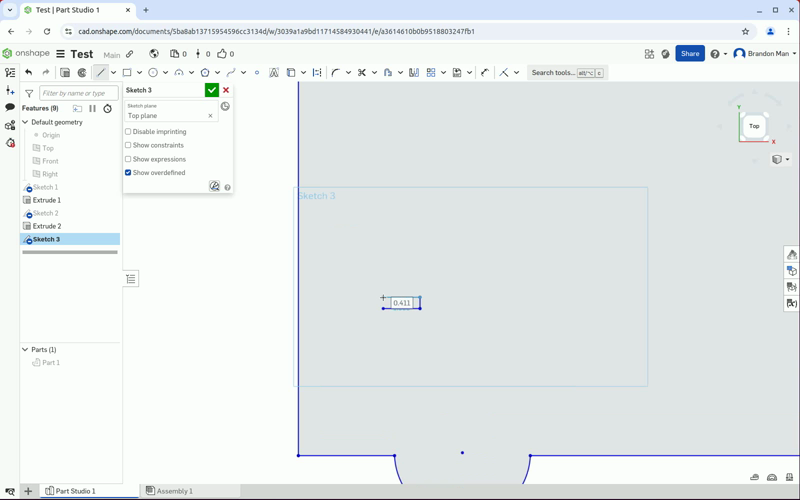
scroll(6)
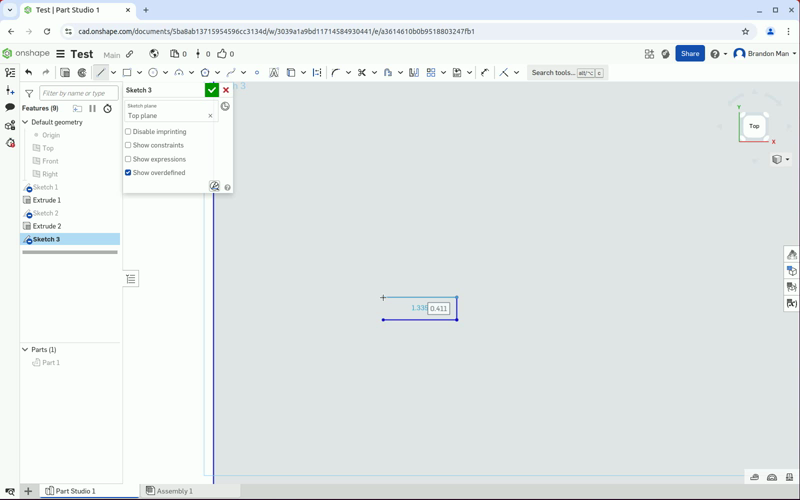
click(383, 297)
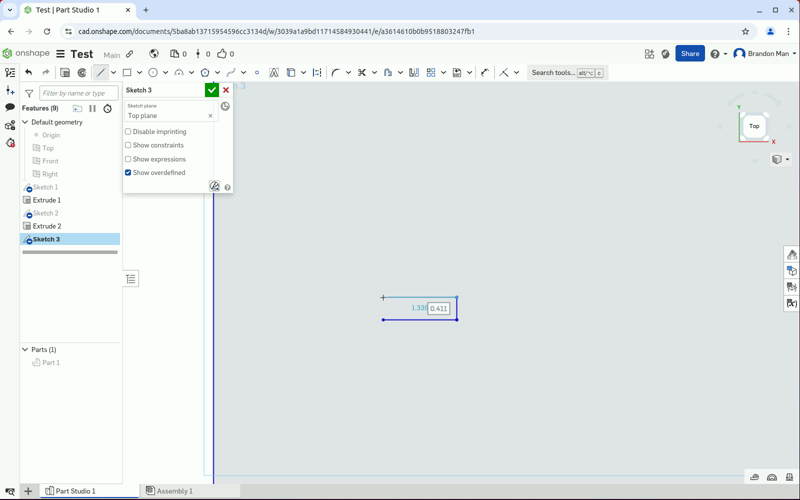
scroll(-6)
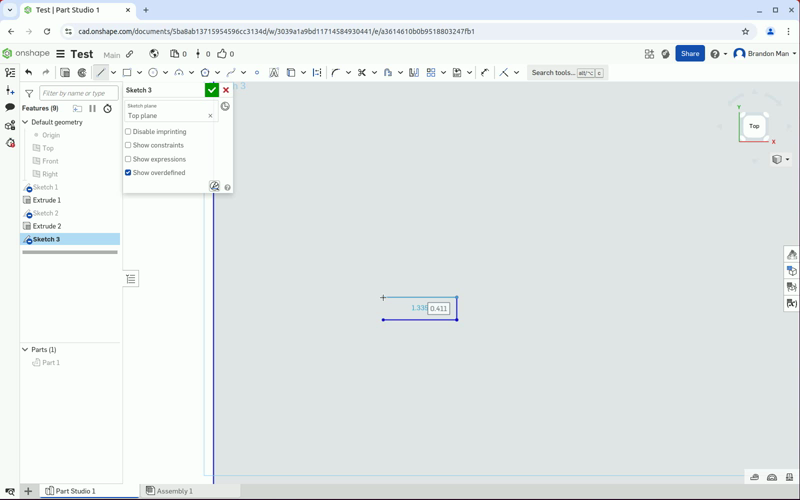
scroll(-6)
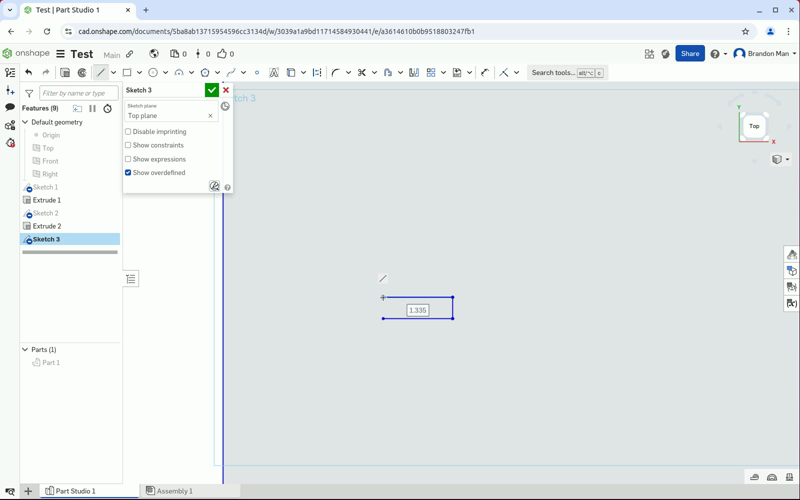
scroll(-6)
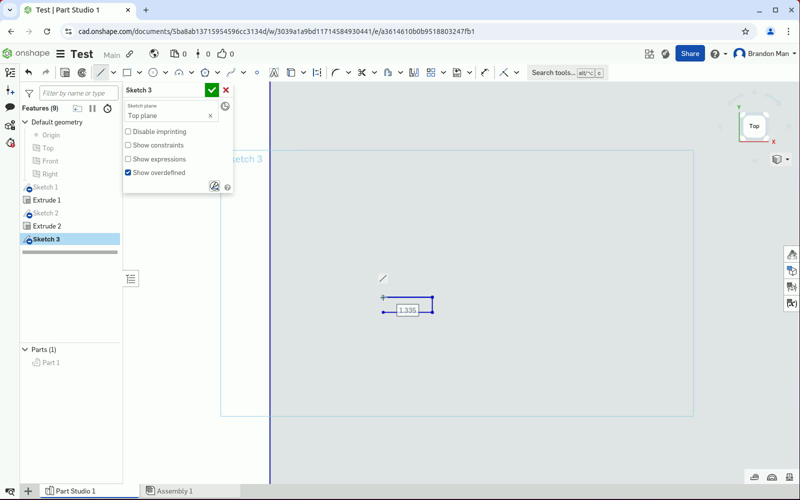
scroll(-6)
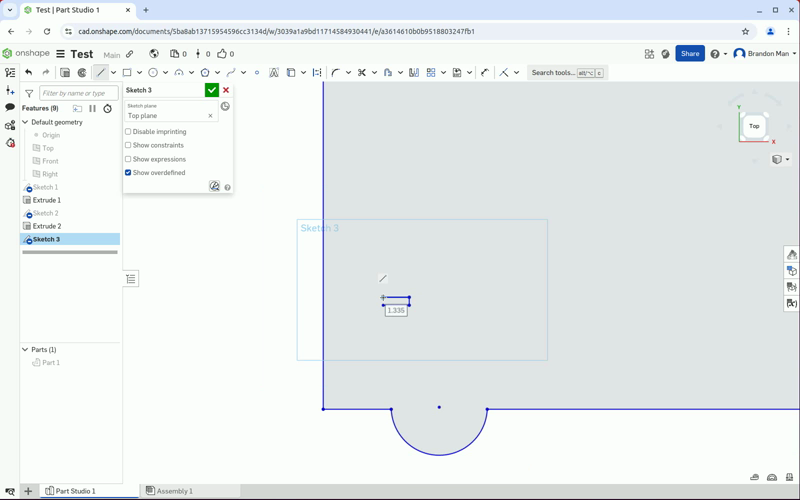
scroll(-6)
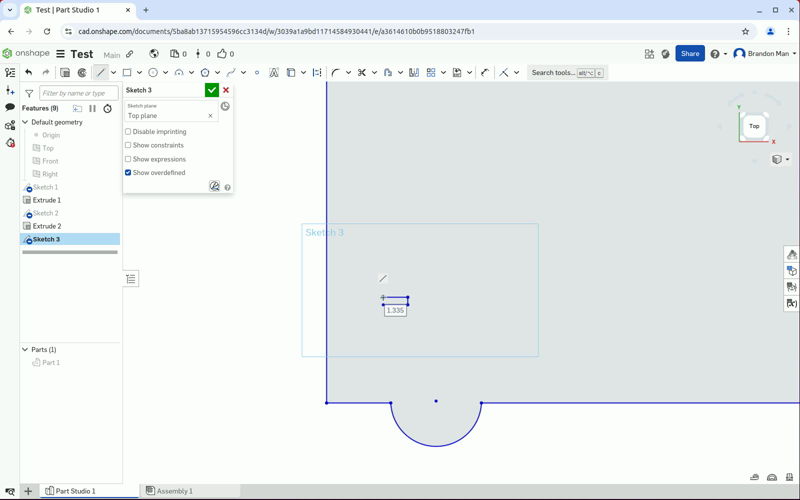
scroll(-6)
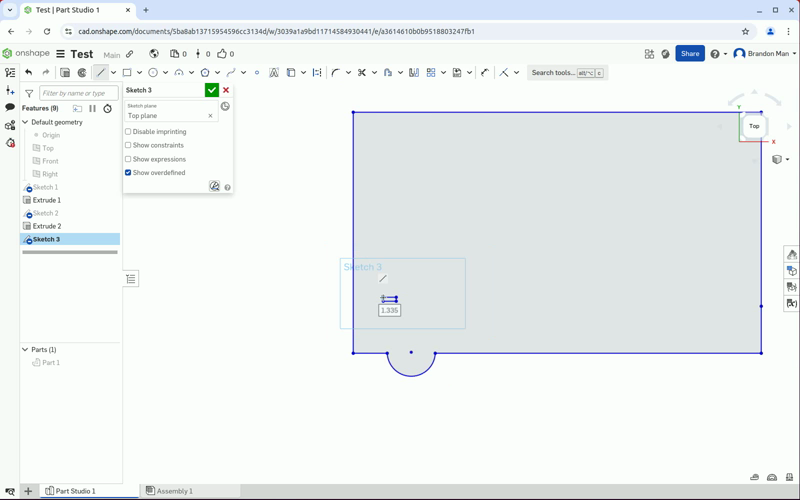
scroll(-6)
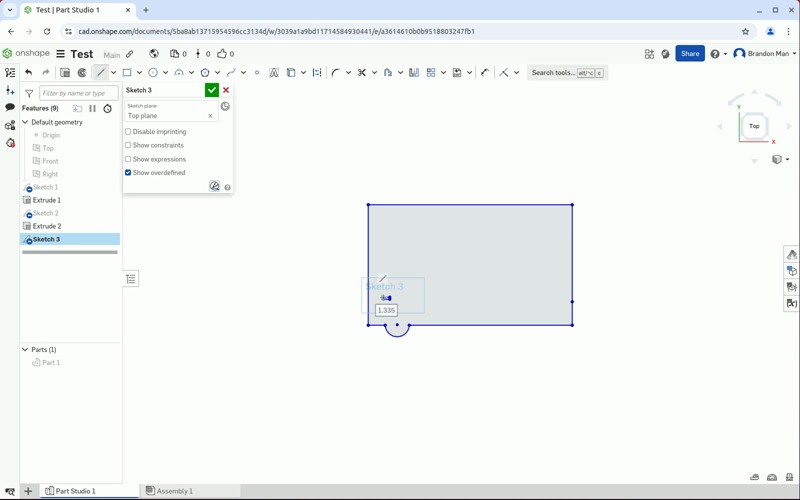
key_up(shift)
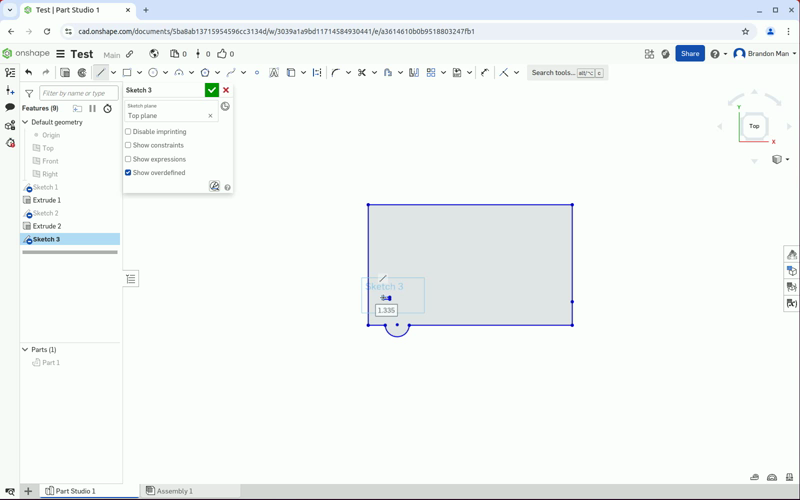
mouse_move(413, 297)
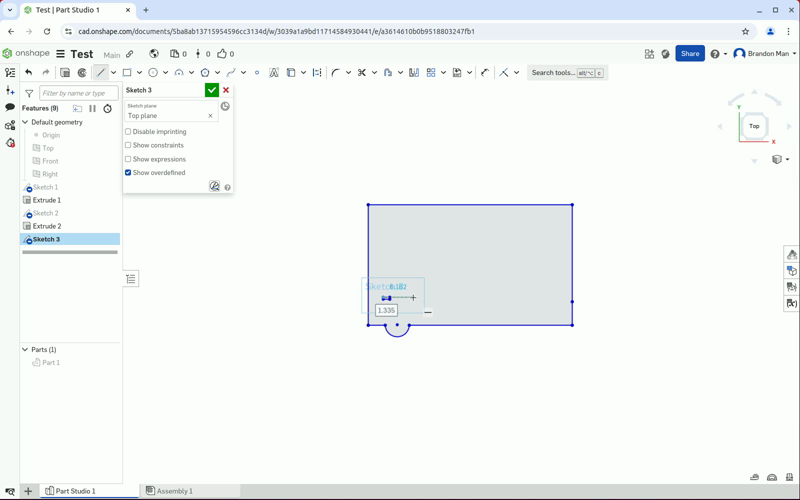
key_down(shift)
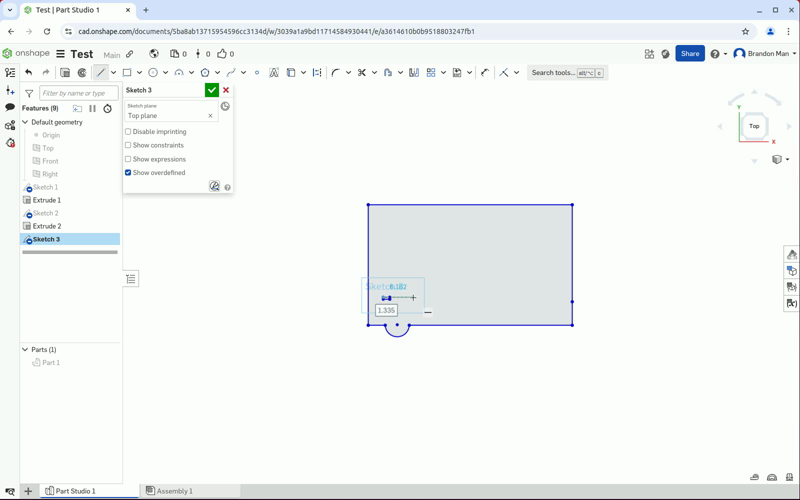
mouse_move(383, 299)
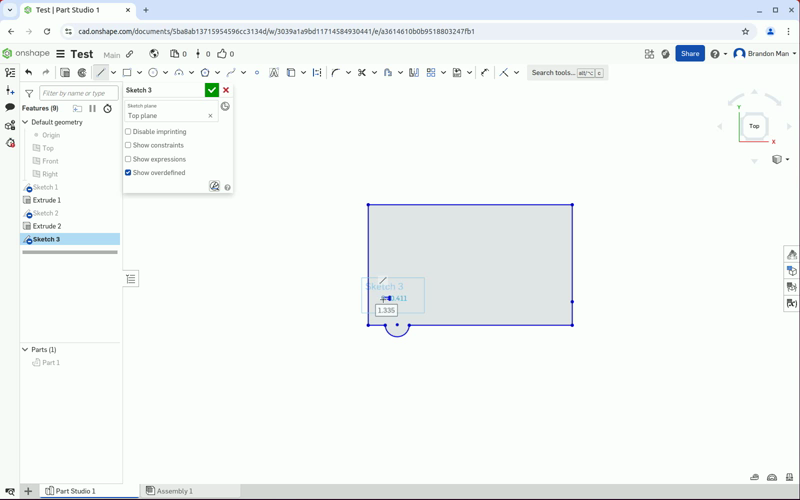
scroll(6)
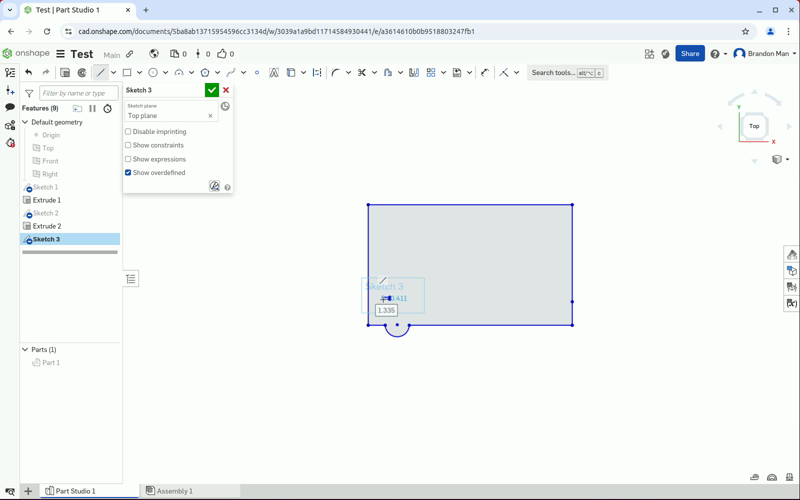
scroll(6)
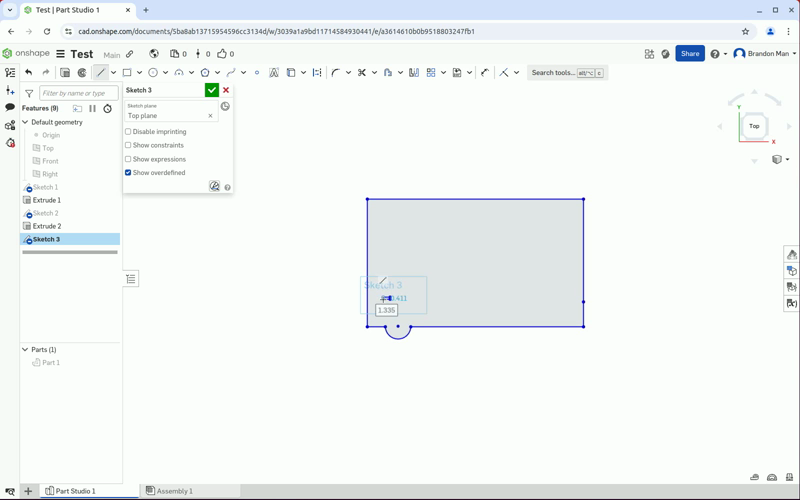
scroll(6)
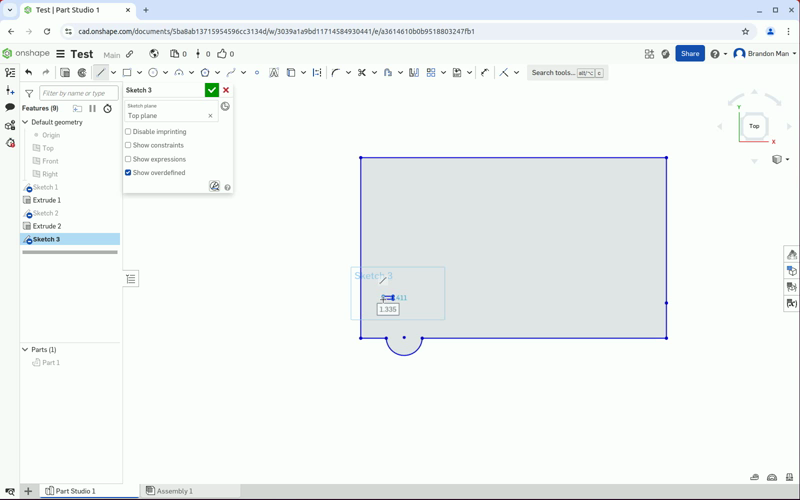
scroll(6)
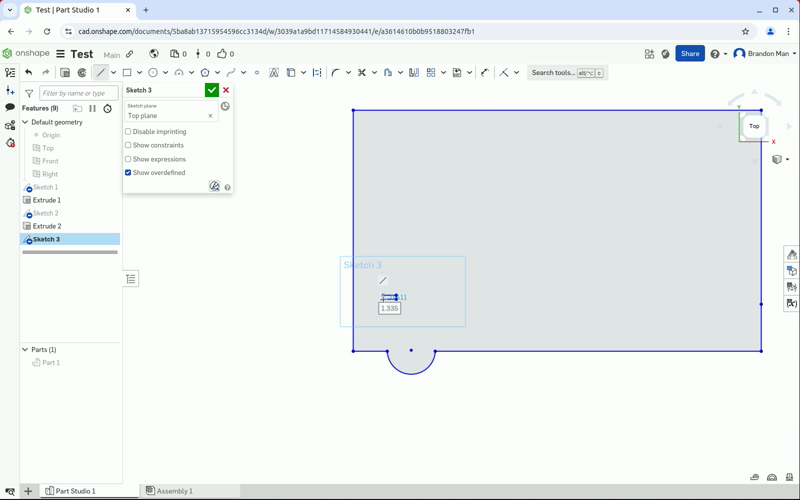
scroll(6)
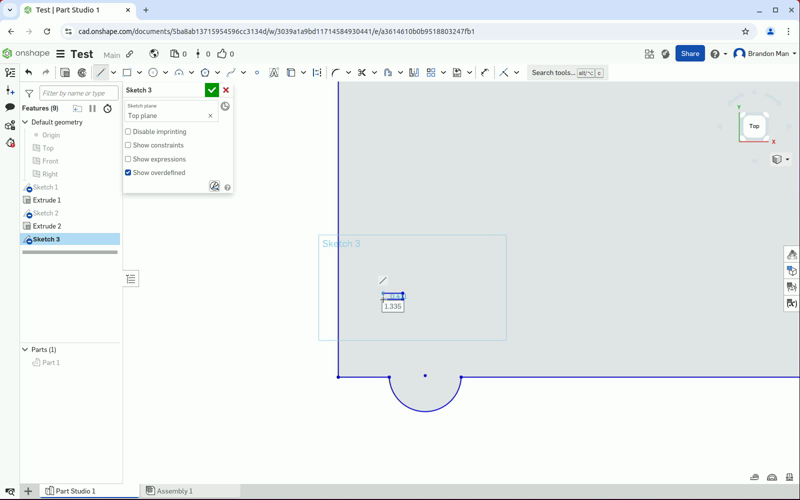
scroll(6)
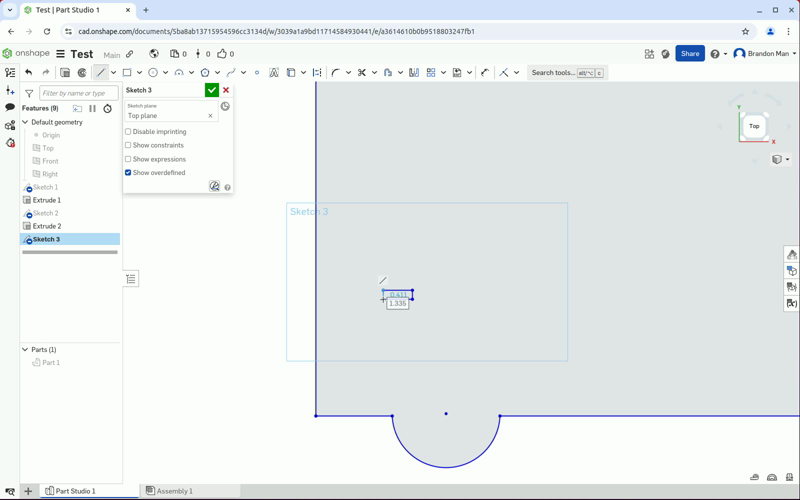
scroll(6)
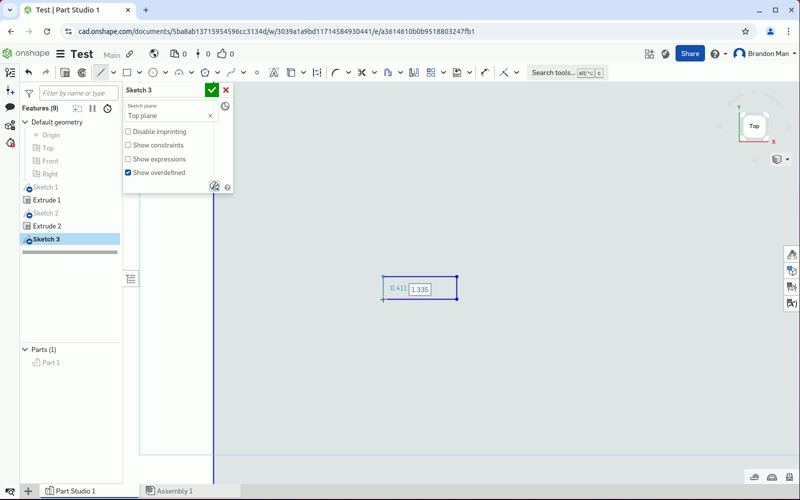
key_up(shift)
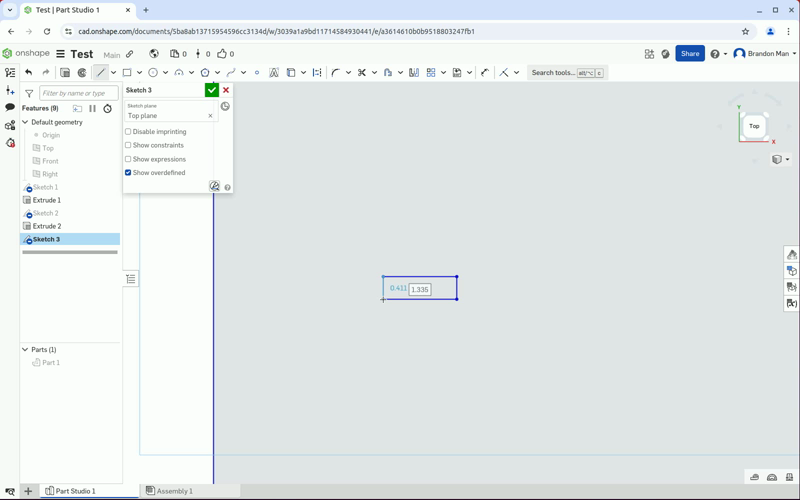
click(383, 299)
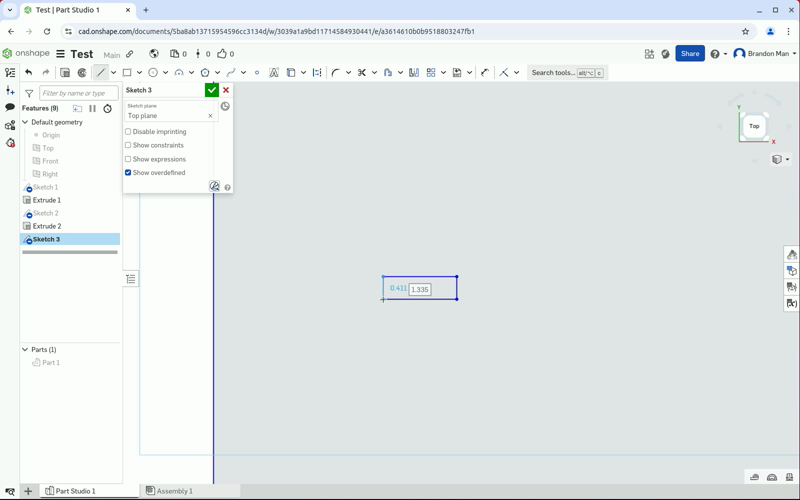
scroll(-6)
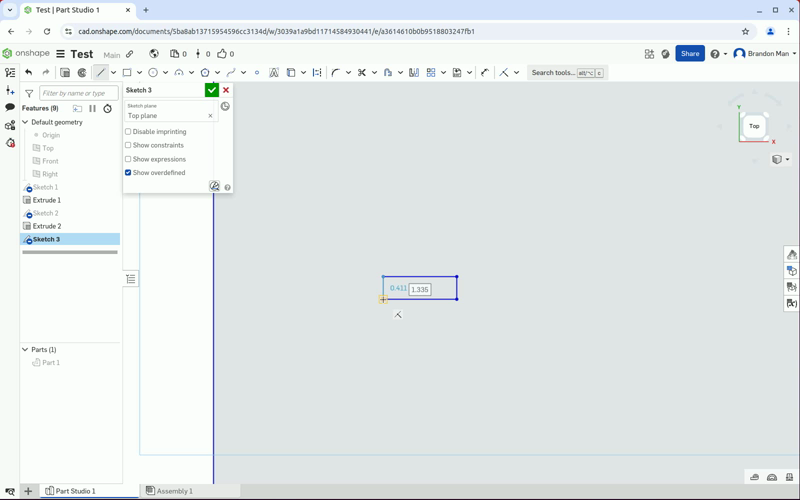
scroll(-6)
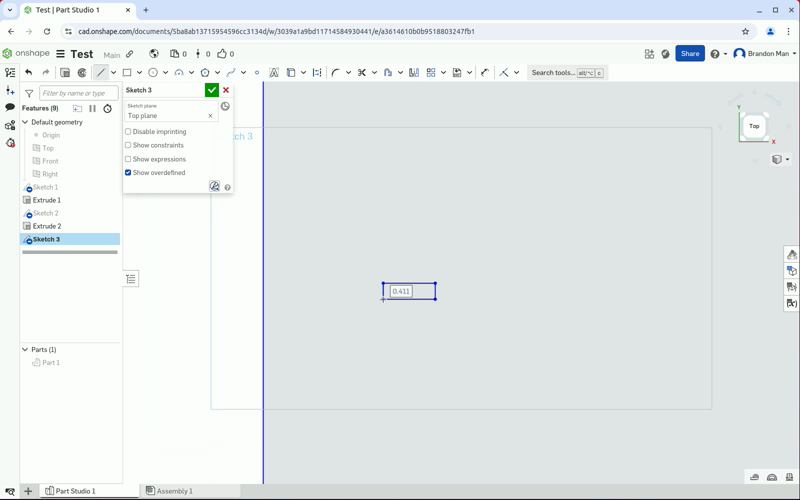
scroll(-6)
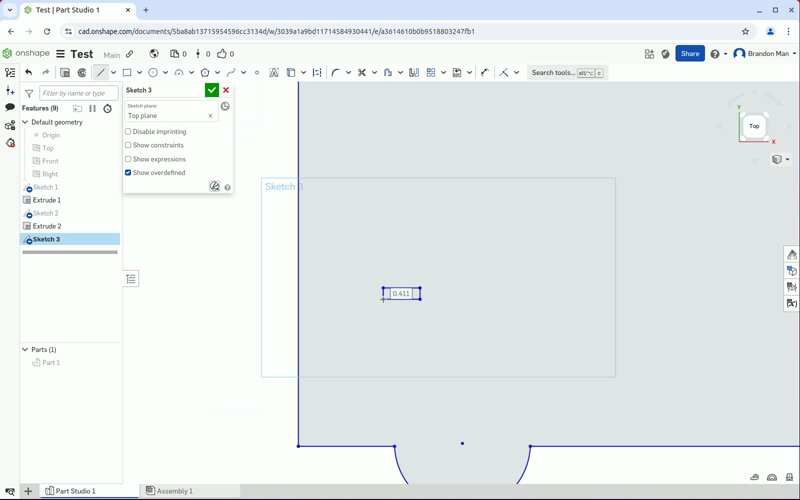
scroll(-6)
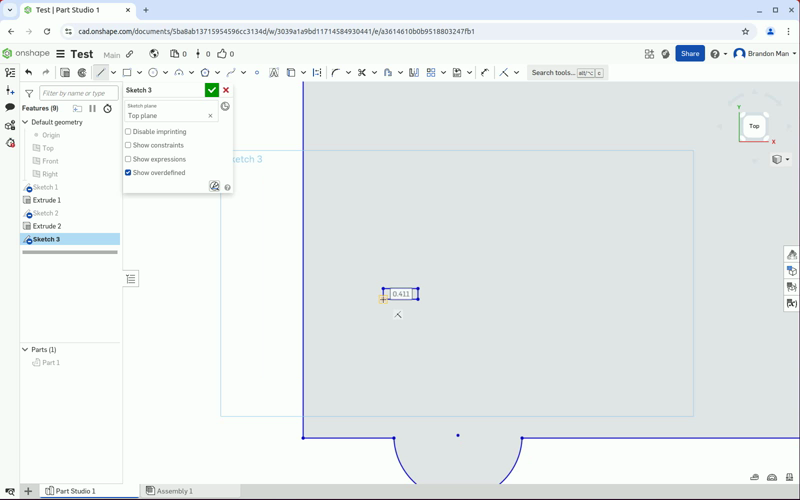
scroll(-6)
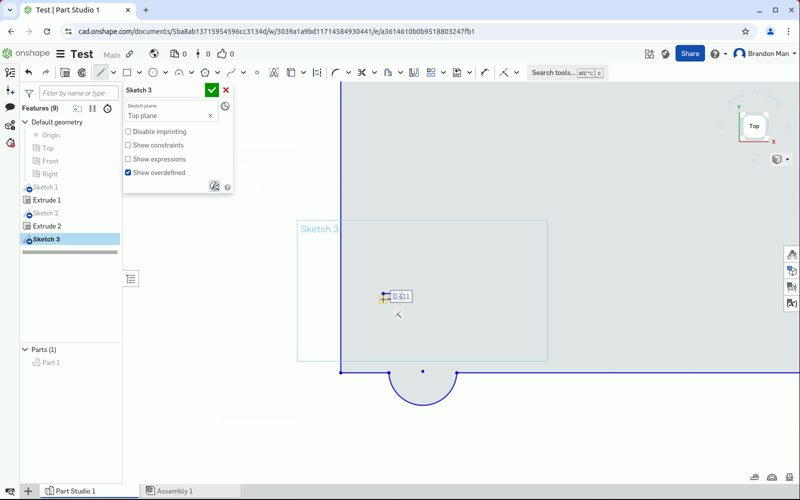
scroll(-6)
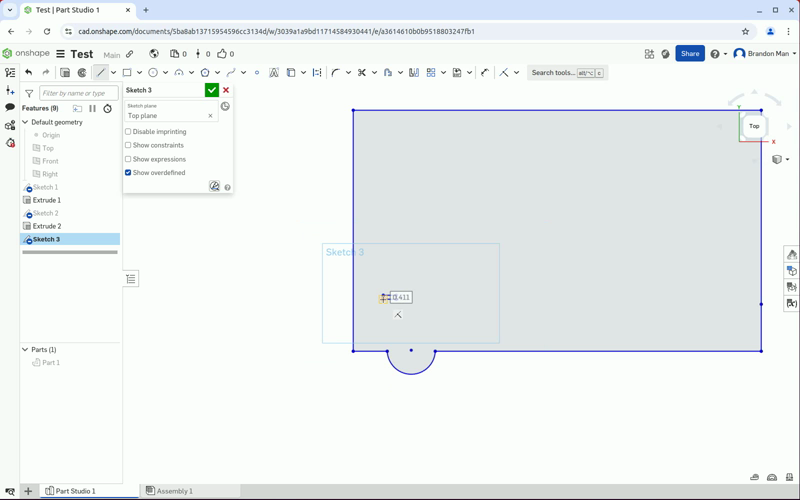
scroll(-6)
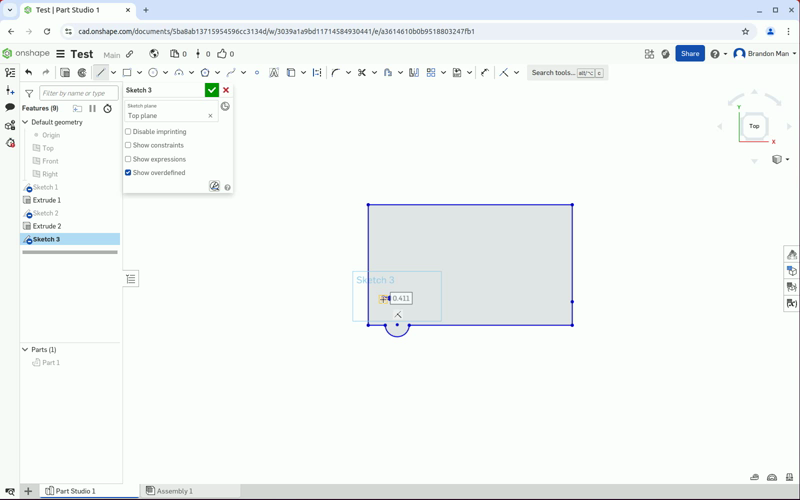
key(esc)
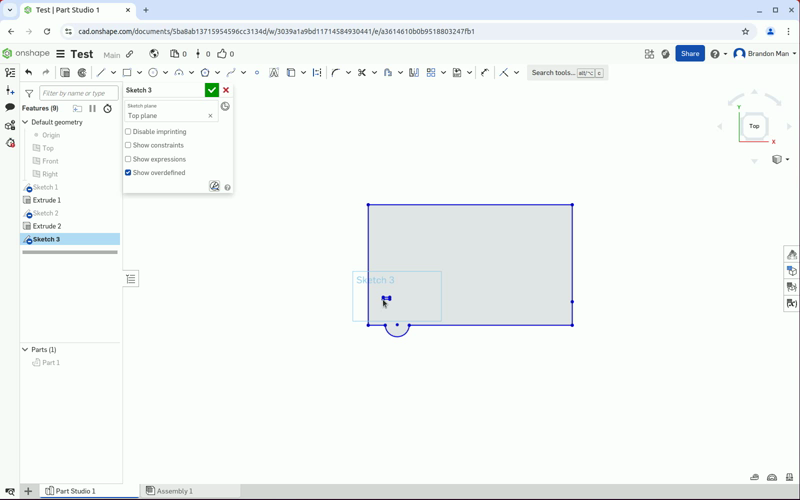
key(l)
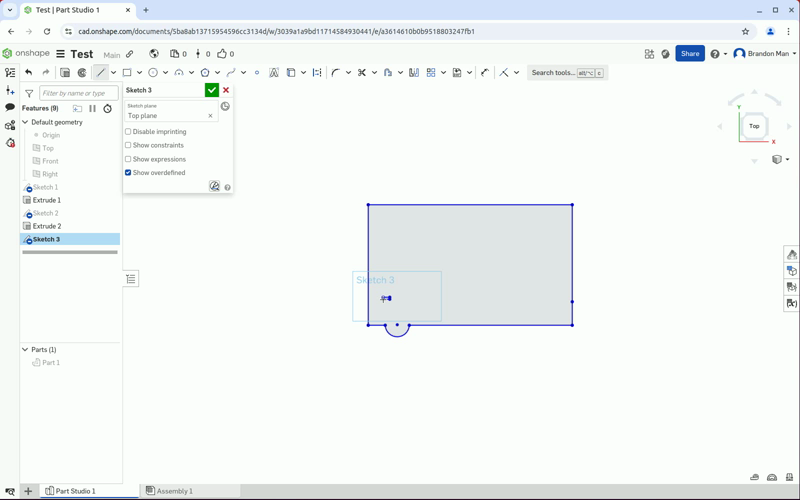
key_down(shift)
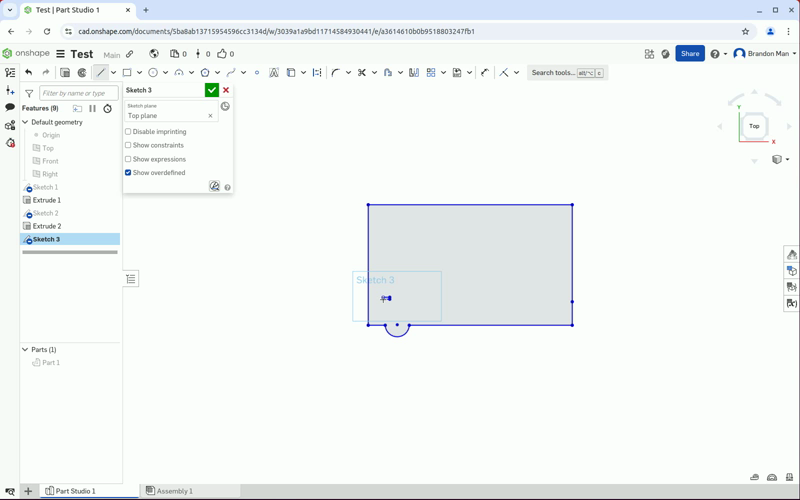
mouse_move(467, 299)
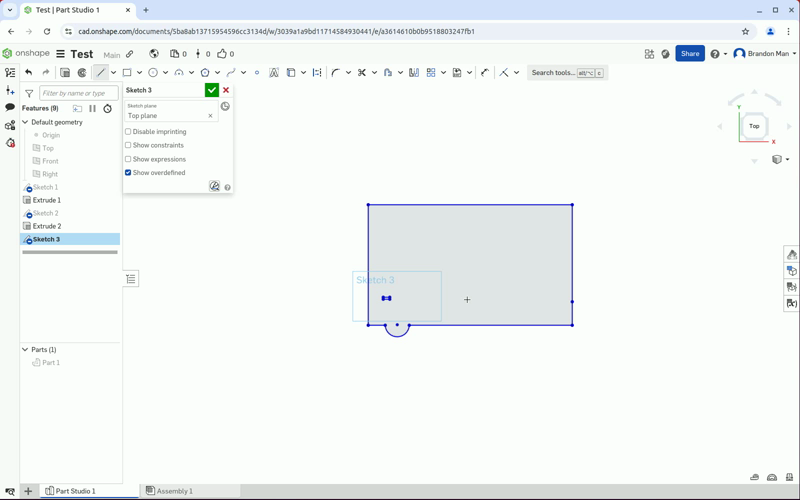
click(467, 299)
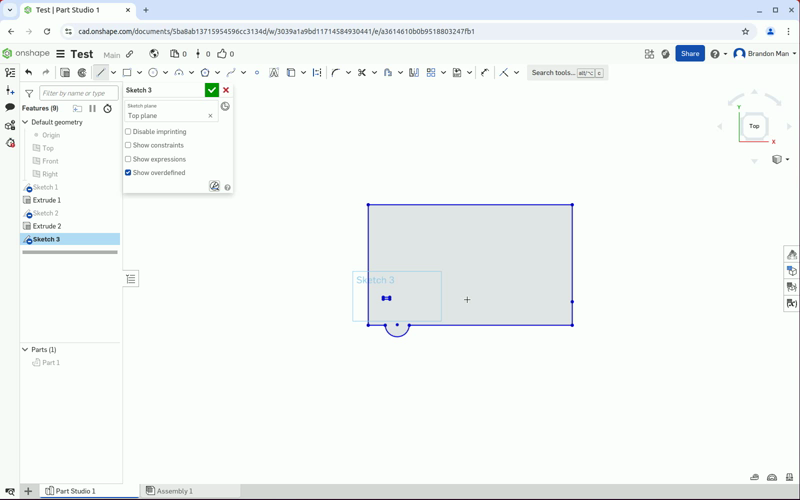
key_up(shift)
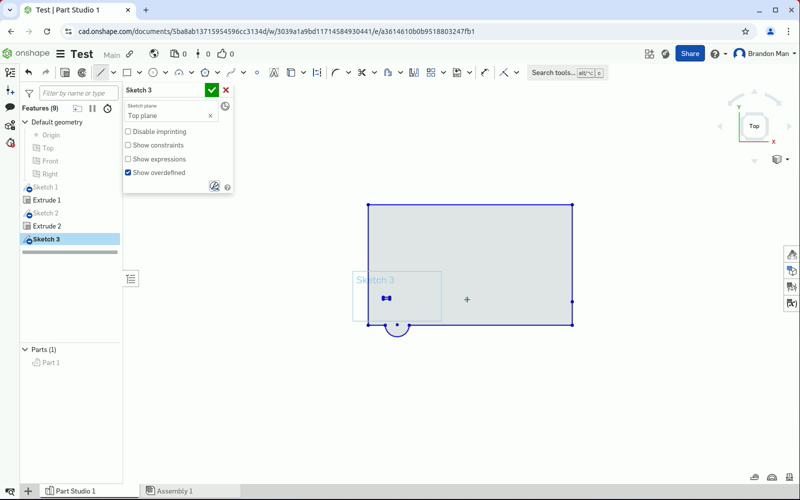
key_down(shift)
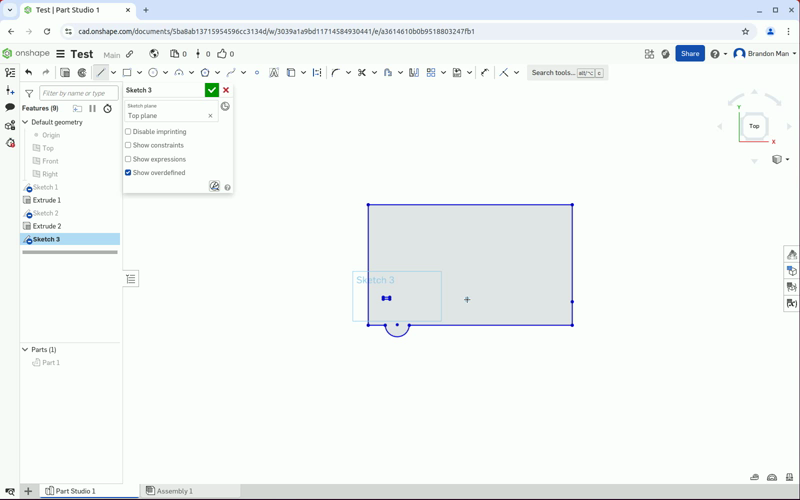
mouse_move(497, 299)
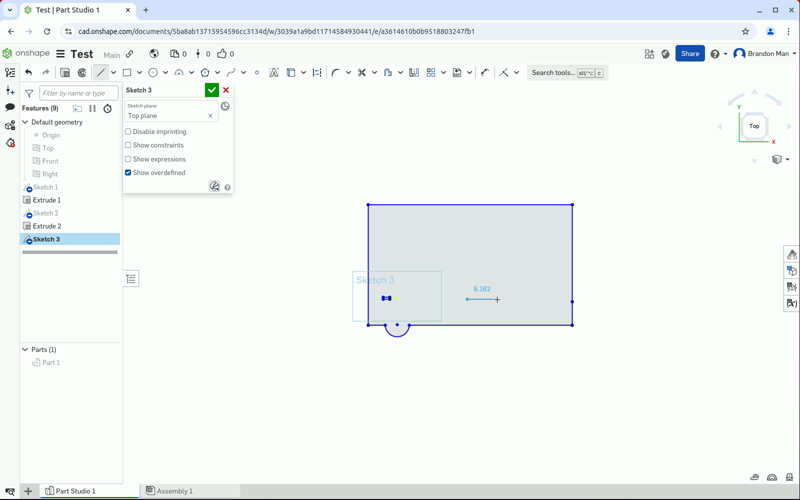
mouse_move(473, 299)
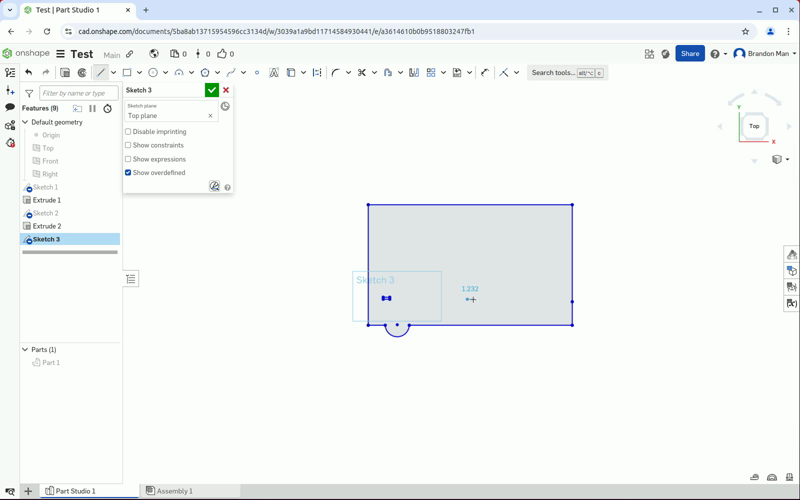
scroll(6)
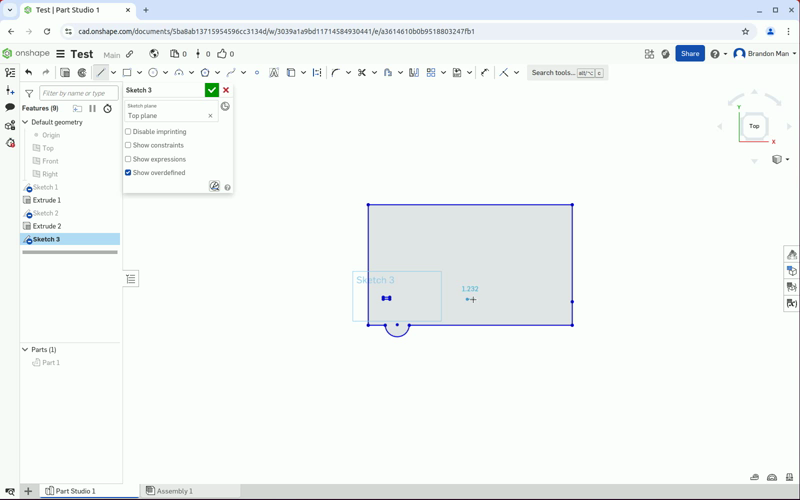
scroll(6)
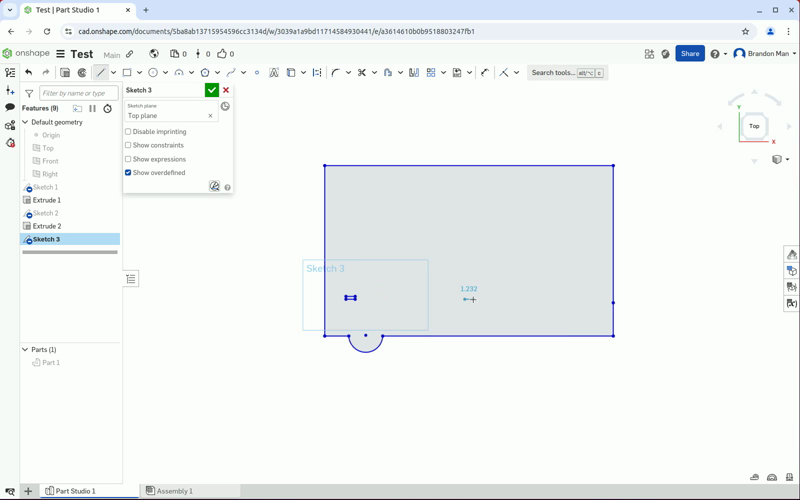
scroll(6)
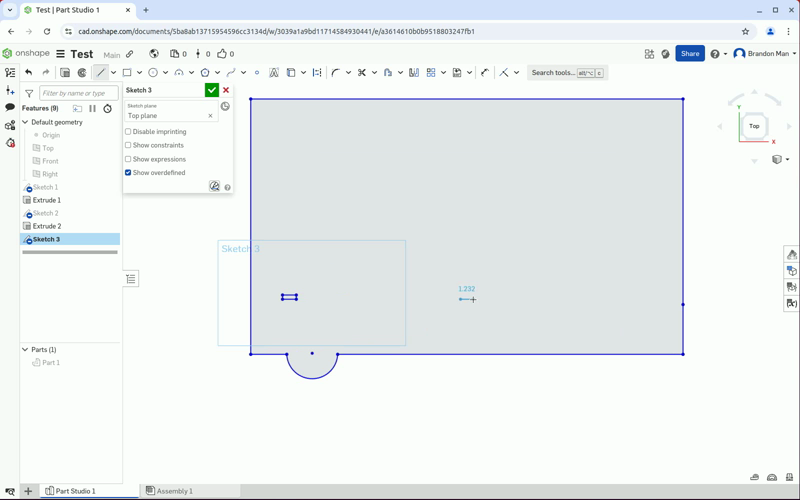
scroll(6)
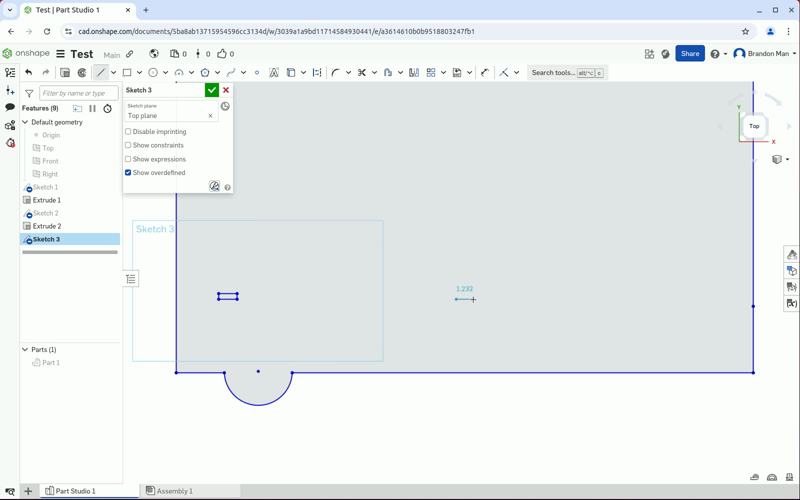
scroll(6)
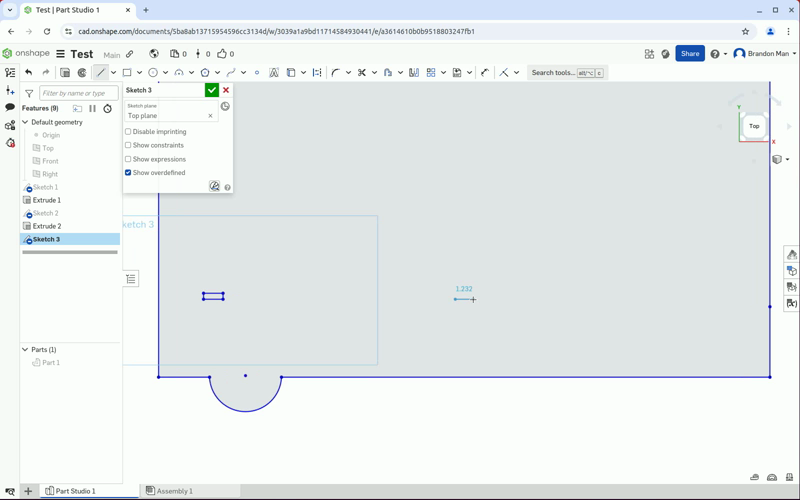
scroll(6)
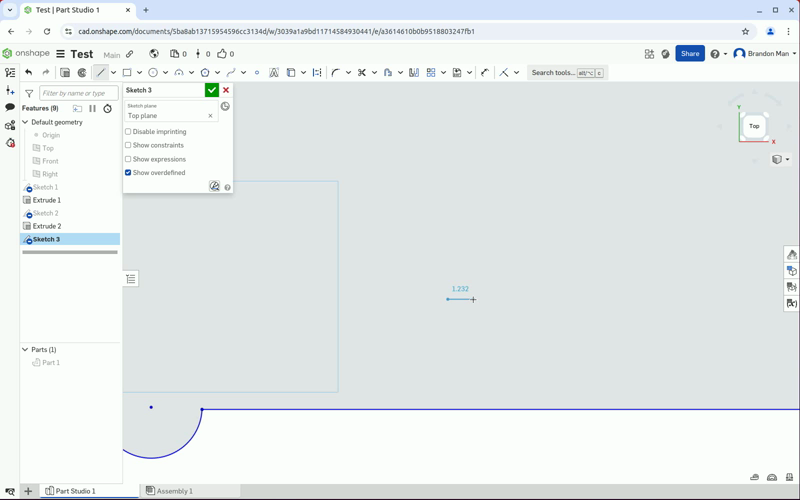
scroll(6)
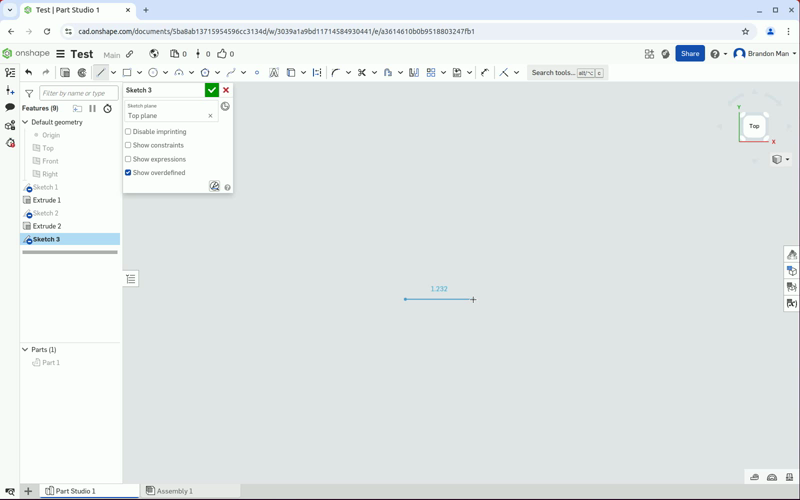
click(473, 299)
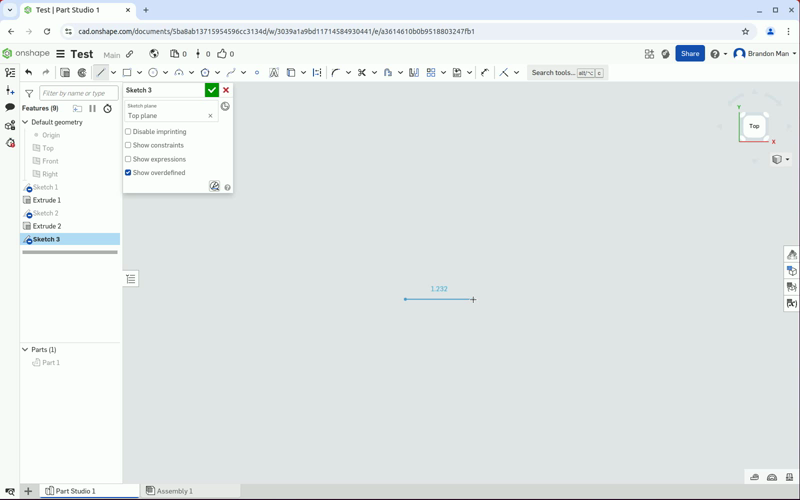
scroll(-6)
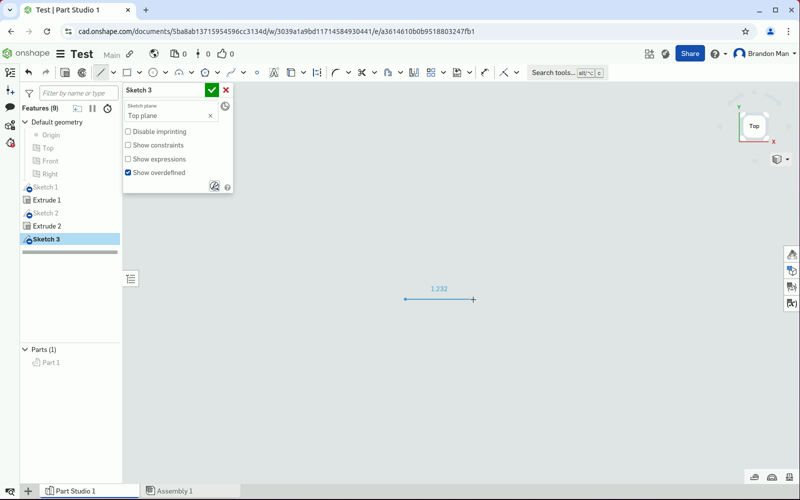
scroll(-6)
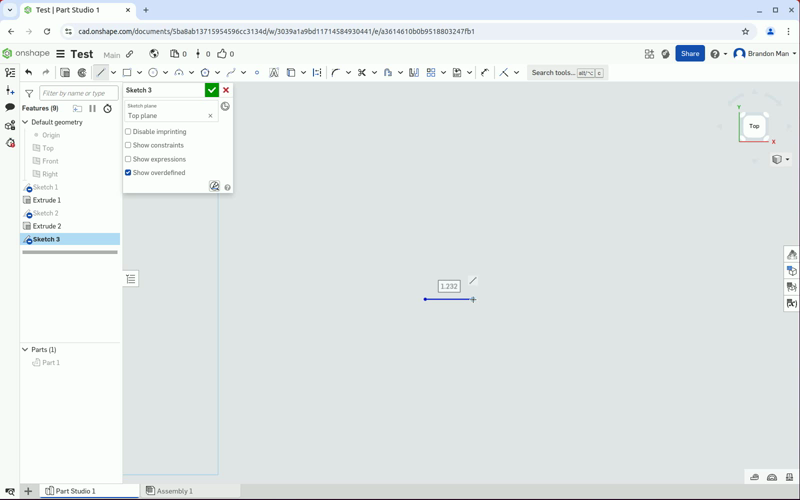
scroll(-6)
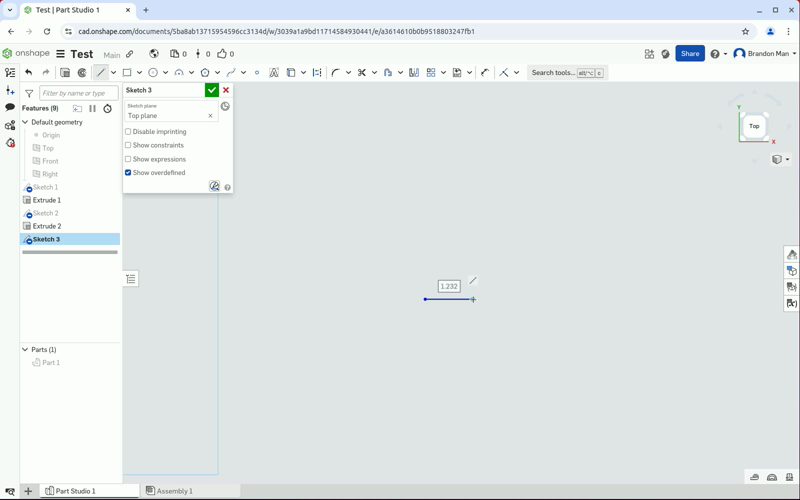
scroll(-6)
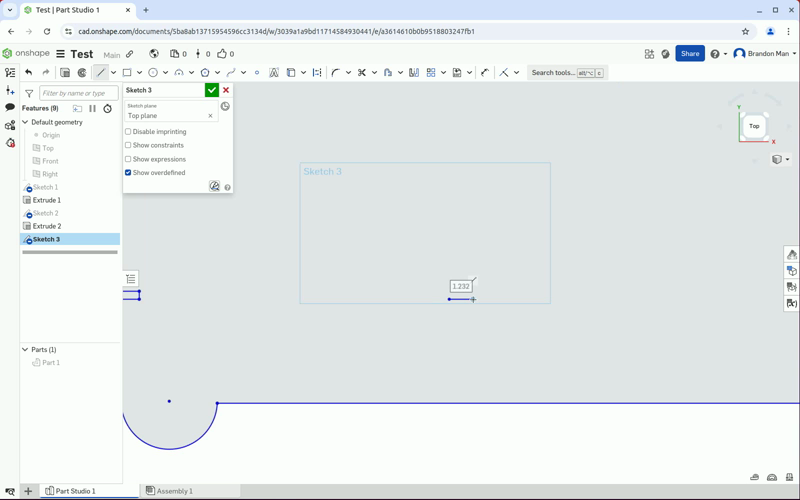
scroll(-6)
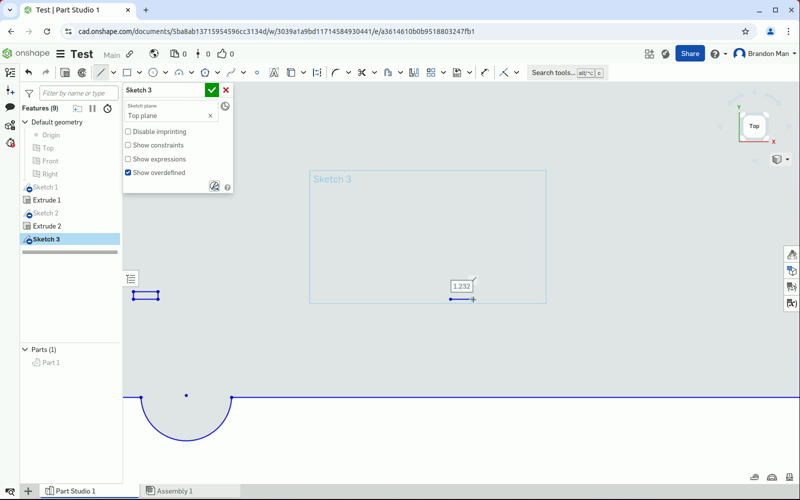
scroll(-6)
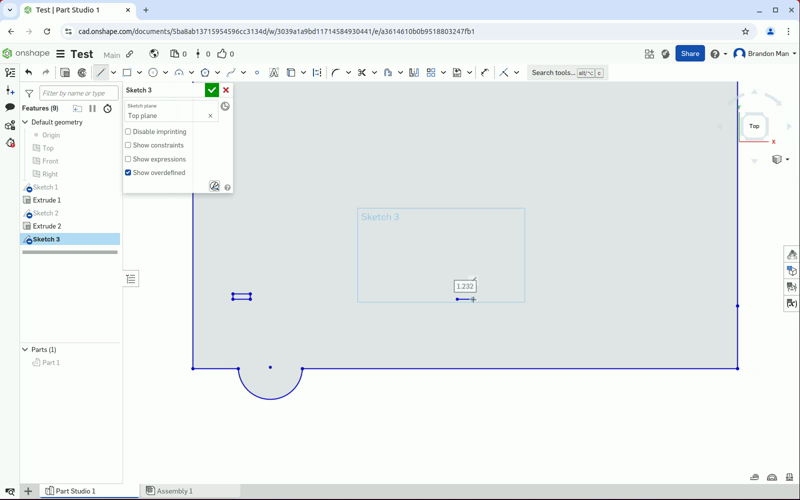
scroll(-6)
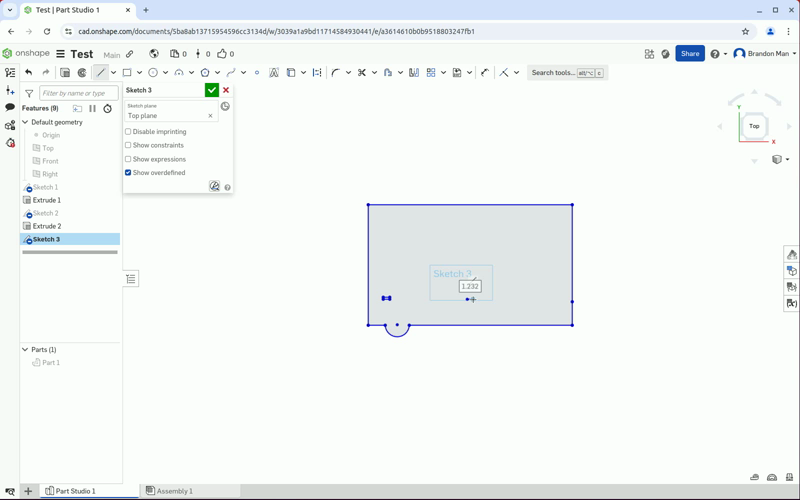
key_up(shift)
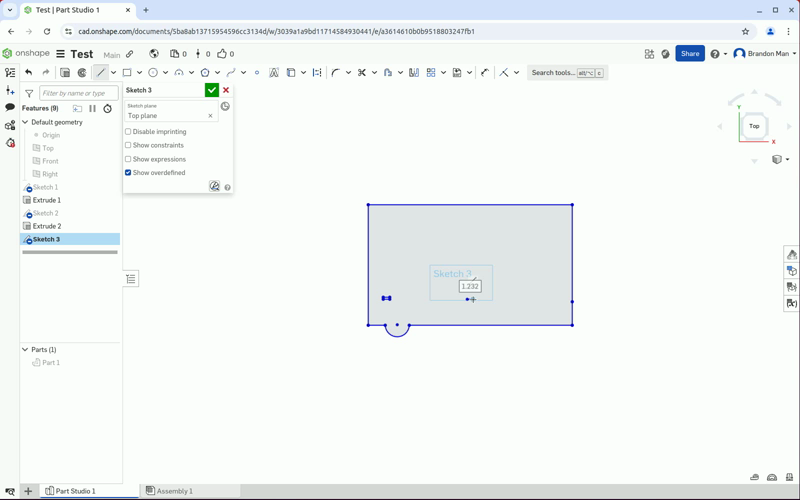
key_down(shift)
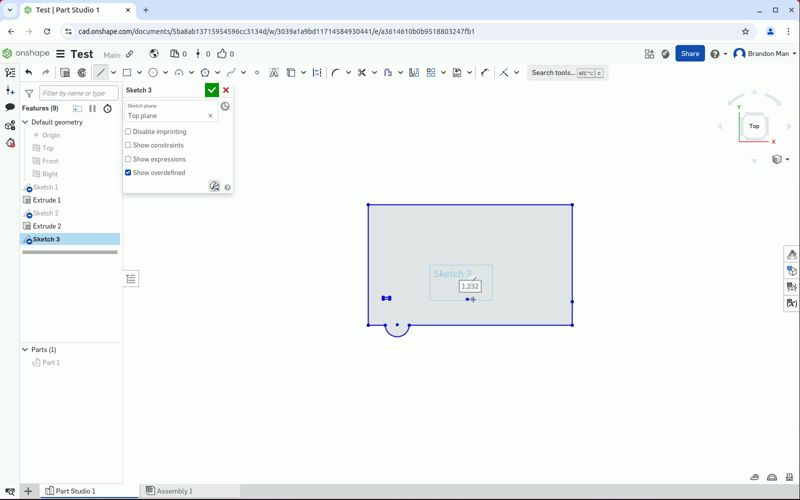
mouse_move(503, 299)
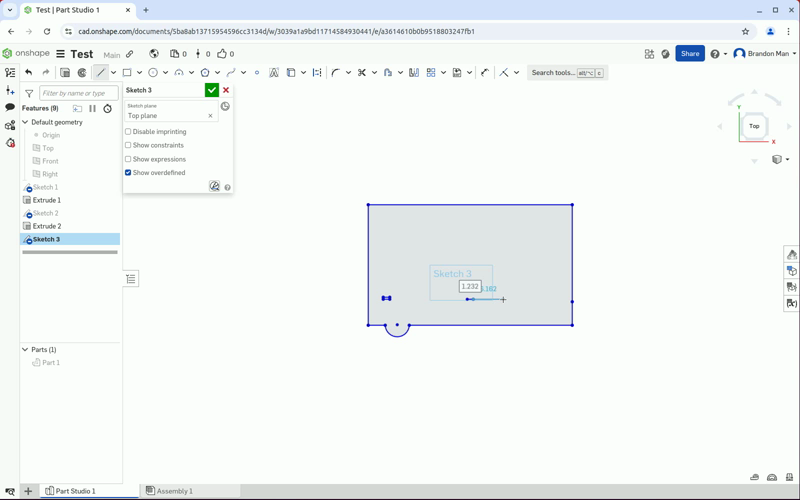
mouse_move(473, 297)
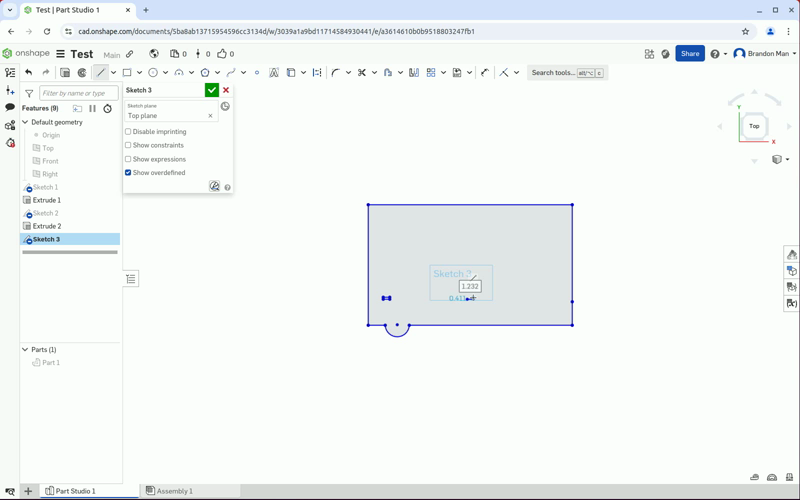
scroll(6)
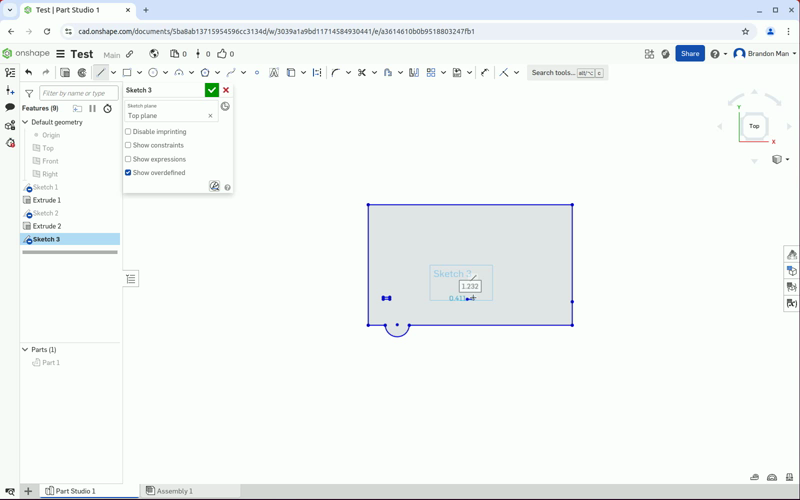
scroll(6)
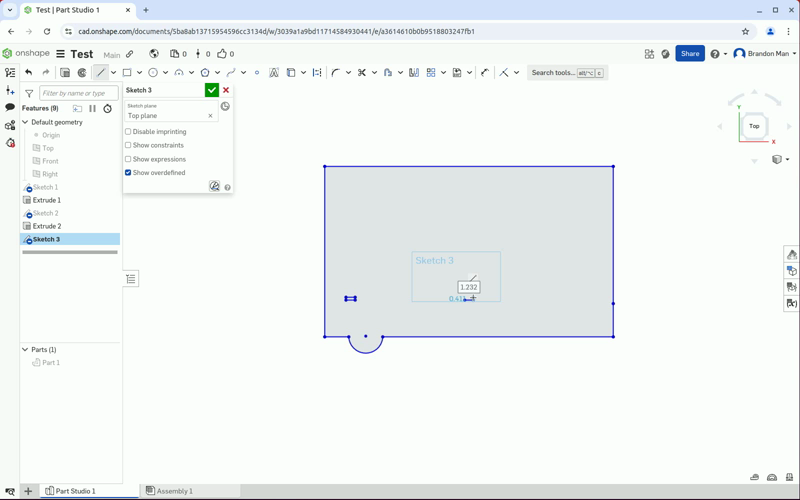
scroll(6)
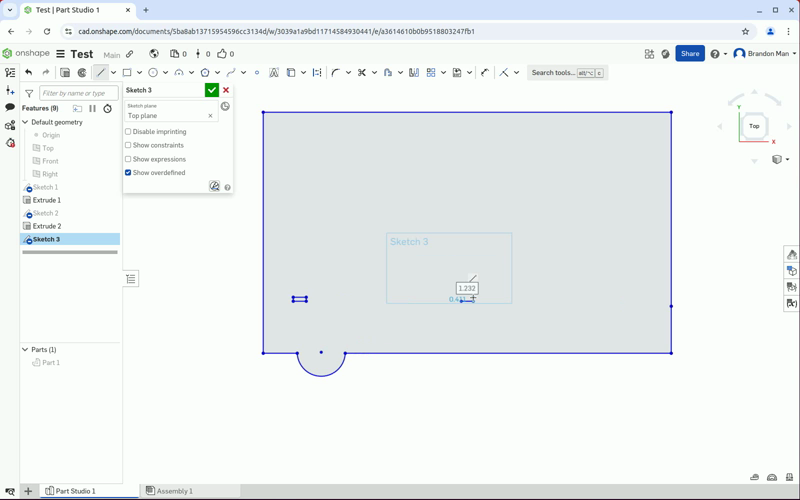
scroll(6)
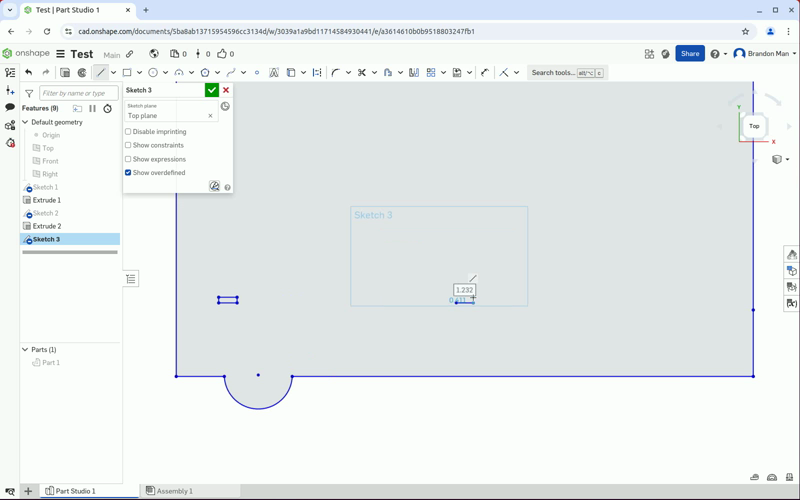
scroll(6)
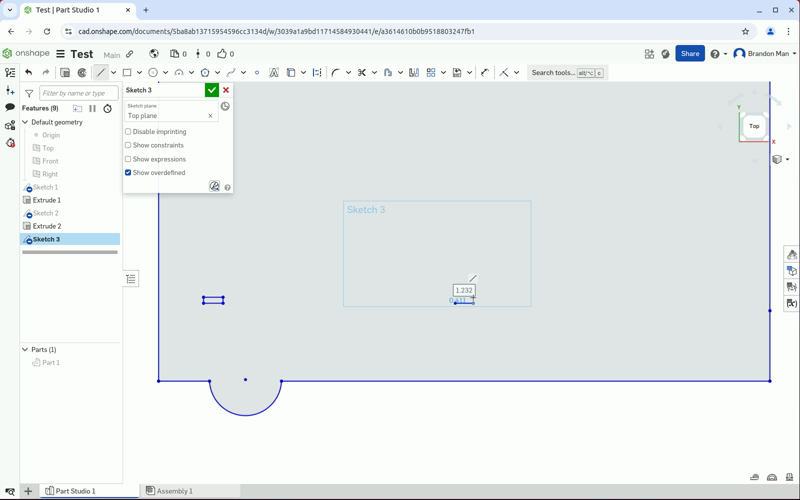
scroll(6)
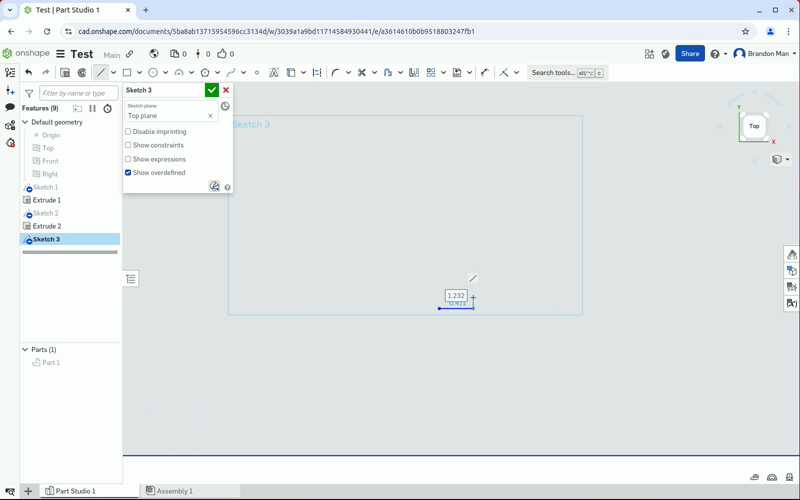
scroll(6)
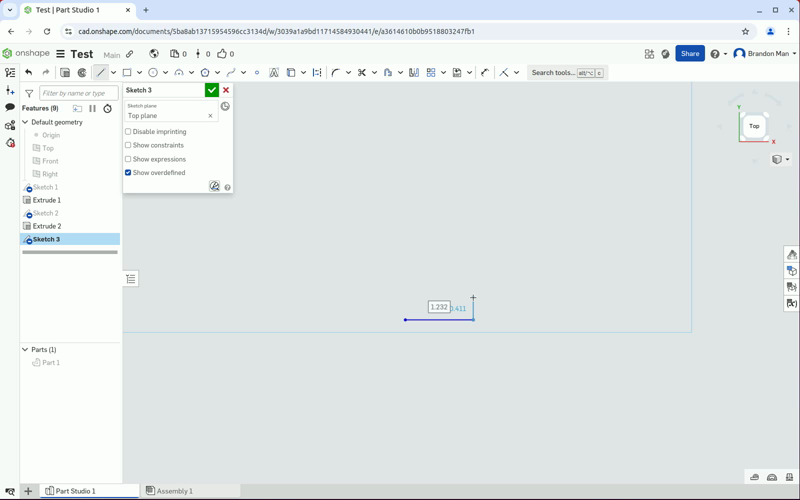
click(473, 297)
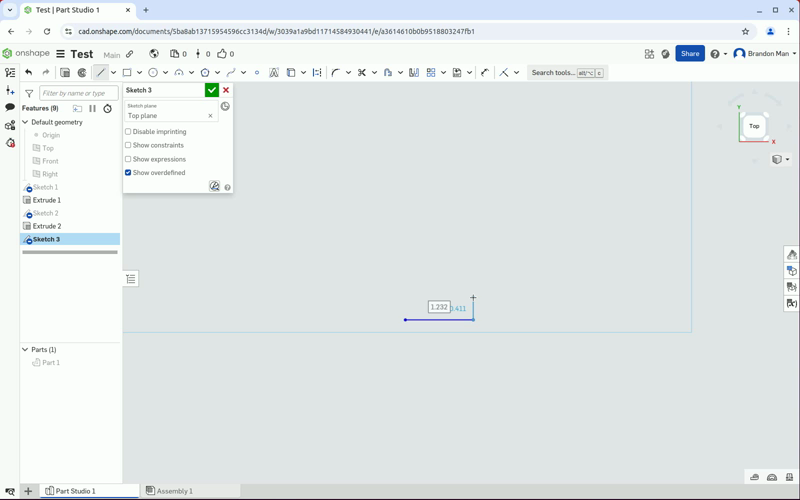
scroll(-6)
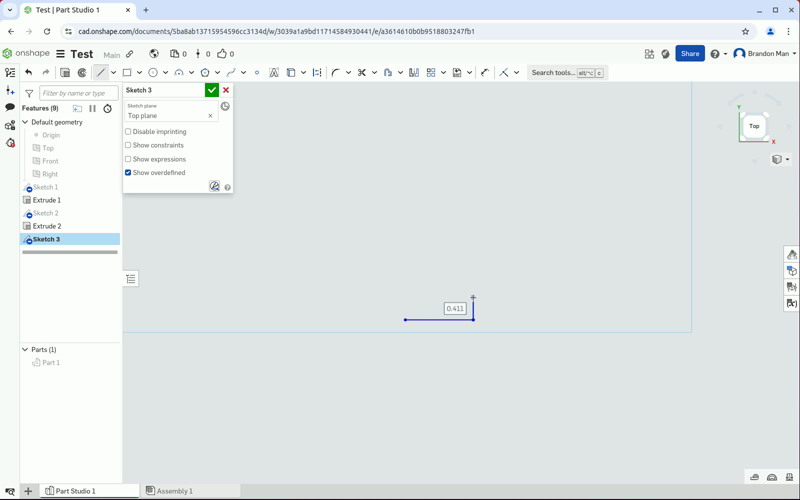
scroll(-6)
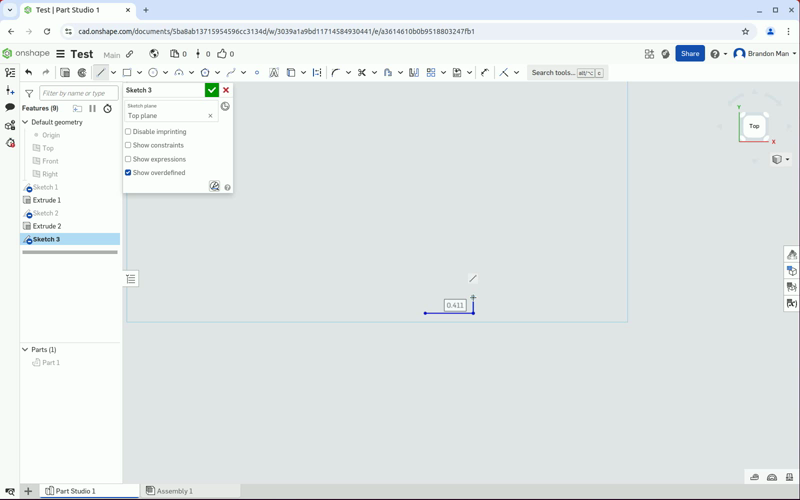
scroll(-6)
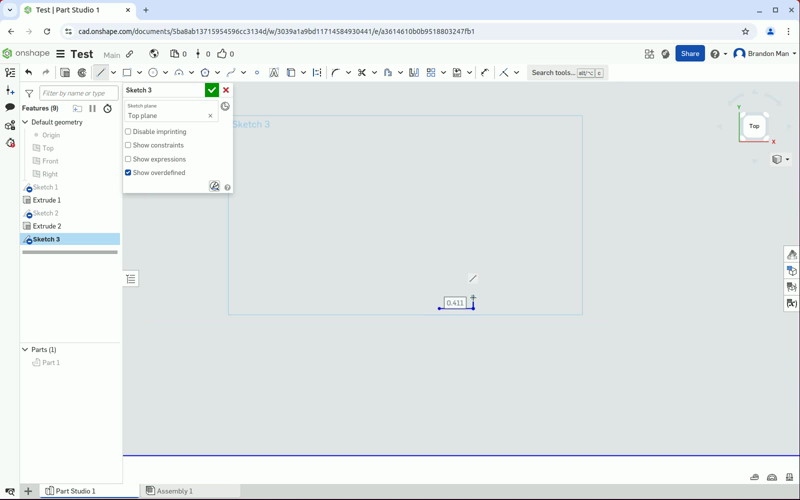
scroll(-6)
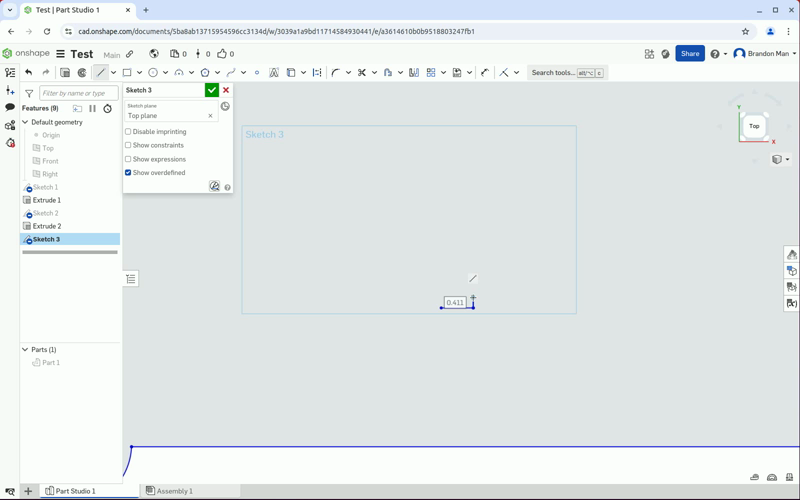
scroll(-6)
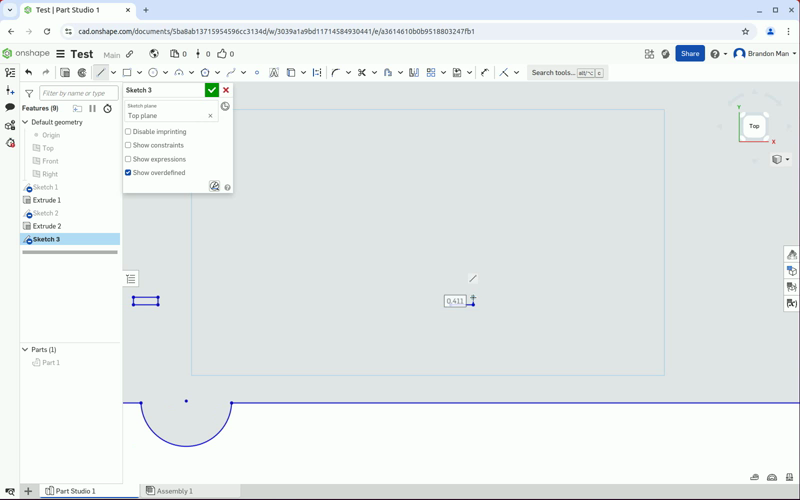
scroll(-6)
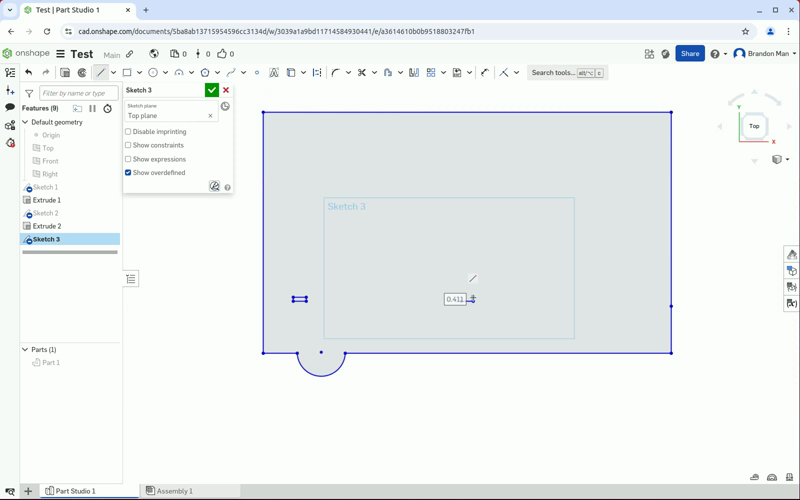
scroll(-6)
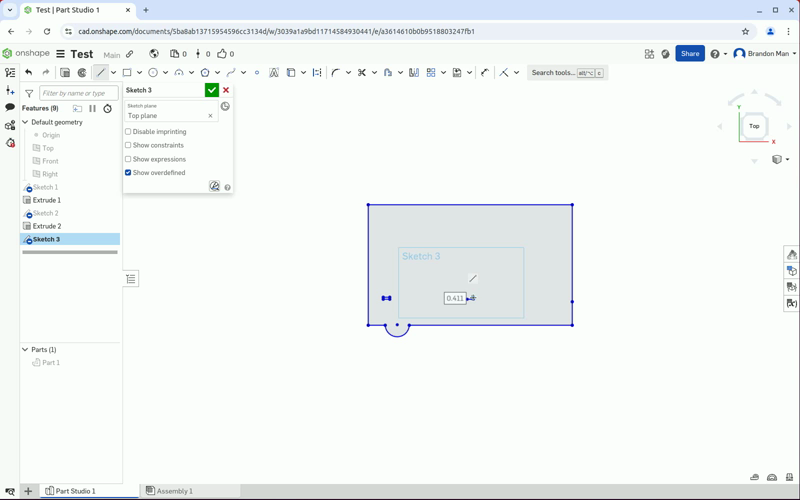
key_up(shift)
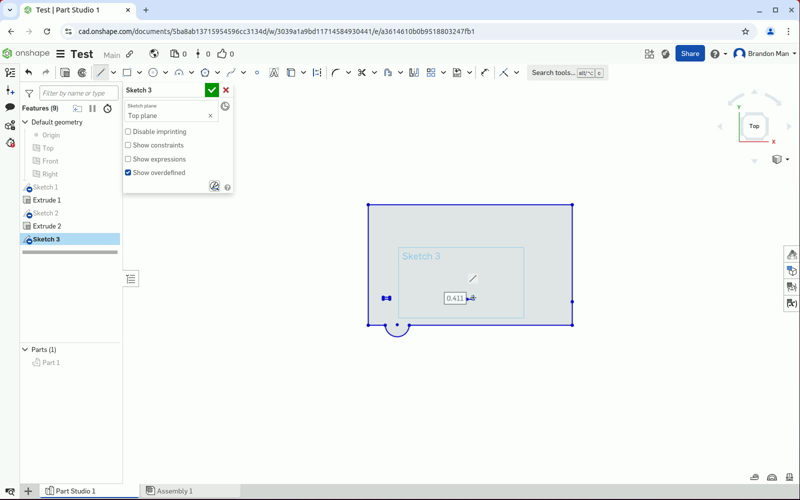
key_down(shift)
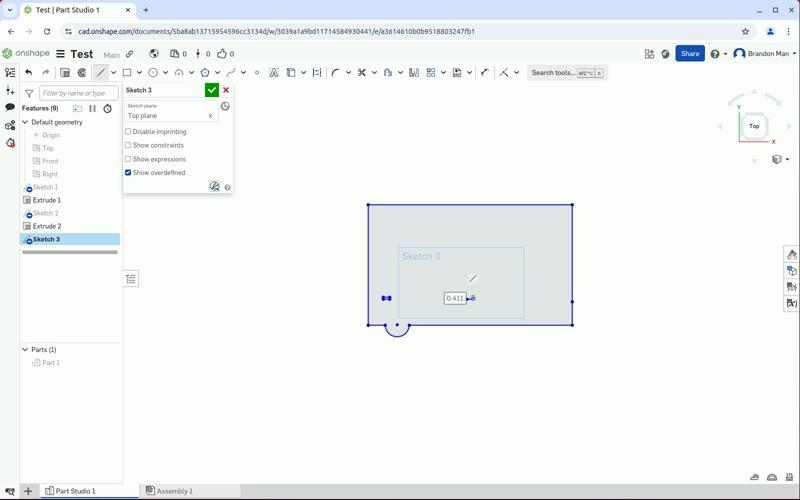
mouse_move(503, 297)
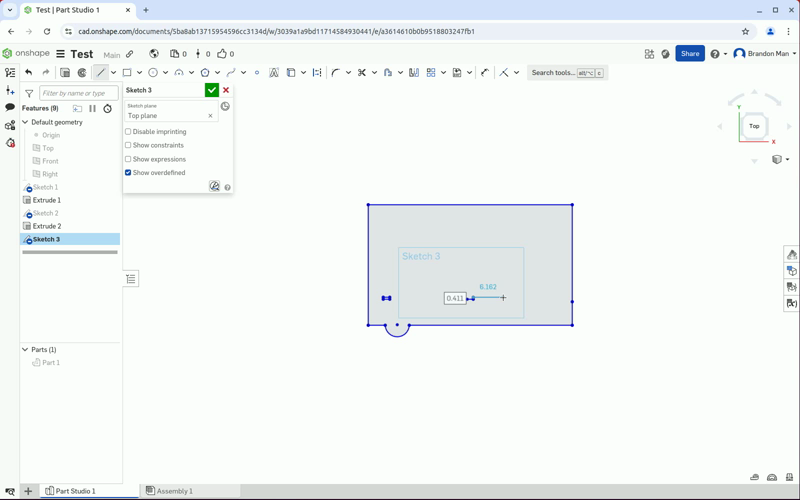
mouse_move(467, 297)
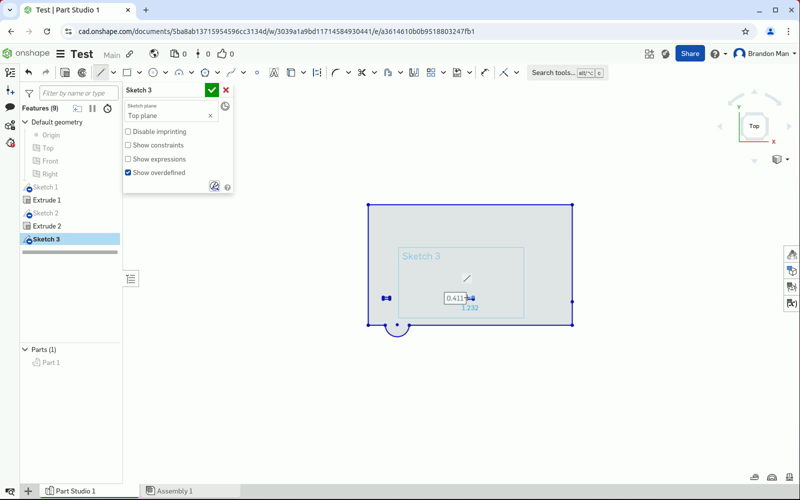
scroll(6)
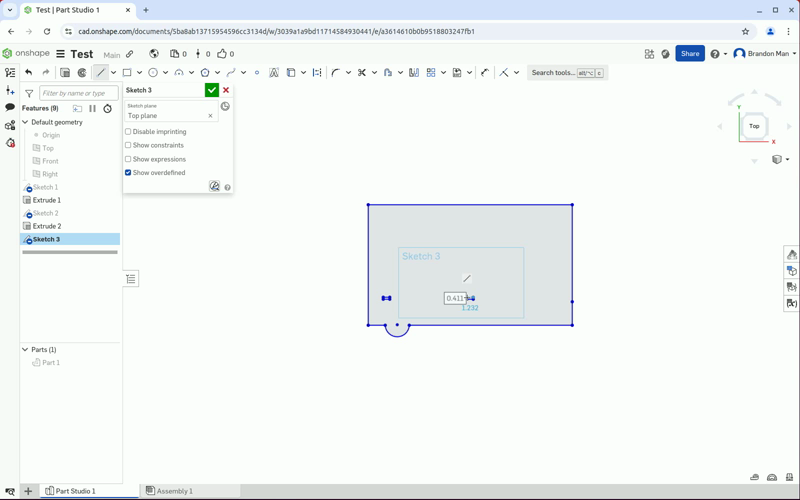
scroll(6)
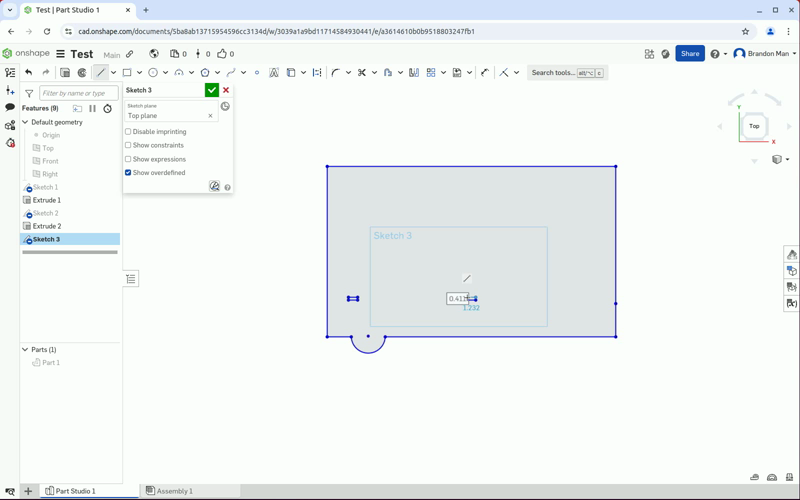
scroll(6)
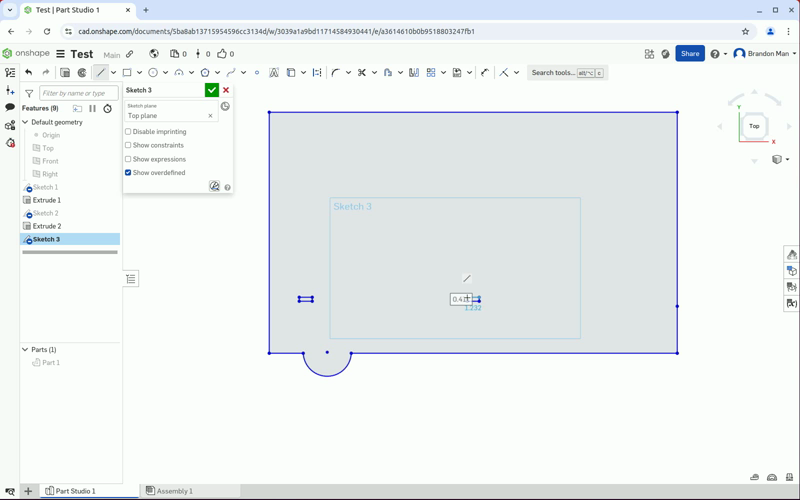
scroll(6)
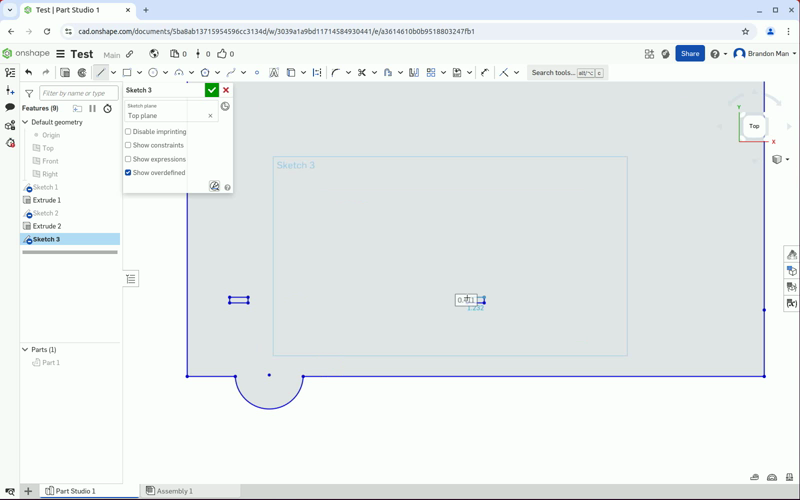
scroll(6)
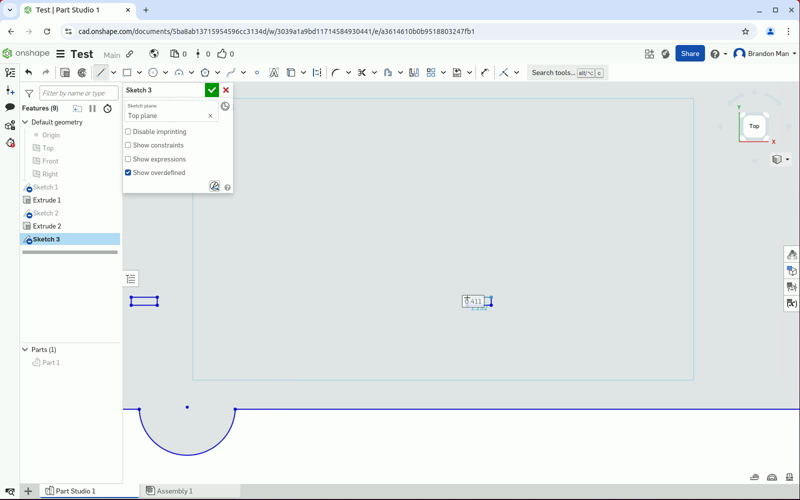
scroll(6)
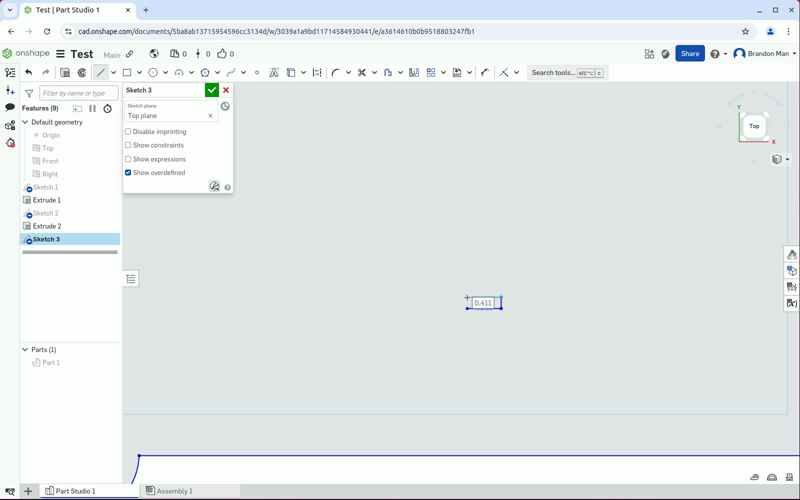
scroll(6)
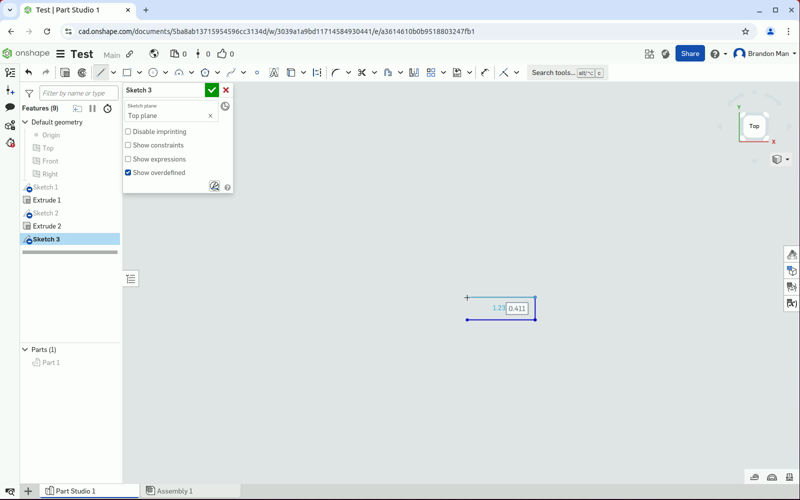
click(467, 297)
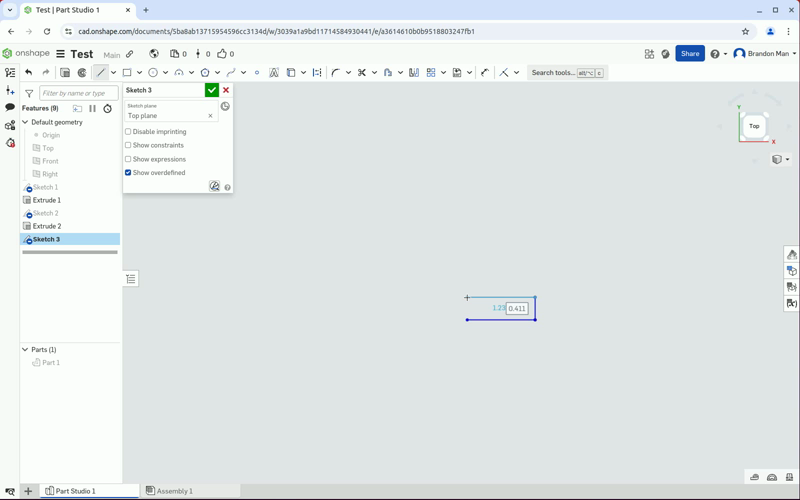
scroll(-6)
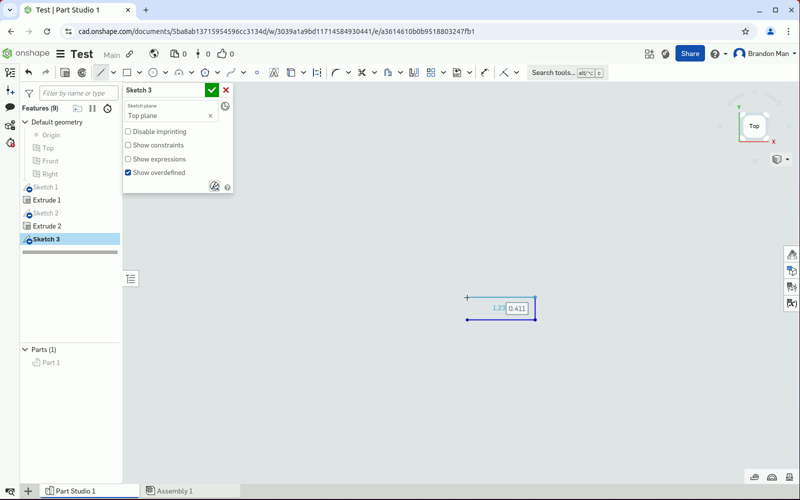
scroll(-6)
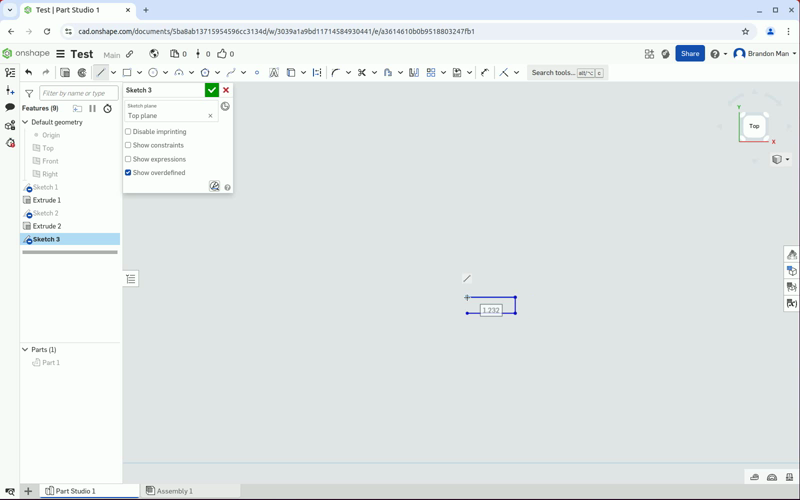
scroll(-6)
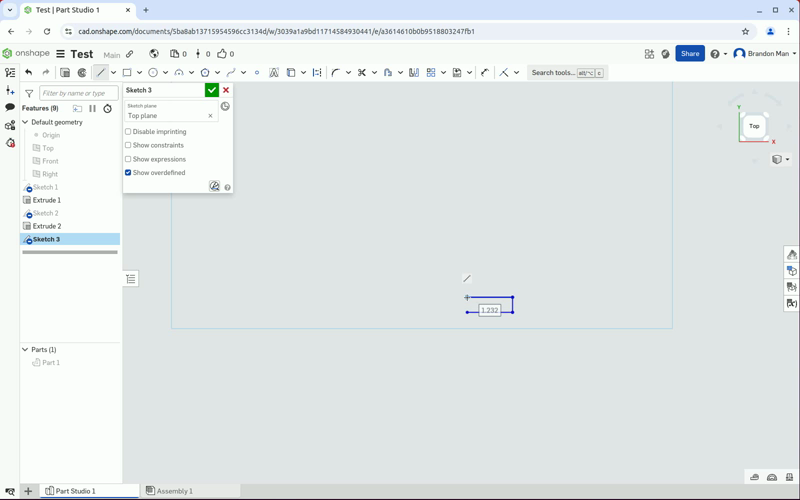
scroll(-6)
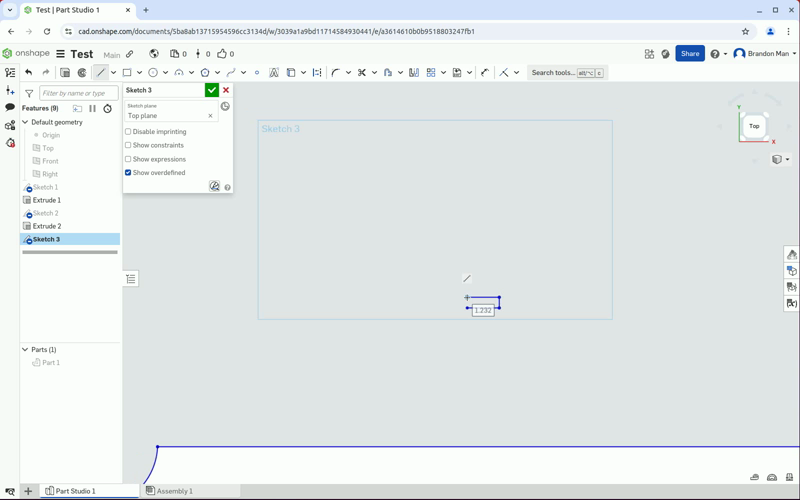
scroll(-6)
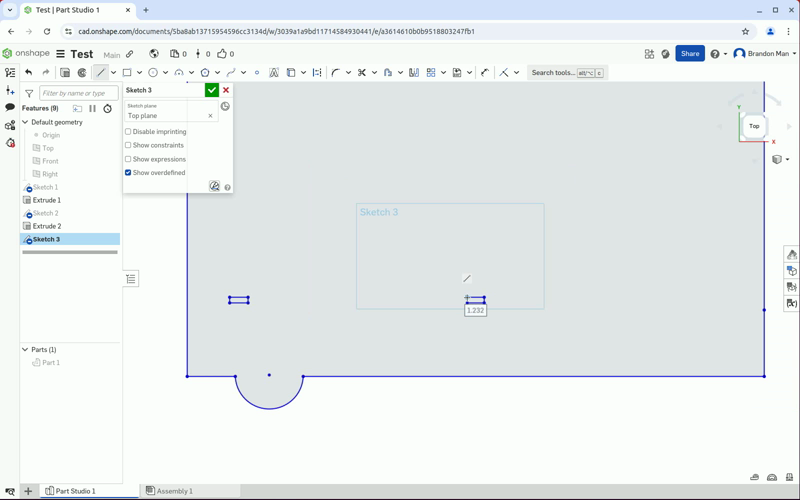
scroll(-6)
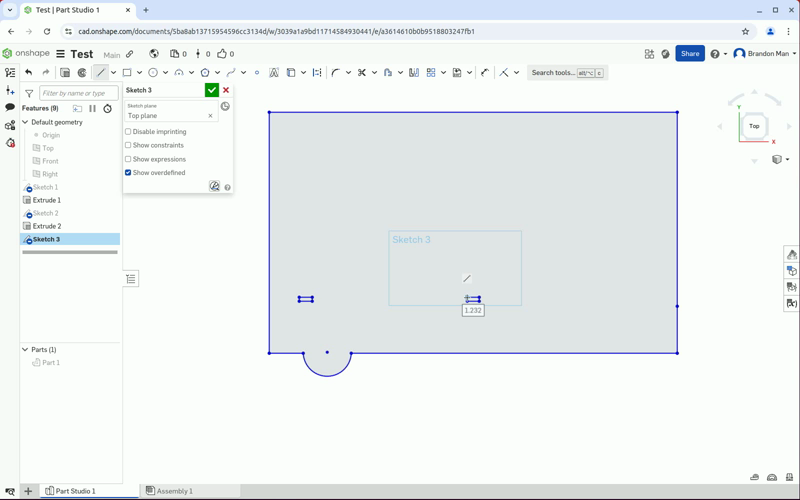
scroll(-6)
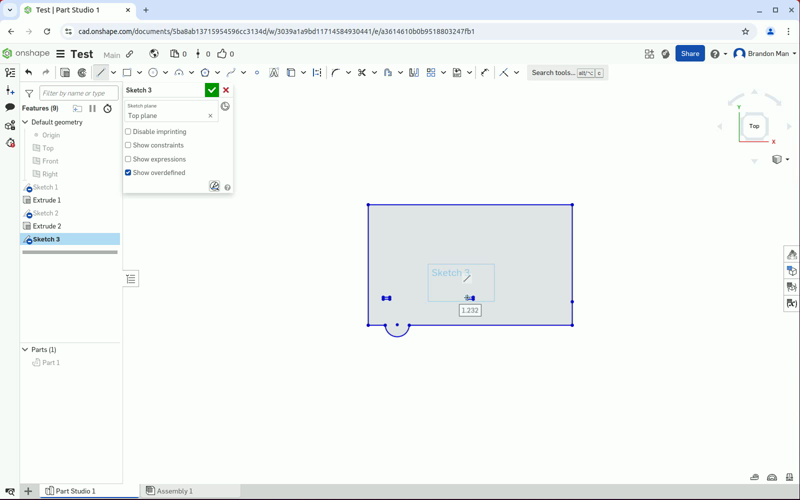
key_up(shift)
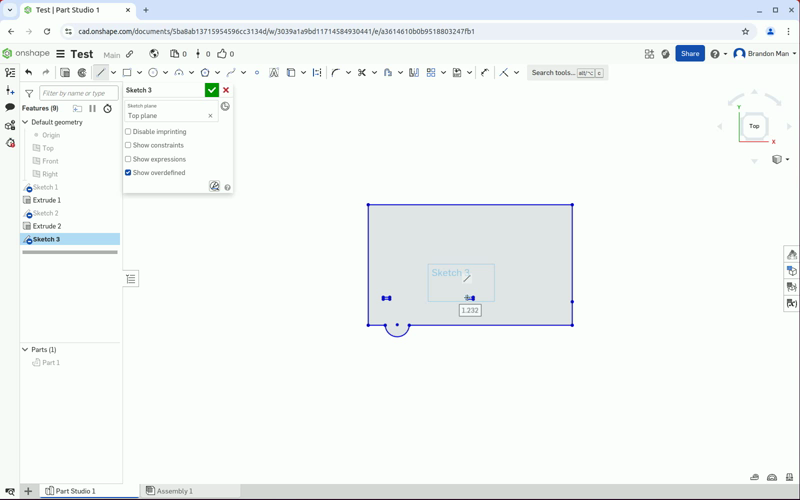
mouse_move(497, 297)
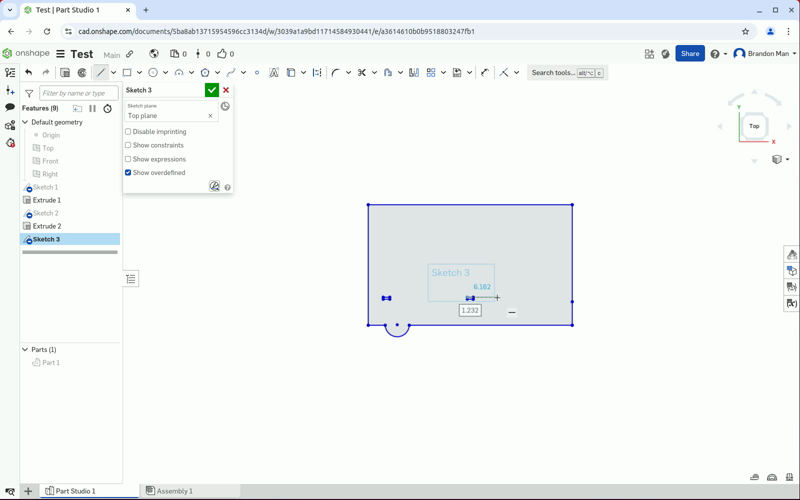
key_down(shift)
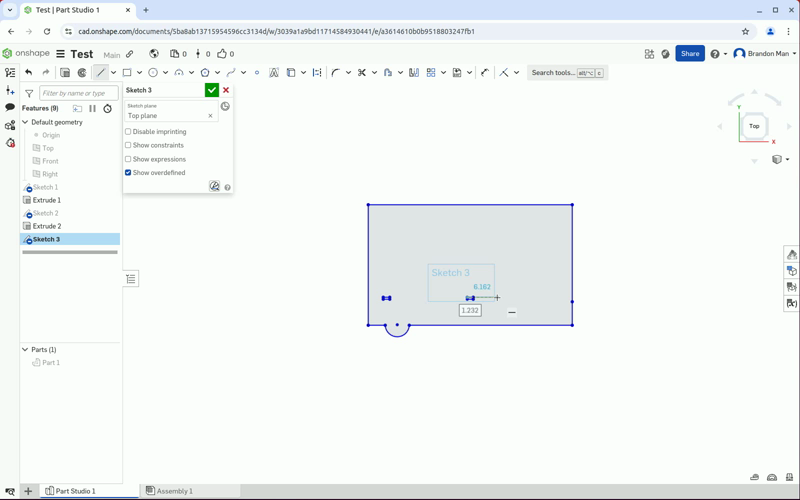
mouse_move(467, 299)
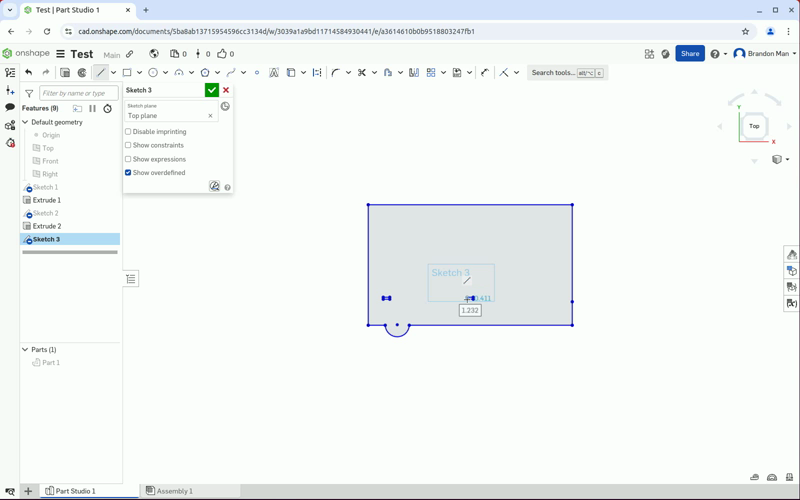
scroll(6)
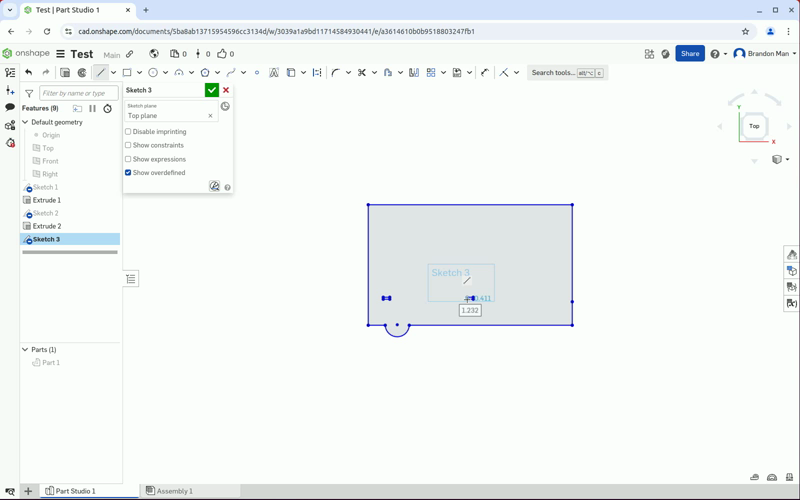
scroll(6)
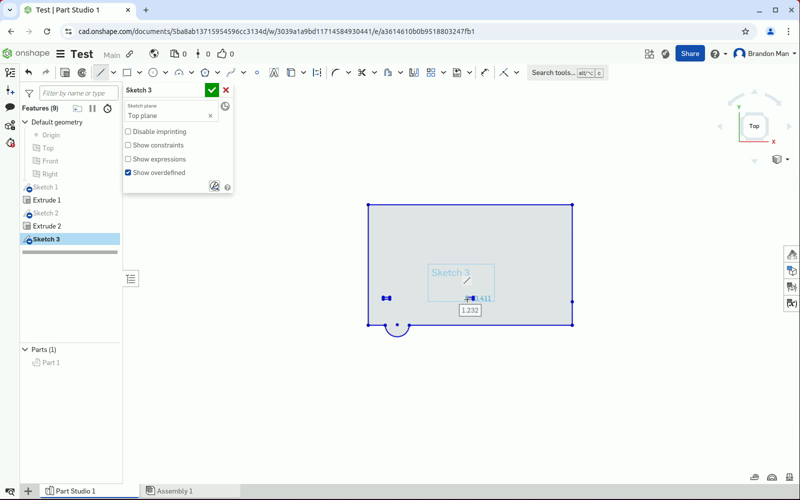
scroll(6)
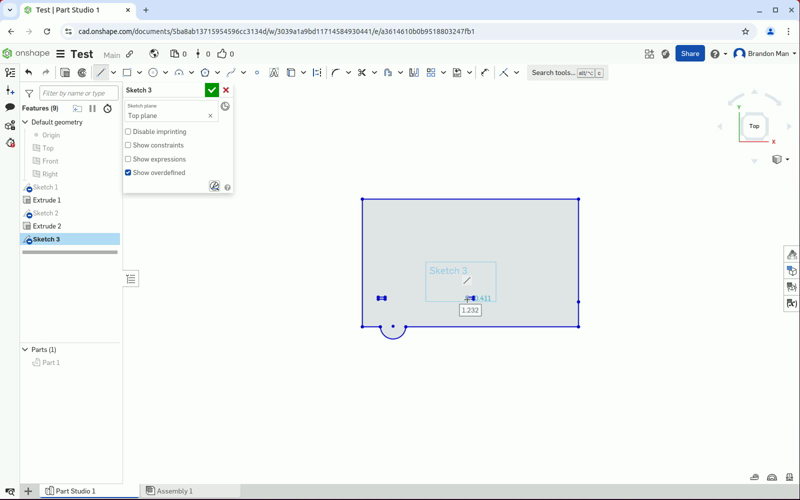
scroll(6)
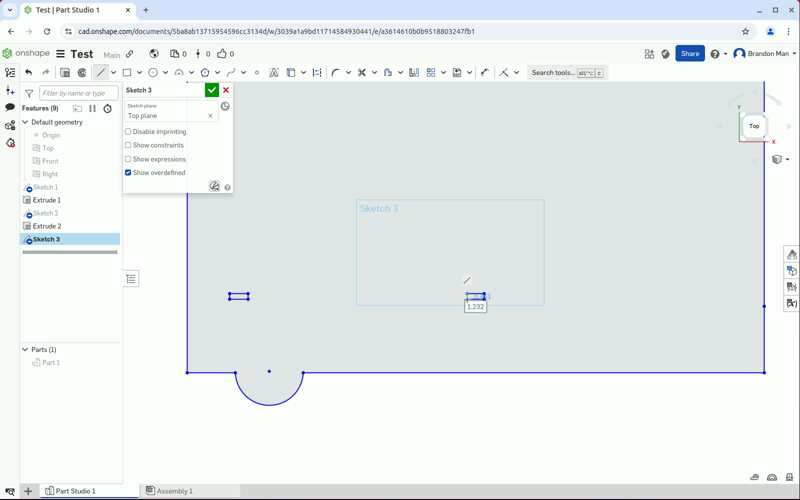
scroll(6)
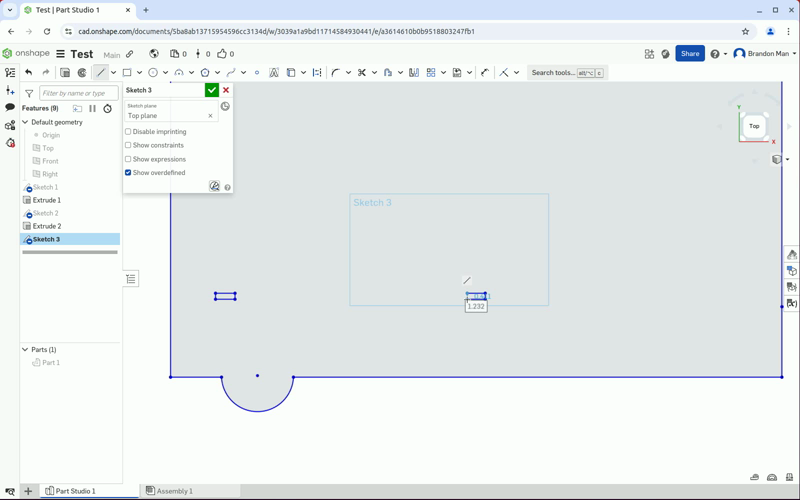
scroll(6)
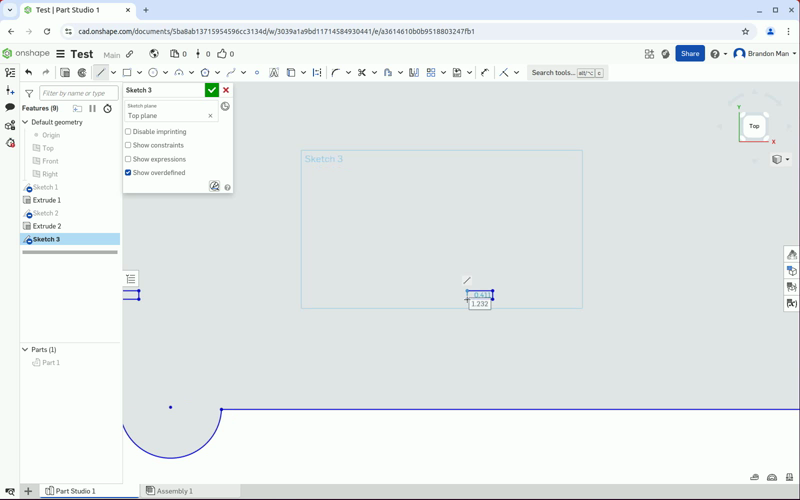
scroll(6)
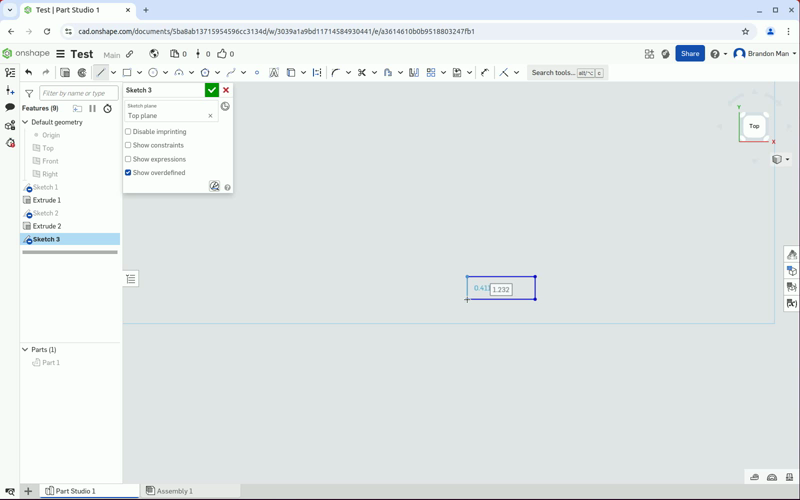
key_up(shift)
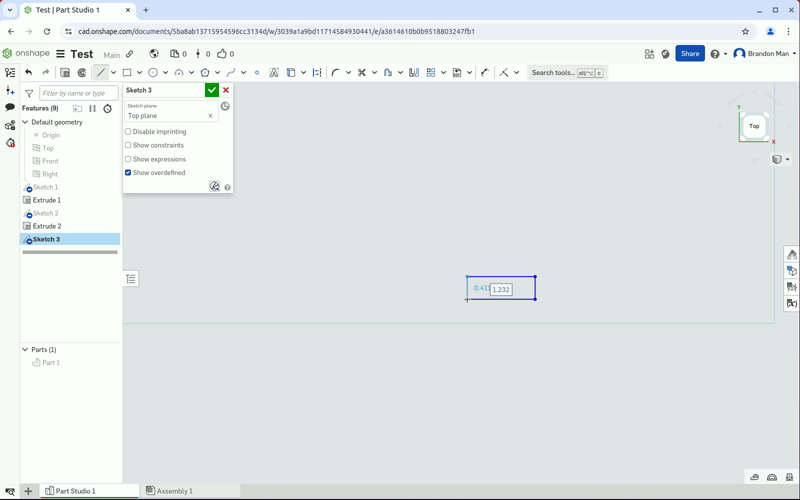
click(467, 299)
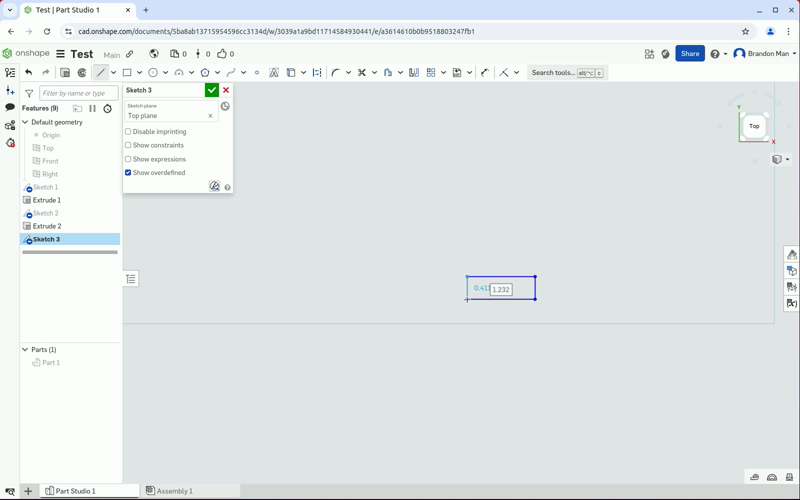
scroll(-6)
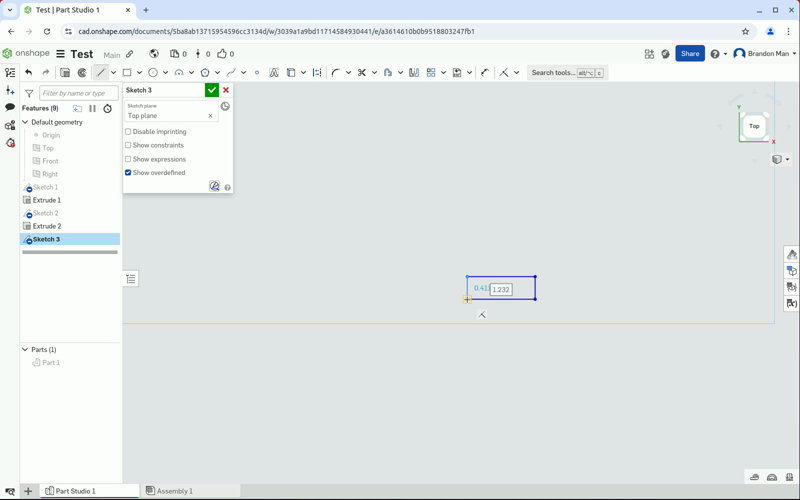
scroll(-6)
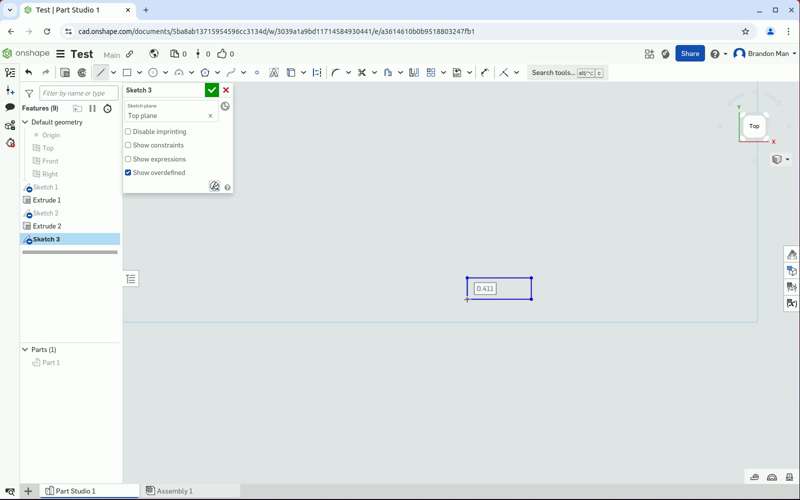
scroll(-6)
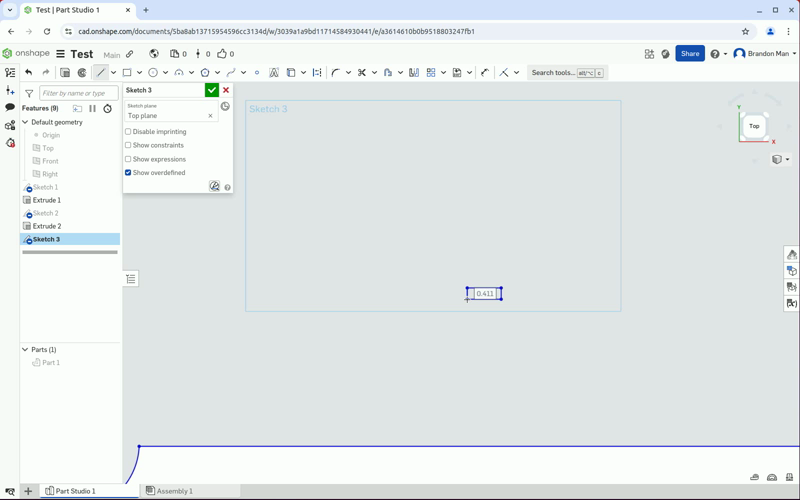
scroll(-6)
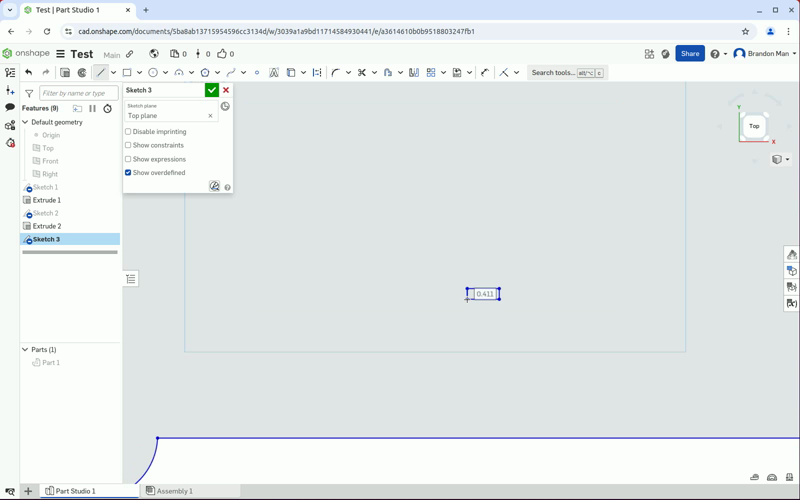
scroll(-6)
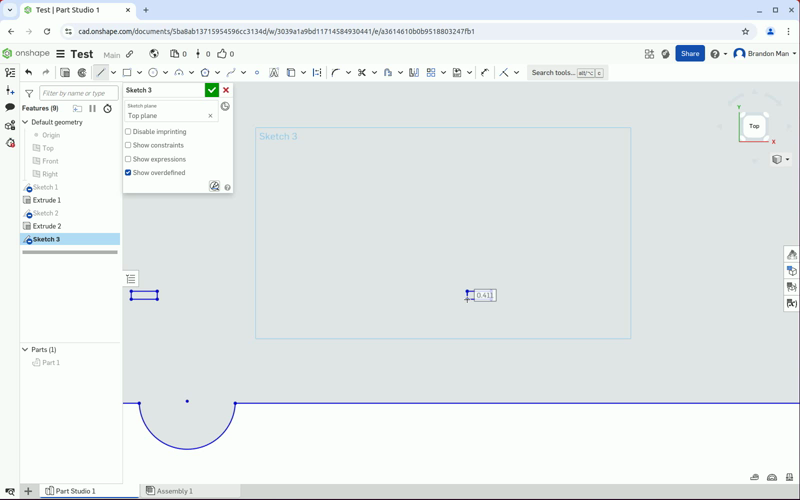
scroll(-6)
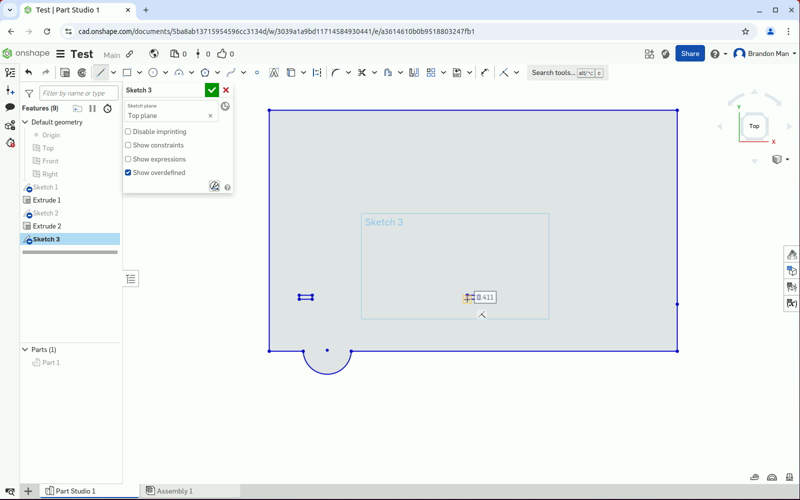
scroll(-6)
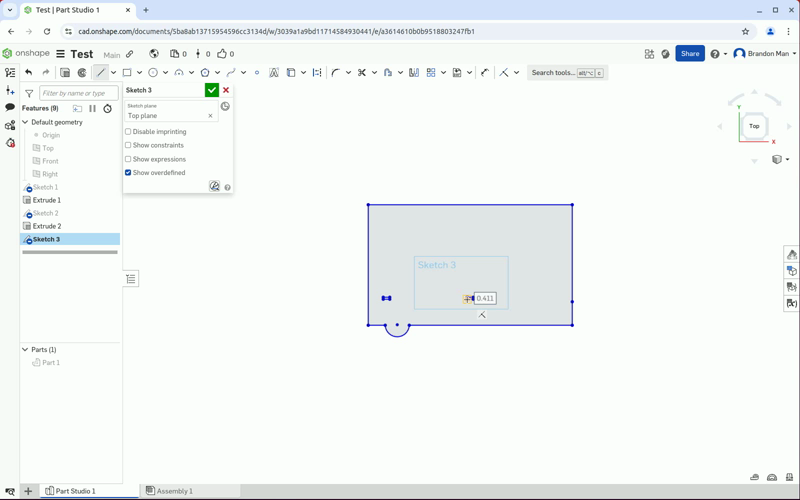
key(esc)
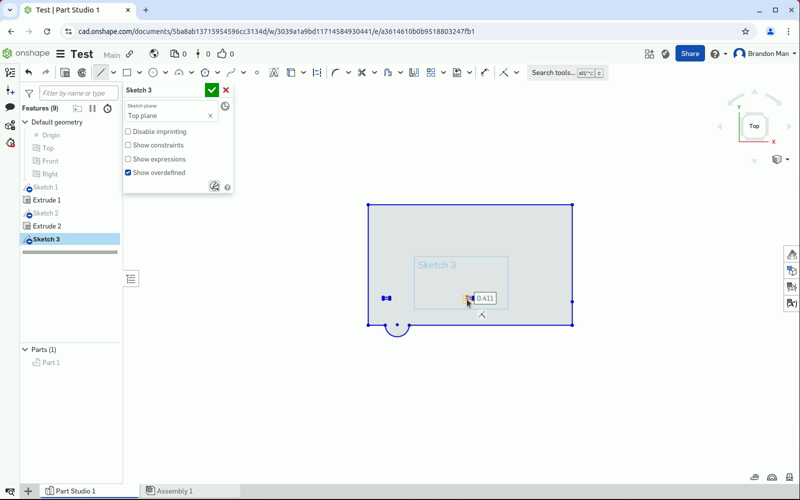
key(l)
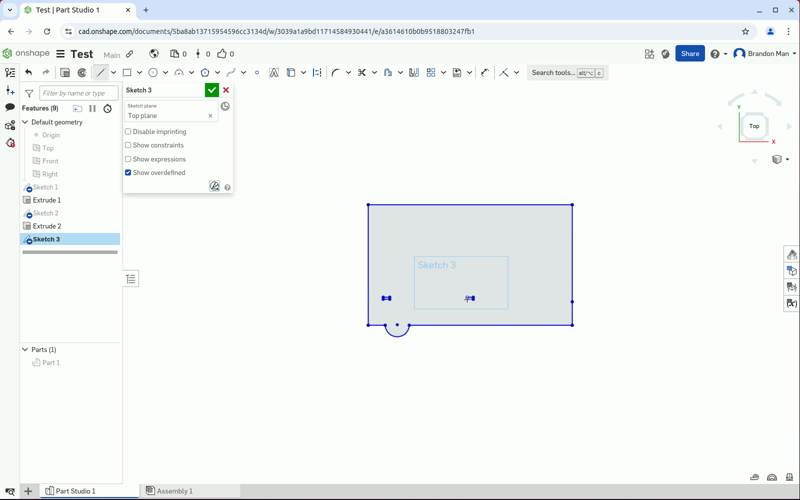
key_down(shift)
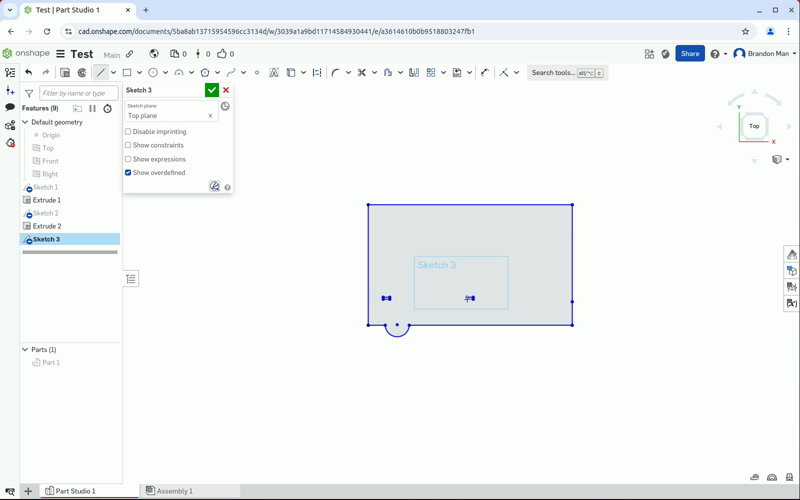
mouse_move(550, 299)
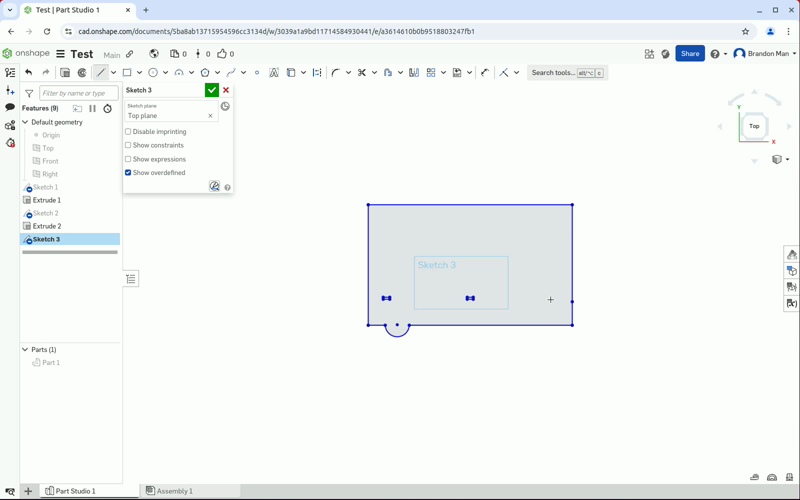
click(550, 299)
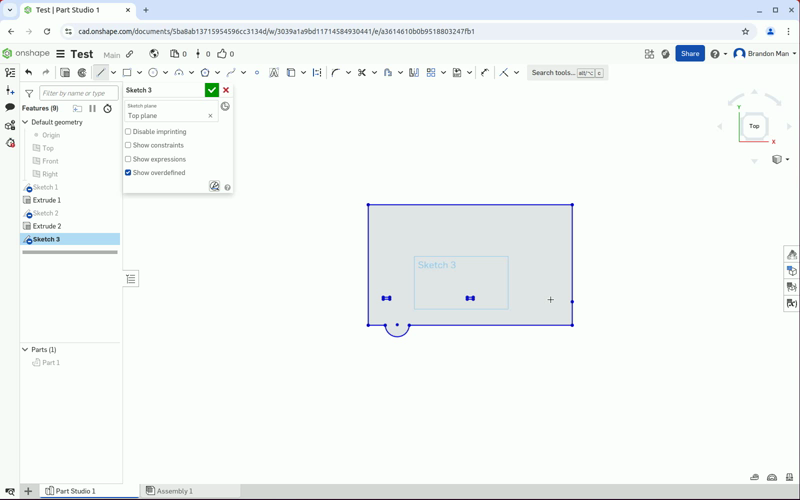
key_up(shift)
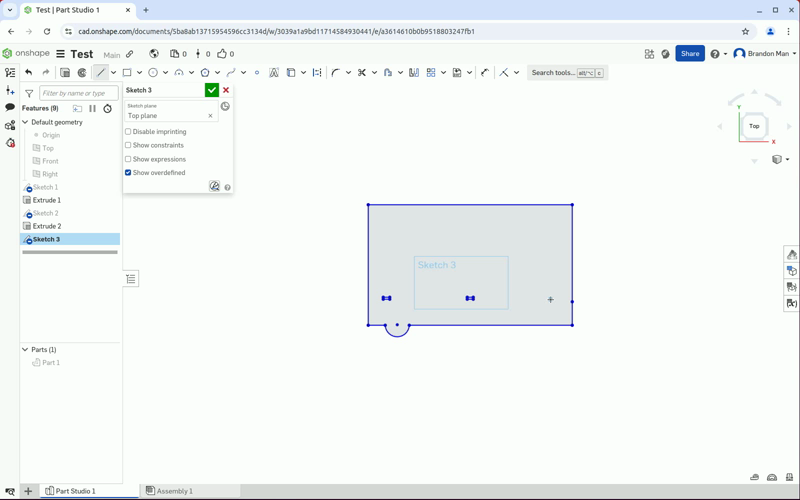
key_down(shift)
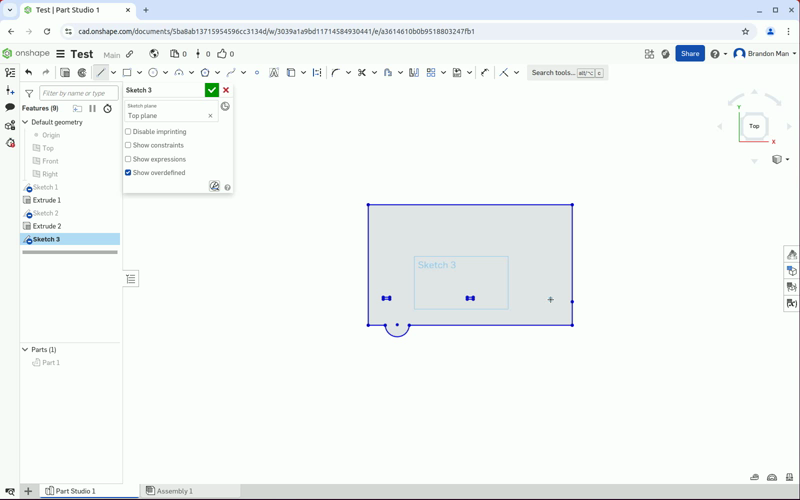
mouse_move(580, 299)
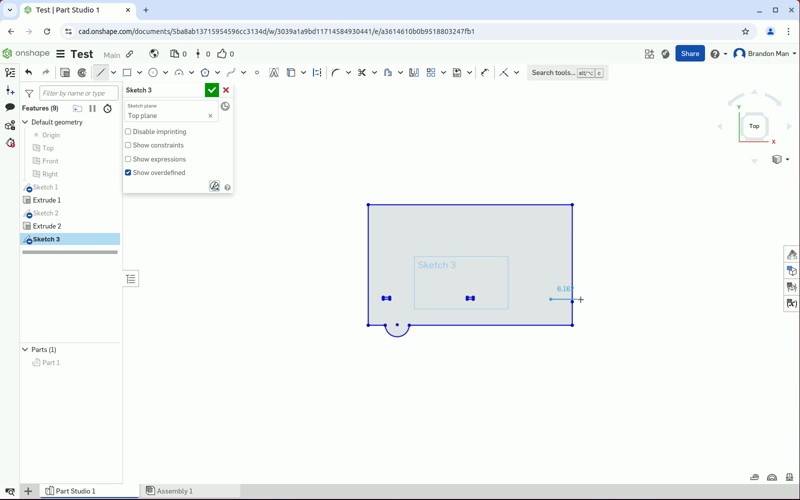
mouse_move(557, 299)
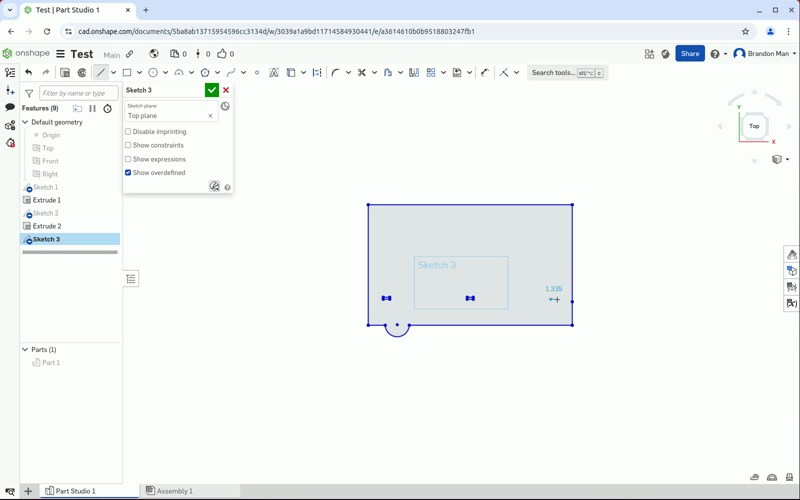
scroll(6)
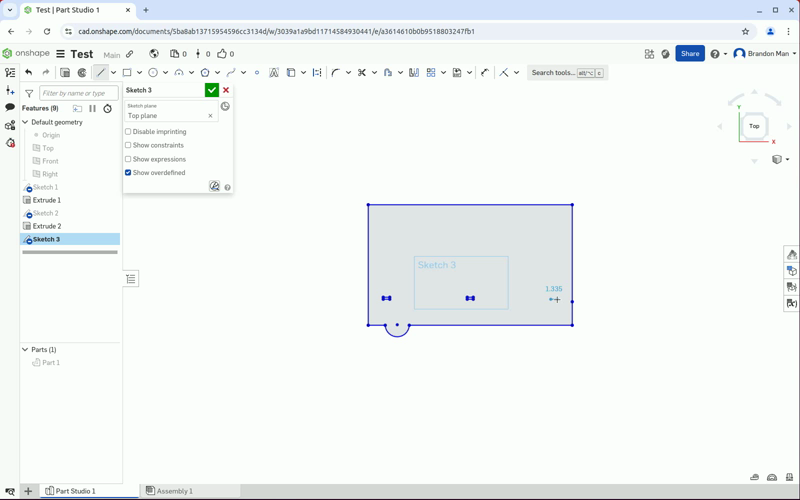
scroll(6)
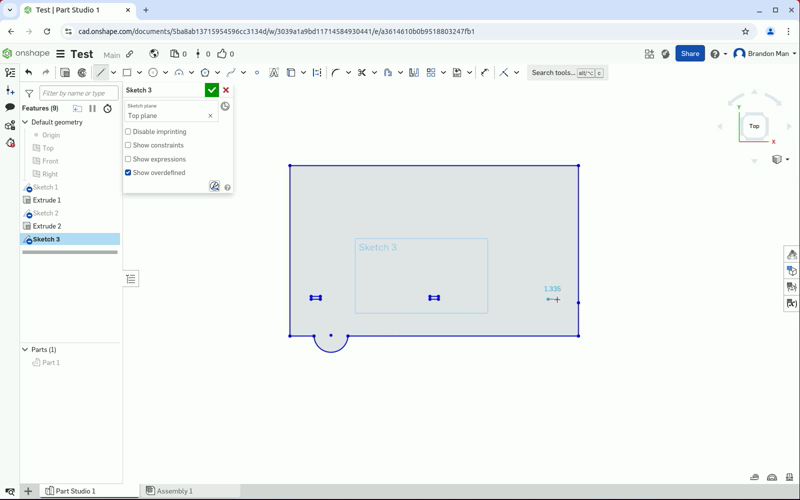
scroll(6)
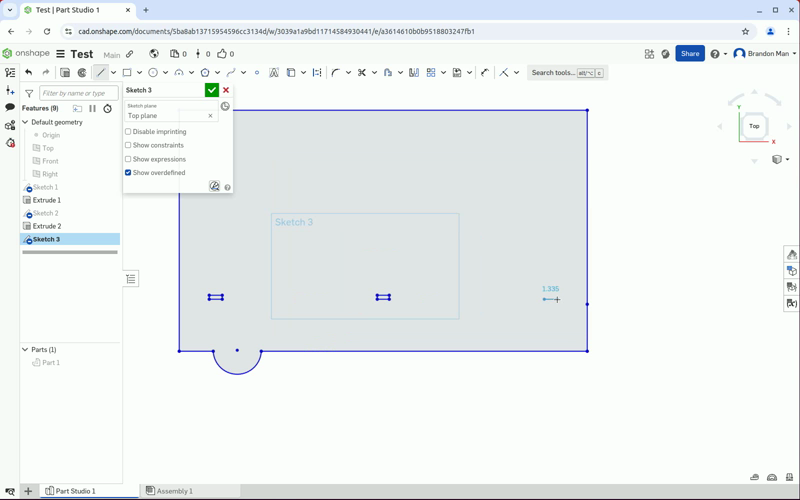
scroll(6)
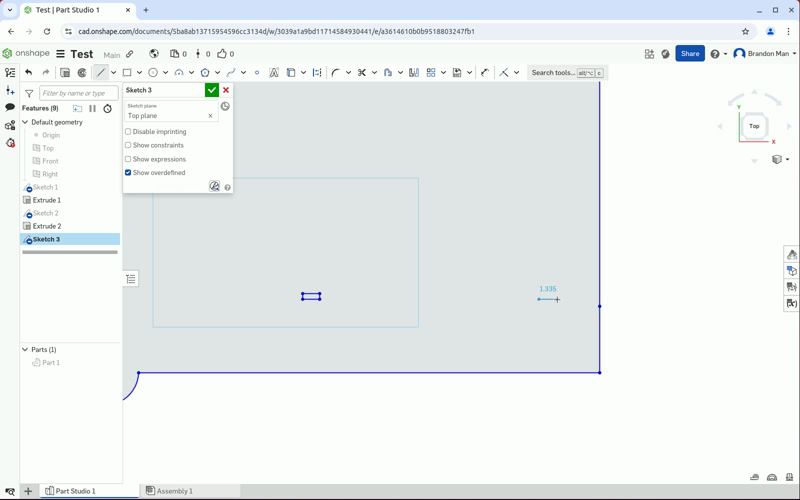
scroll(6)
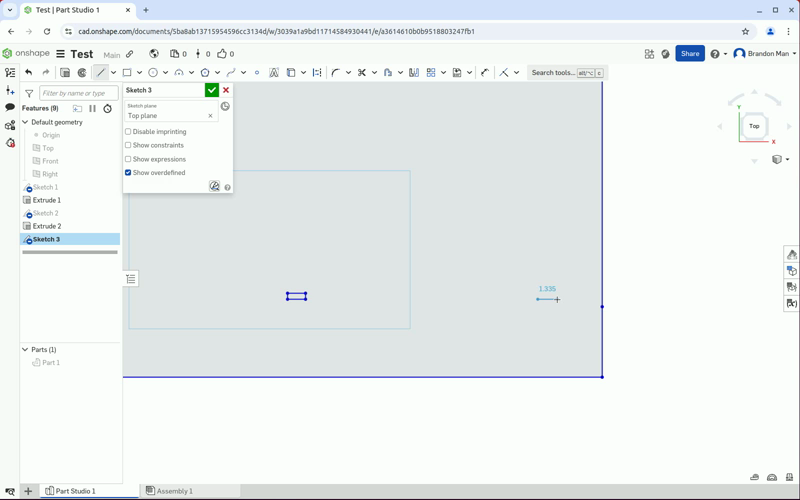
scroll(6)
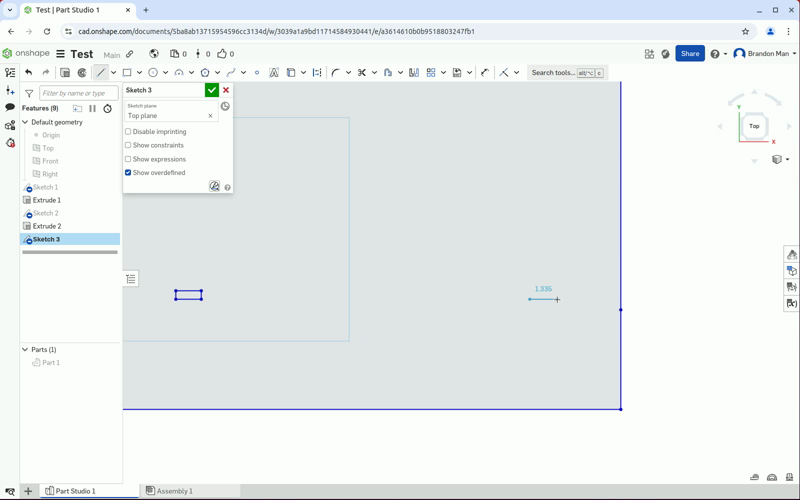
scroll(6)
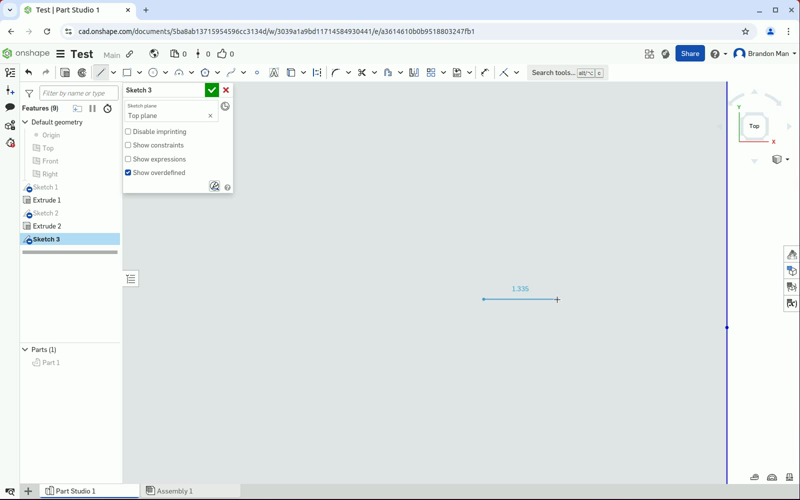
click(557, 299)
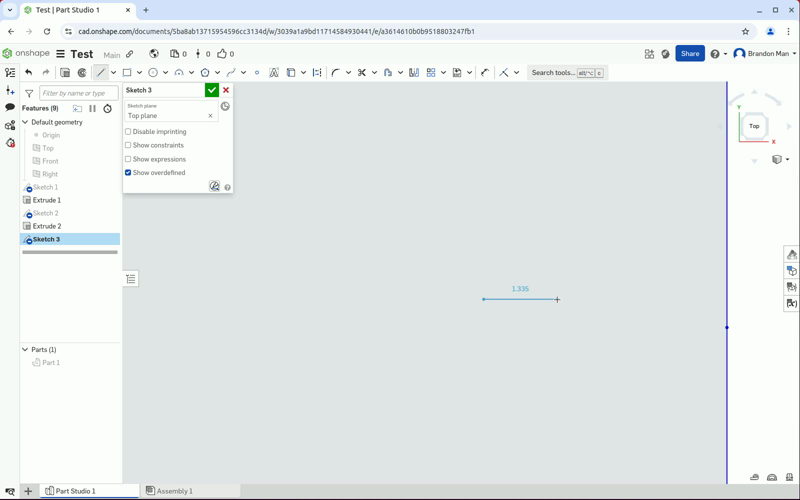
scroll(-6)
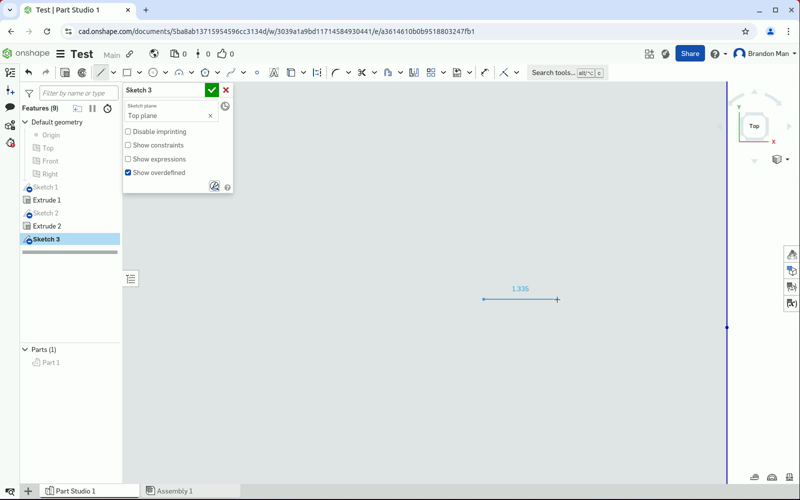
scroll(-6)
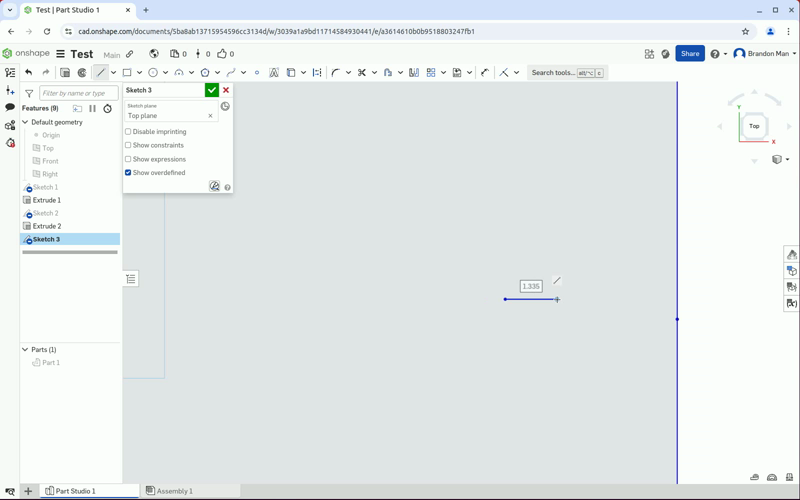
scroll(-6)
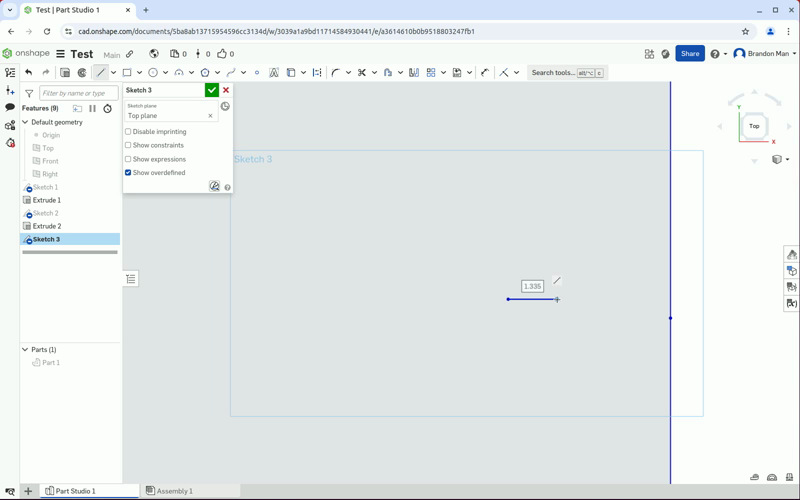
scroll(-6)
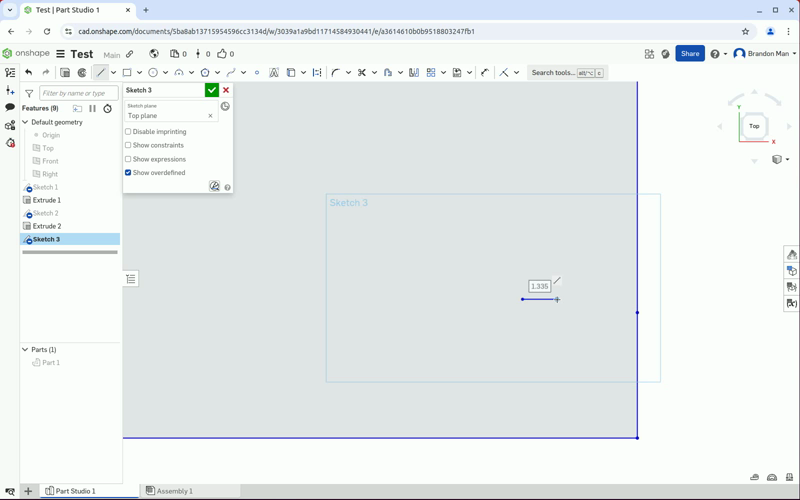
scroll(-6)
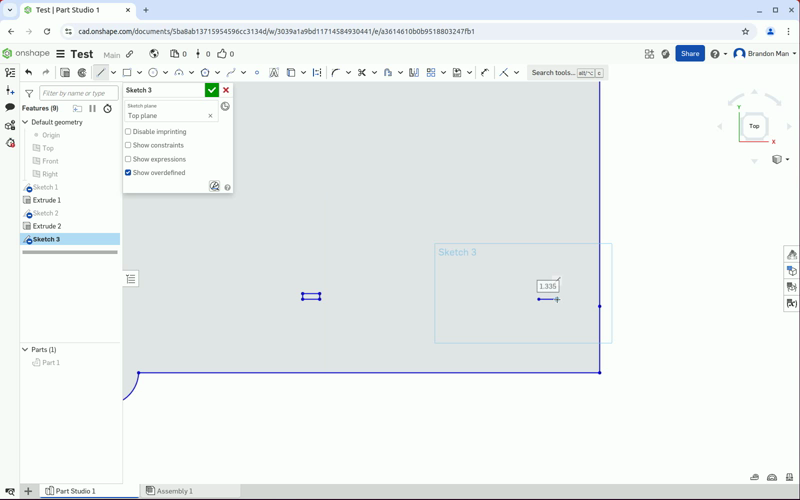
scroll(-6)
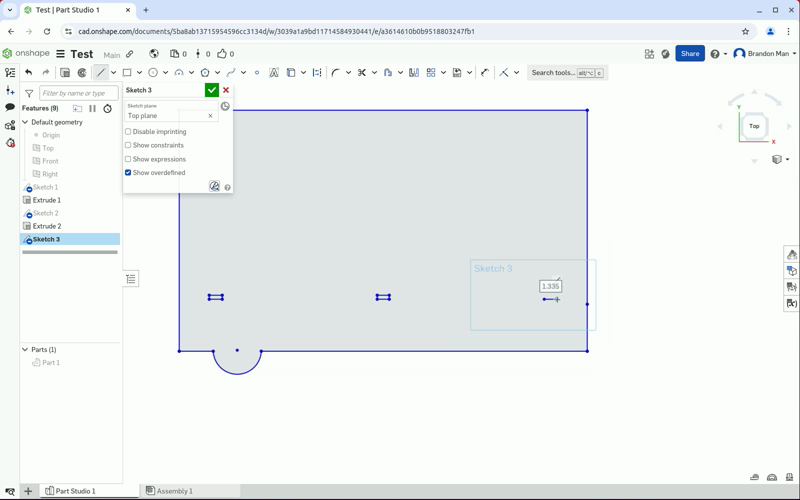
scroll(-6)
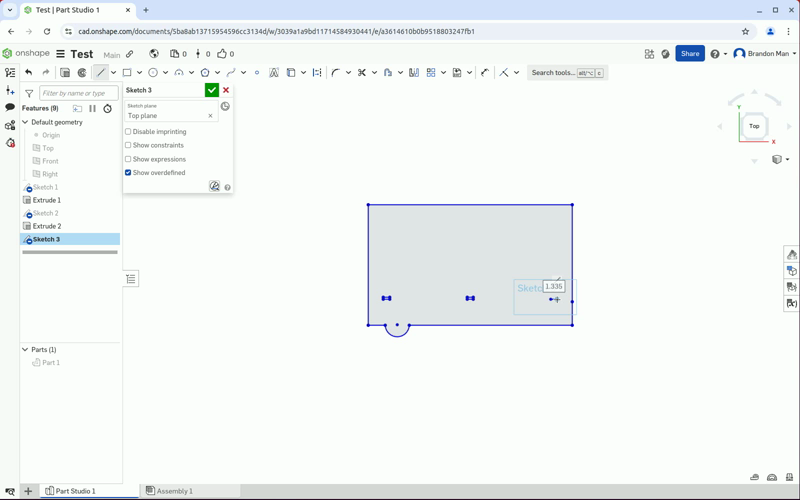
key_up(shift)
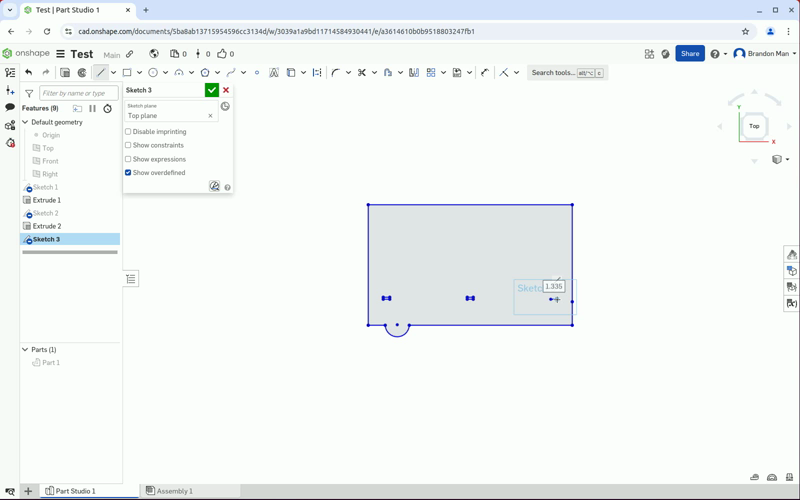
key_down(shift)
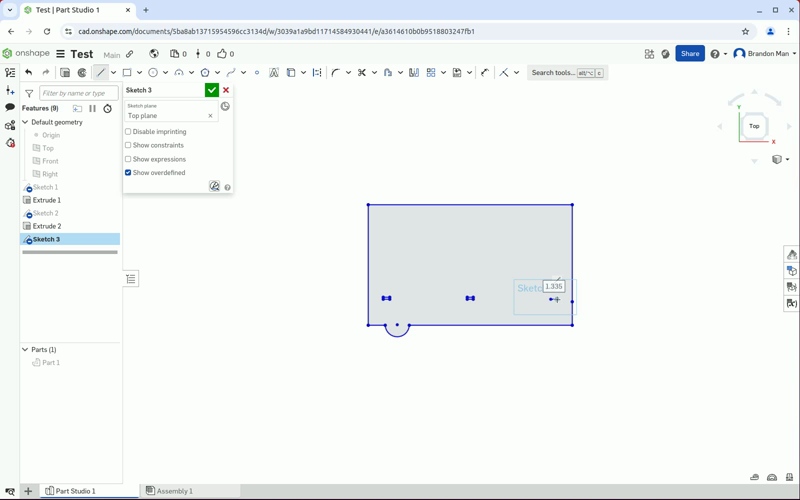
mouse_move(587, 299)
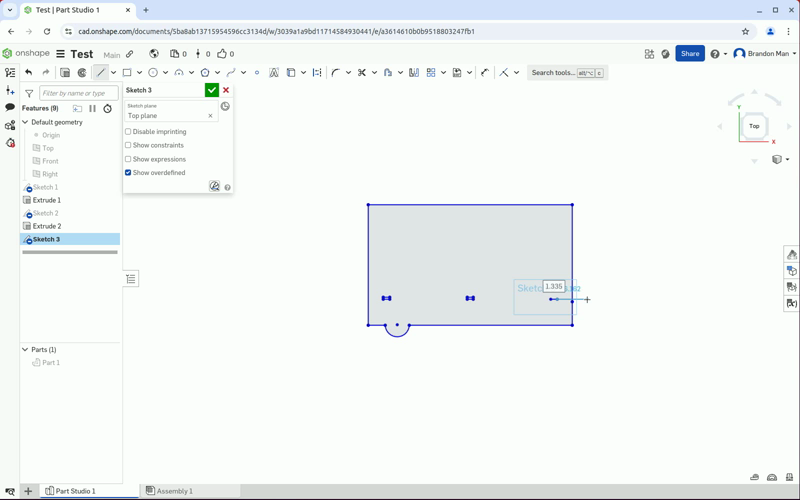
mouse_move(557, 297)
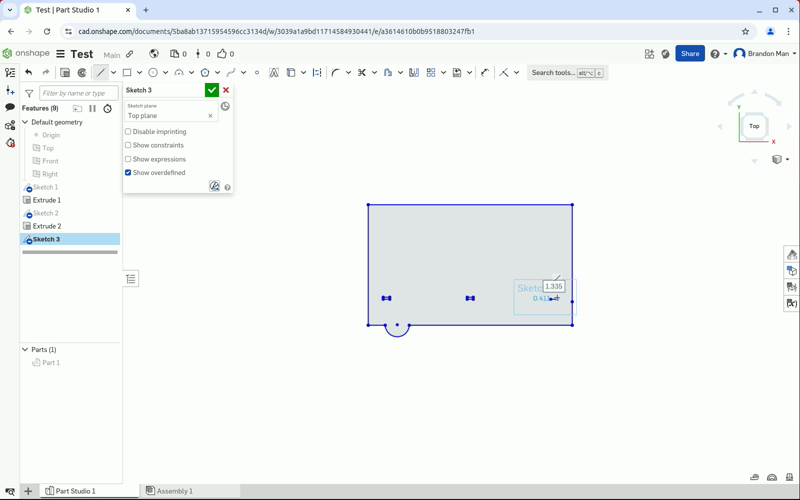
scroll(6)
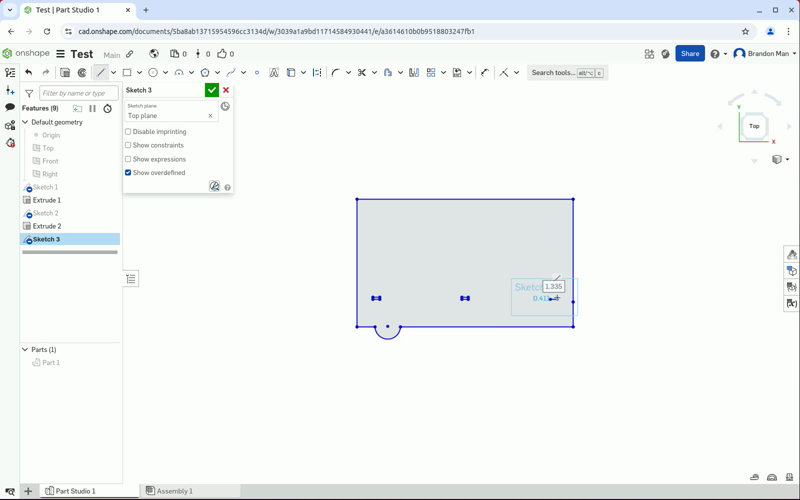
scroll(6)
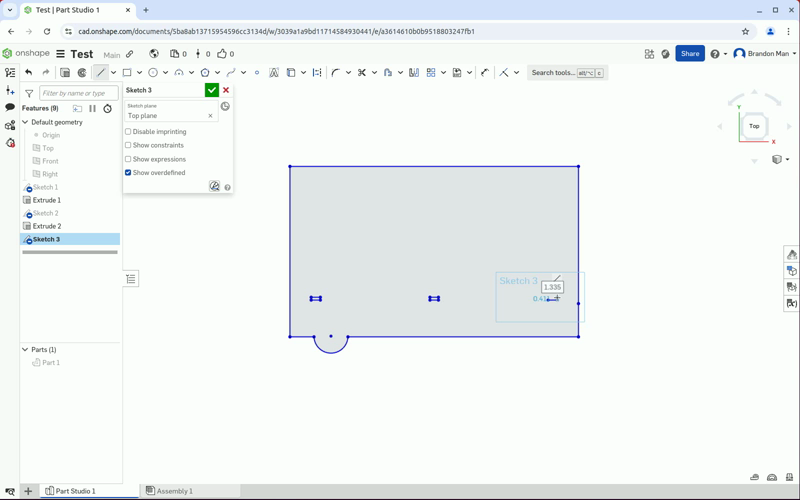
scroll(6)
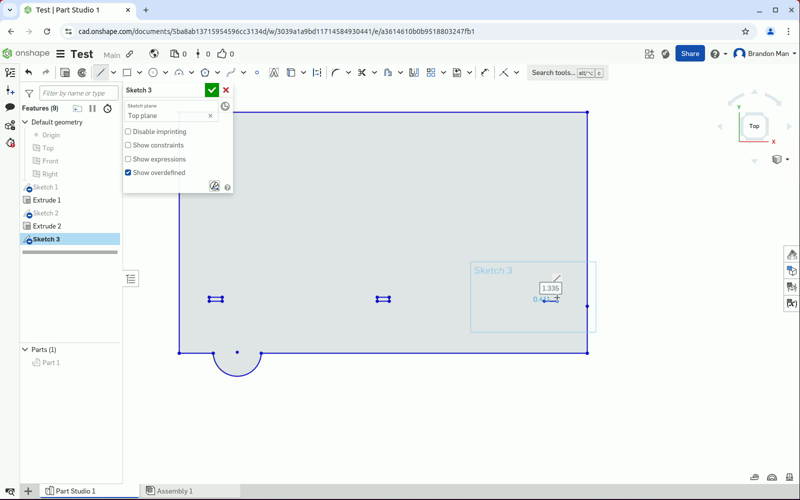
scroll(6)
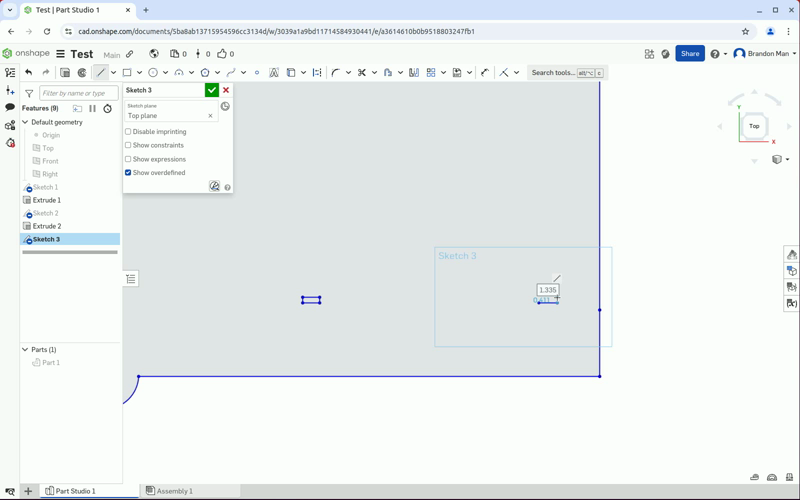
scroll(6)
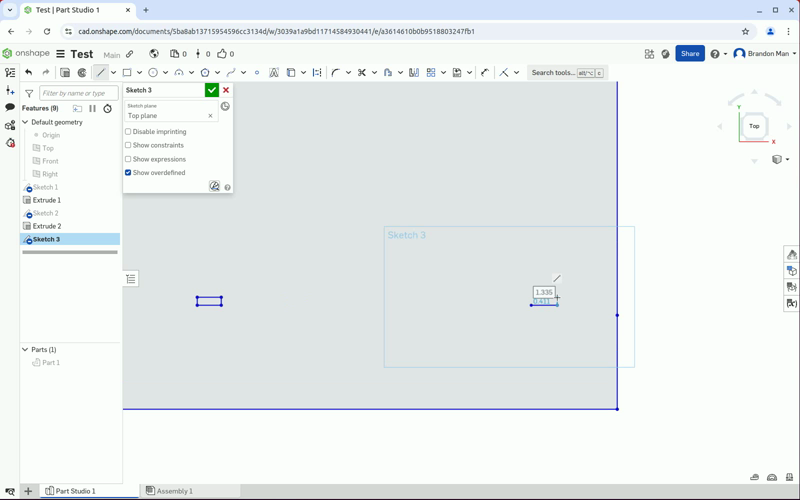
scroll(6)
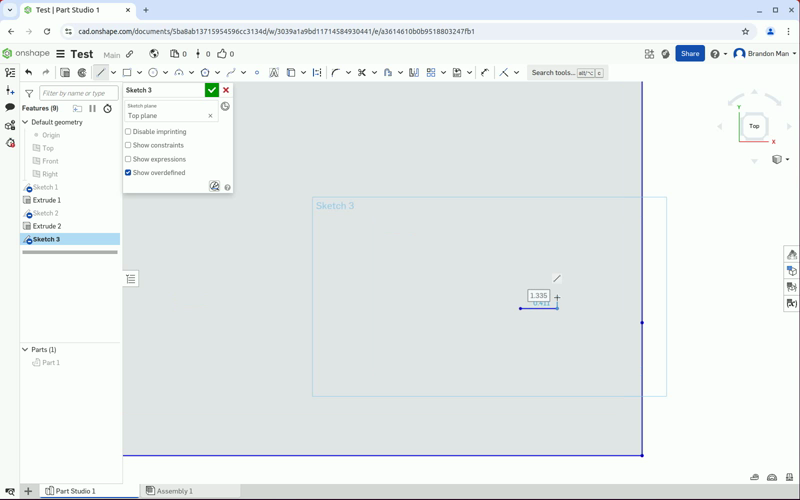
scroll(6)
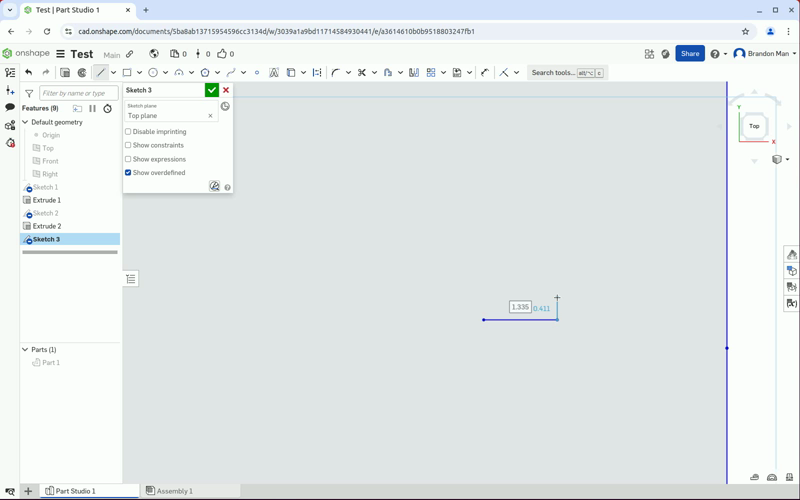
click(557, 297)
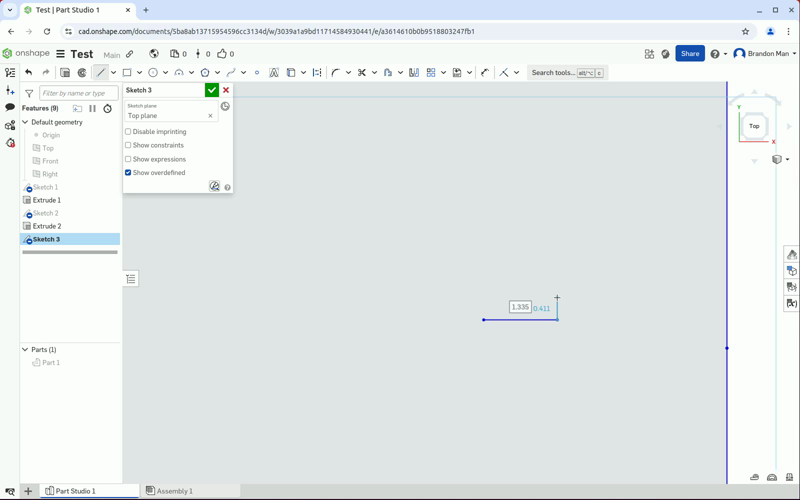
scroll(-6)
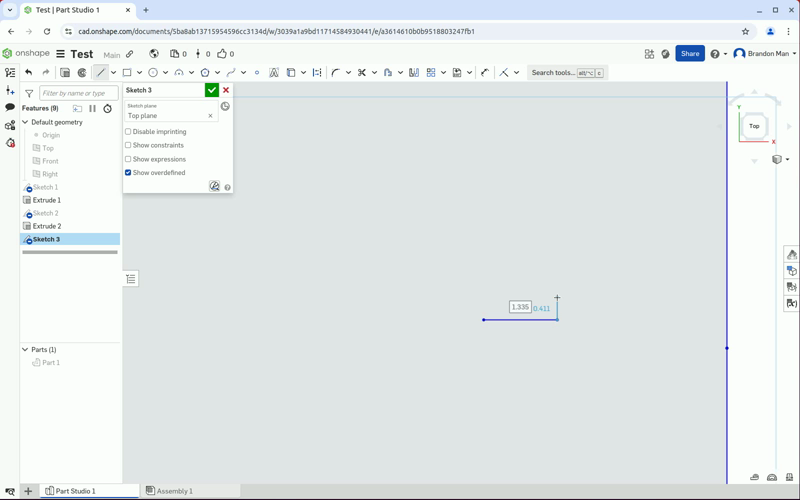
scroll(-6)
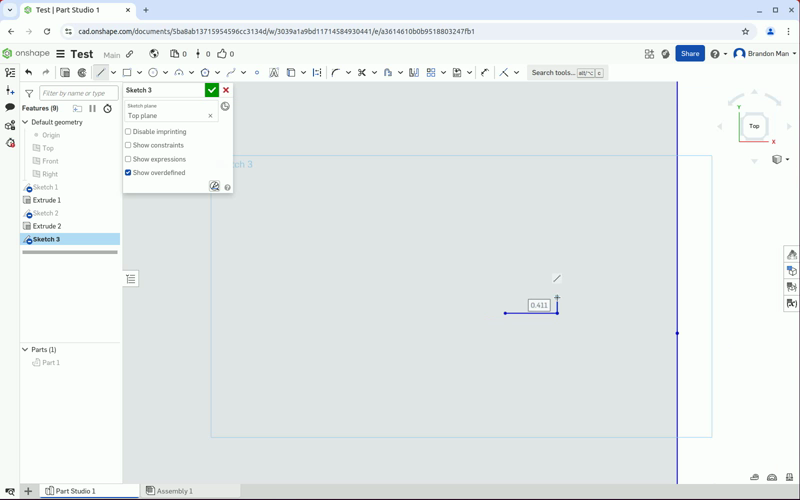
scroll(-6)
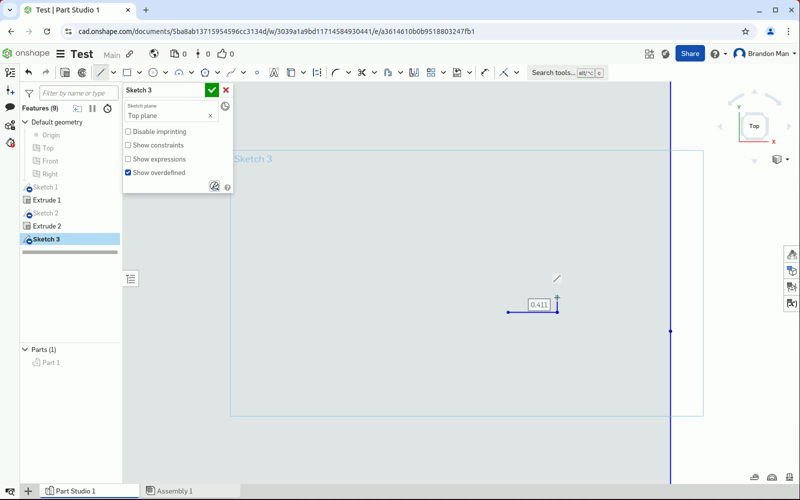
scroll(-6)
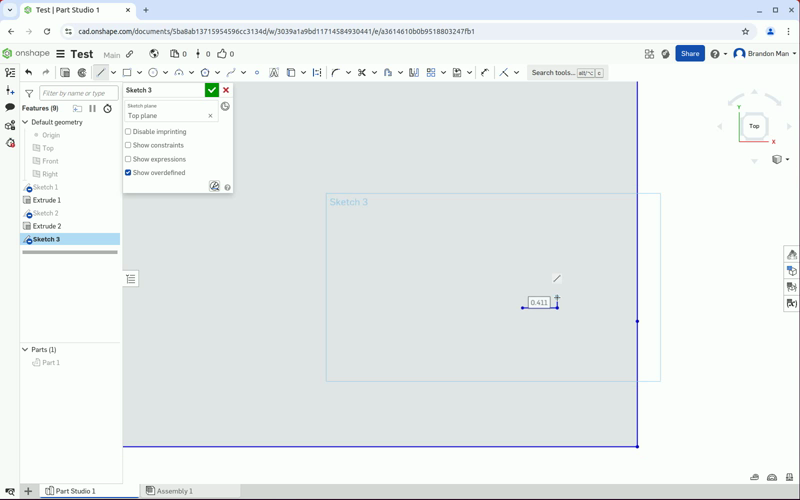
scroll(-6)
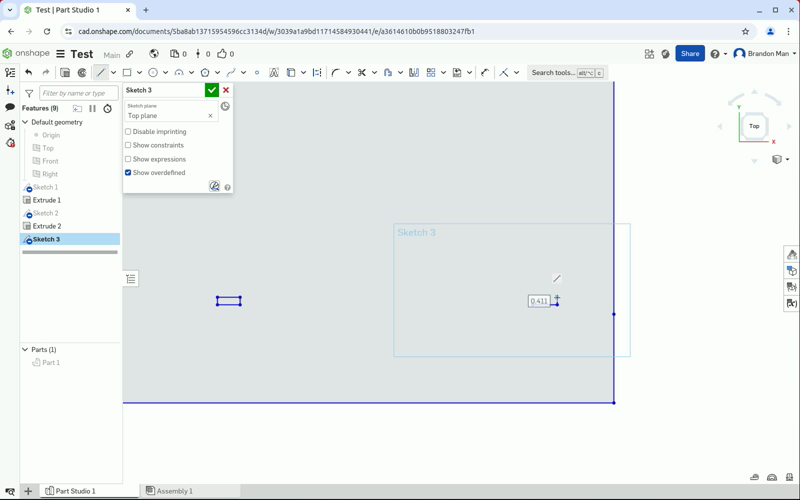
scroll(-6)
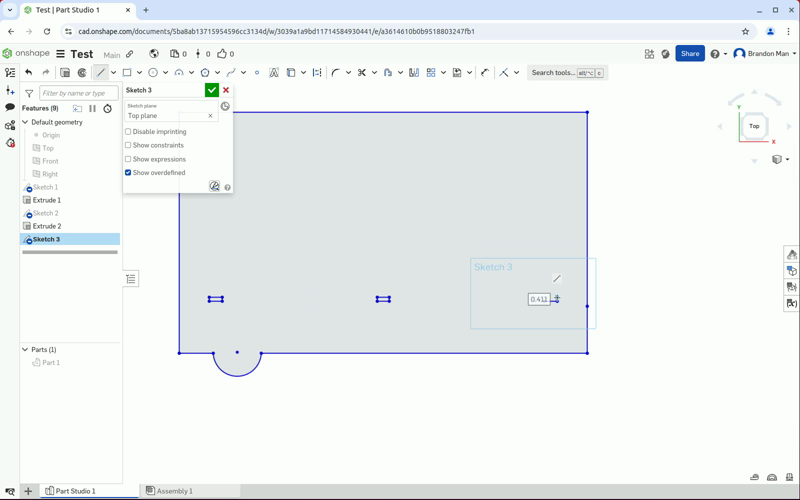
scroll(-6)
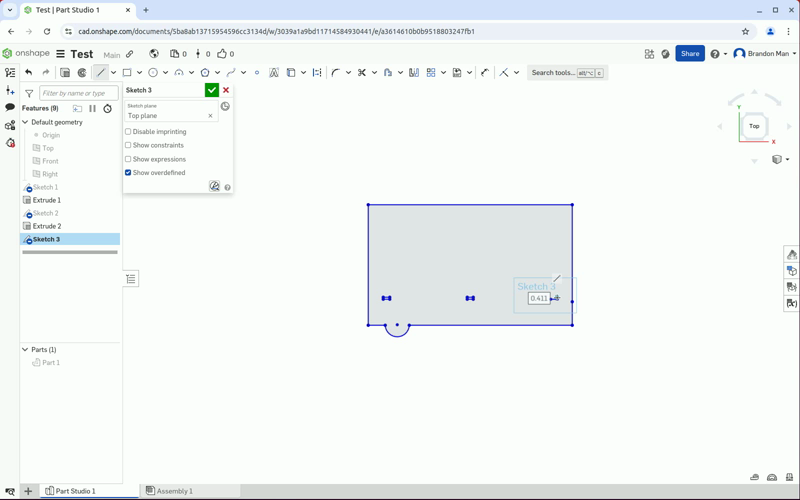
key_up(shift)
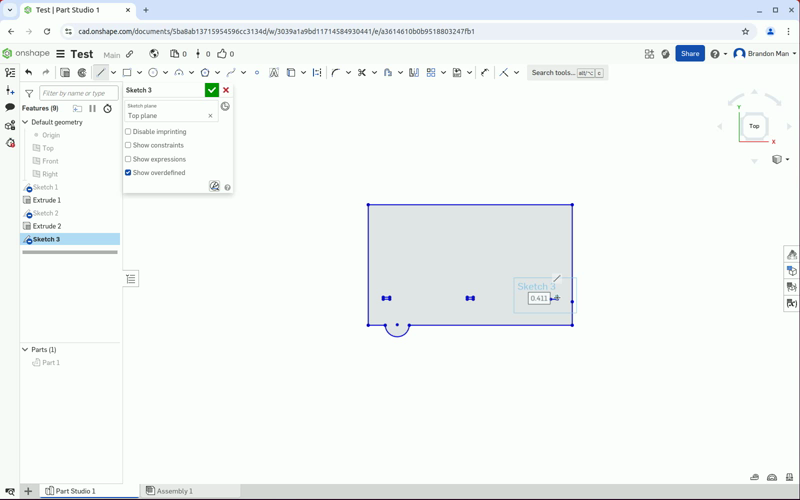
key_down(shift)
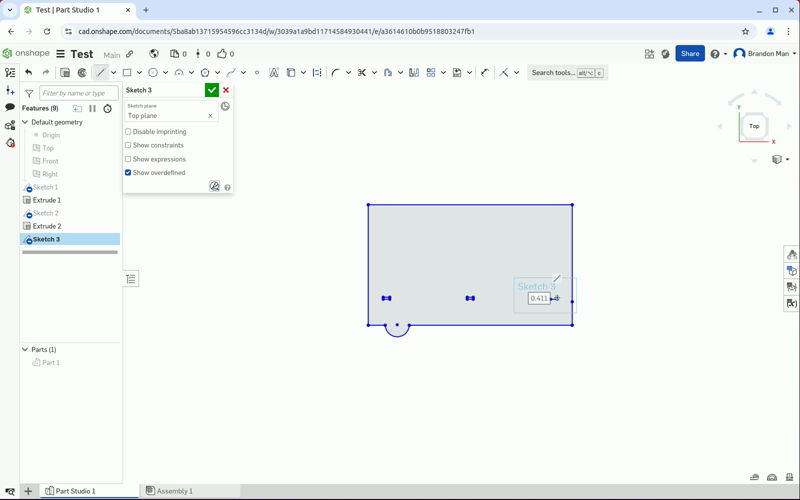
mouse_move(587, 297)
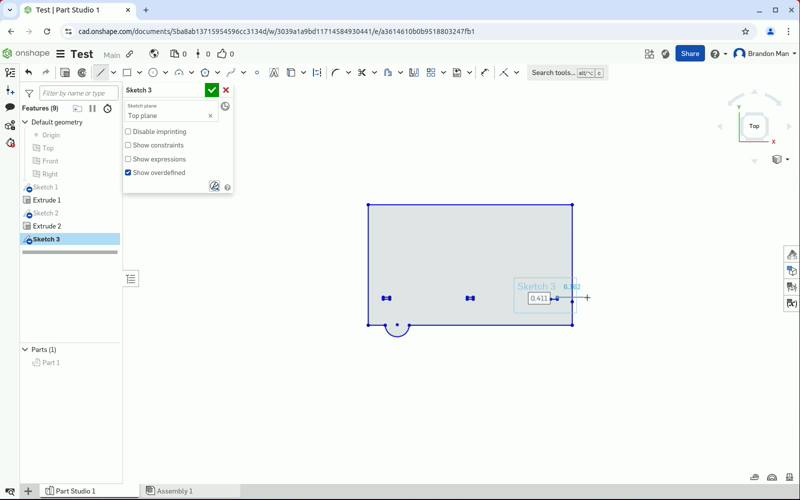
mouse_move(550, 297)
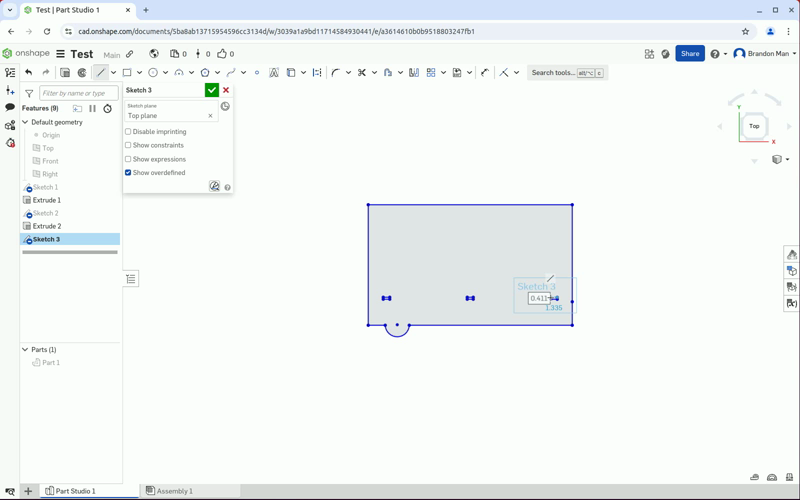
scroll(6)
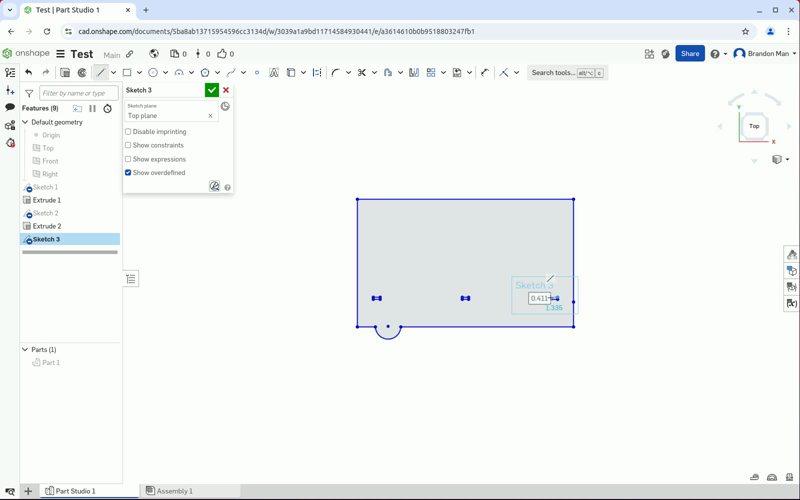
scroll(6)
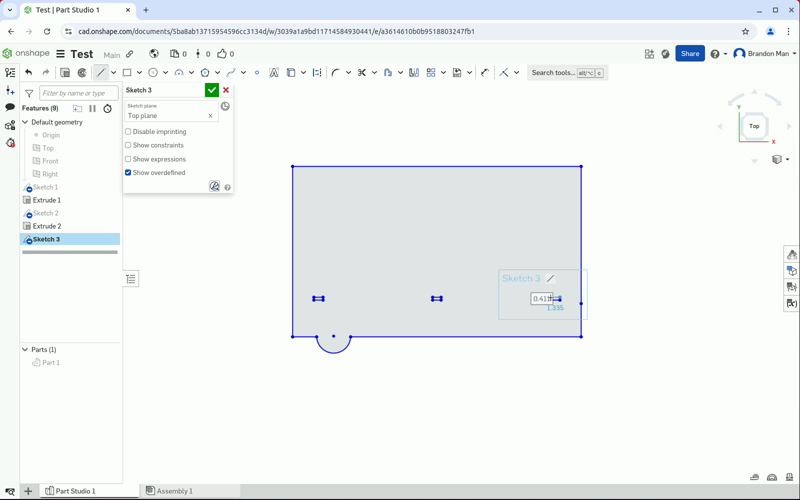
scroll(6)
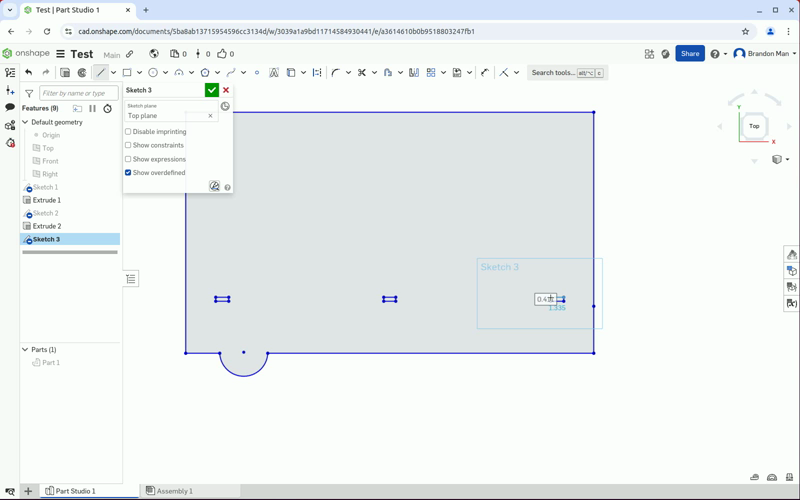
scroll(6)
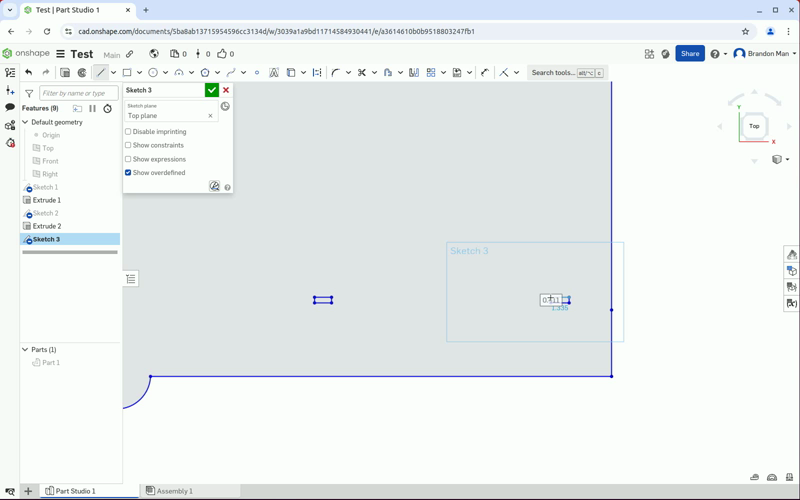
scroll(6)
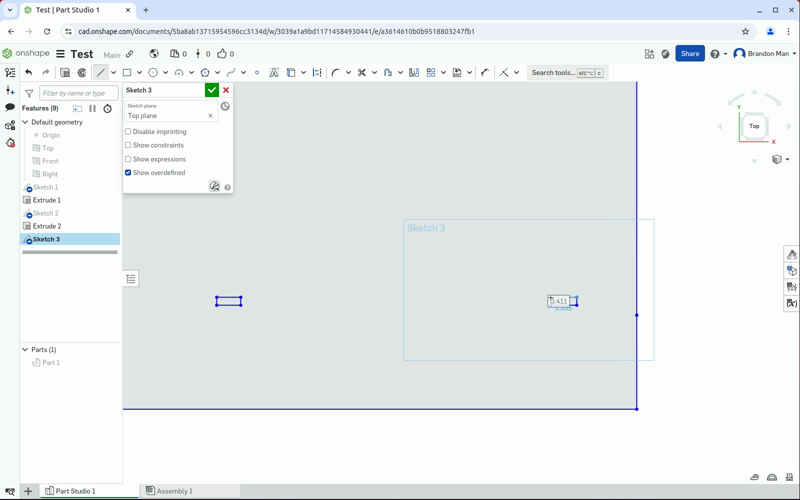
scroll(6)
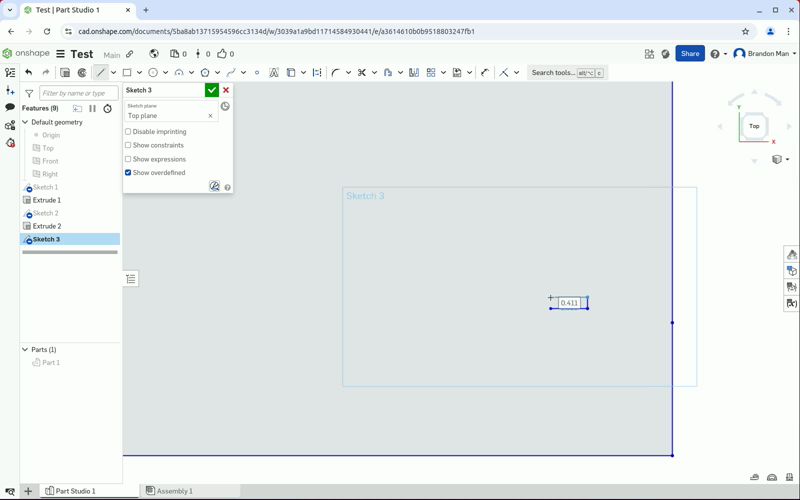
scroll(6)
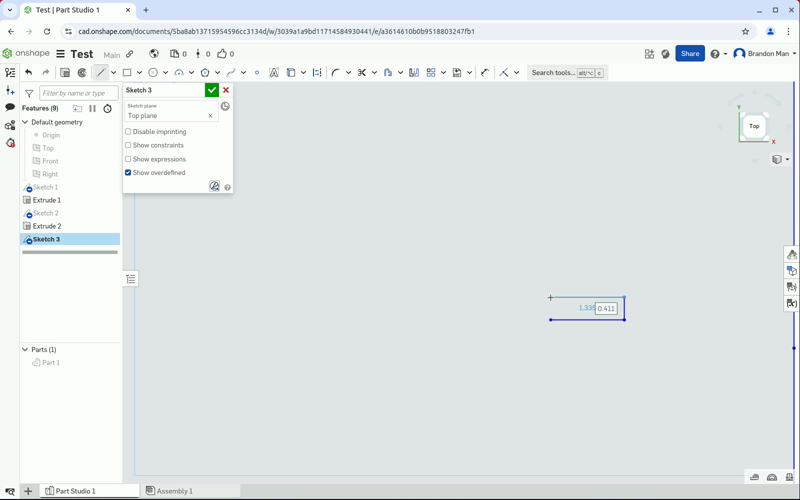
click(550, 297)
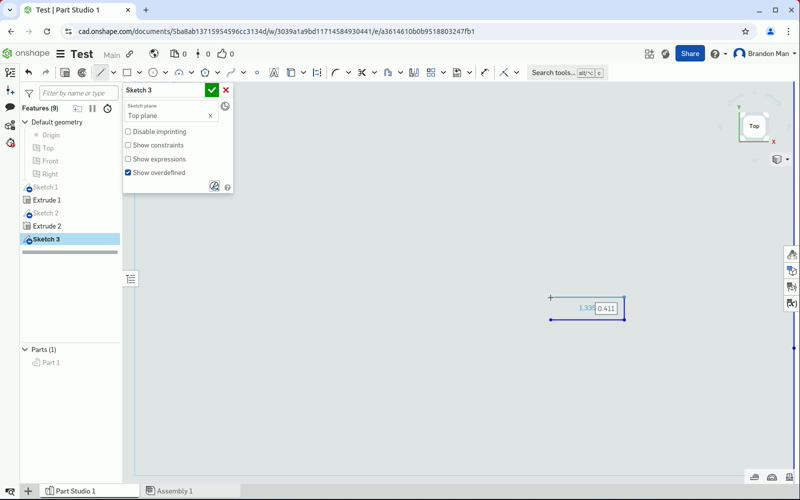
scroll(-6)
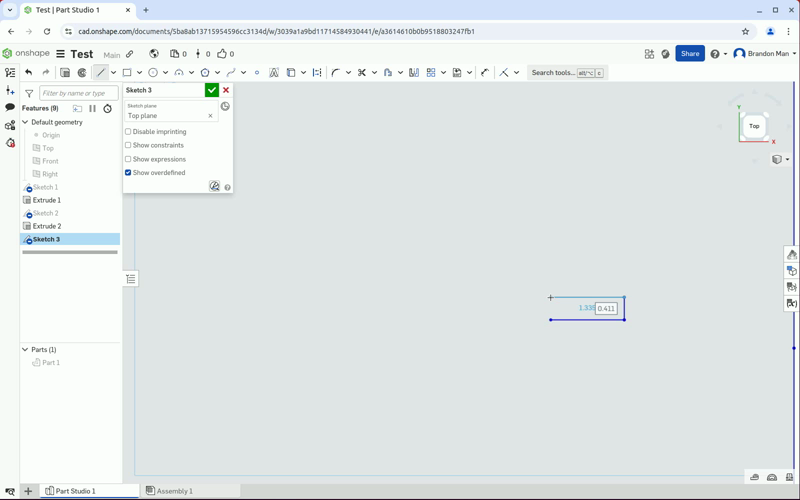
scroll(-6)
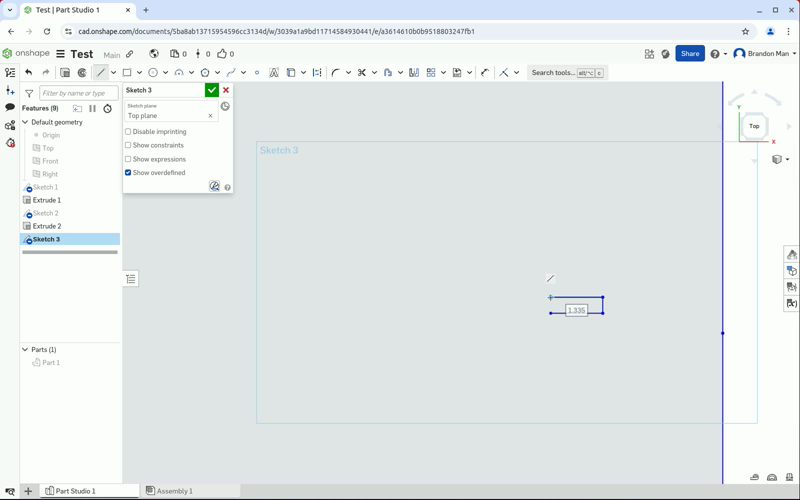
scroll(-6)
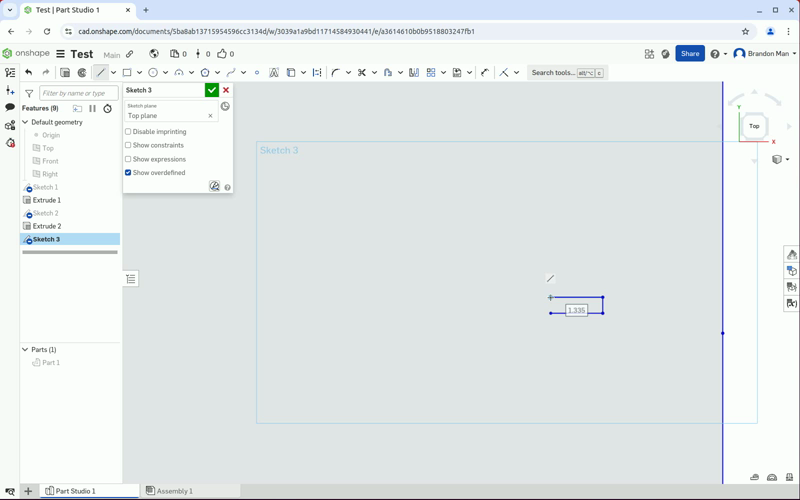
scroll(-6)
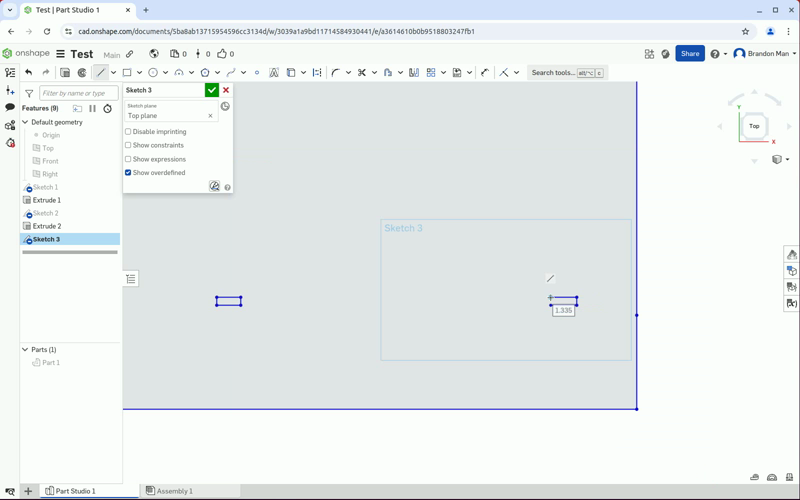
scroll(-6)
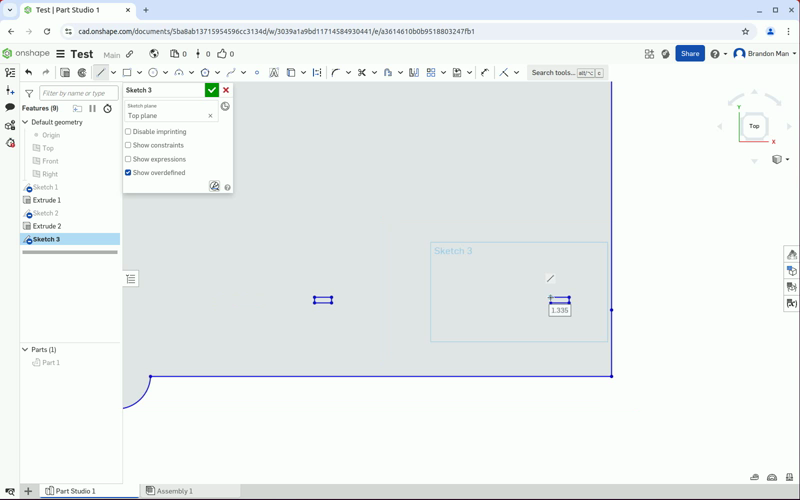
scroll(-6)
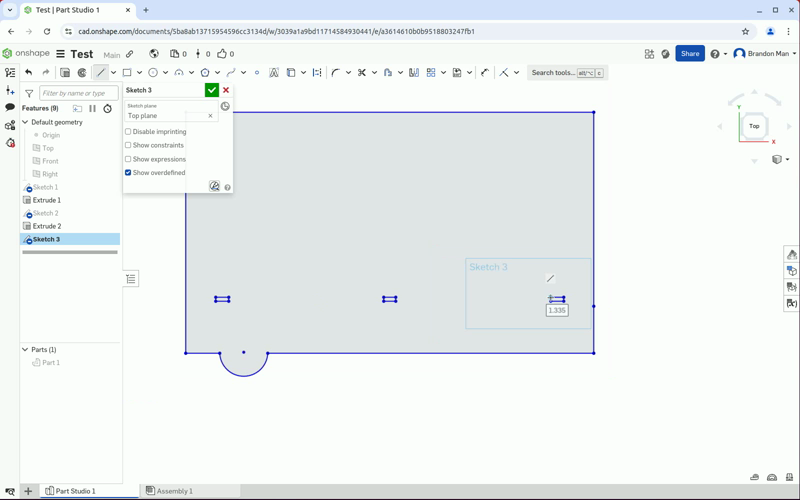
scroll(-6)
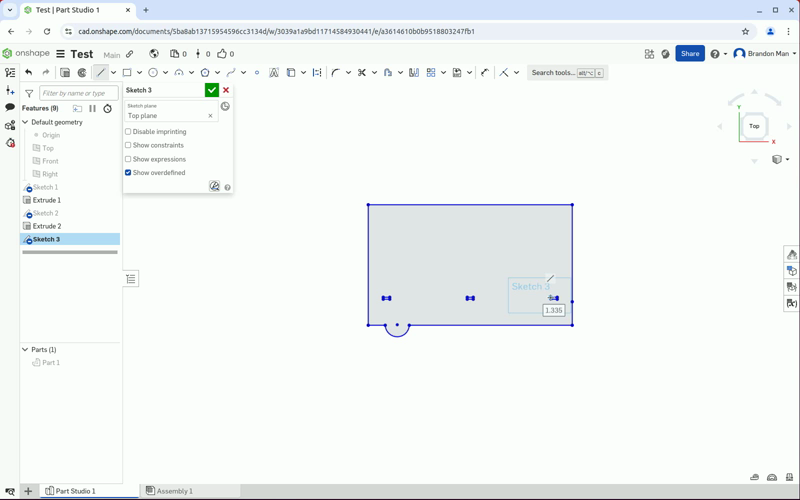
key_up(shift)
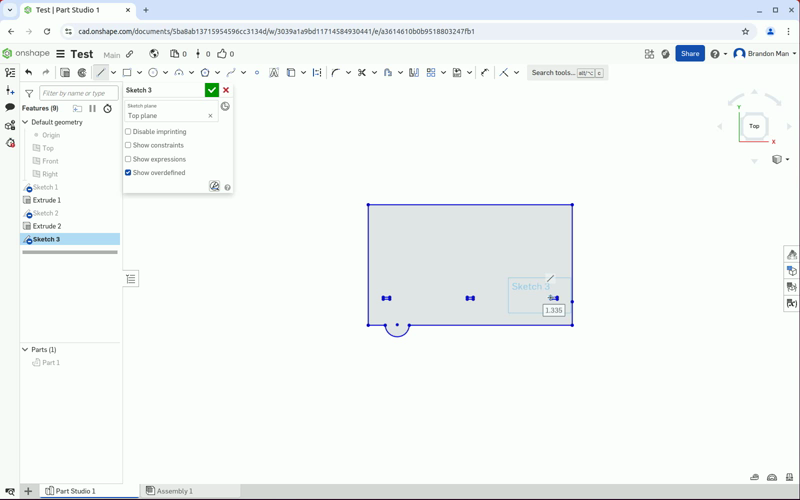
mouse_move(580, 297)
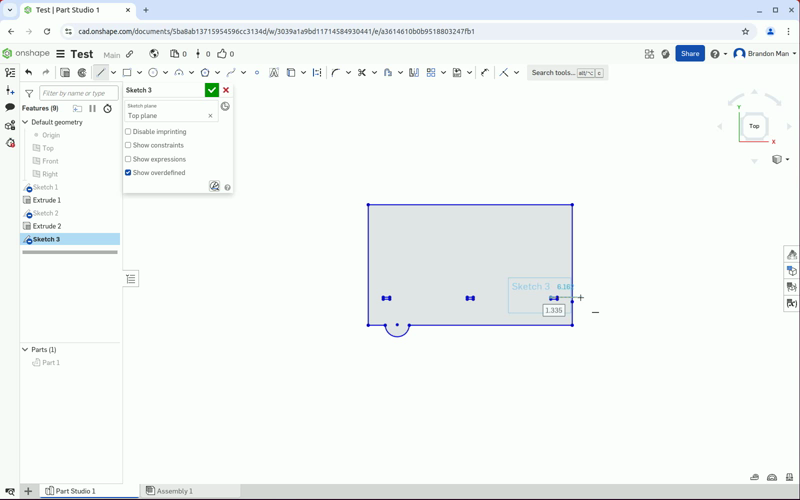
key_down(shift)
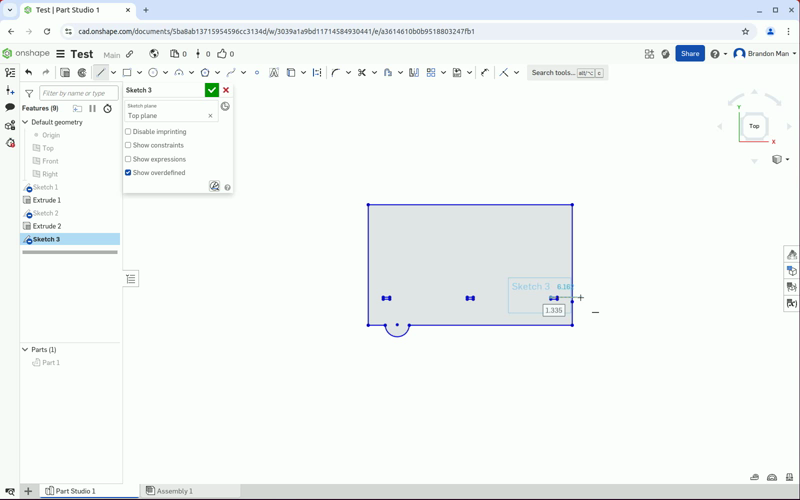
mouse_move(550, 299)
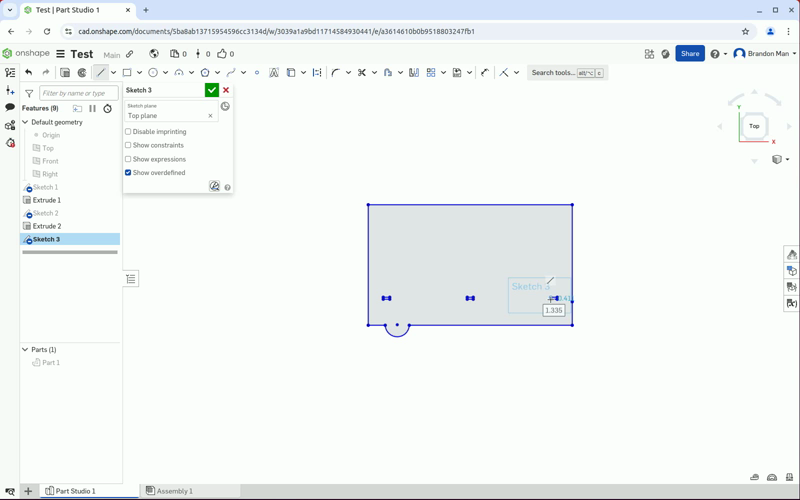
scroll(6)
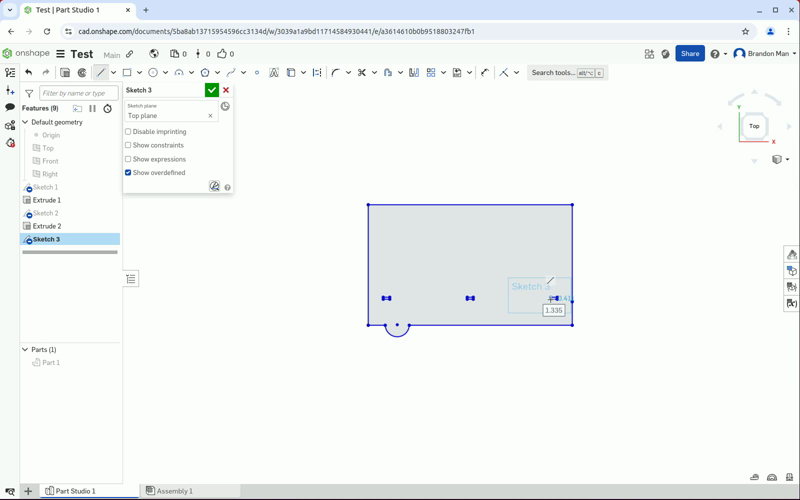
scroll(6)
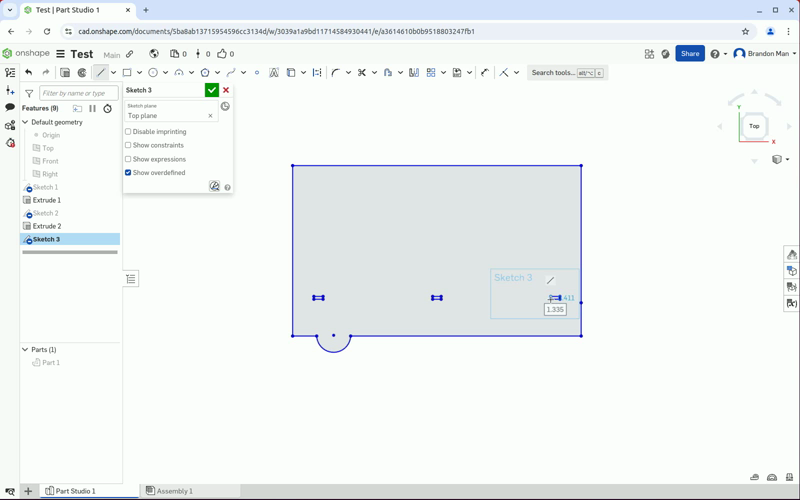
scroll(6)
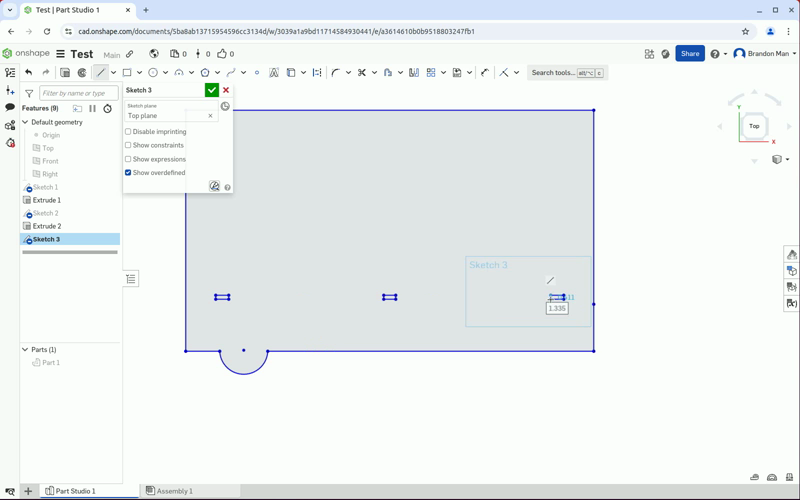
scroll(6)
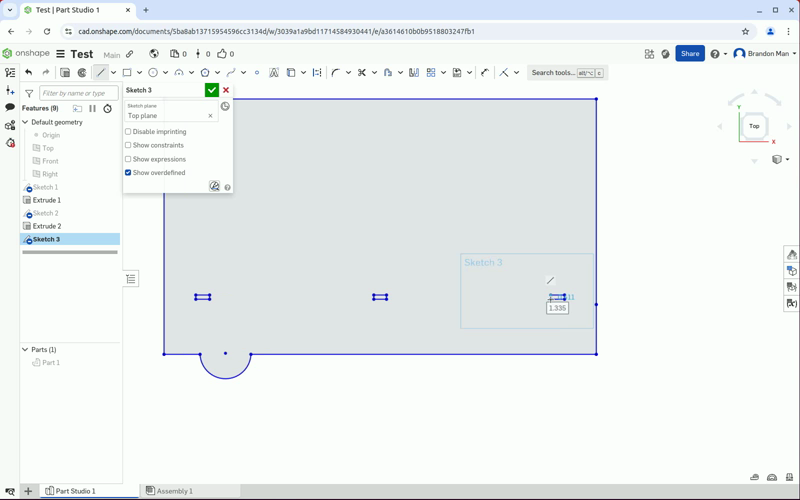
scroll(6)
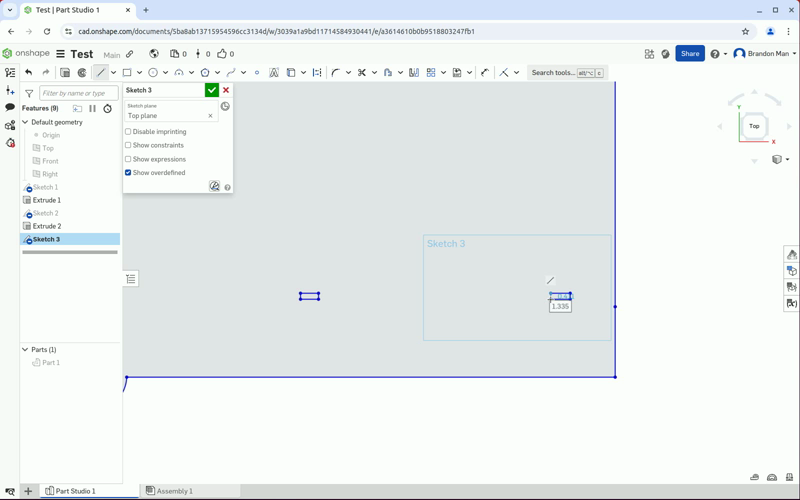
scroll(6)
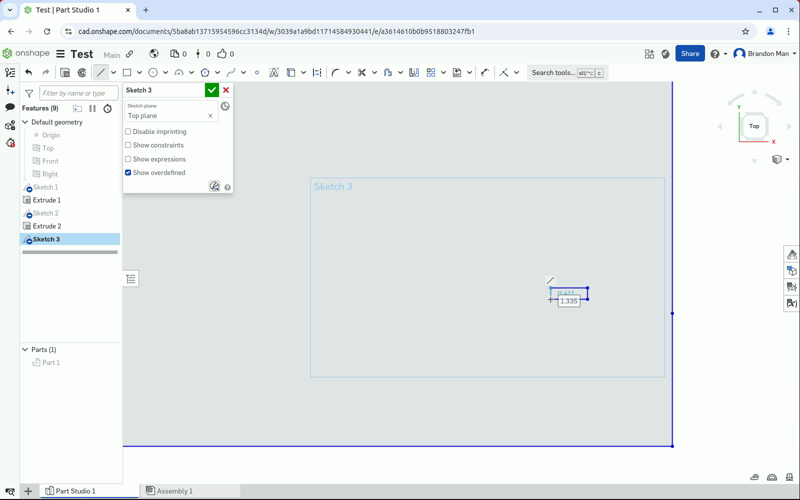
scroll(6)
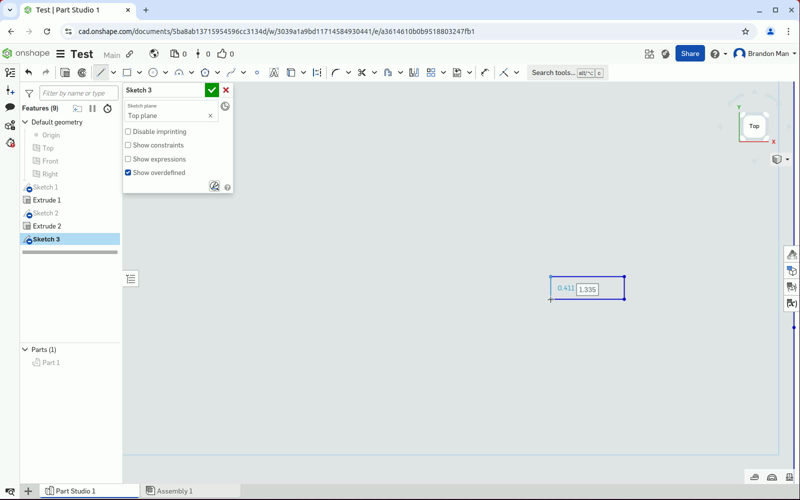
key_up(shift)
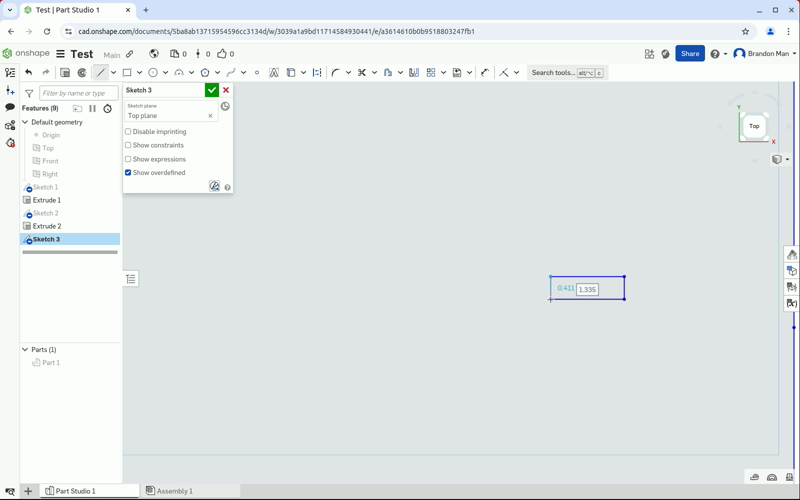
click(550, 299)
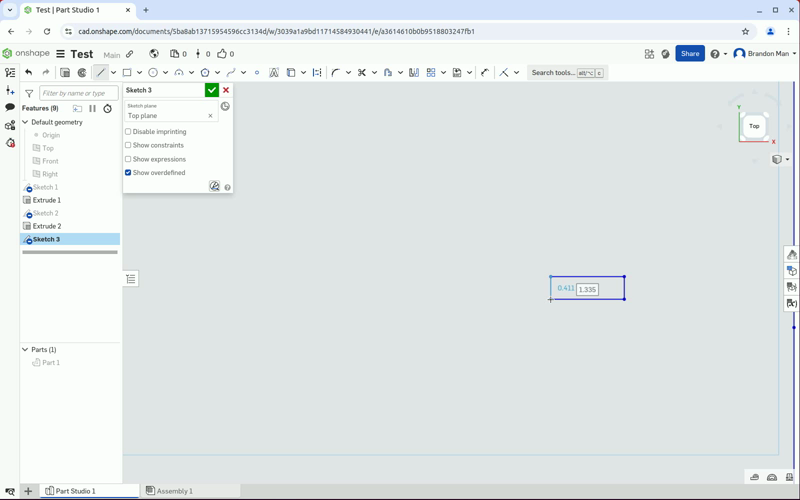
scroll(-6)
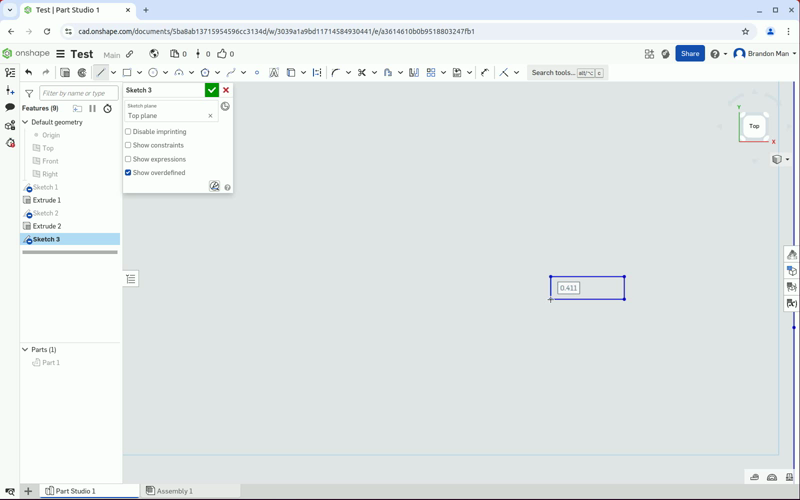
scroll(-6)
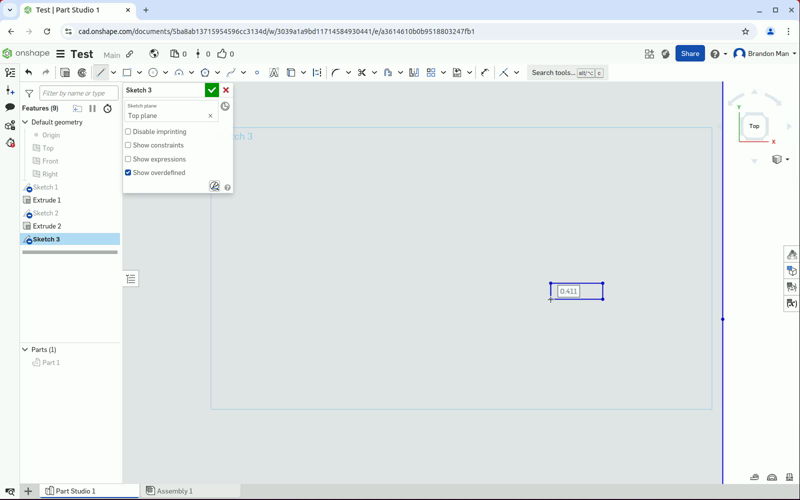
scroll(-6)
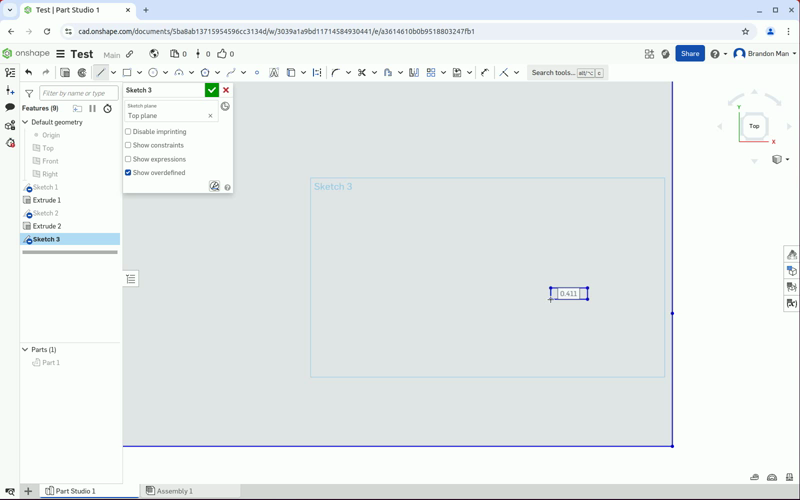
scroll(-6)
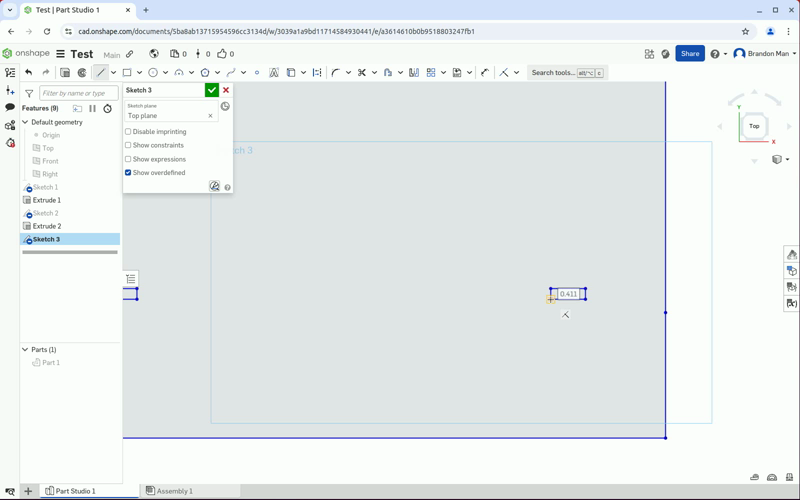
scroll(-6)
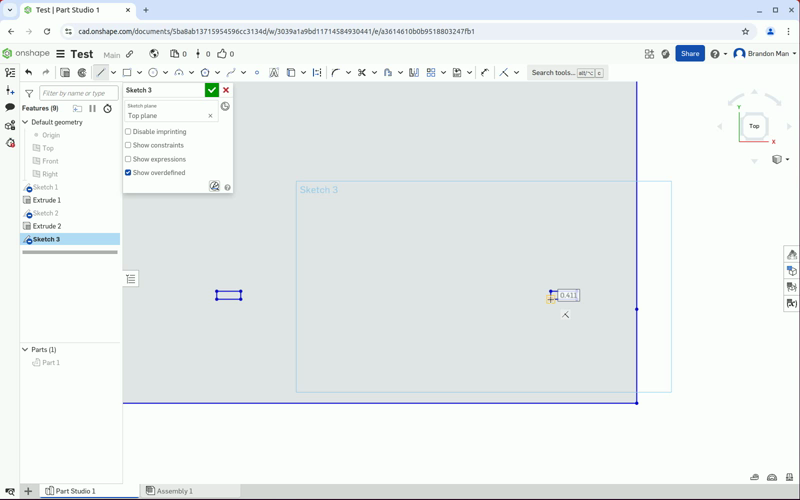
scroll(-6)
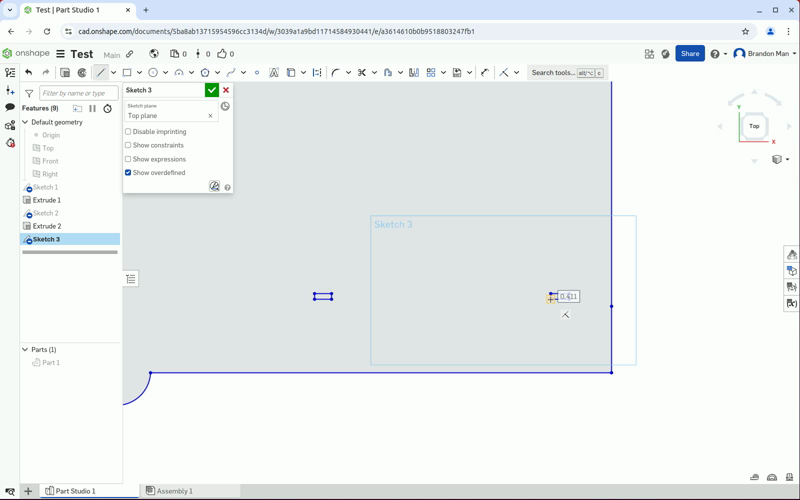
scroll(-6)
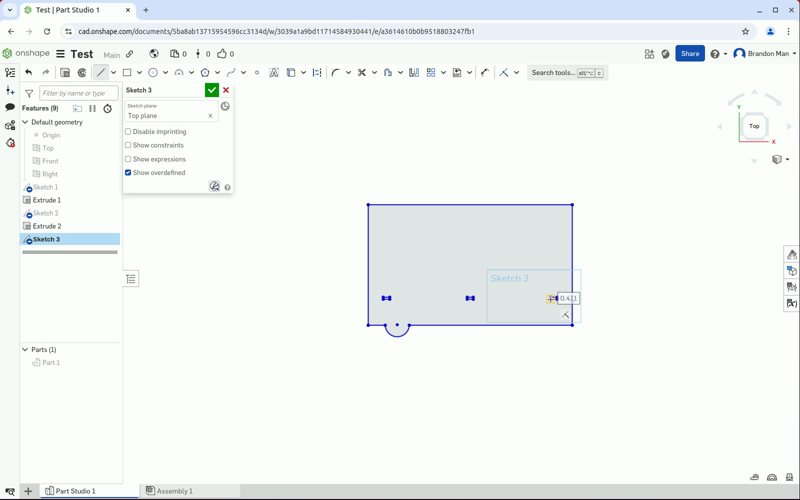
key(esc)
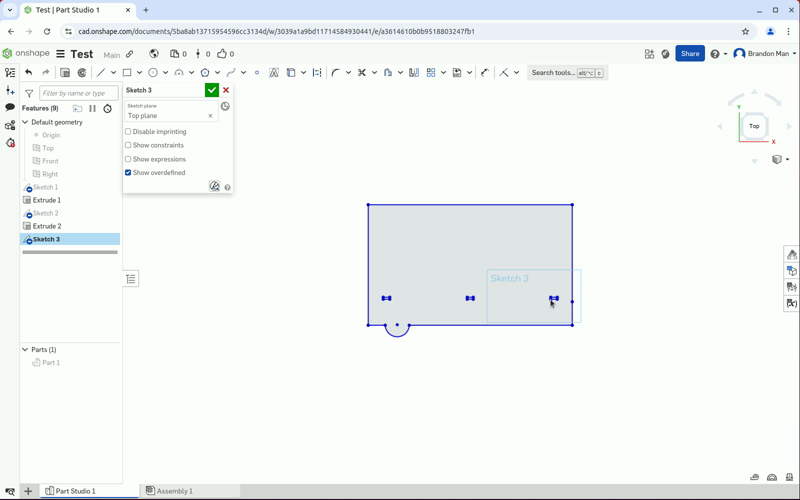
mouse_move(523, 254)
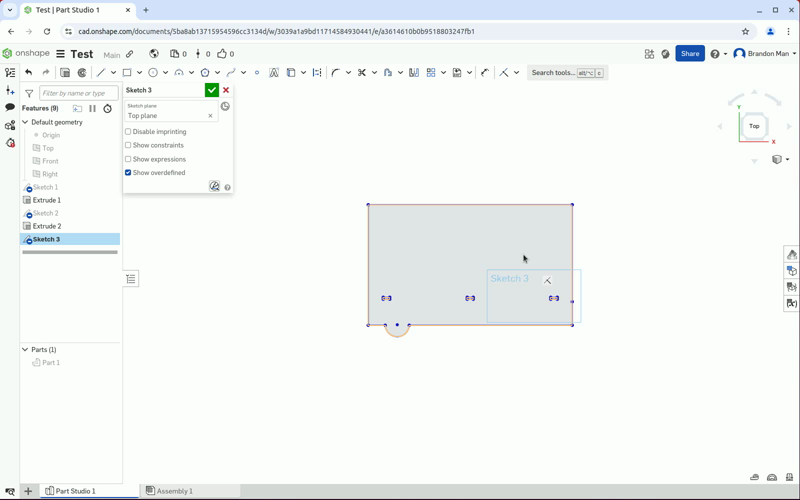
click(523, 254)
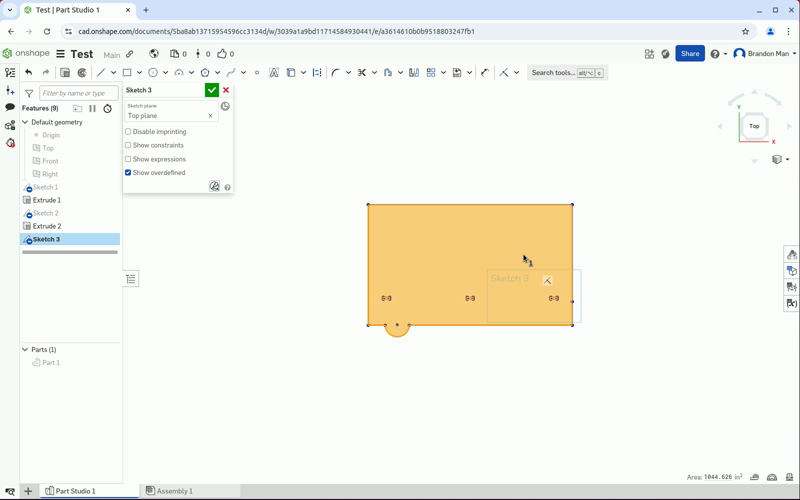
mouse_move(73, 352)
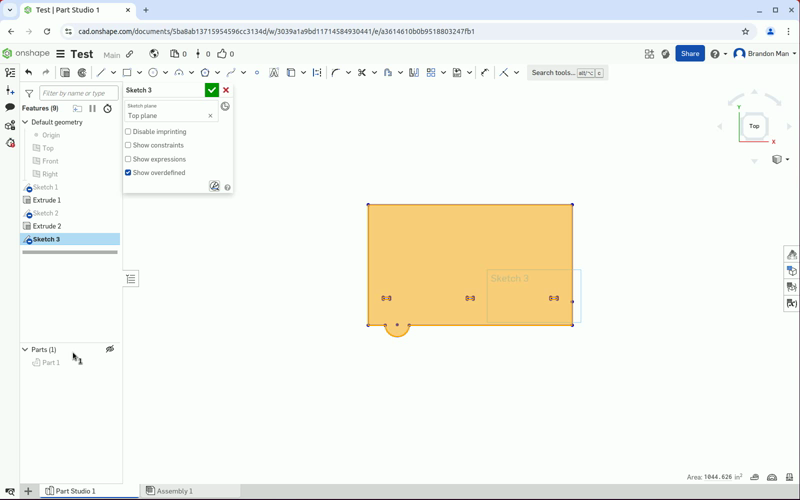
key(shift+y)
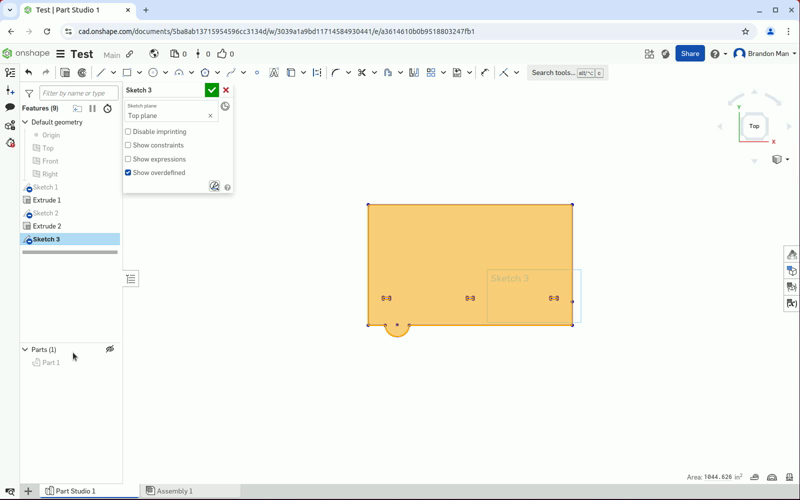
key(shift+e)
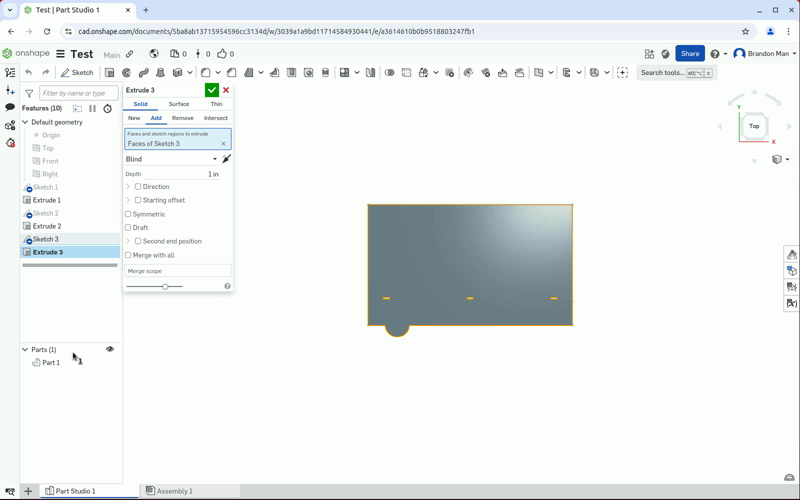
mouse_move(143, 106)
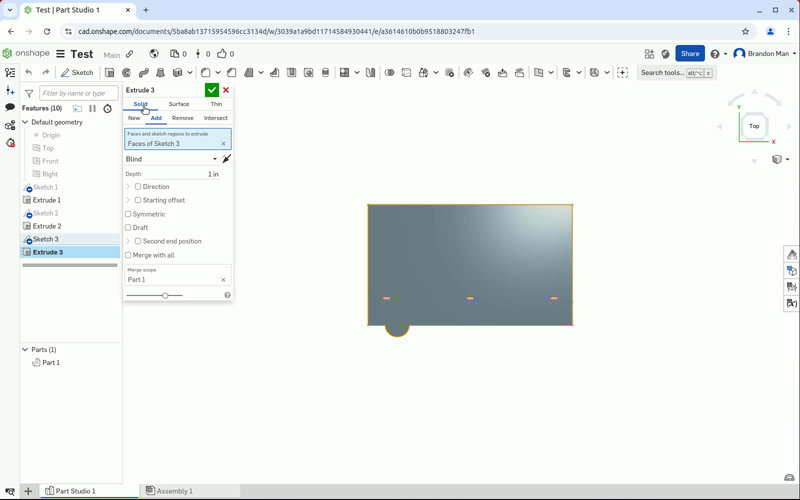
click(143, 106)
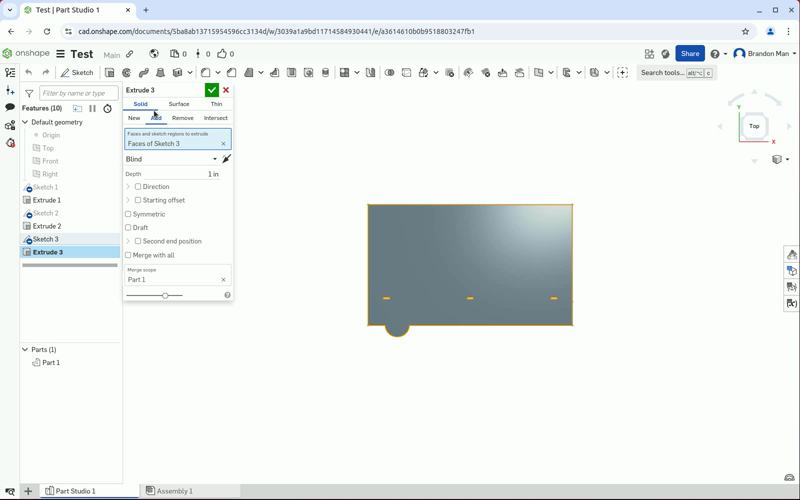
mouse_move(186, 120)
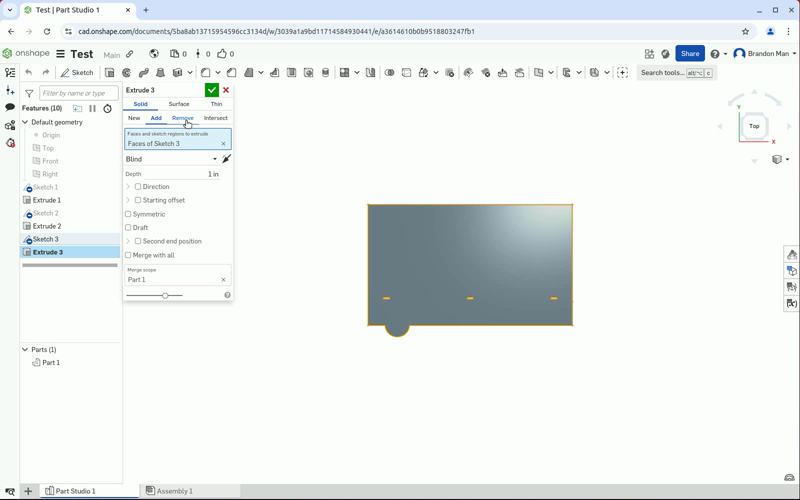
click(186, 120)
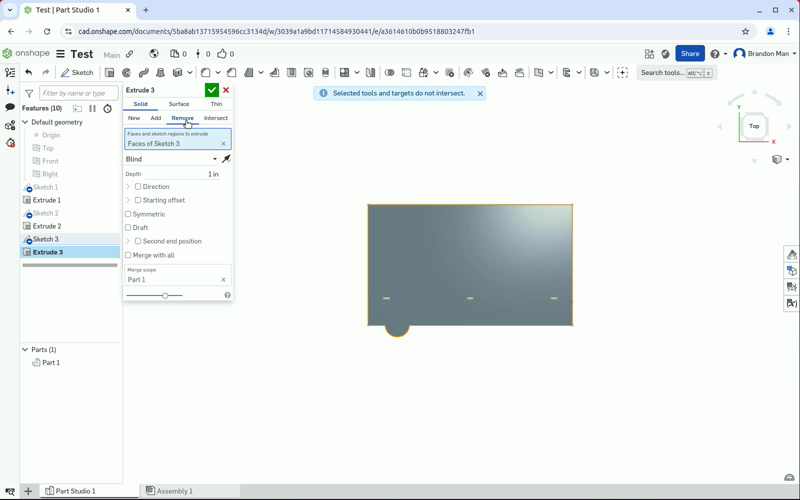
key(tab, 4)
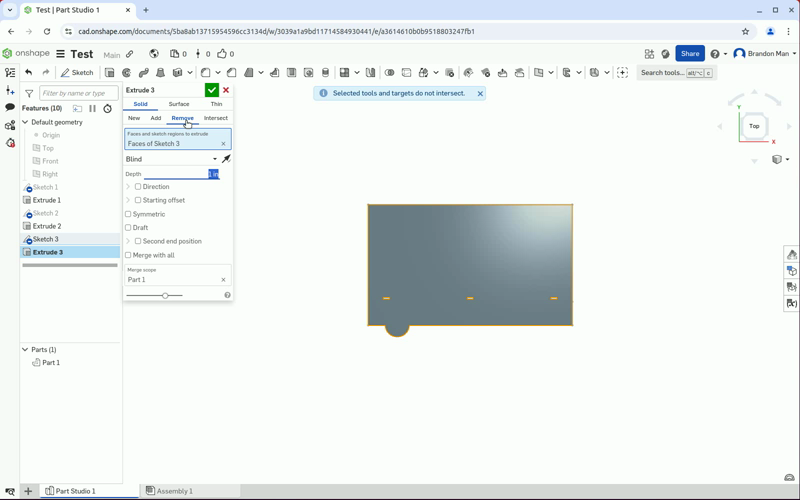
text(2.166)
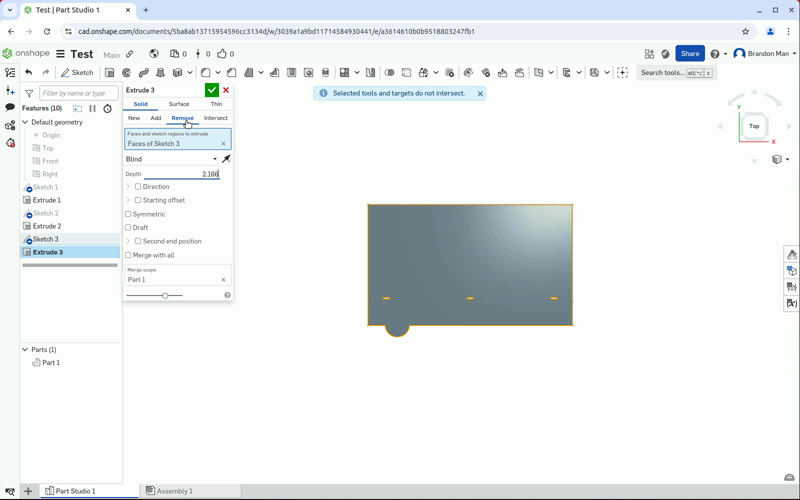
key(tab, 6)
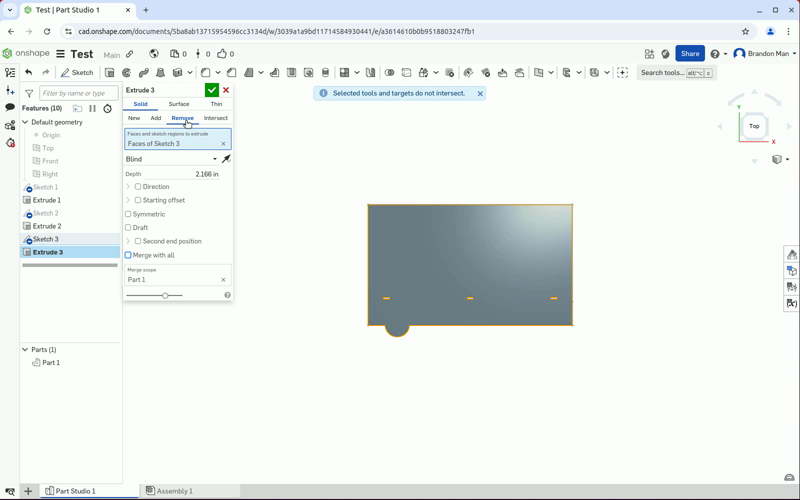
key(space)
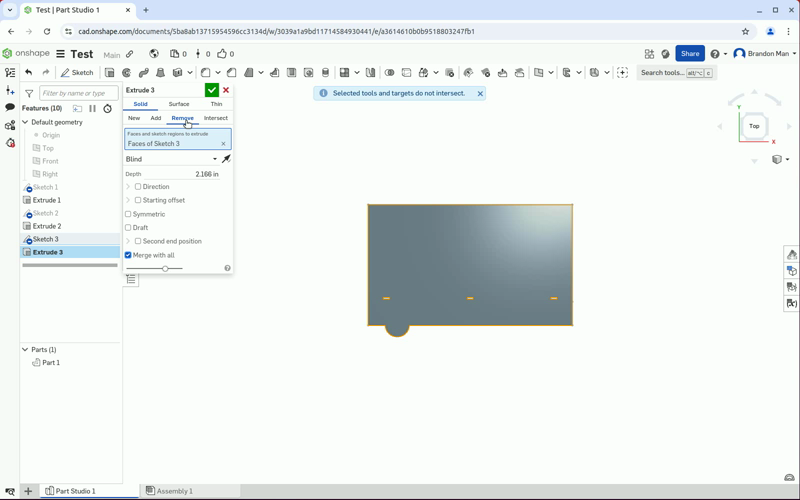
key(enter)
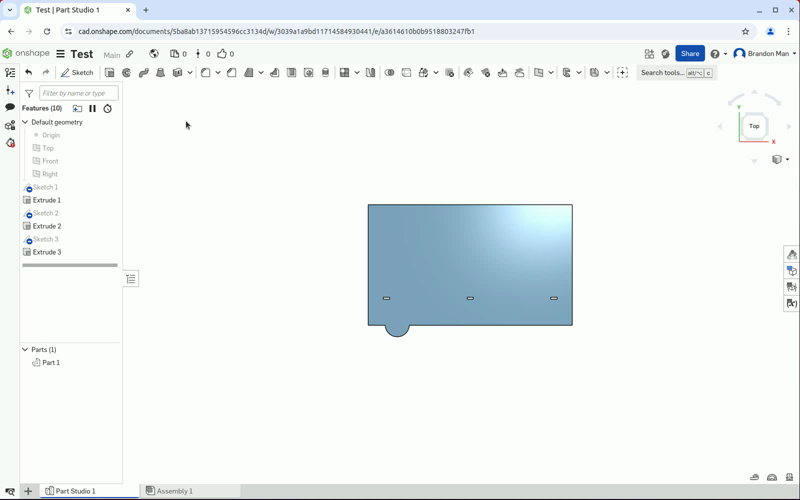
key(shift+h)
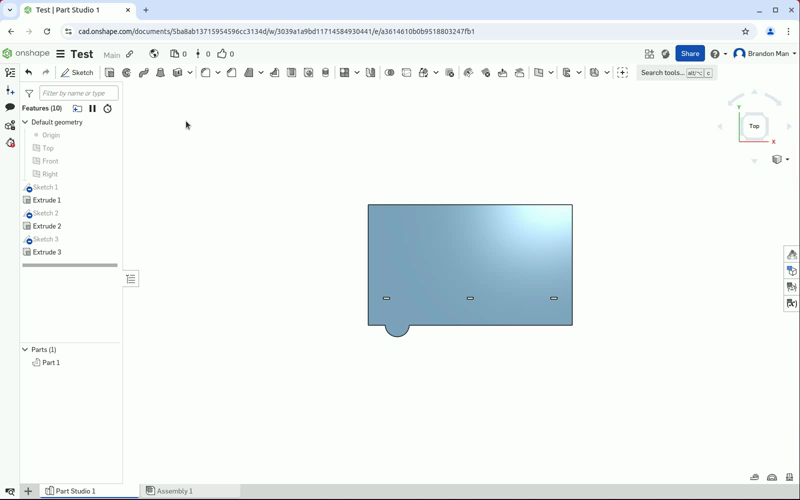
key(shift+h)
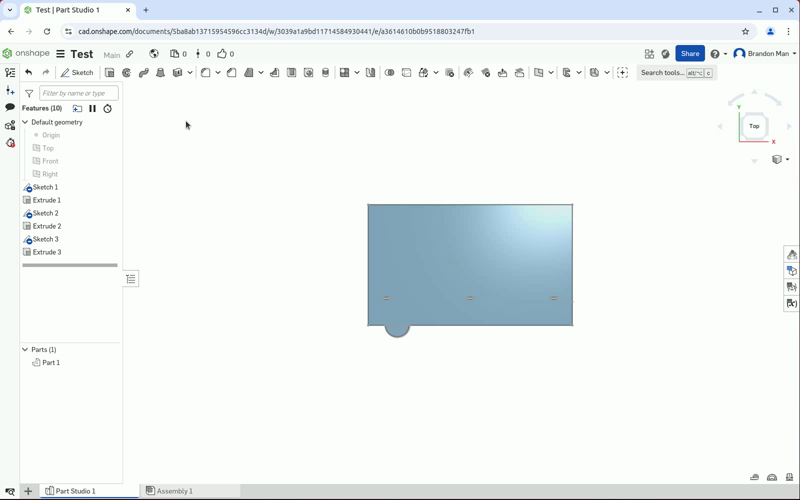
key(shift+7)
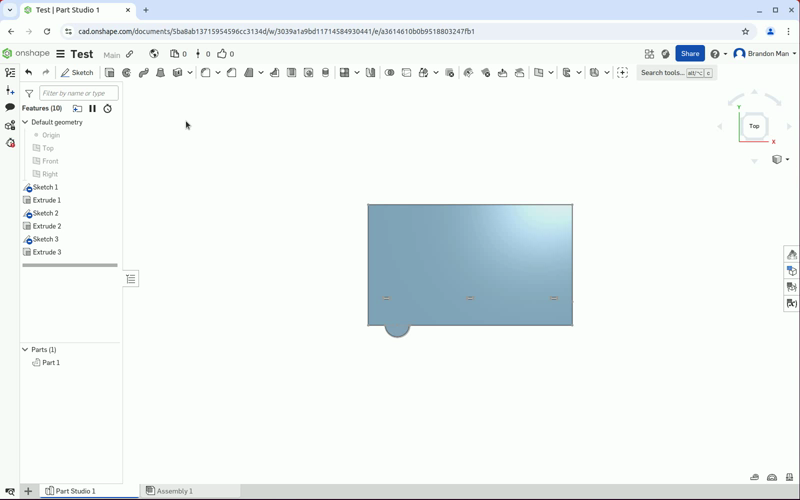
key(up, 3)
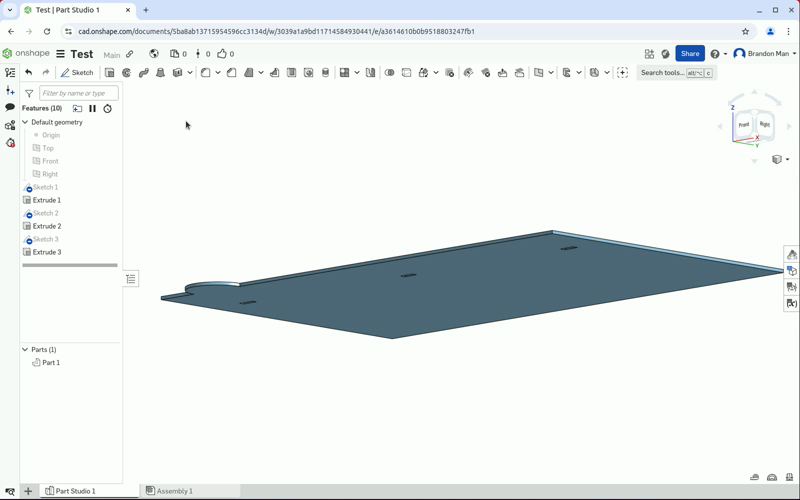
key(left, 3)
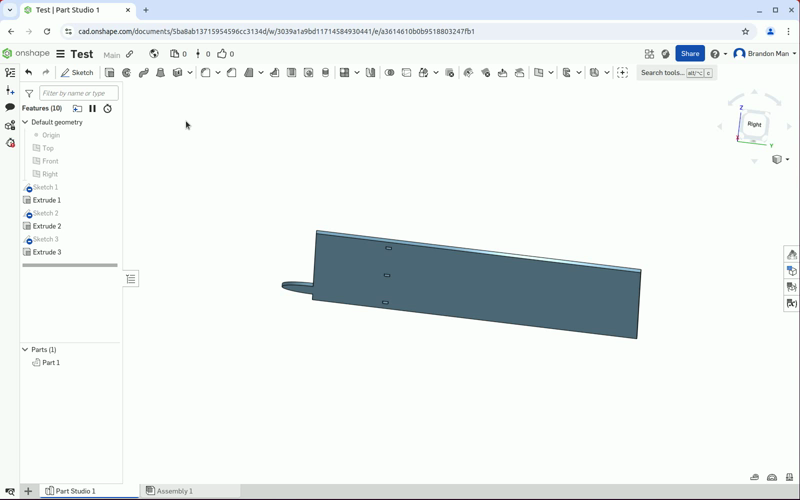
key(right, 3)
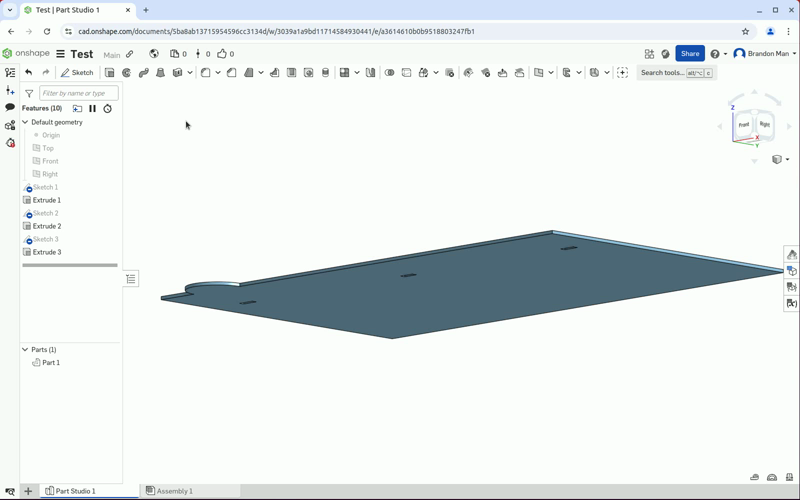
key(down, 3)
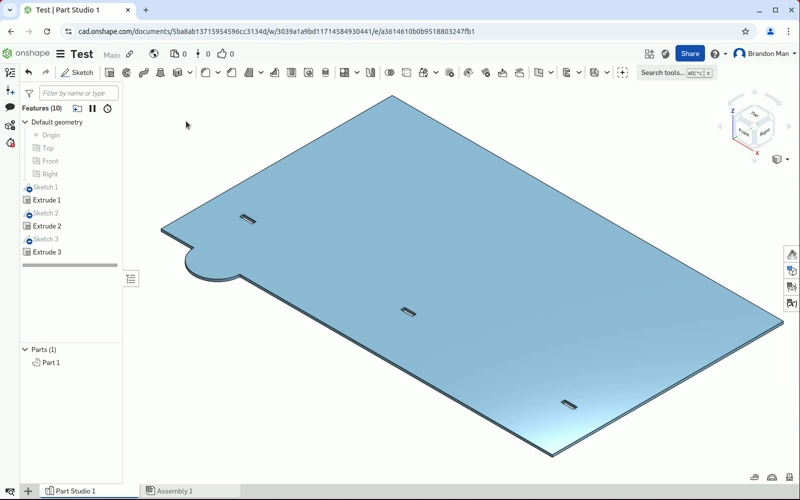
mouse_move(73, 189)
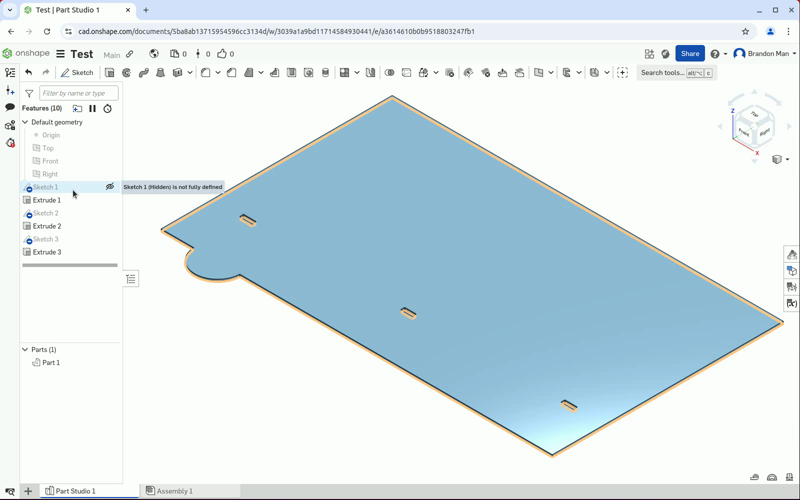
click(73, 189)